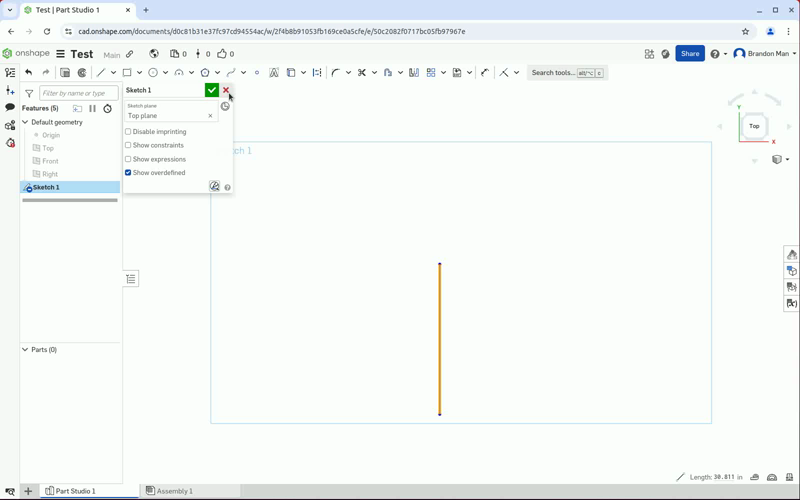
key(shift+h)
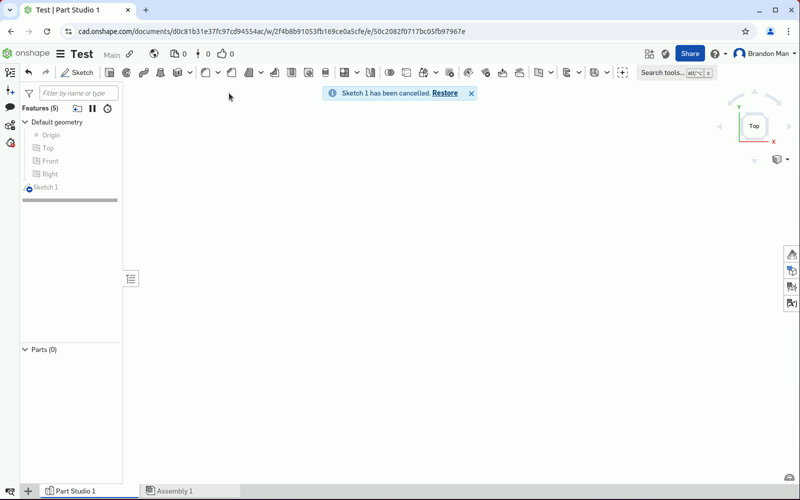
mouse_move(73, 352)
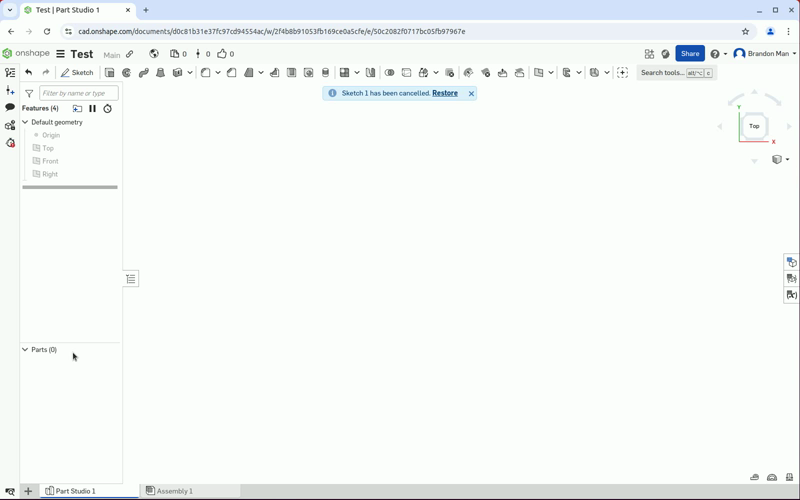
key(y)
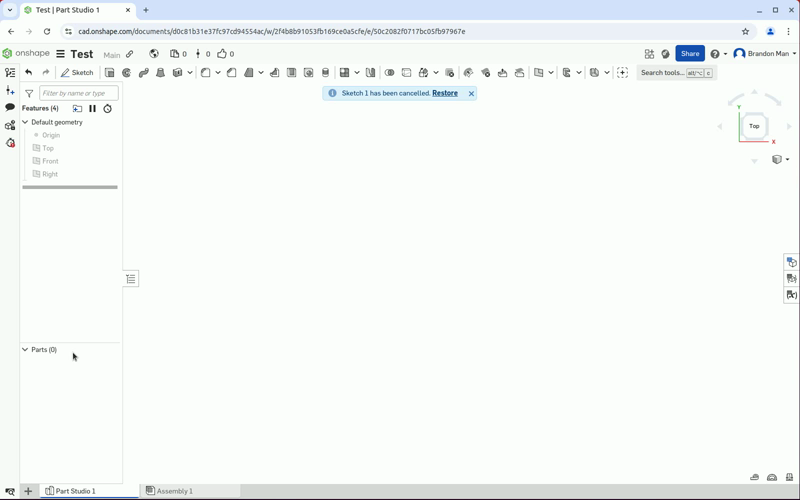
key(shift+p)
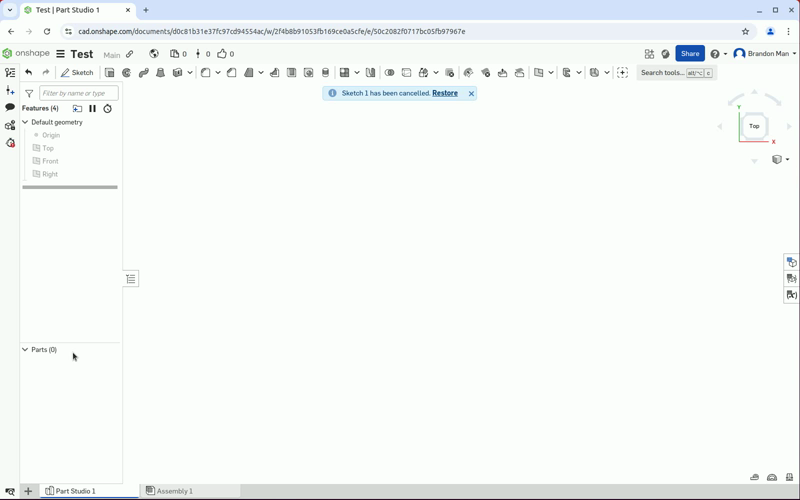
key(space)
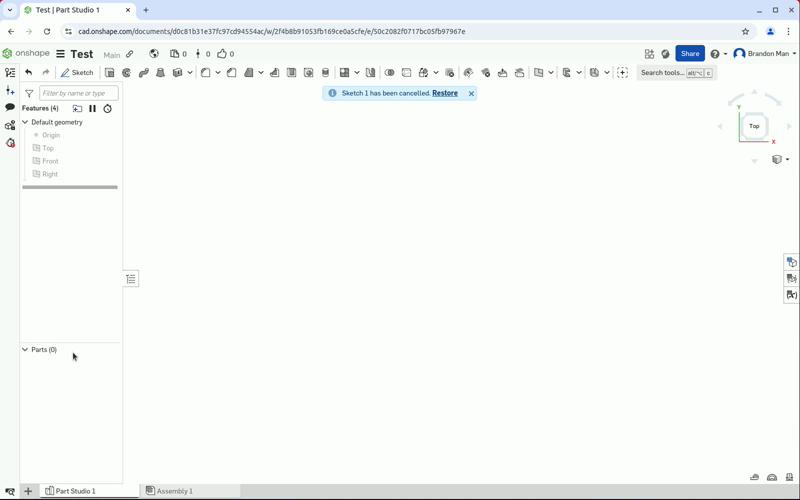
key_down(shift)
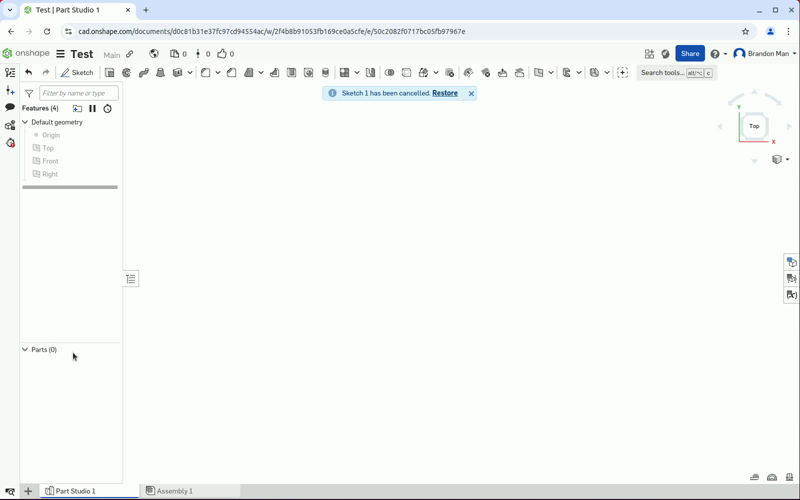
key(up)
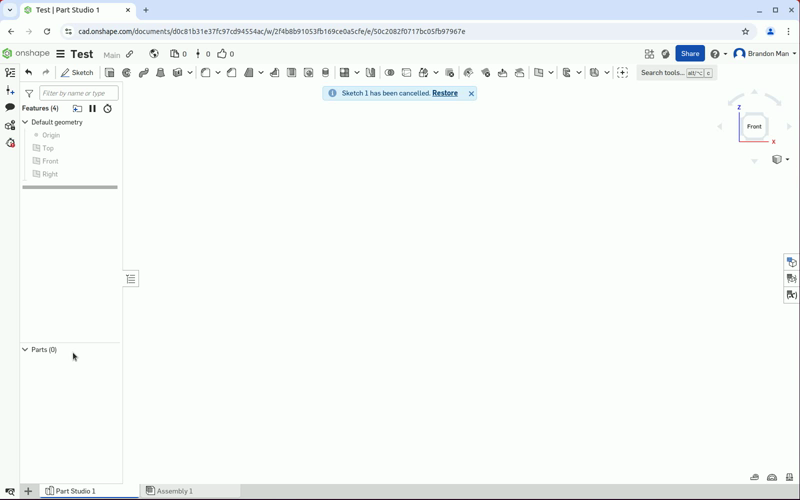
key_up(shift)
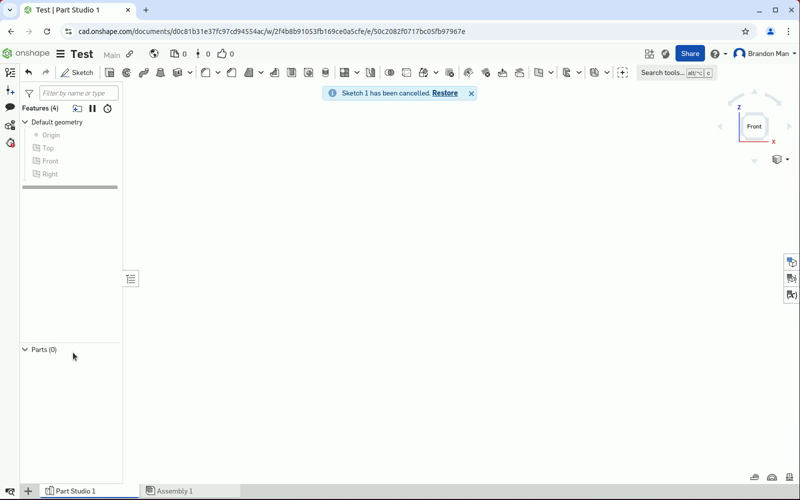
mouse_move(73, 352)
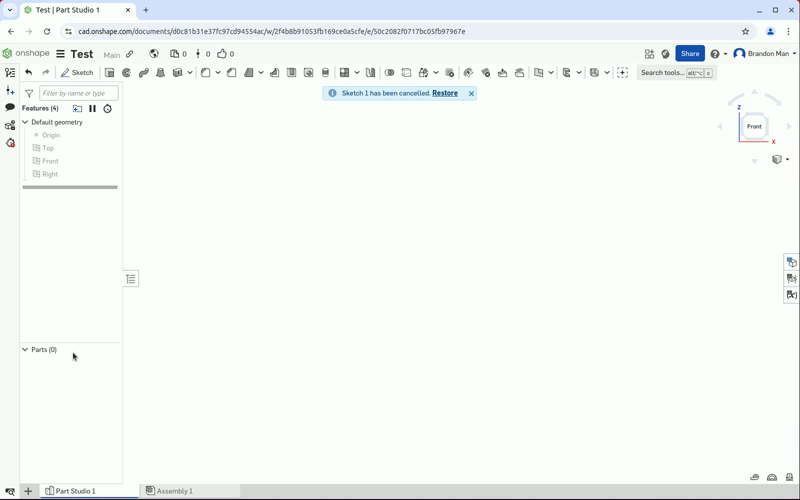
key(shift+y)
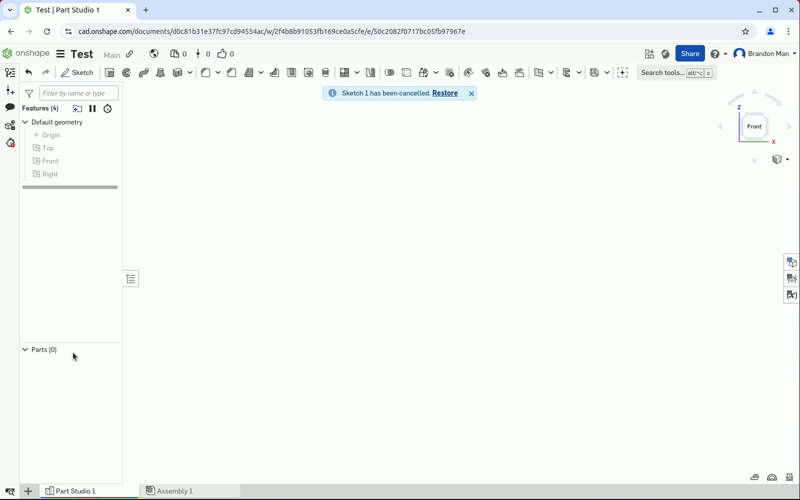
key(shift+s)
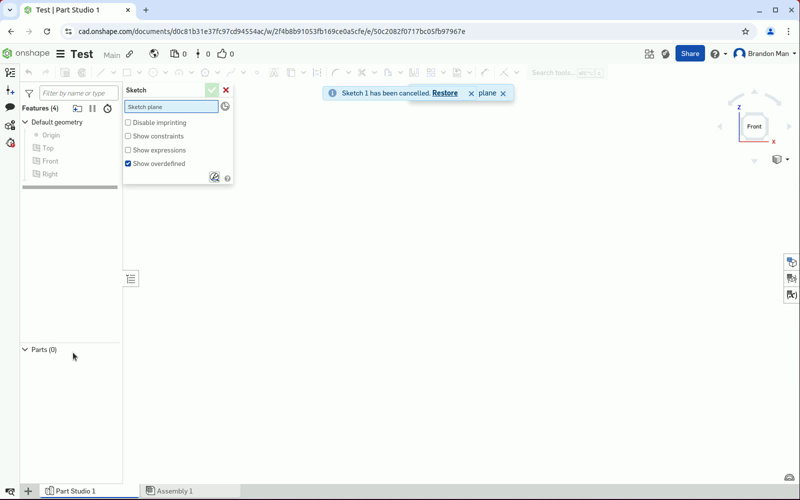
mouse_move(73, 163)
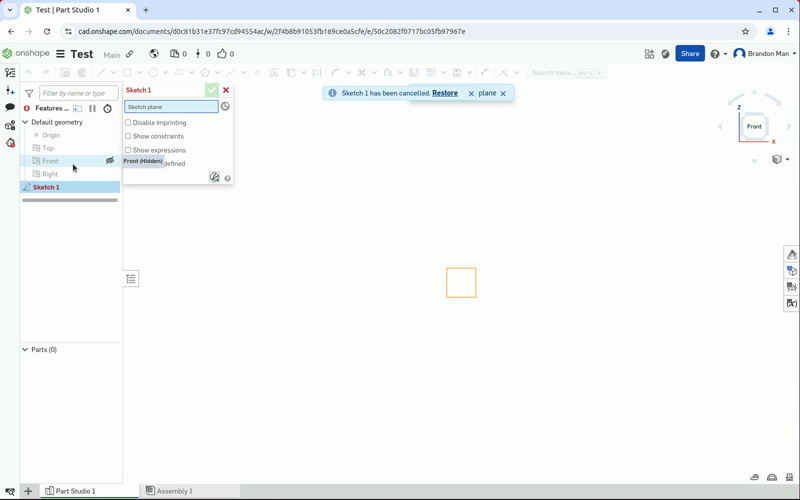
click(73, 163)
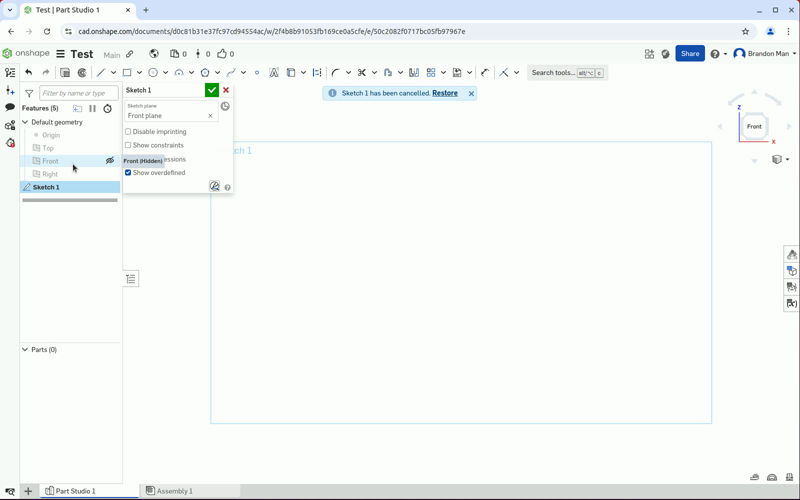
mouse_move(73, 352)
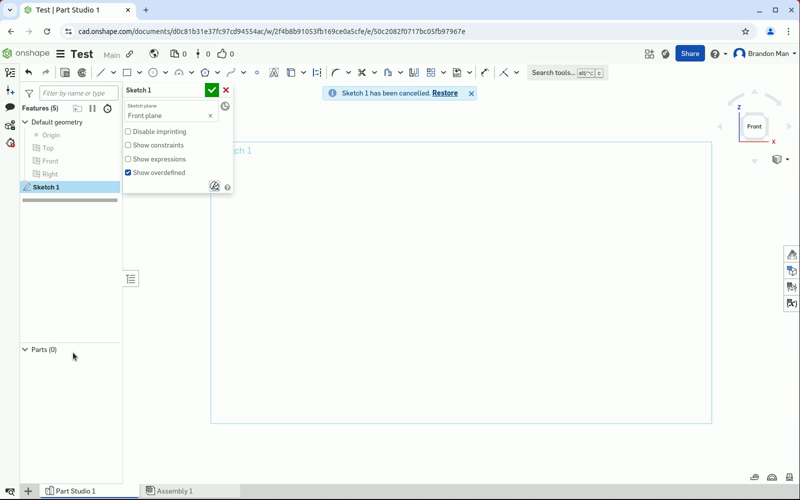
key(y)
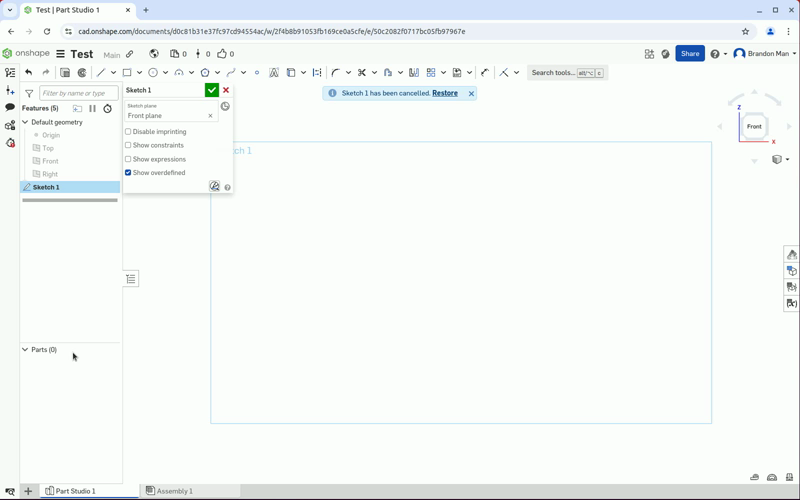
key(l)
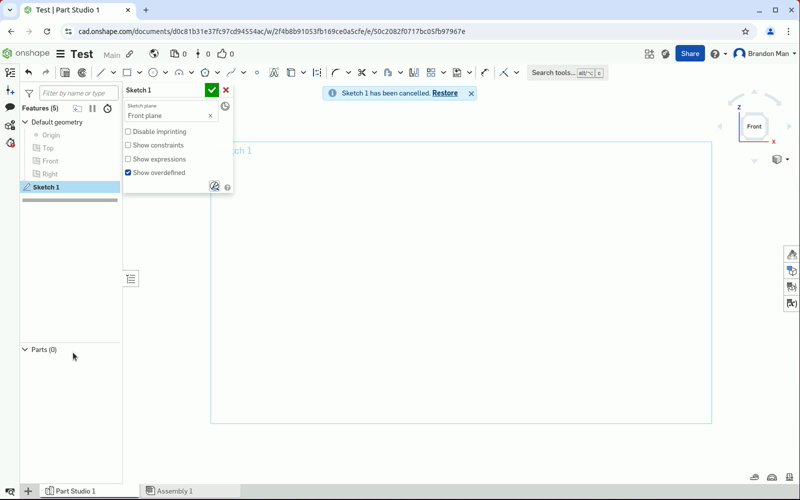
key_down(shift)
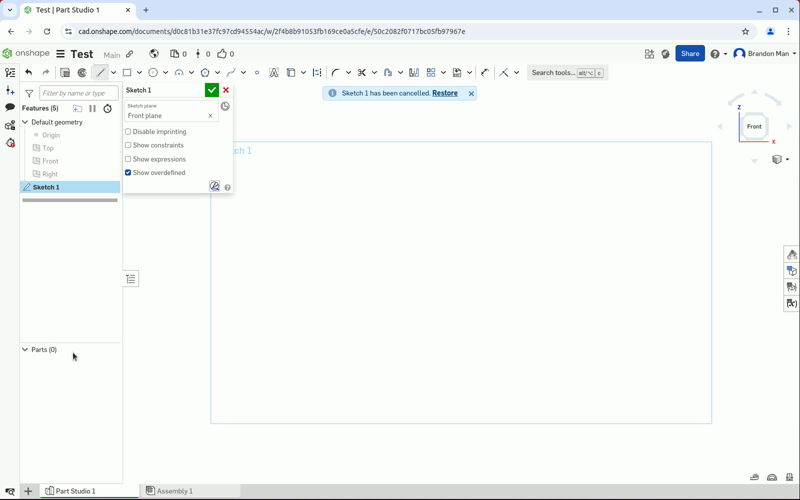
mouse_move(375, 312)
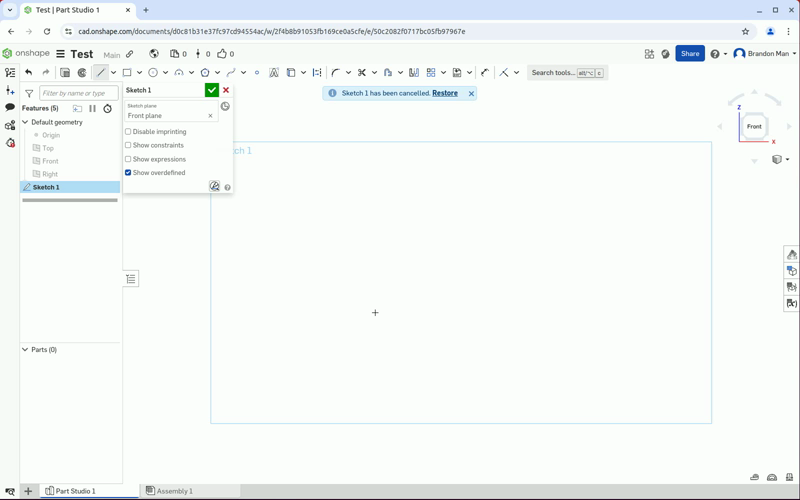
click(375, 312)
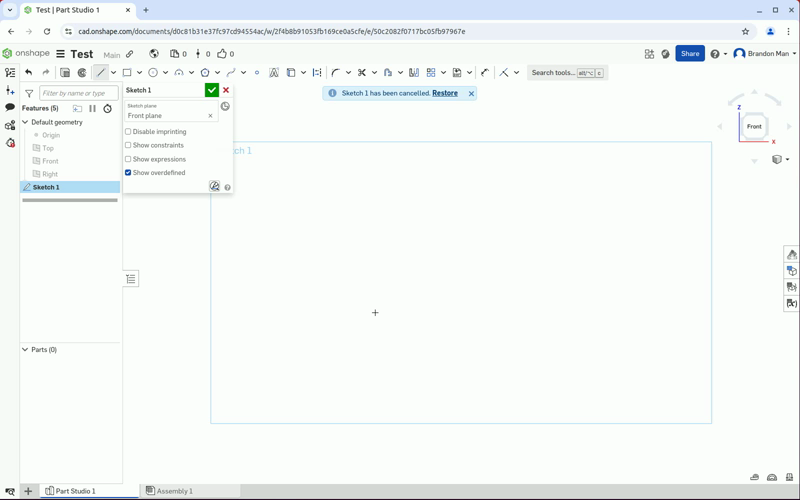
key_up(shift)
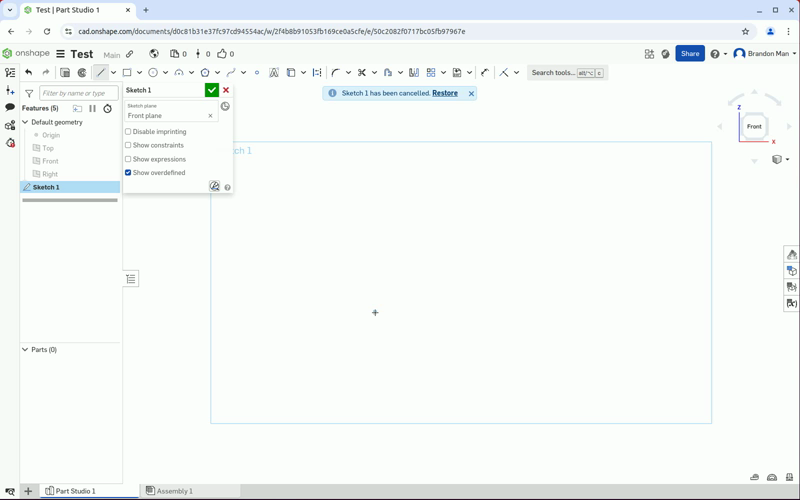
key_down(shift)
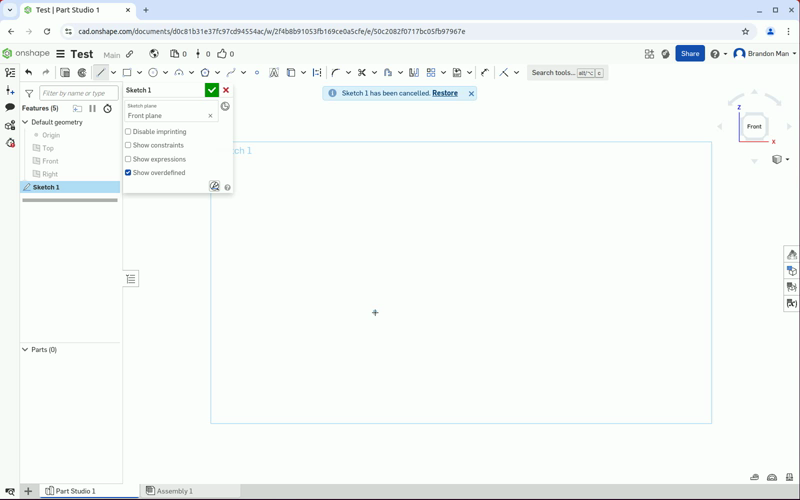
mouse_move(454, 326)
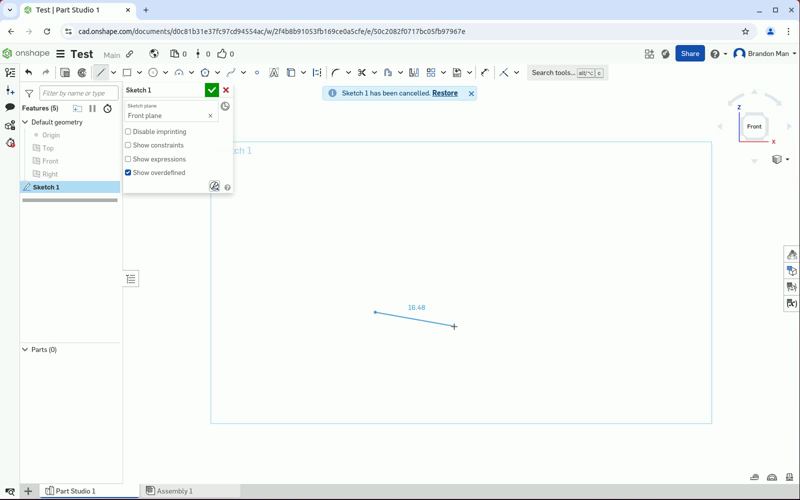
click(454, 326)
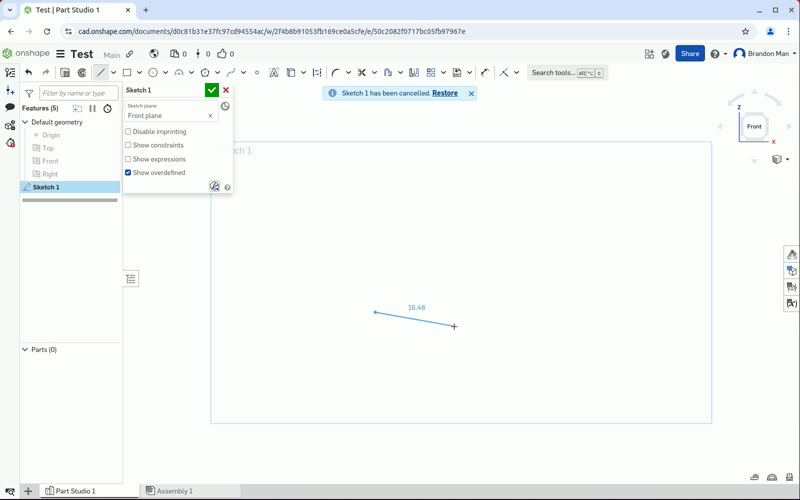
key_up(shift)
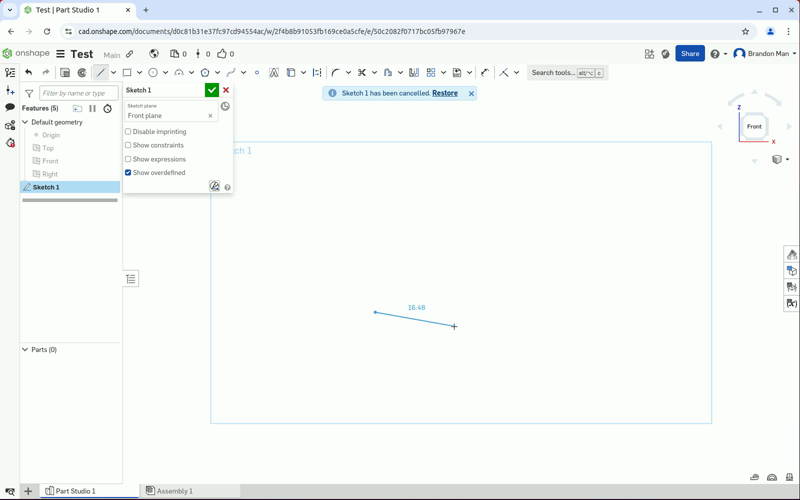
key(esc)
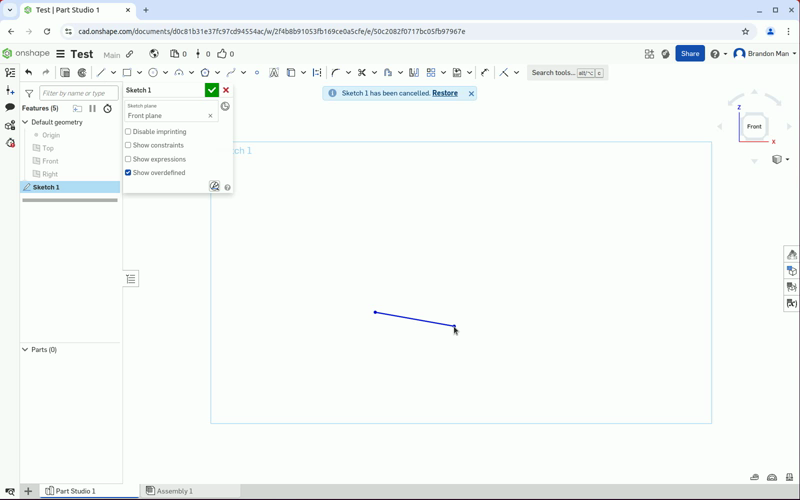
key(a)
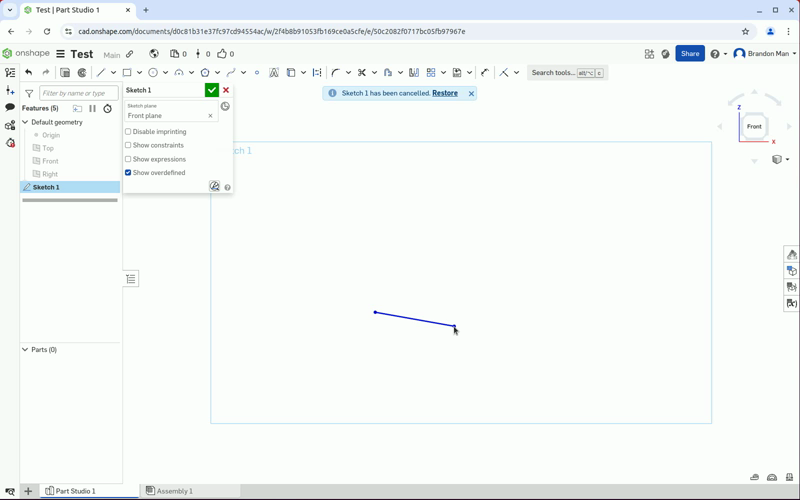
mouse_move(454, 326)
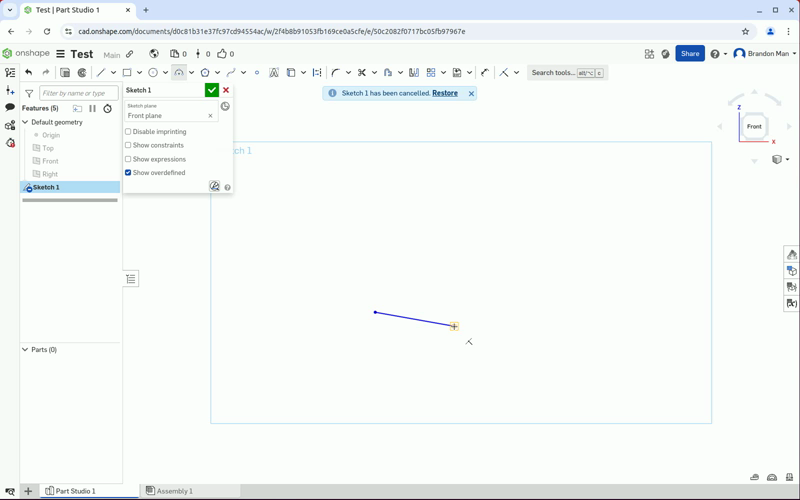
click(454, 326)
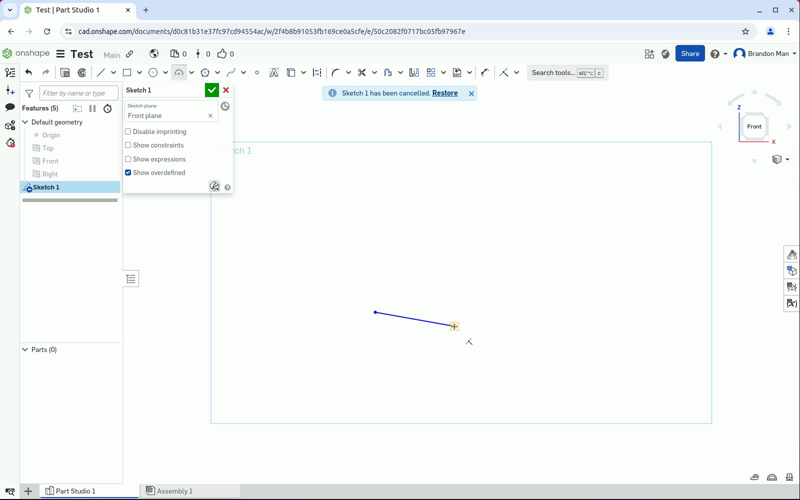
key_down(shift)
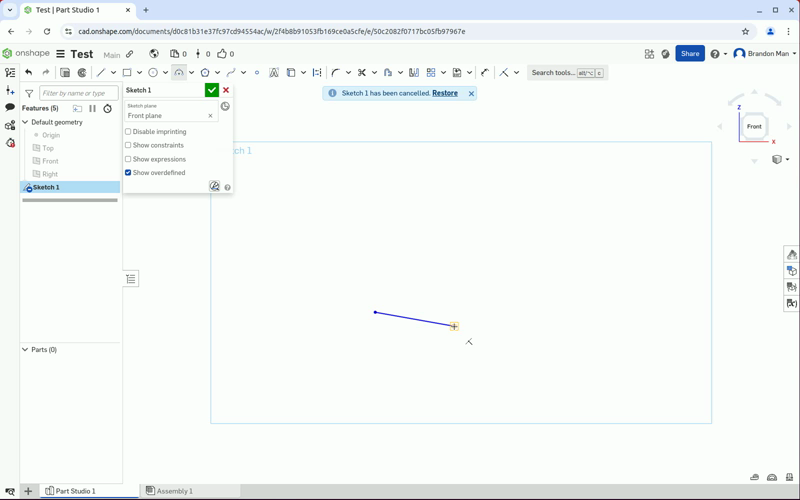
mouse_move(453, 239)
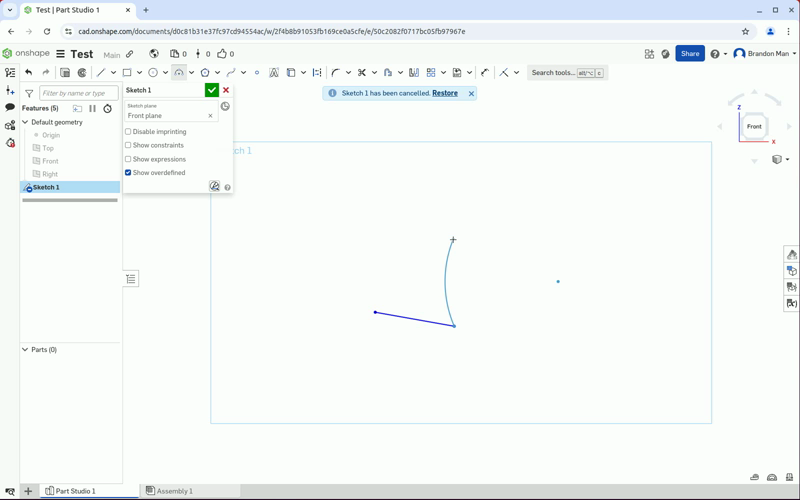
click(453, 239)
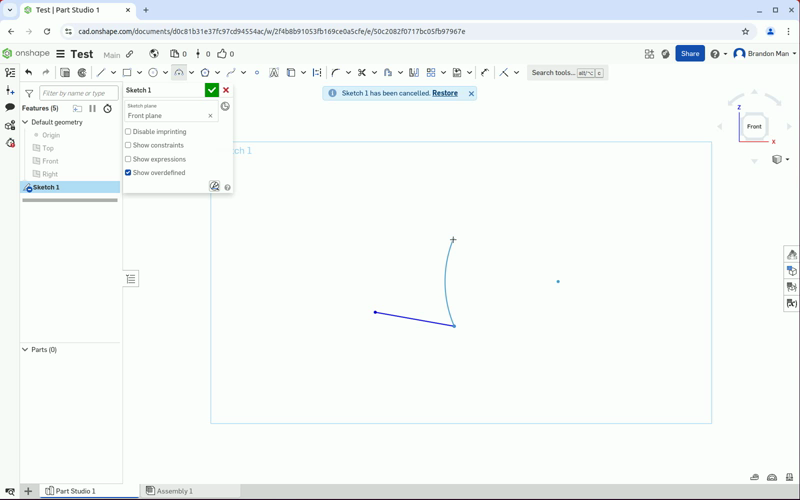
mouse_move(417, 282)
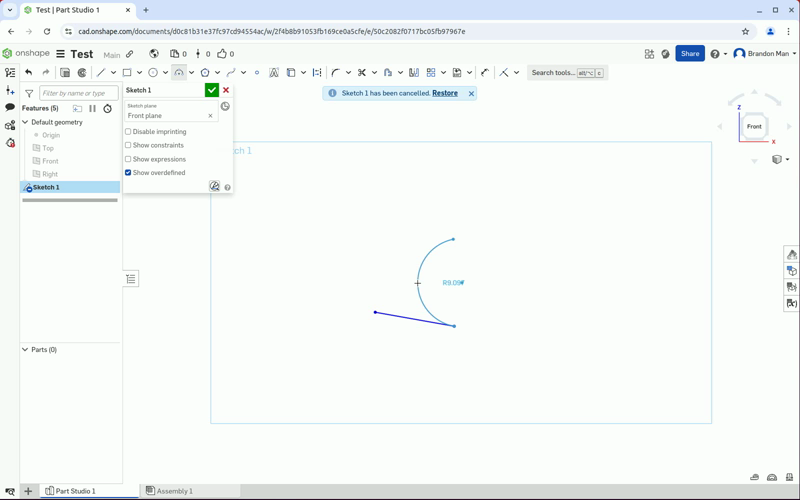
click(417, 282)
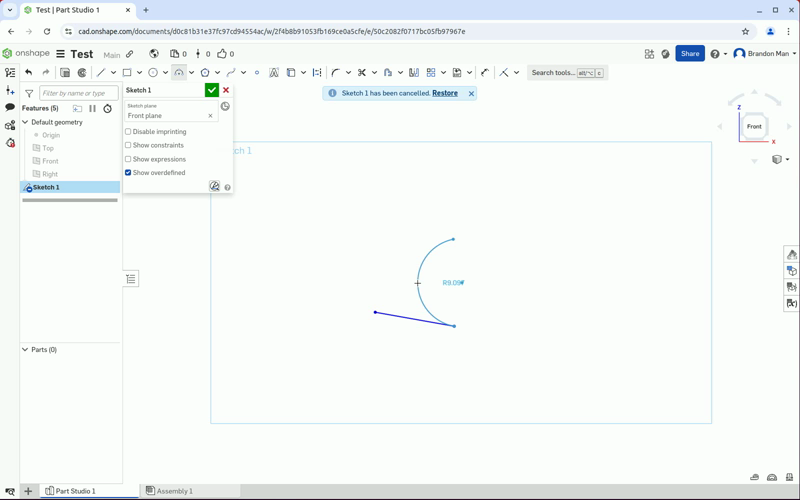
key_up(shift)
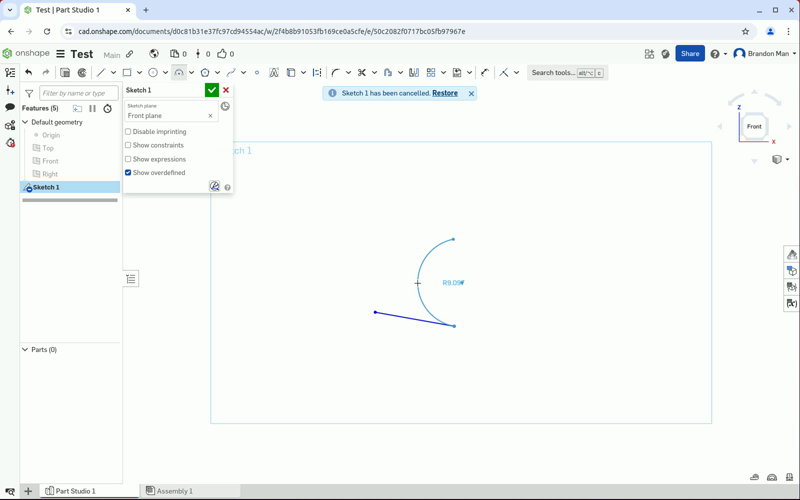
key(esc)
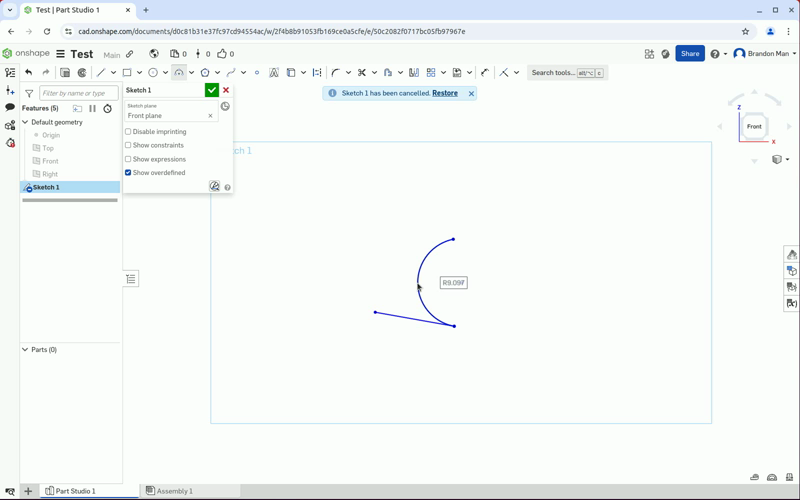
key(l)
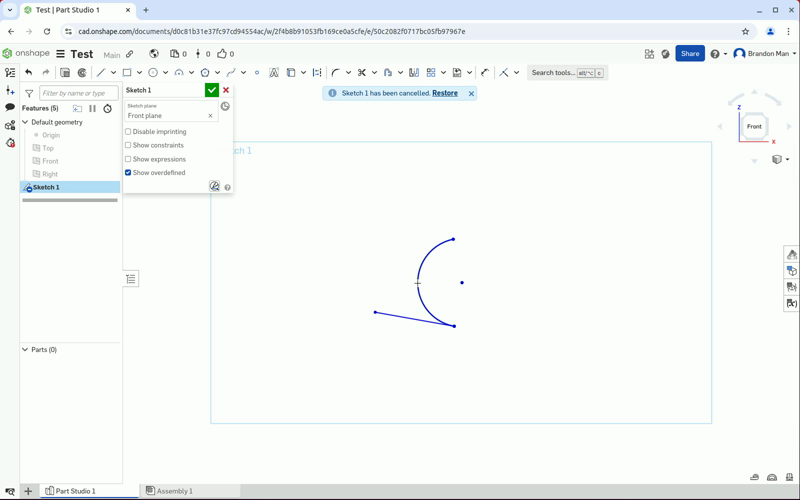
mouse_move(453, 239)
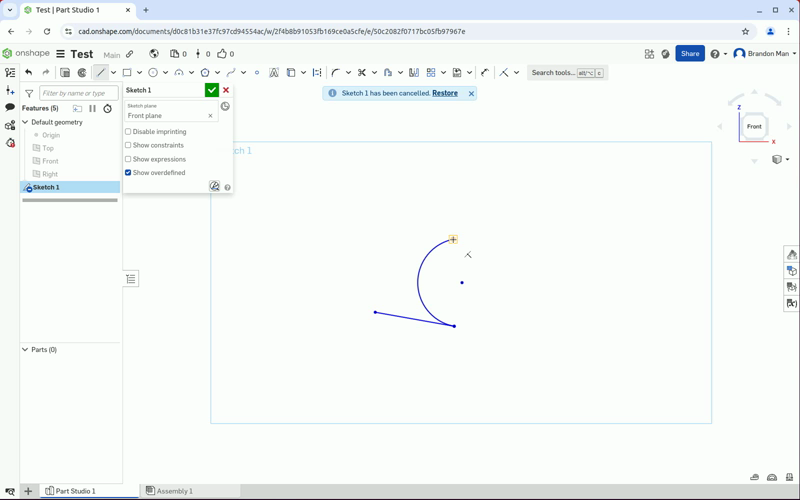
click(453, 239)
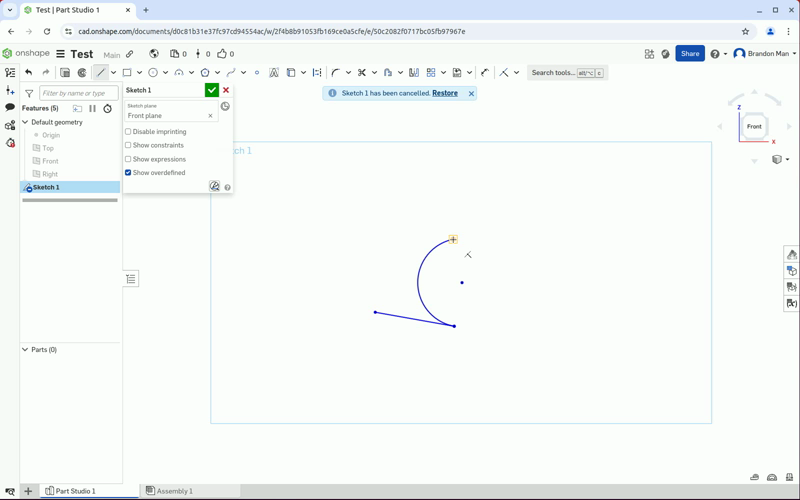
key_down(shift)
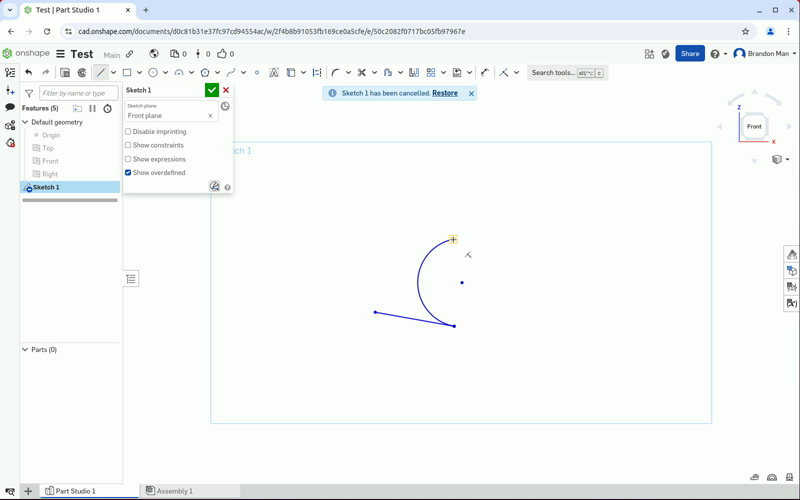
mouse_move(380, 253)
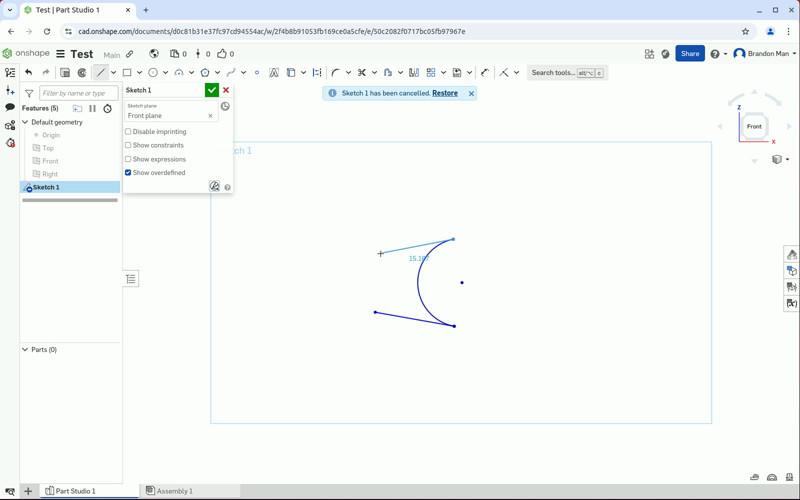
click(380, 253)
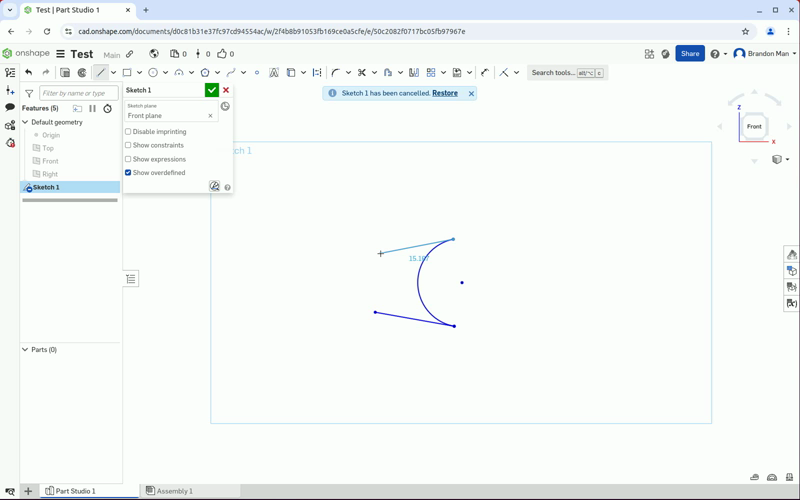
key_up(shift)
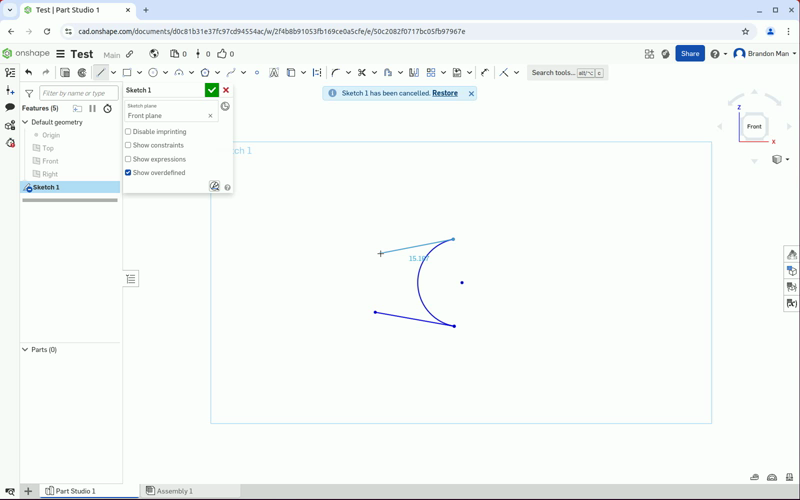
key(esc)
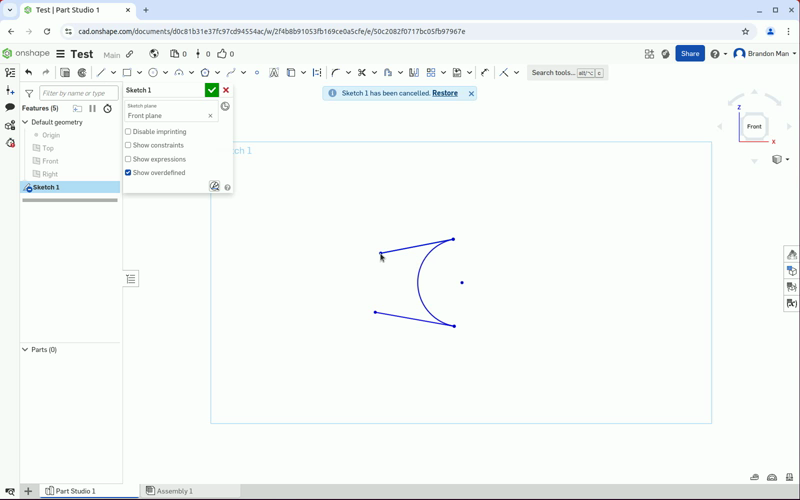
key(a)
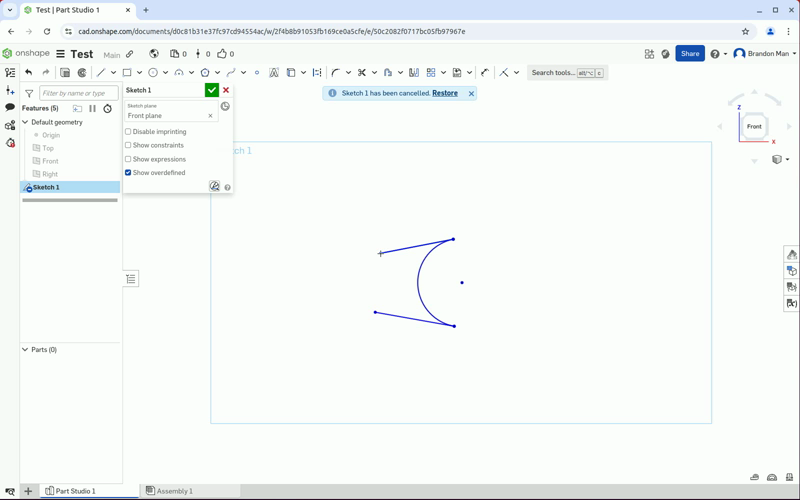
mouse_move(380, 253)
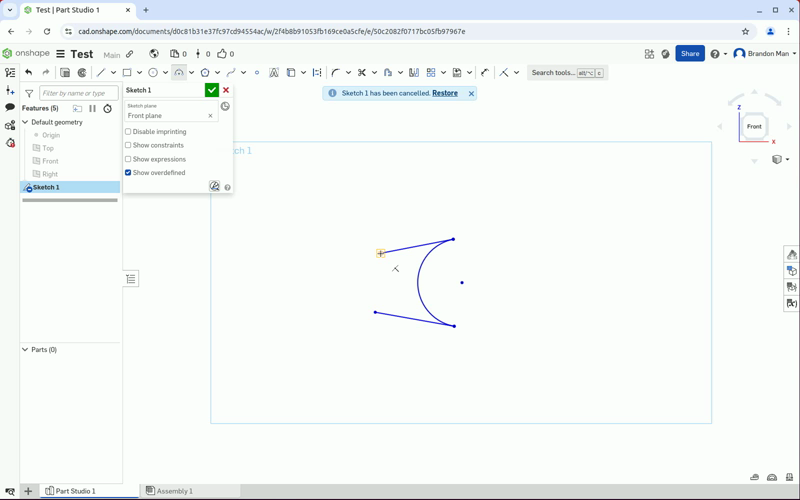
click(380, 253)
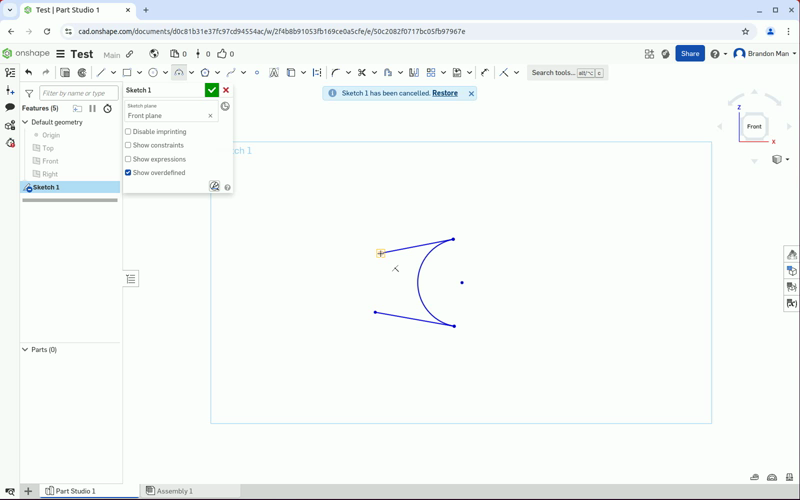
mouse_move(375, 312)
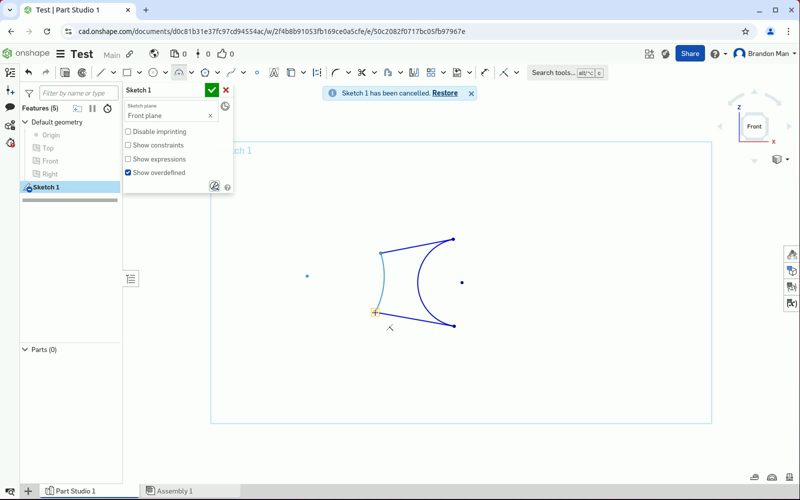
click(375, 312)
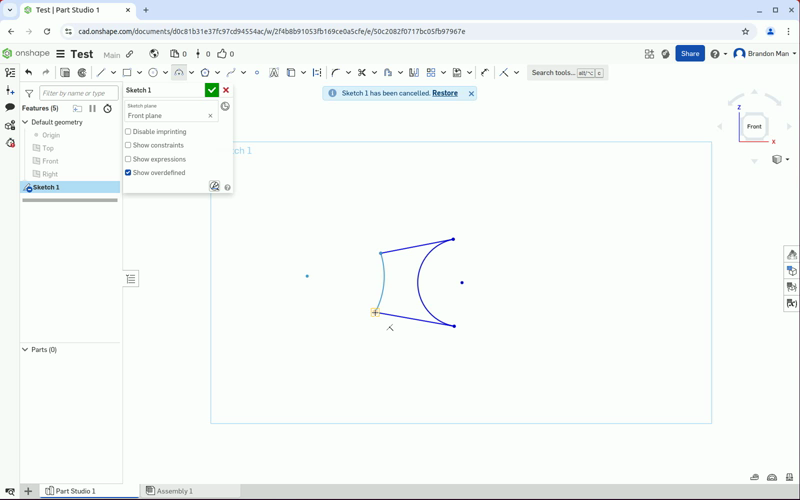
key_down(shift)
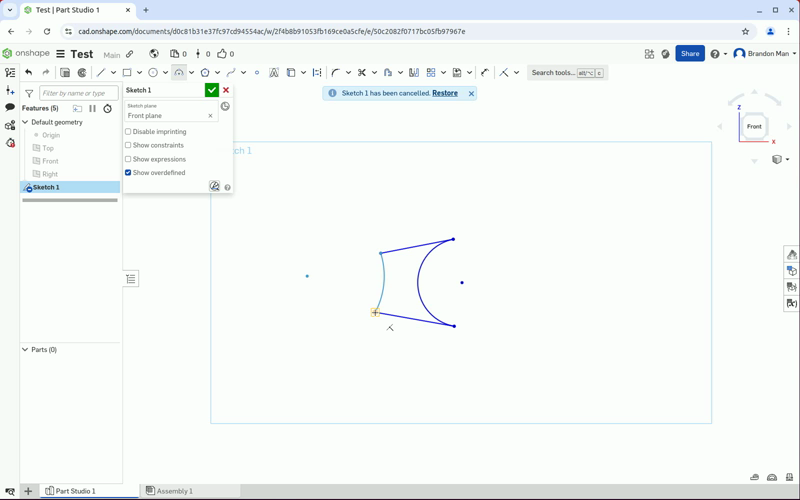
mouse_move(407, 285)
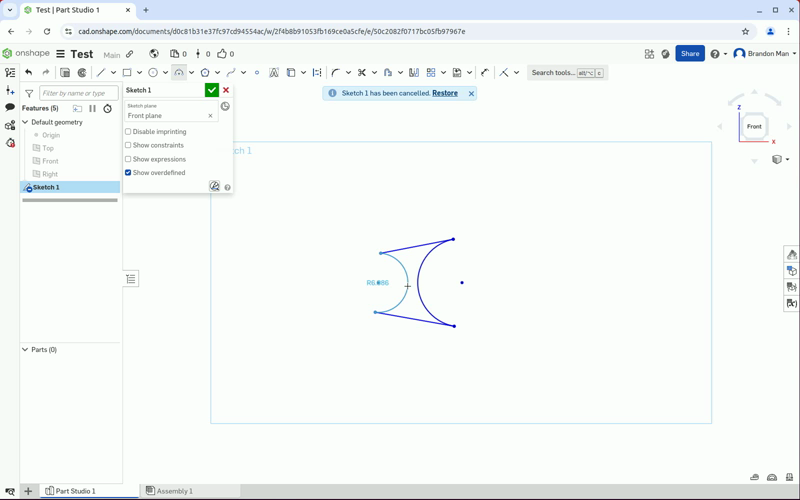
click(407, 285)
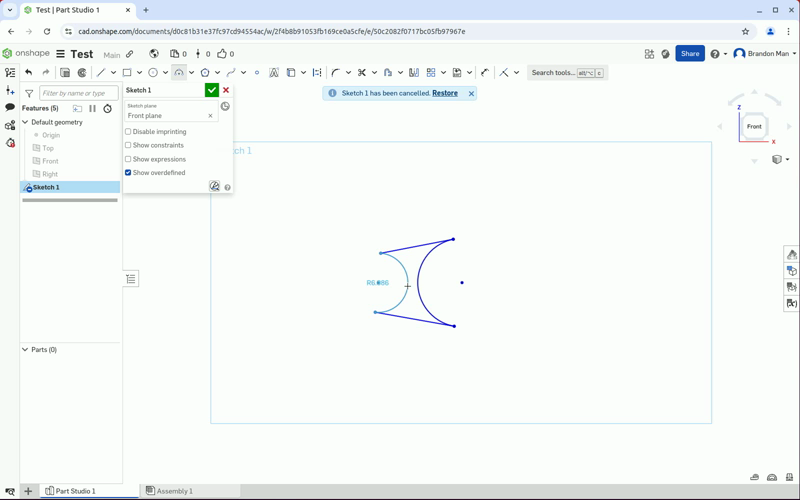
key_up(shift)
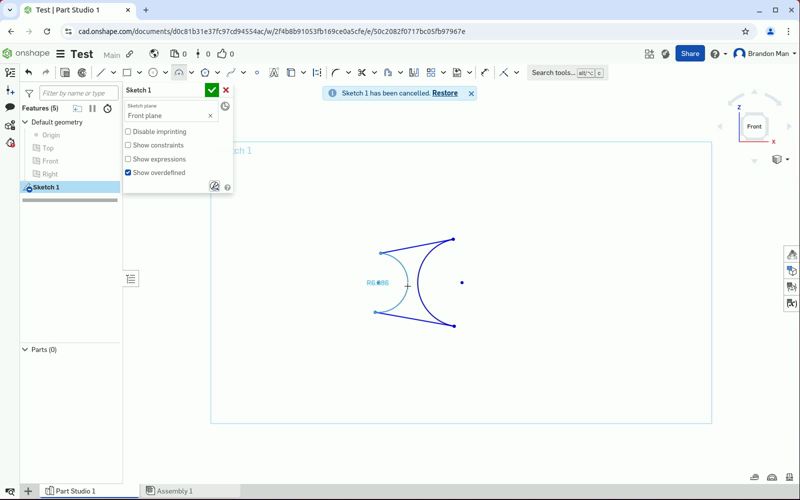
key(esc)
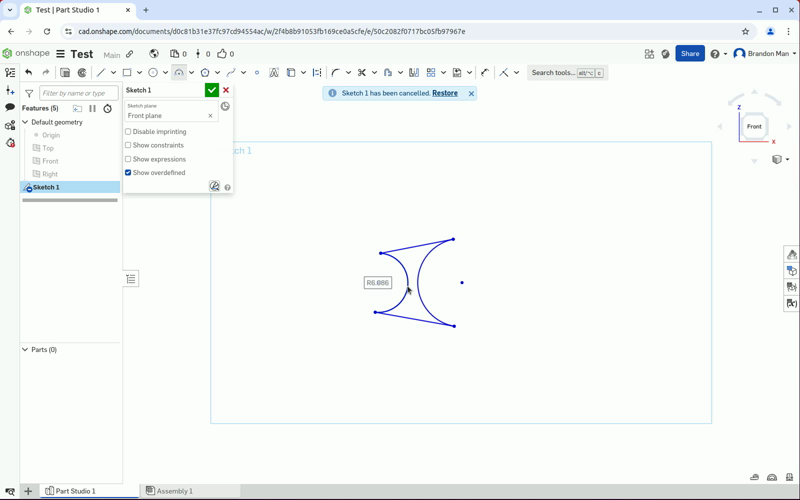
mouse_move(430, 247)
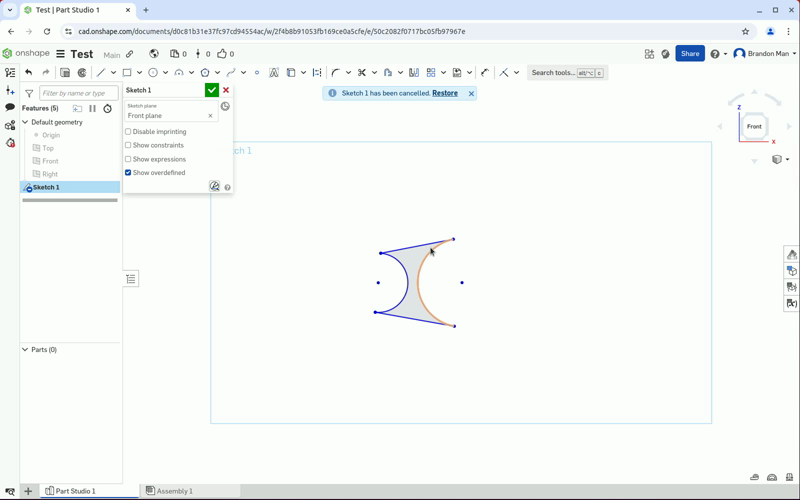
scroll(6)
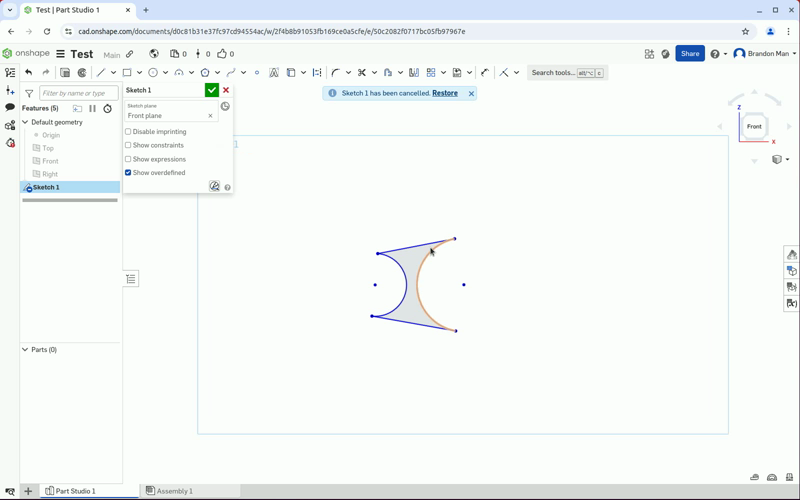
scroll(6)
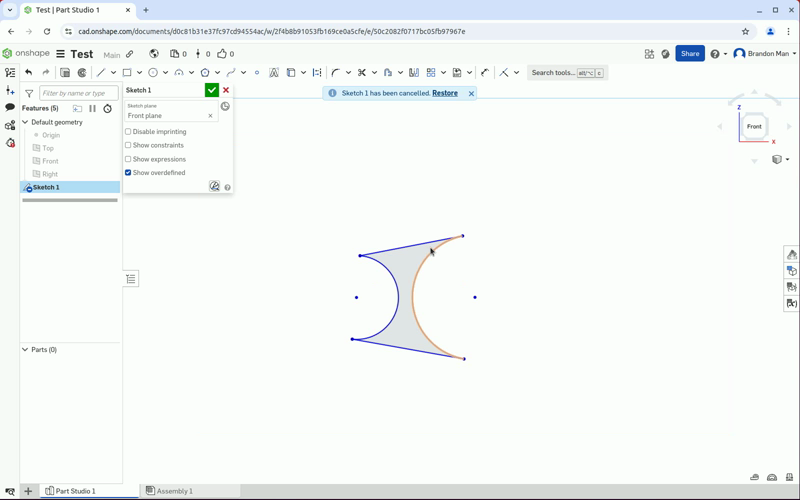
scroll(6)
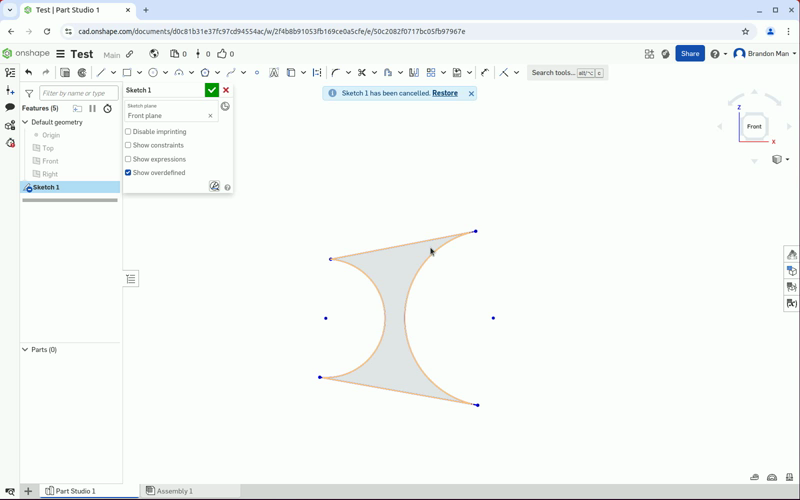
scroll(6)
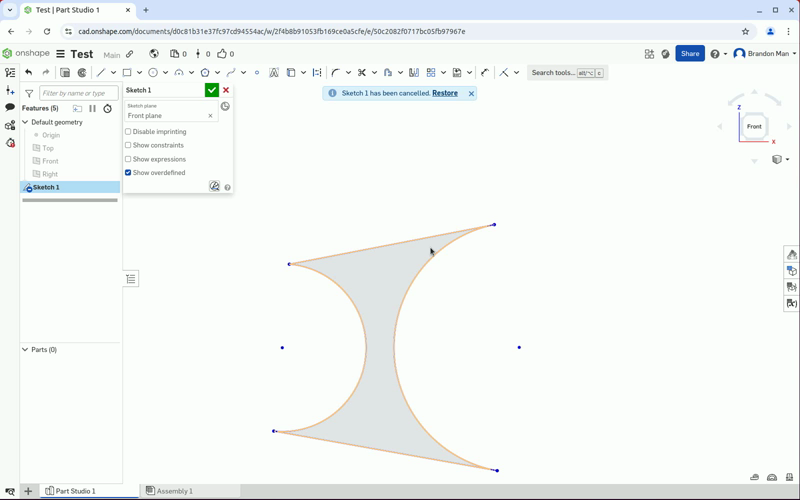
scroll(6)
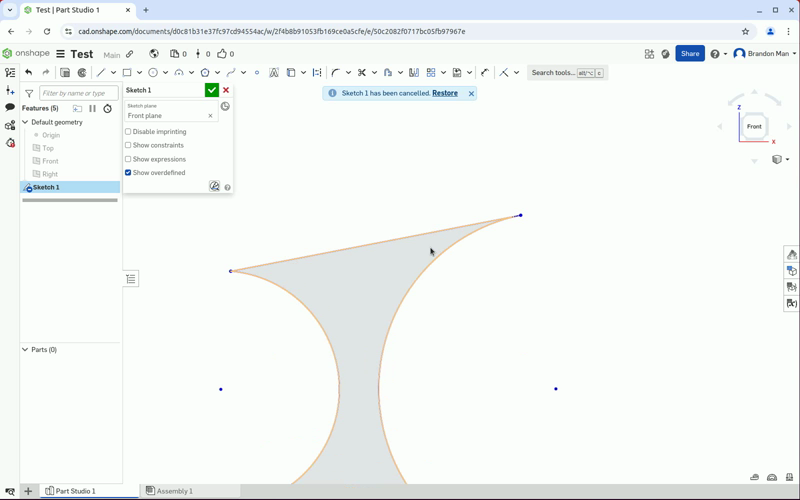
scroll(6)
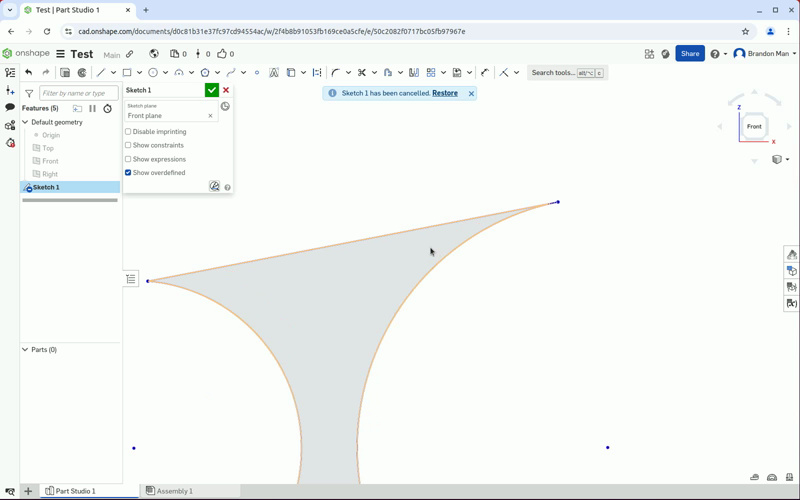
scroll(6)
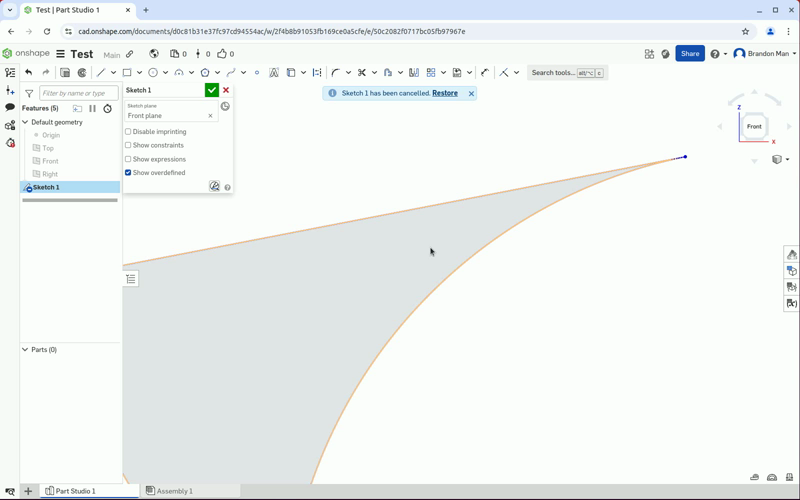
click(430, 247)
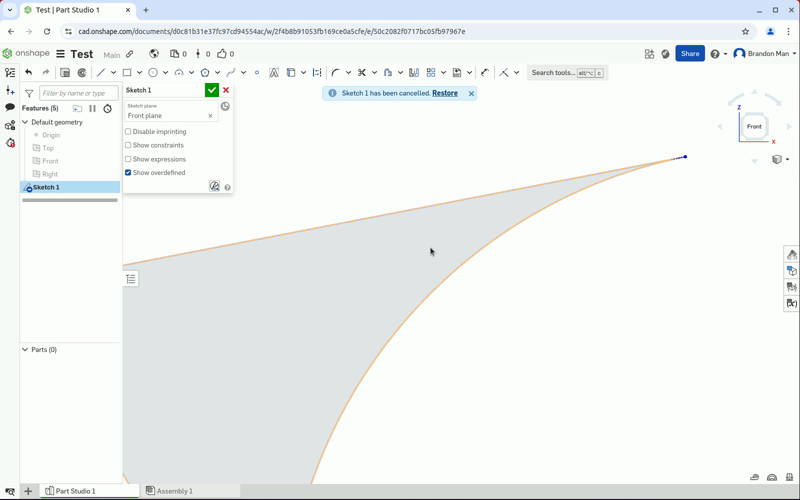
scroll(-6)
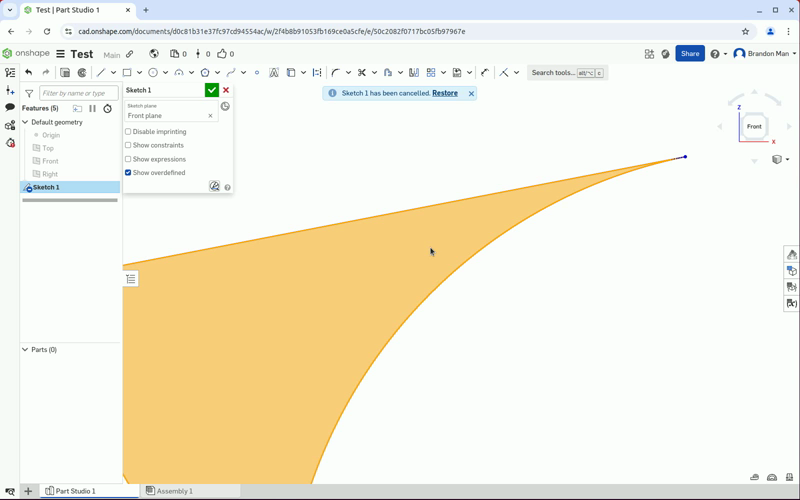
scroll(-6)
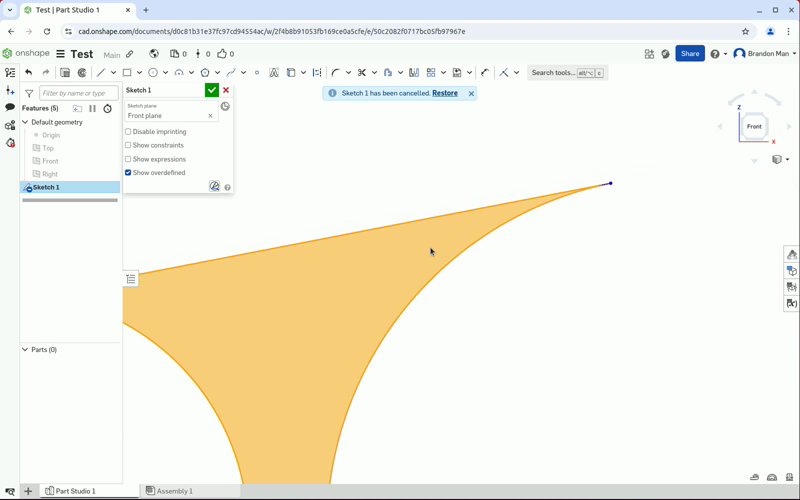
scroll(-6)
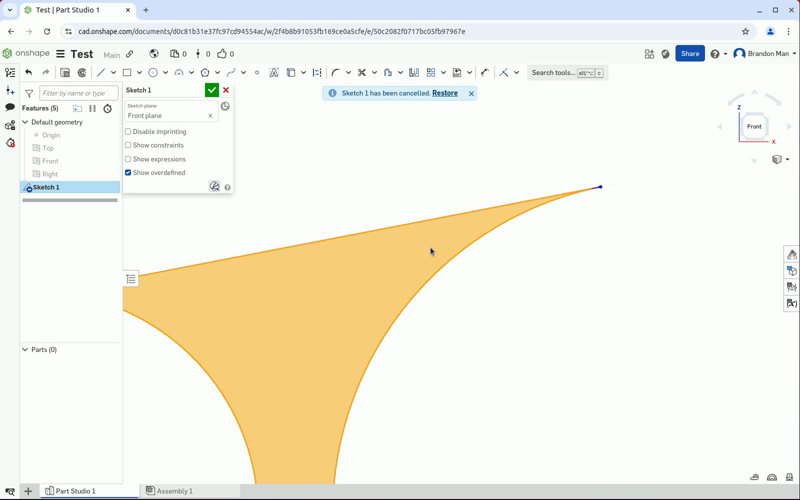
scroll(-6)
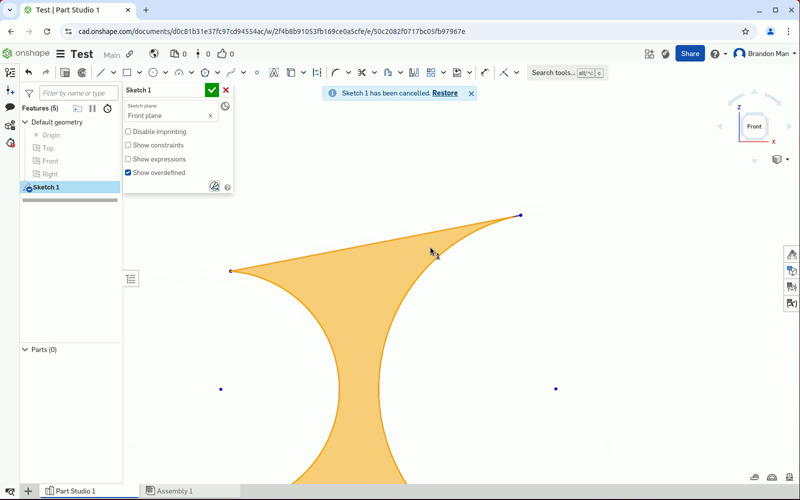
scroll(-6)
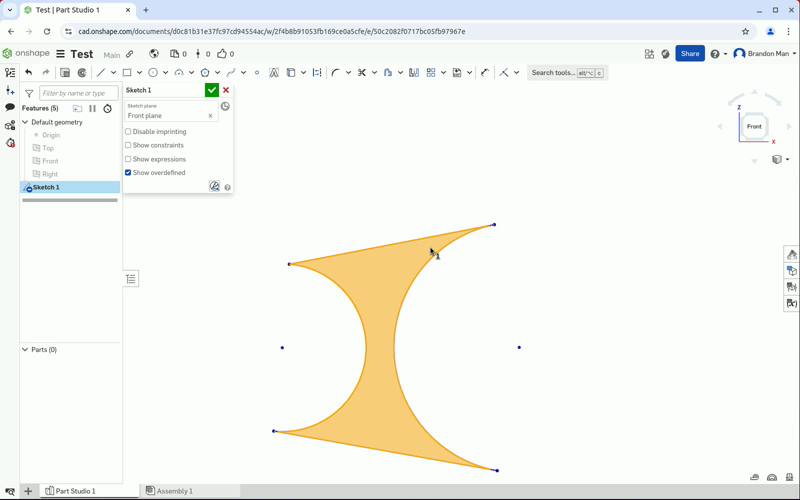
scroll(-6)
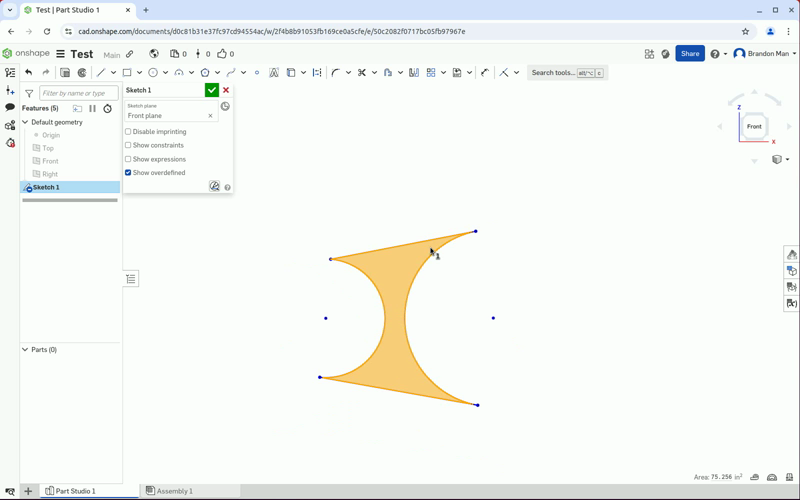
scroll(-6)
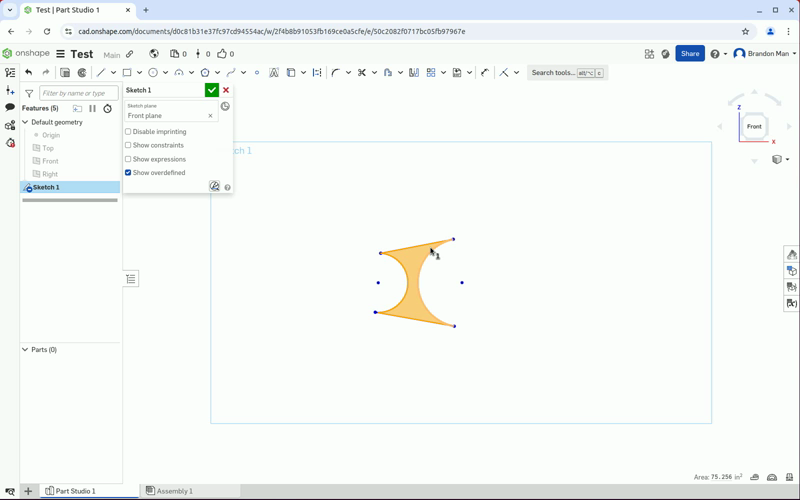
mouse_move(73, 352)
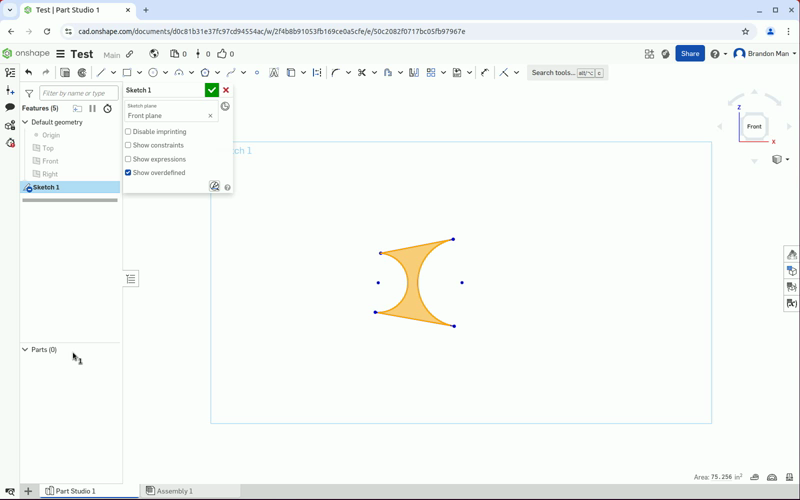
key(shift+y)
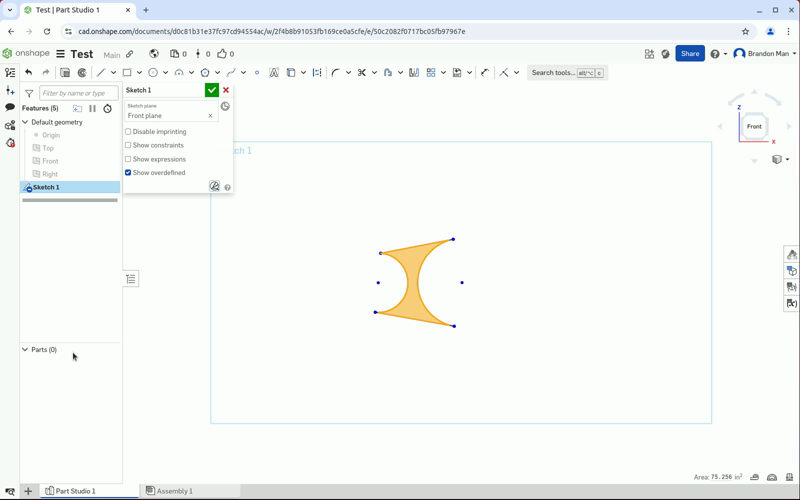
key(shift+e)
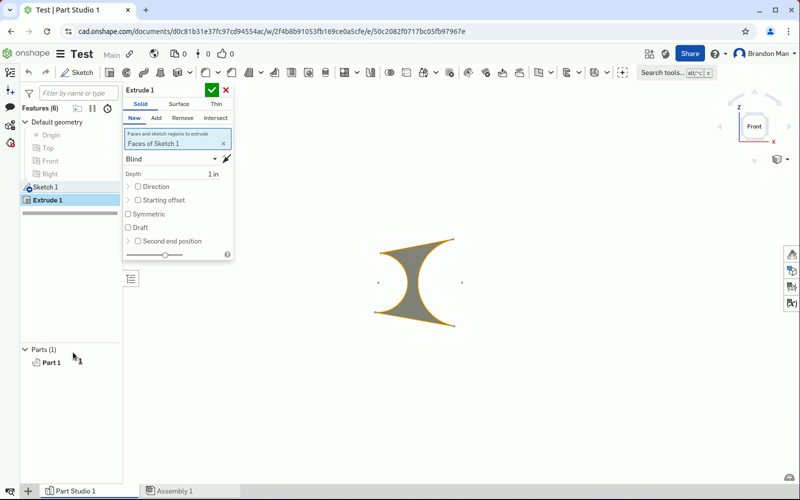
mouse_move(143, 106)
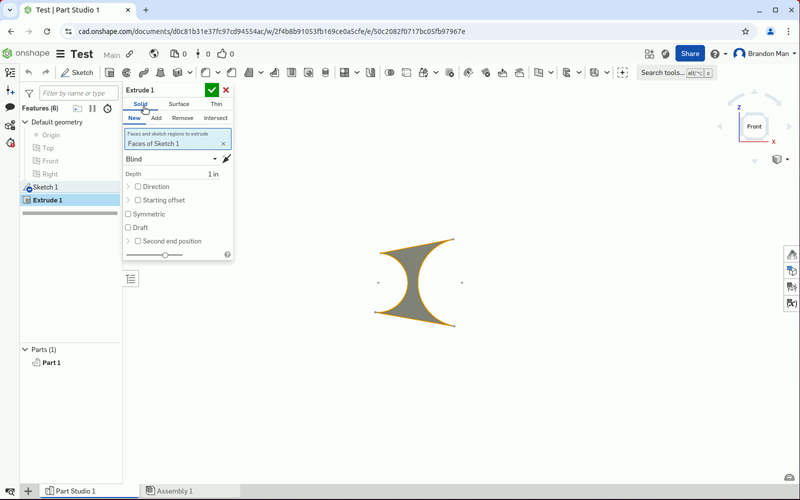
click(143, 106)
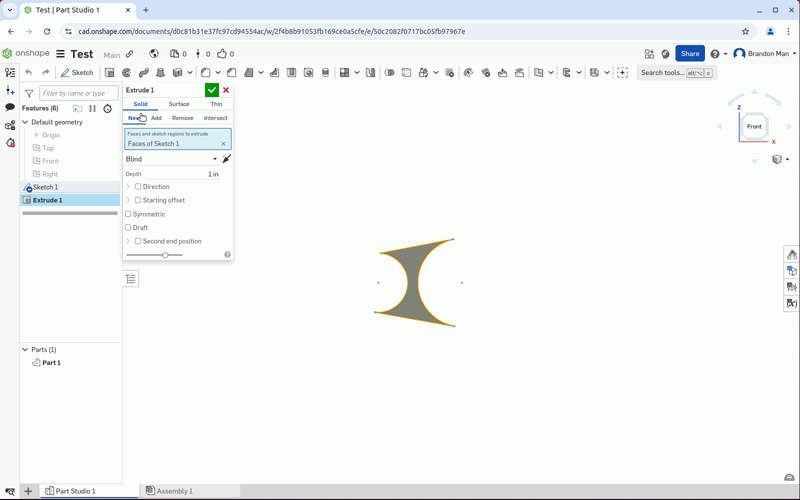
mouse_move(137, 120)
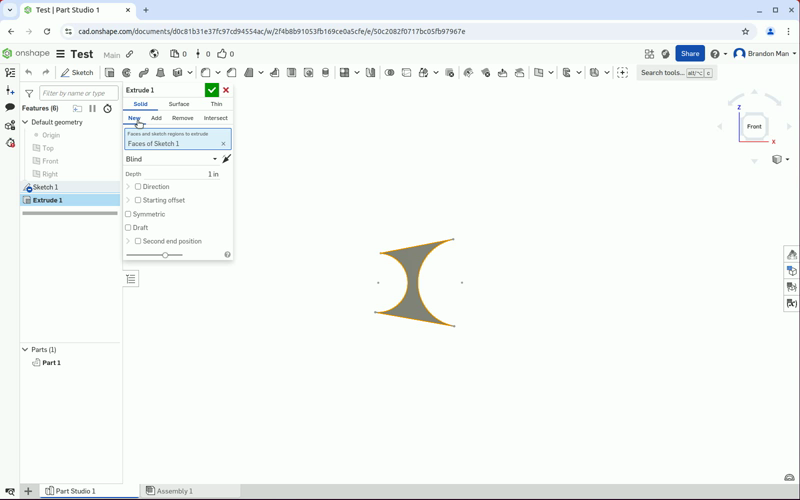
click(137, 120)
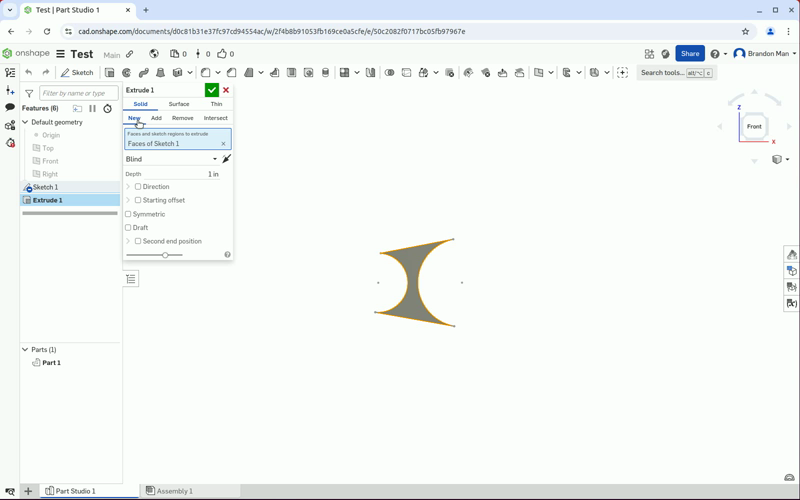
key(tab, 4)
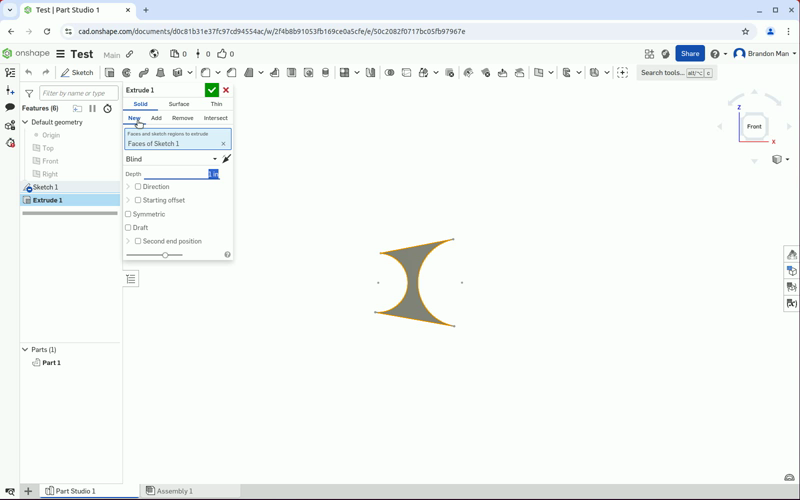
text(7.943)
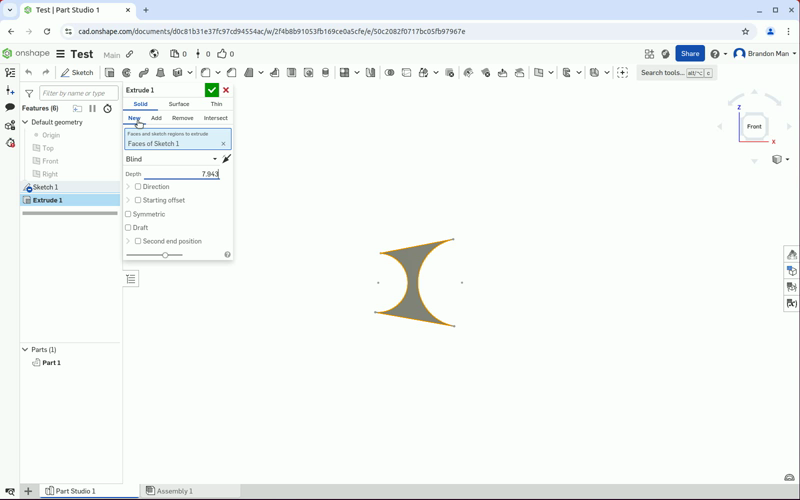
key(enter)
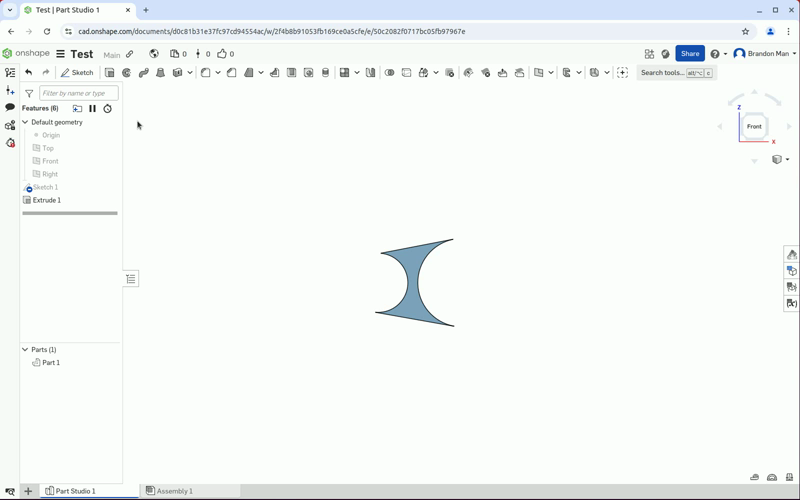
key(shift+h)
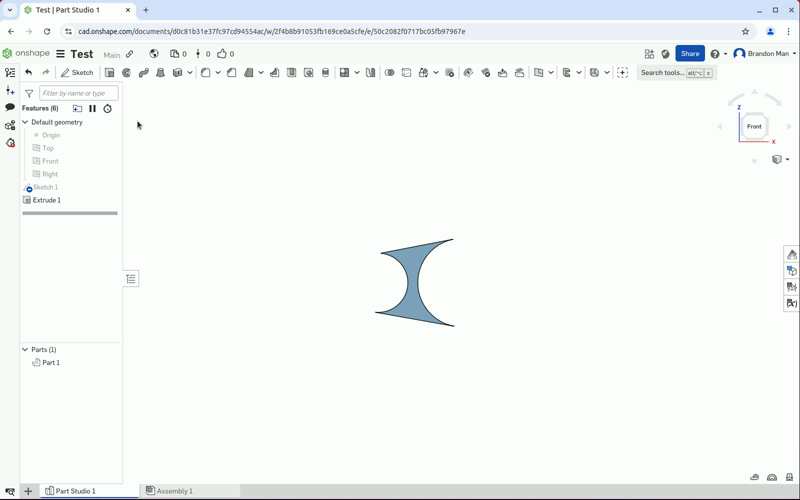
key(shift+h)
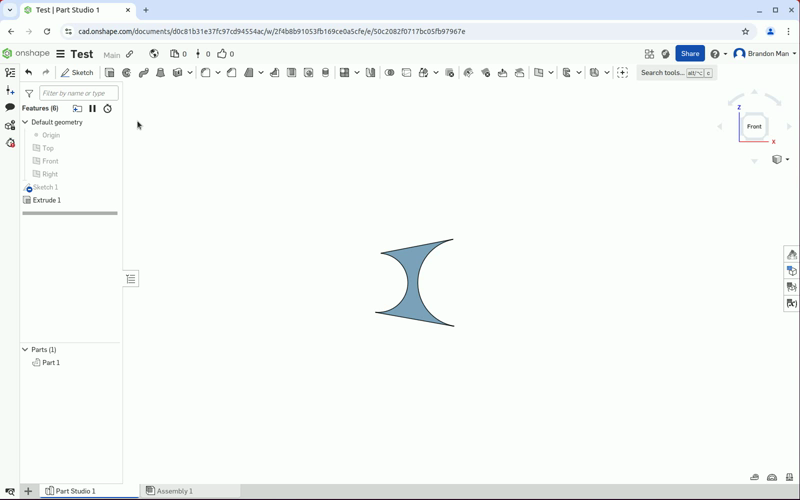
mouse_move(73, 189)
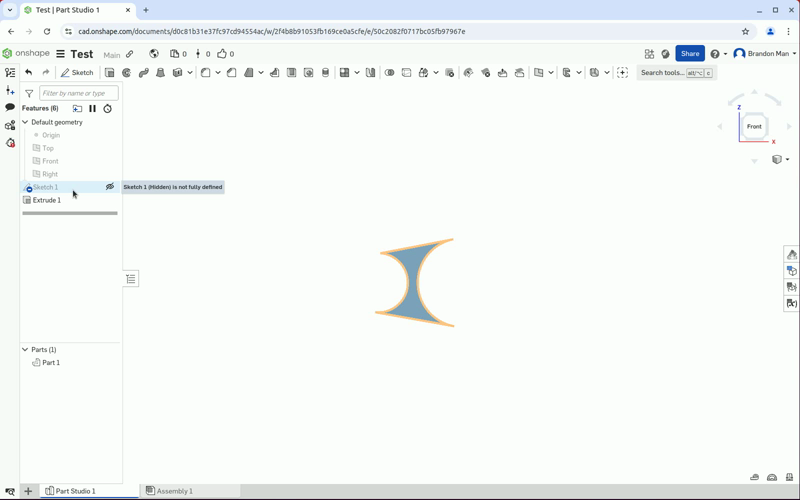
click(73, 189)
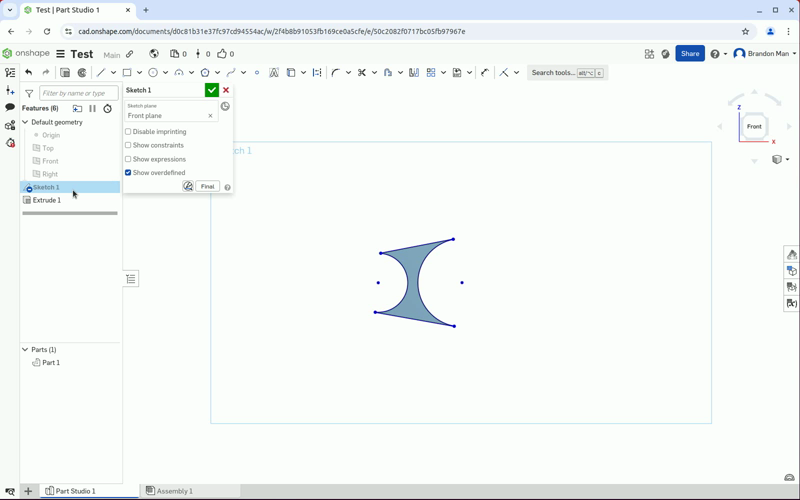
mouse_move(229, 92)
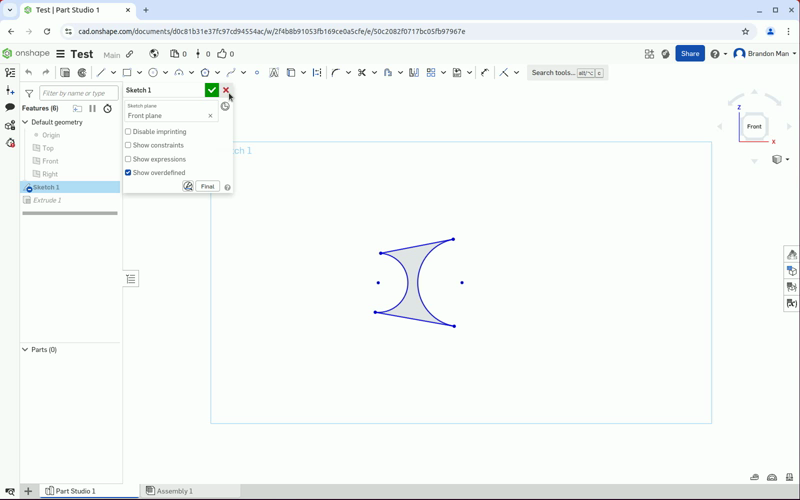
click(229, 92)
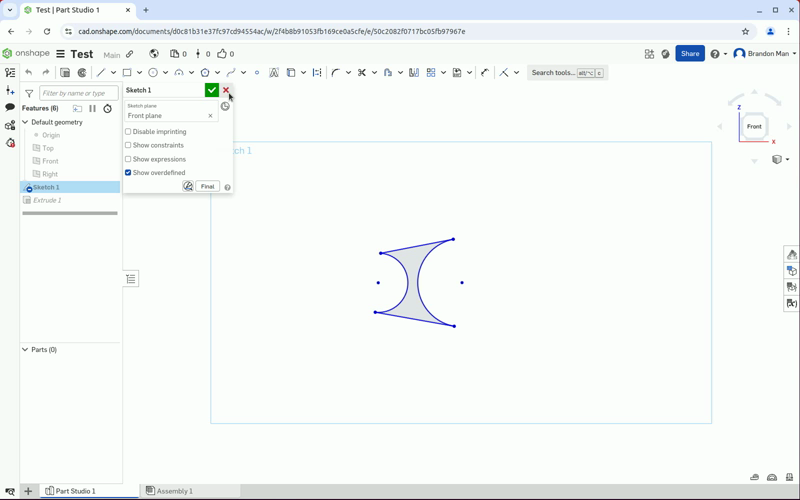
key(shift+s)
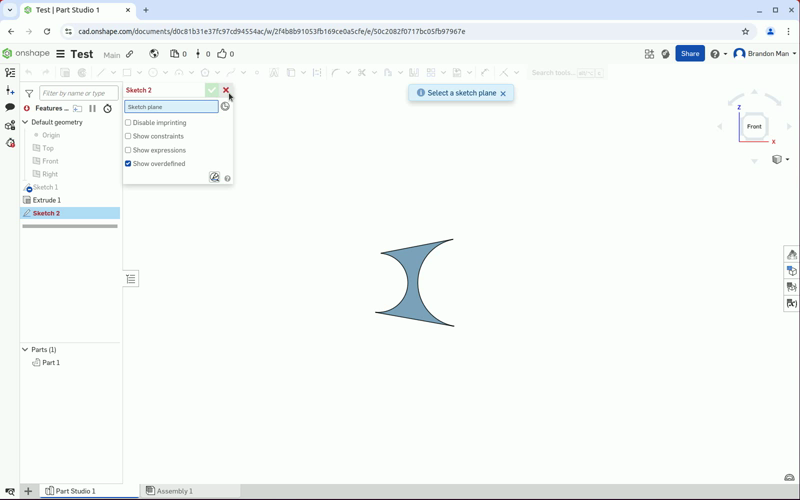
mouse_move(73, 163)
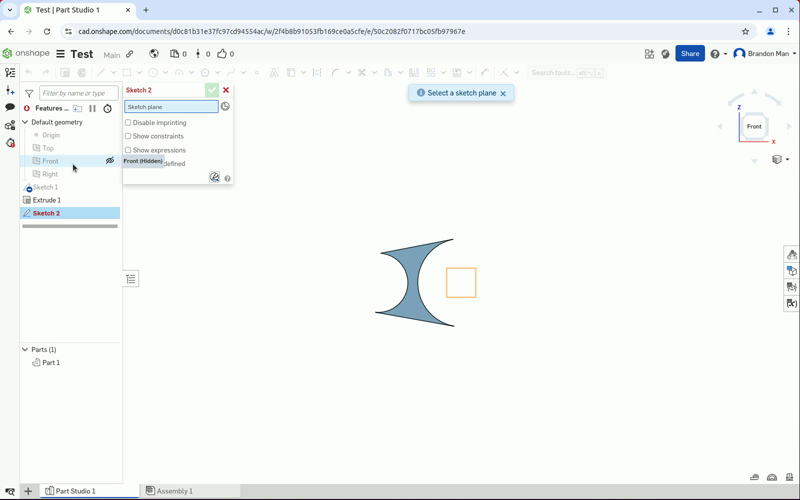
click(73, 163)
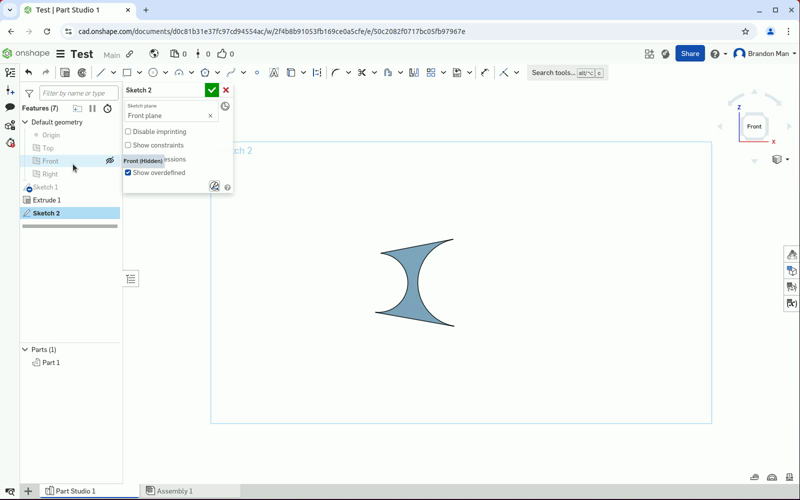
mouse_move(73, 352)
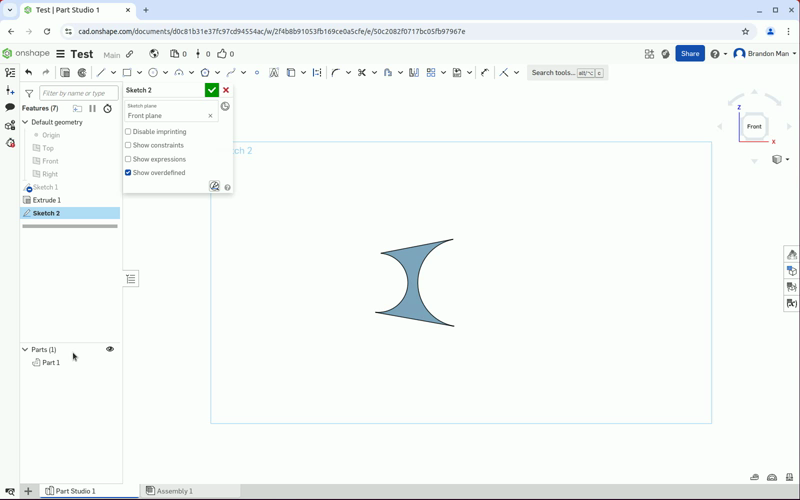
key(y)
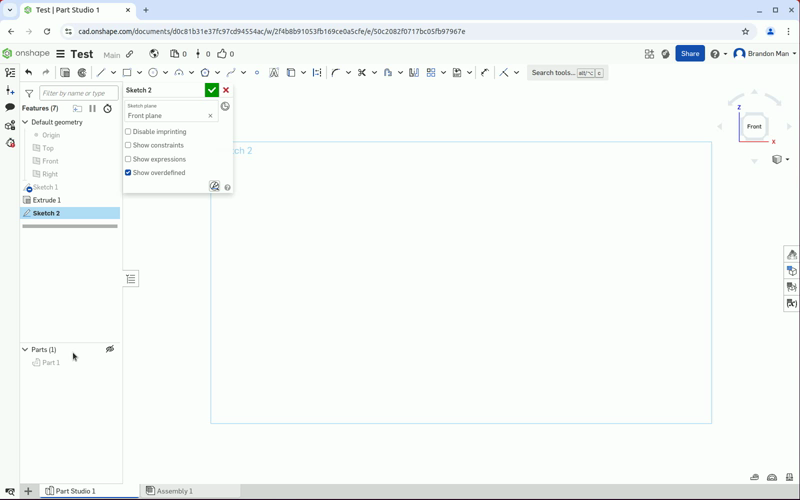
key(c)
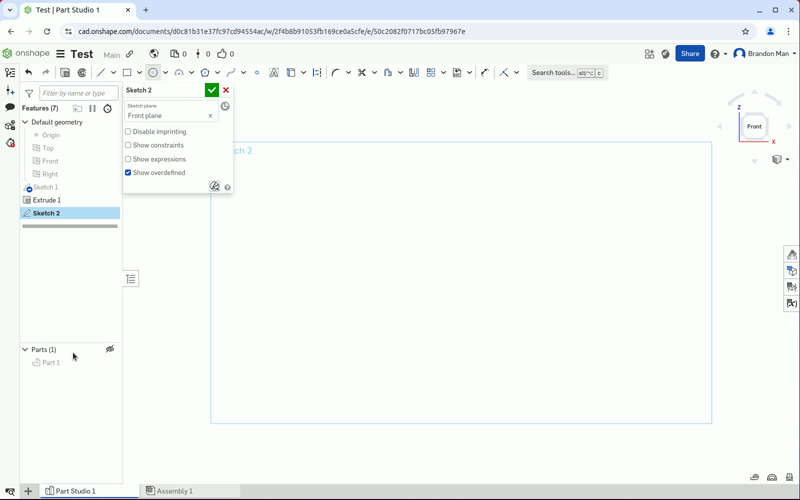
key_down(shift)
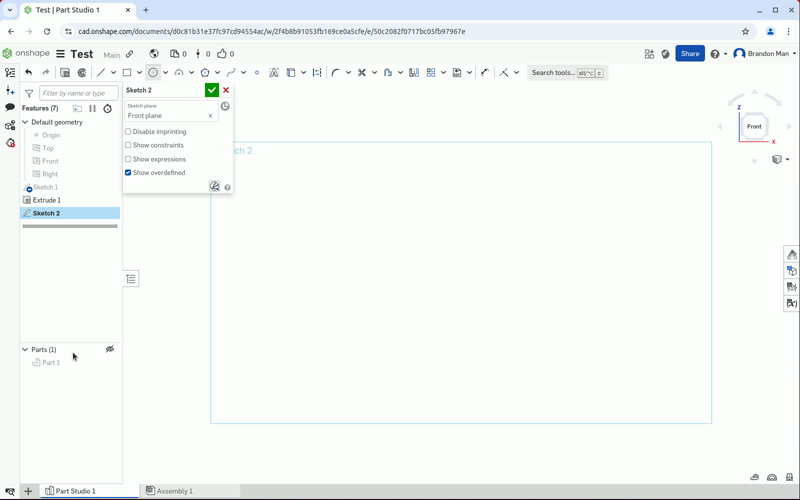
mouse_move(378, 282)
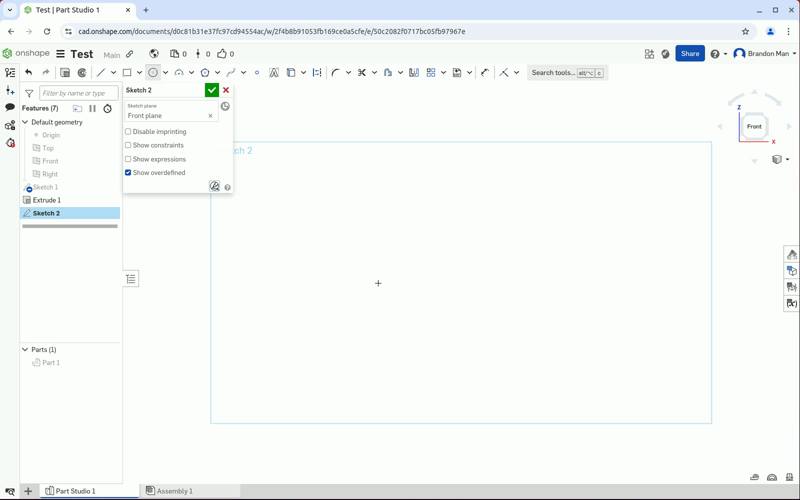
click(378, 282)
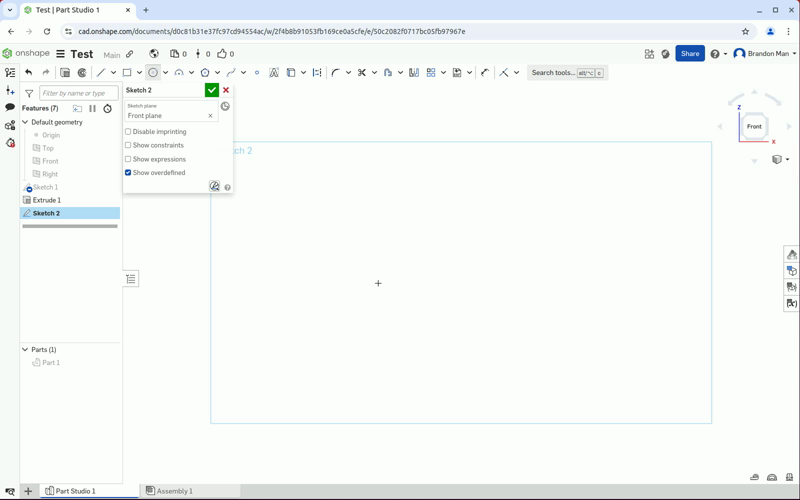
key_up(shift)
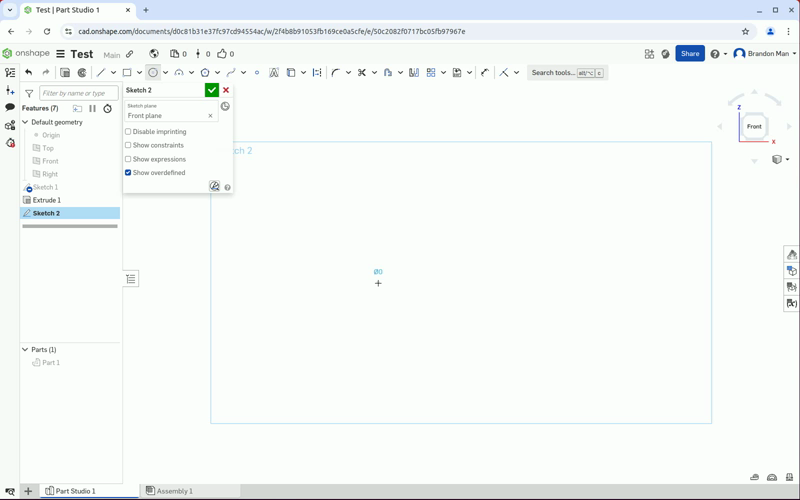
mouse_move(407, 282)
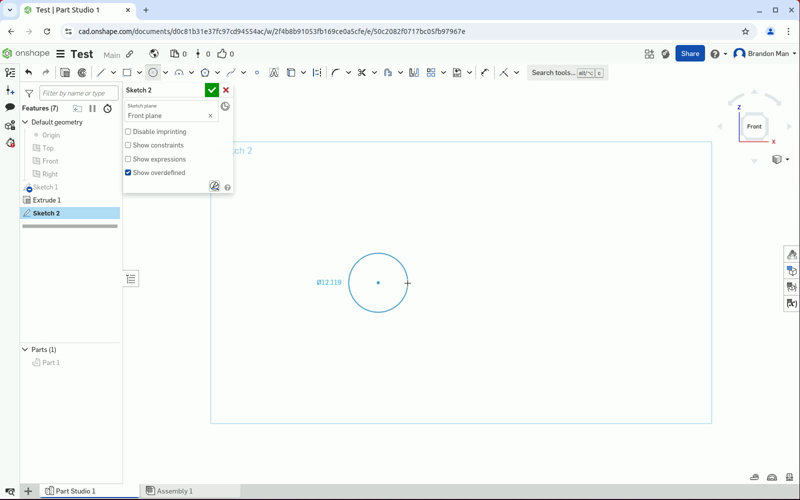
click(407, 282)
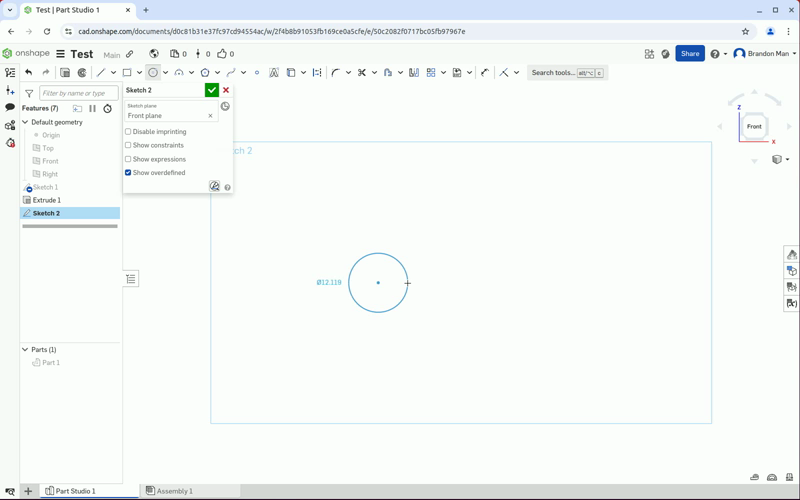
key(esc)
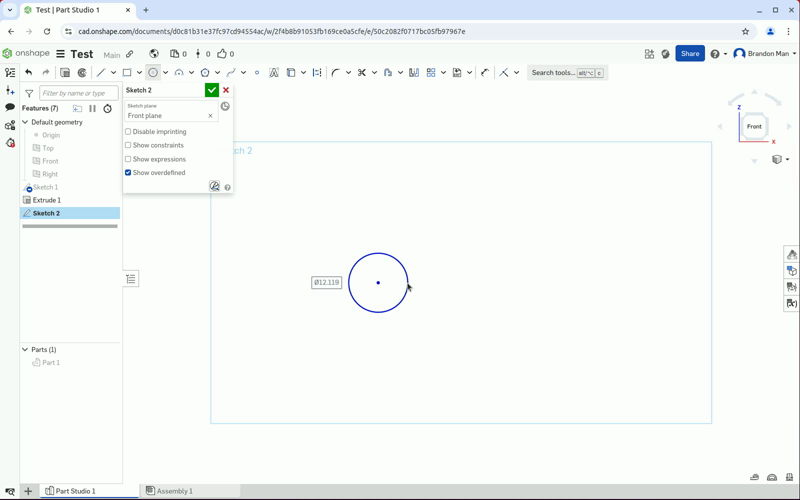
key(c)
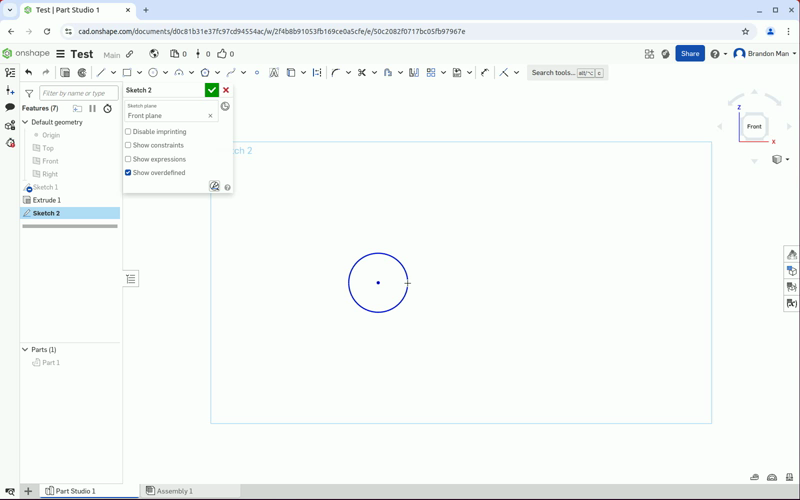
key_down(shift)
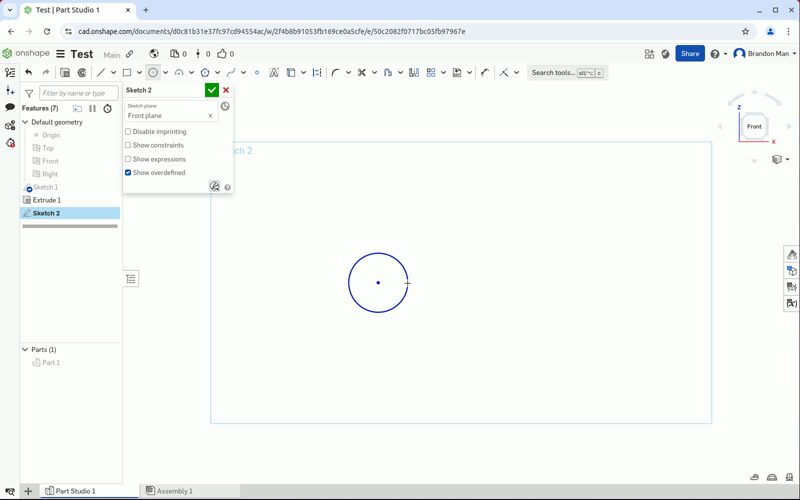
mouse_move(378, 282)
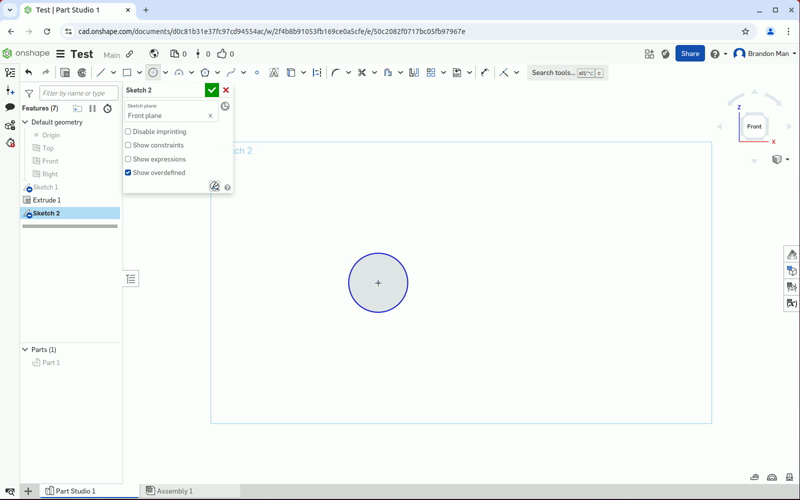
click(378, 282)
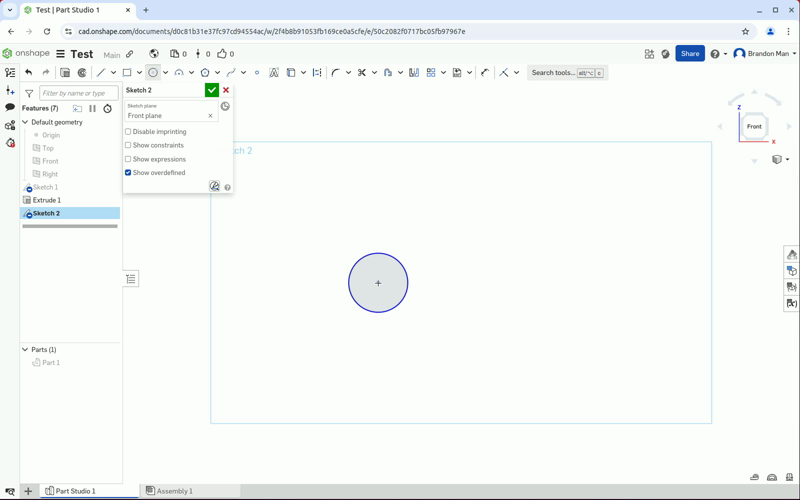
key_up(shift)
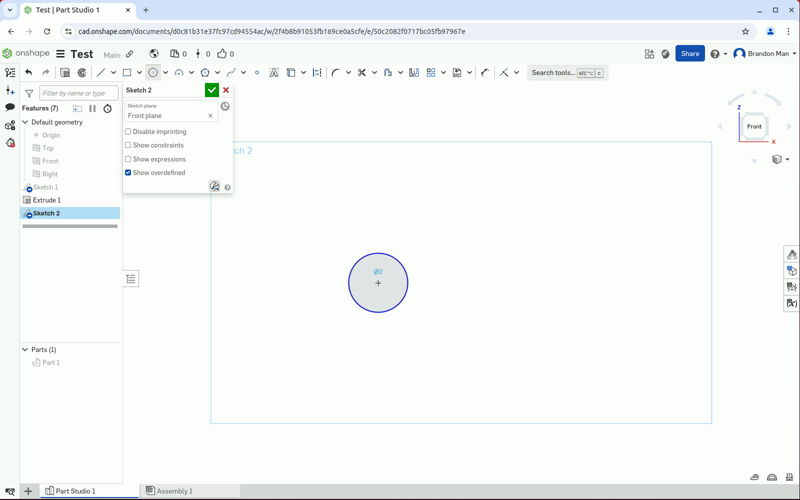
mouse_move(400, 282)
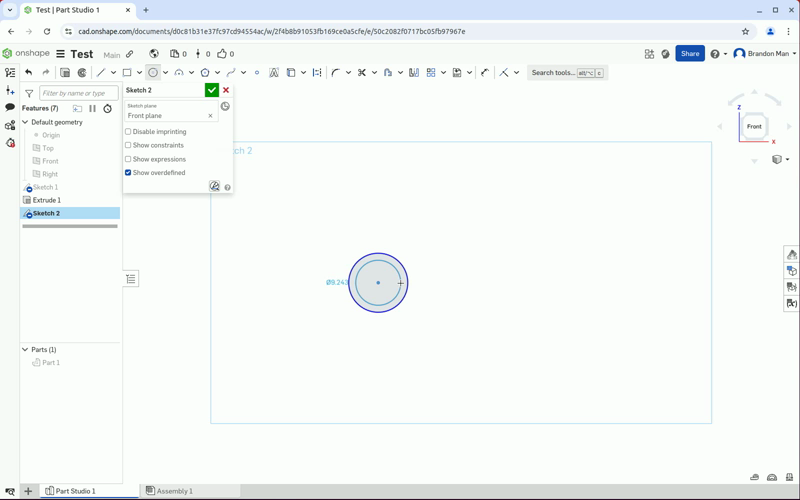
click(400, 282)
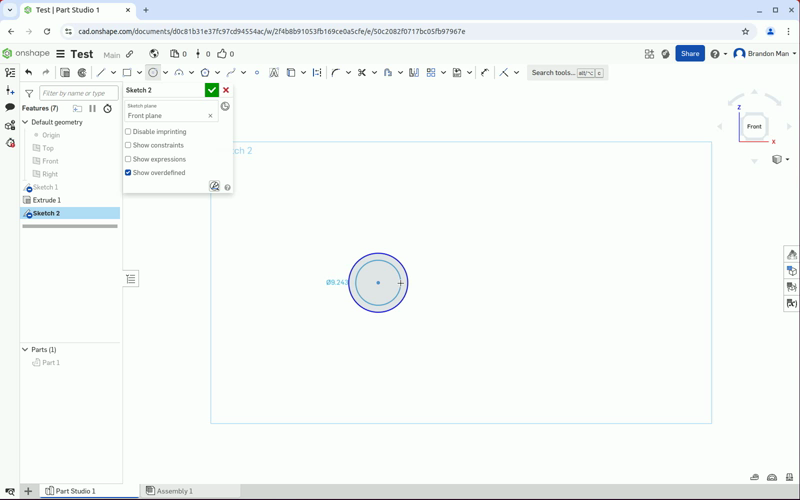
key(esc)
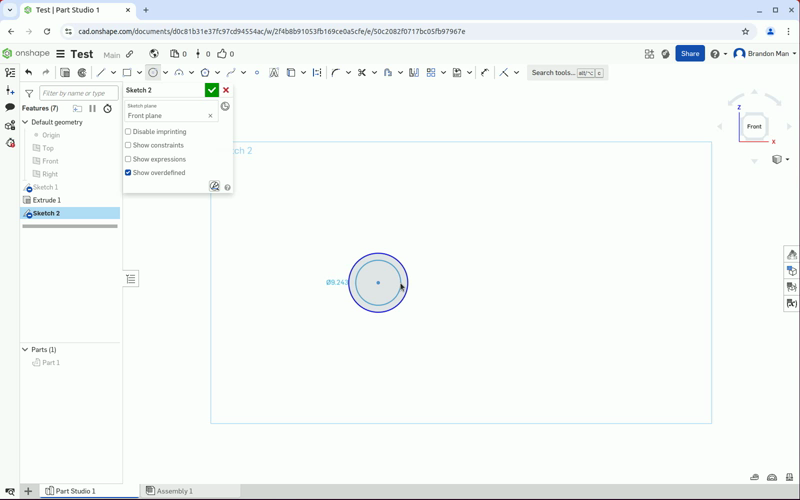
mouse_move(362, 301)
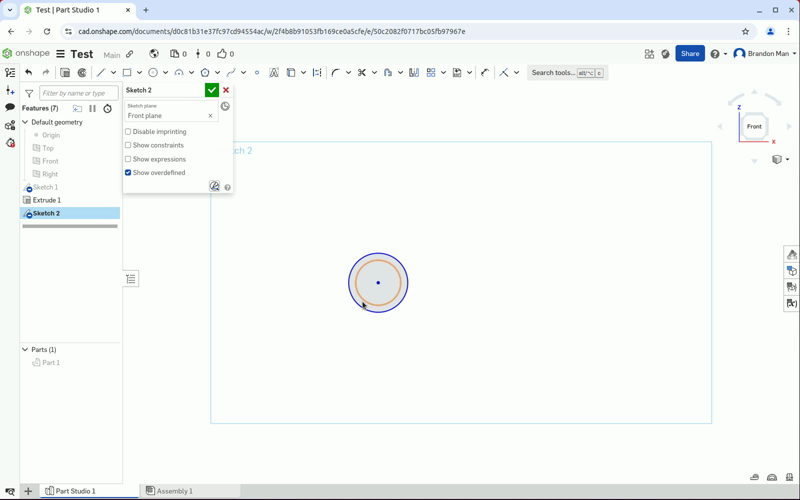
scroll(6)
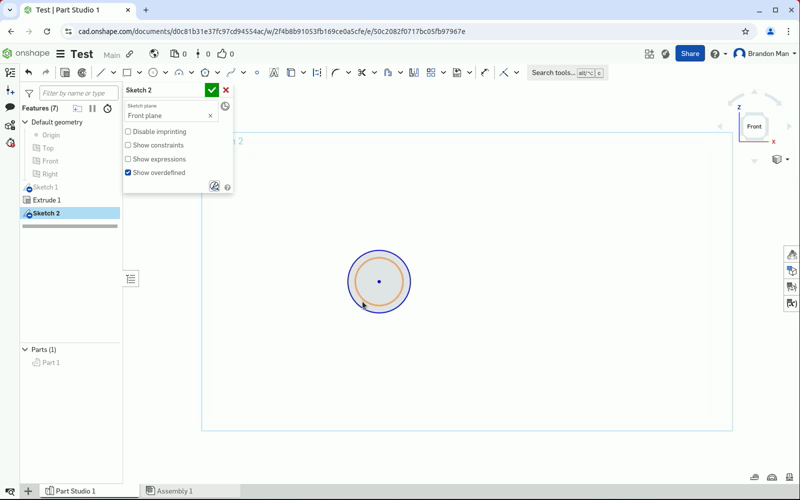
scroll(6)
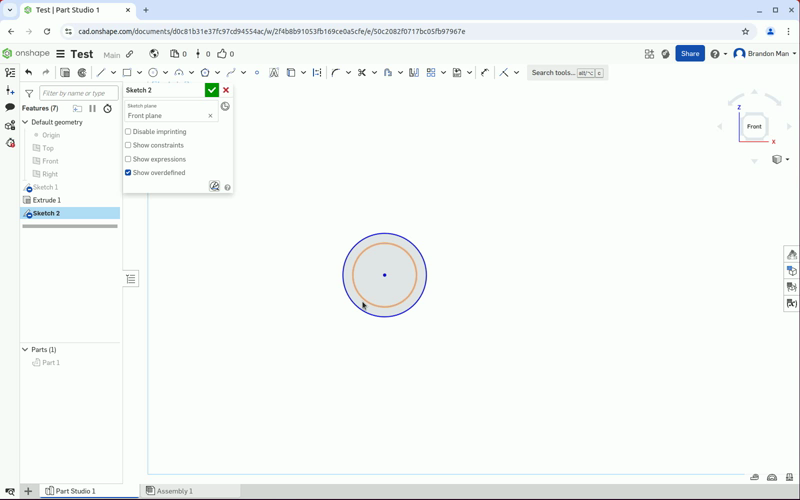
scroll(6)
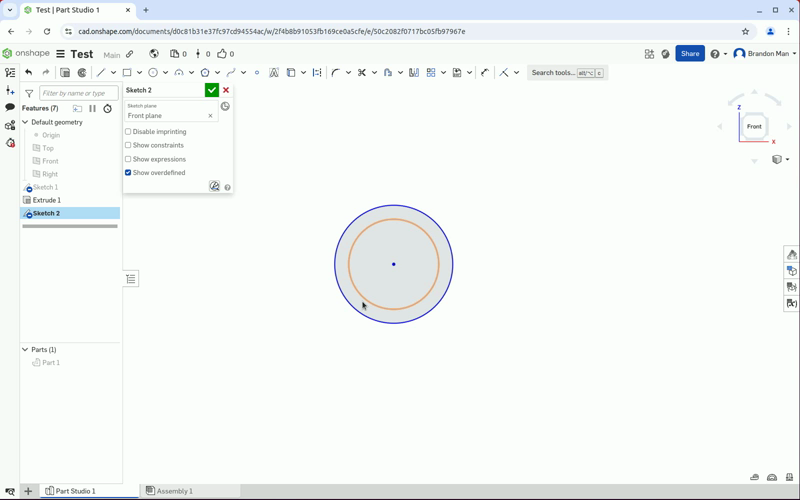
scroll(6)
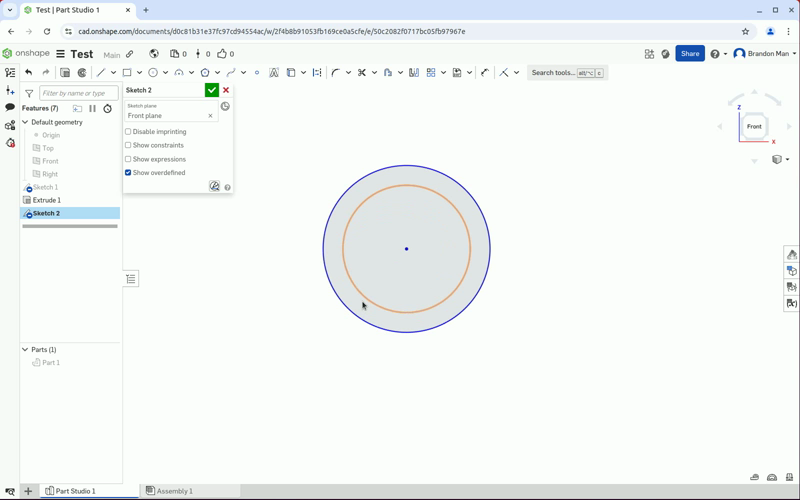
scroll(6)
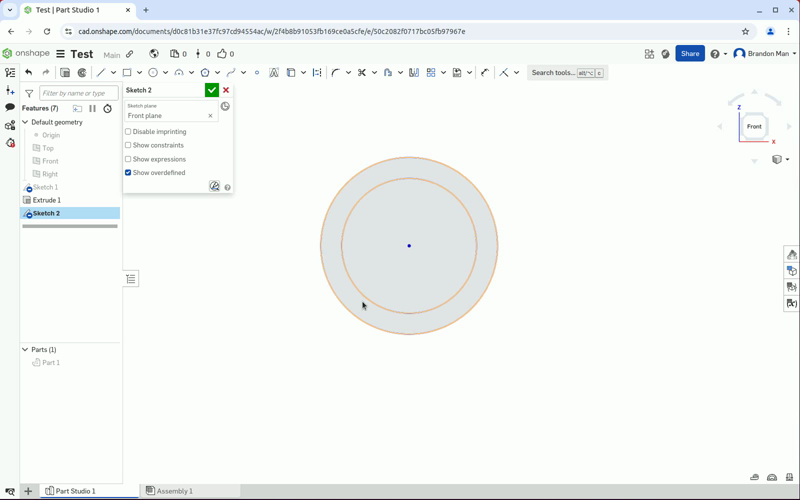
scroll(6)
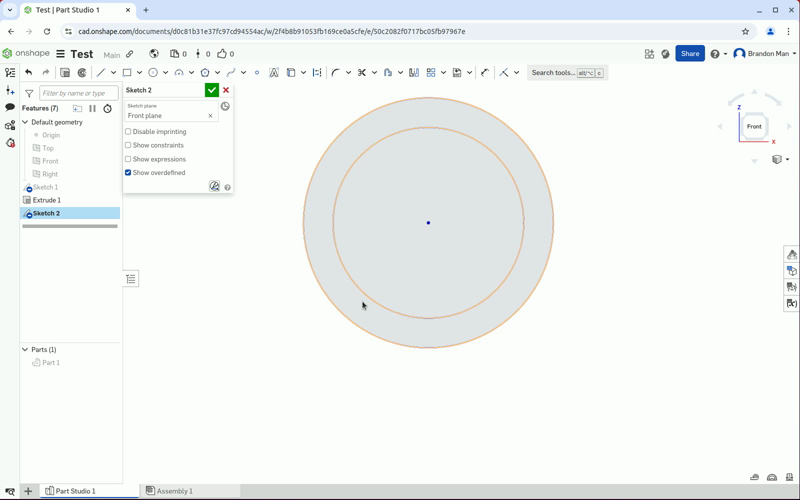
scroll(6)
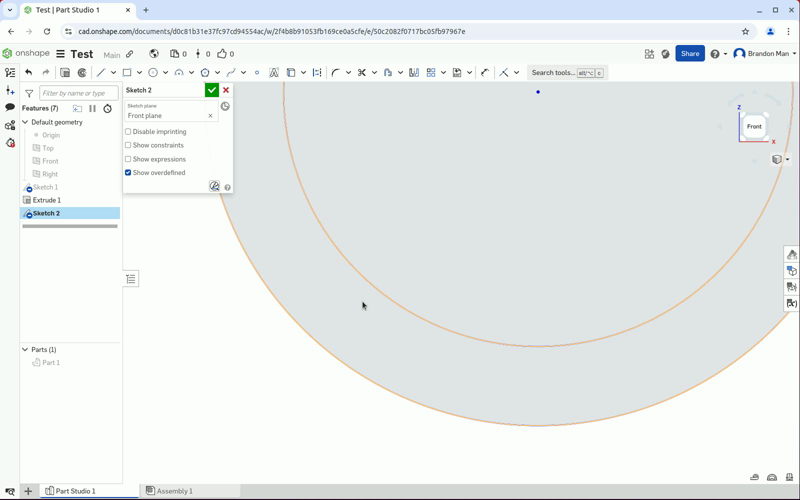
click(362, 301)
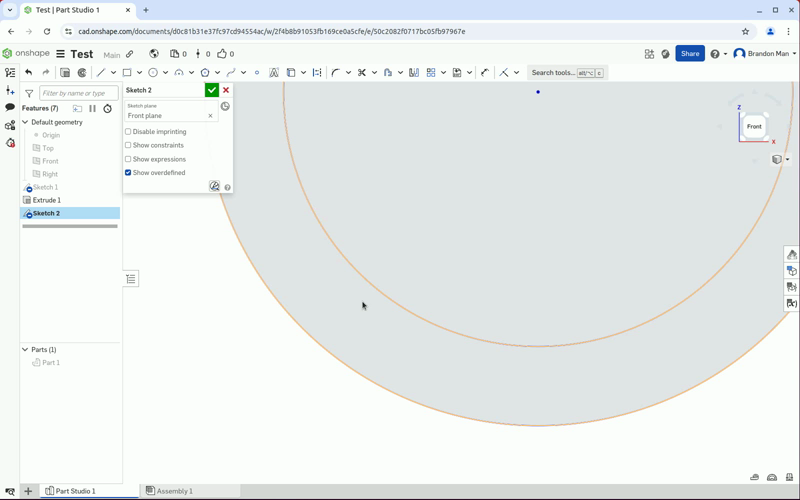
scroll(-6)
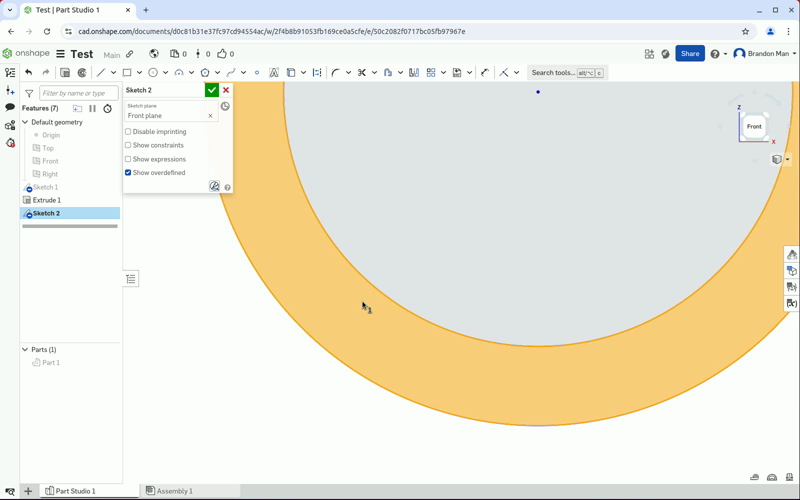
scroll(-6)
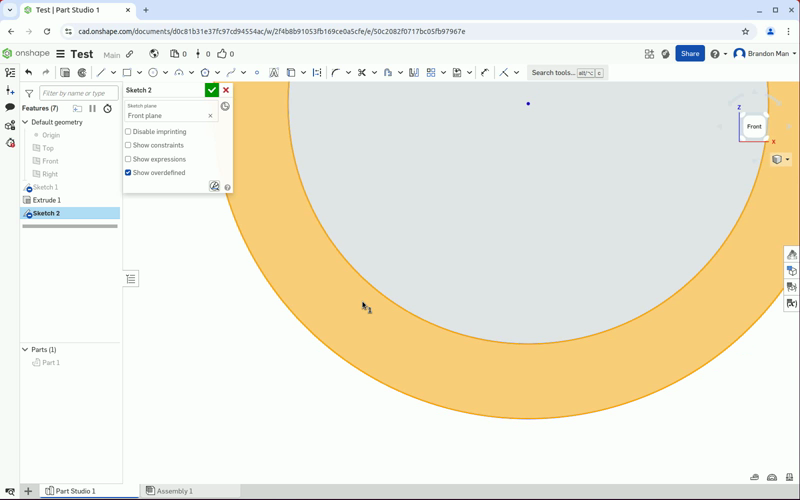
scroll(-6)
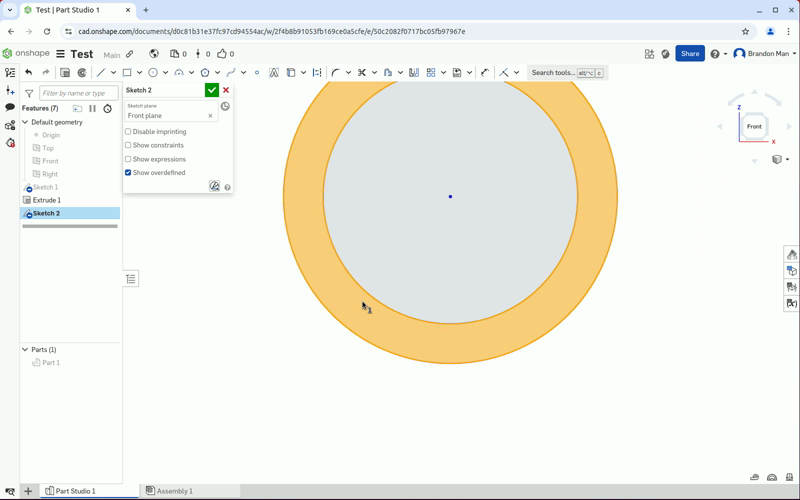
scroll(-6)
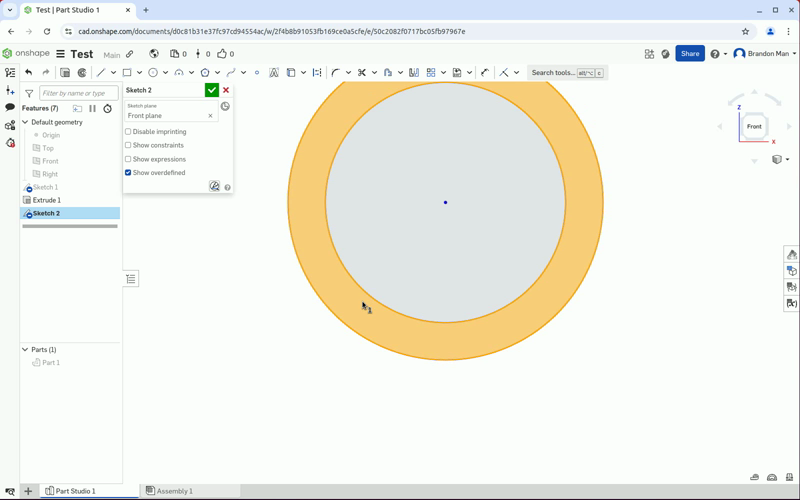
scroll(-6)
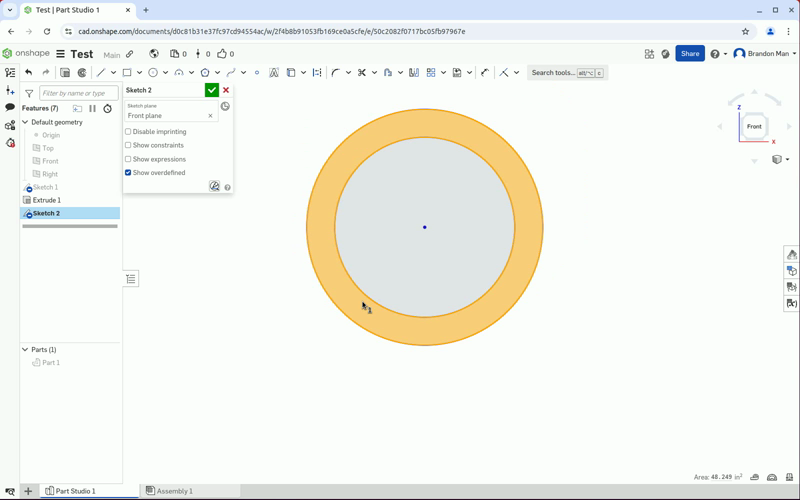
scroll(-6)
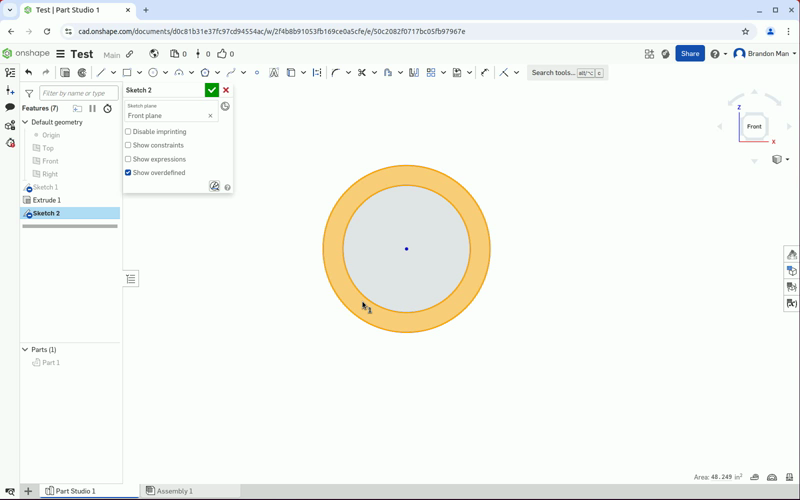
scroll(-6)
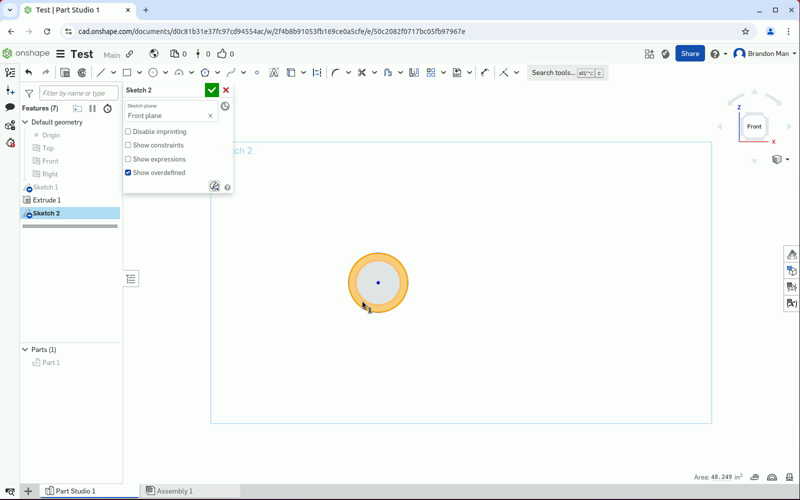
mouse_move(73, 352)
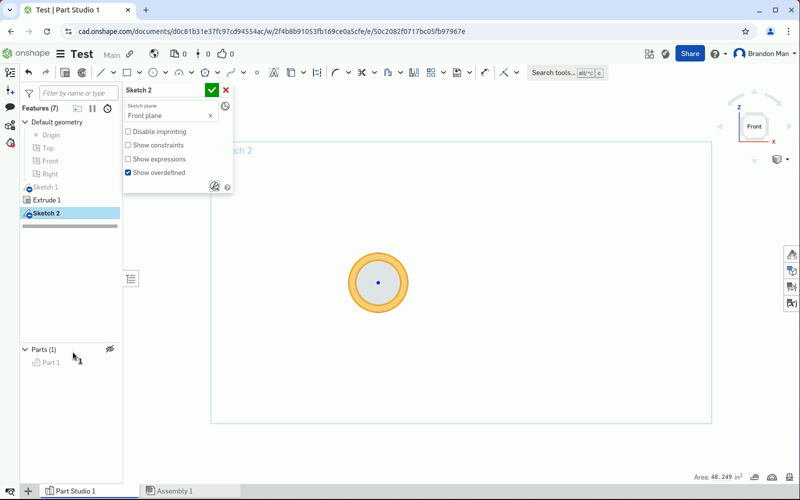
key(shift+y)
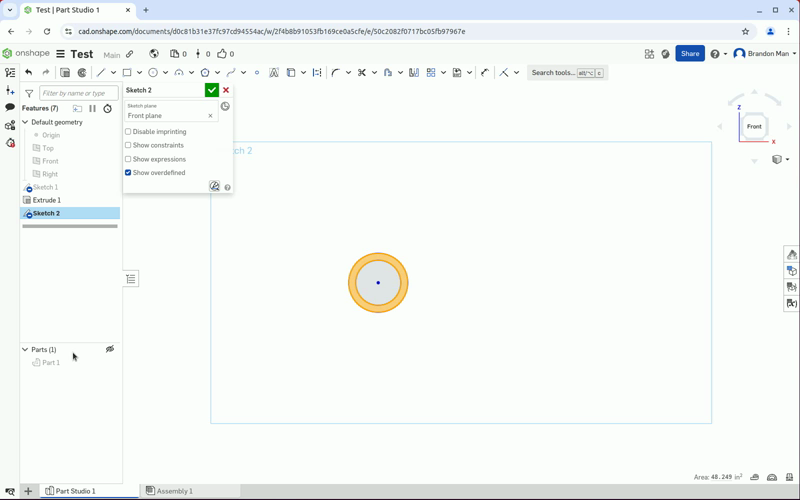
key(shift+e)
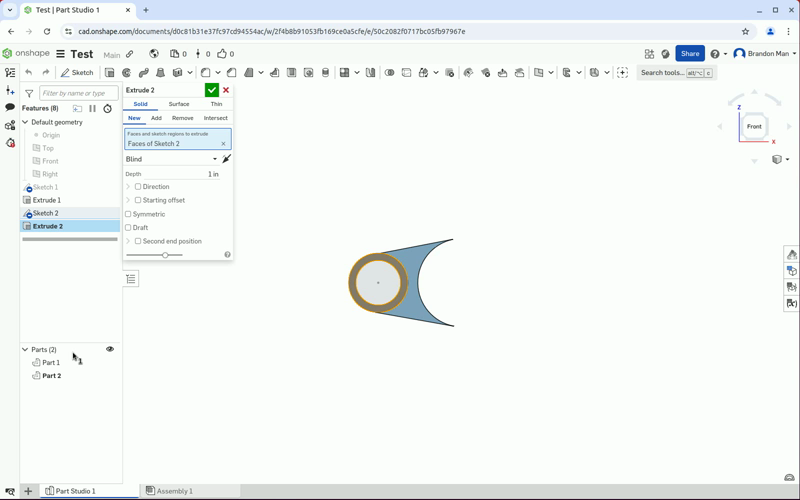
mouse_move(143, 106)
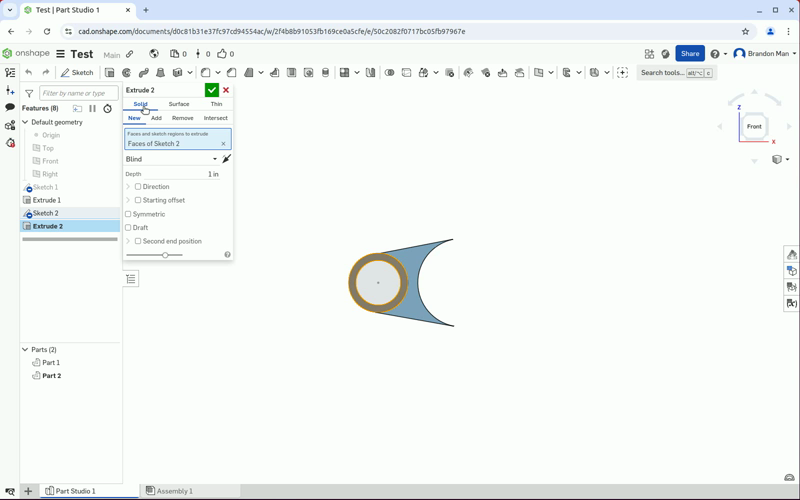
click(143, 106)
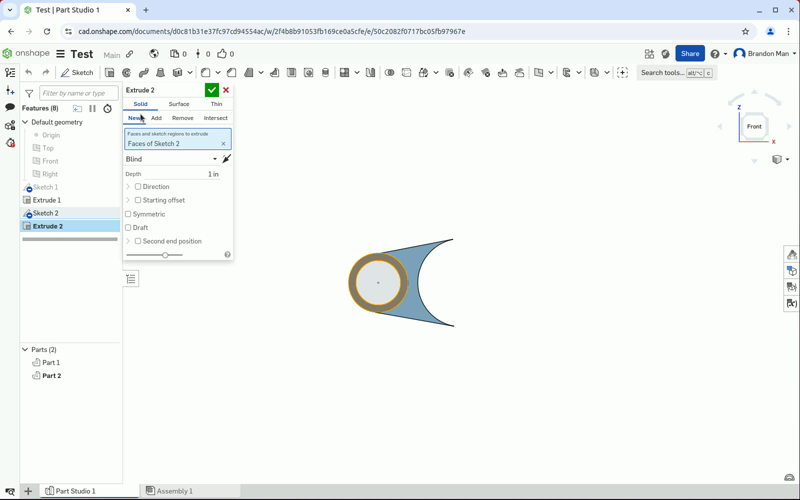
mouse_move(137, 120)
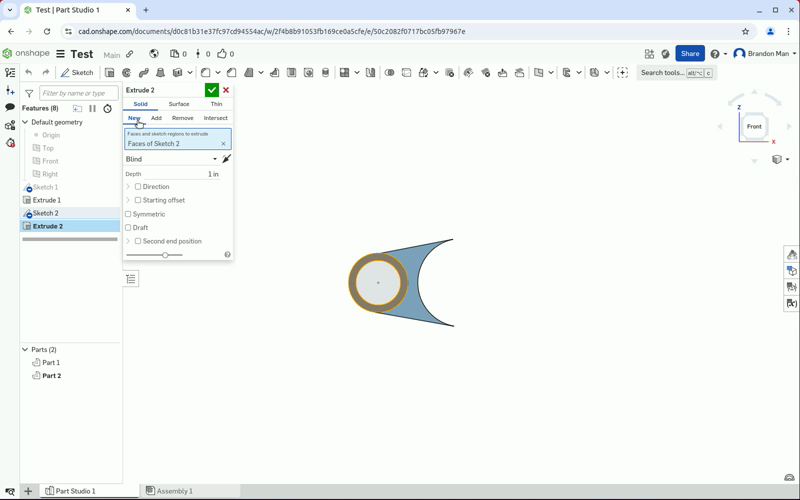
click(137, 120)
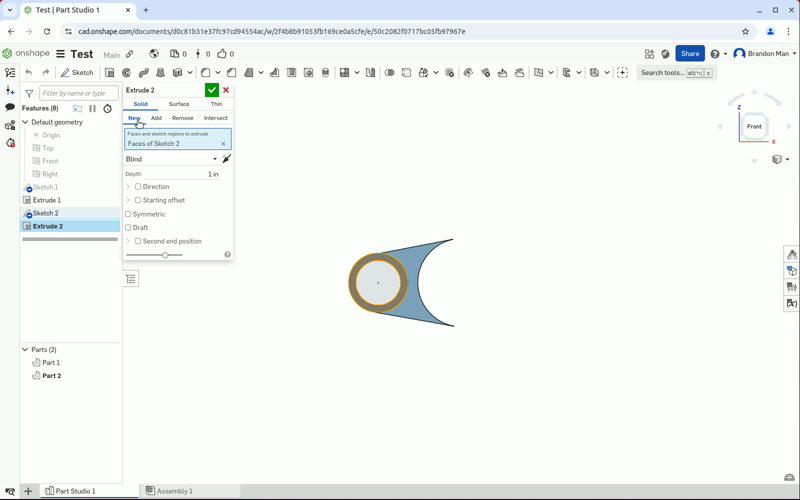
key(tab, 4)
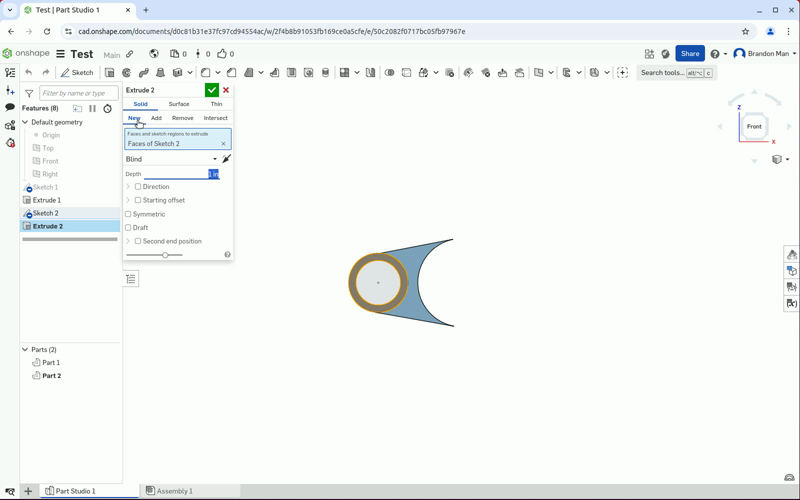
text(7.943)
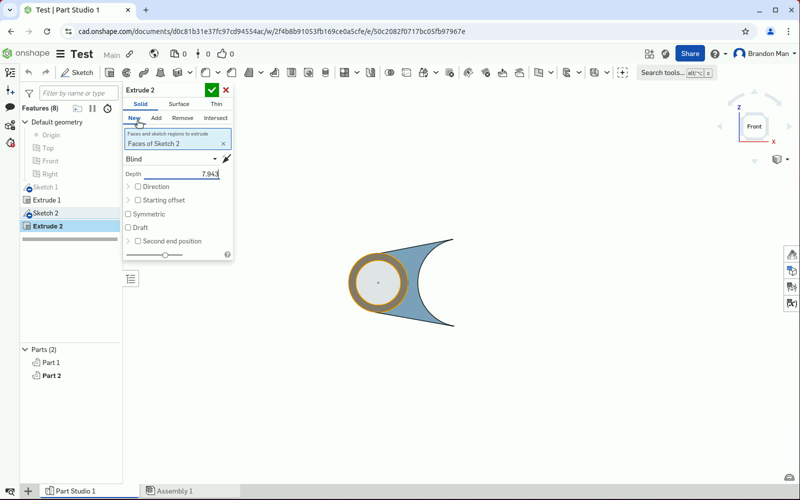
key(enter)
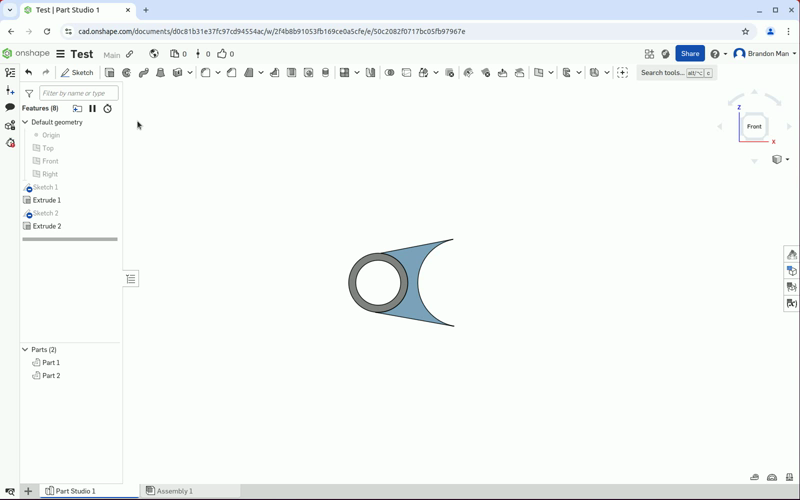
key(shift+h)
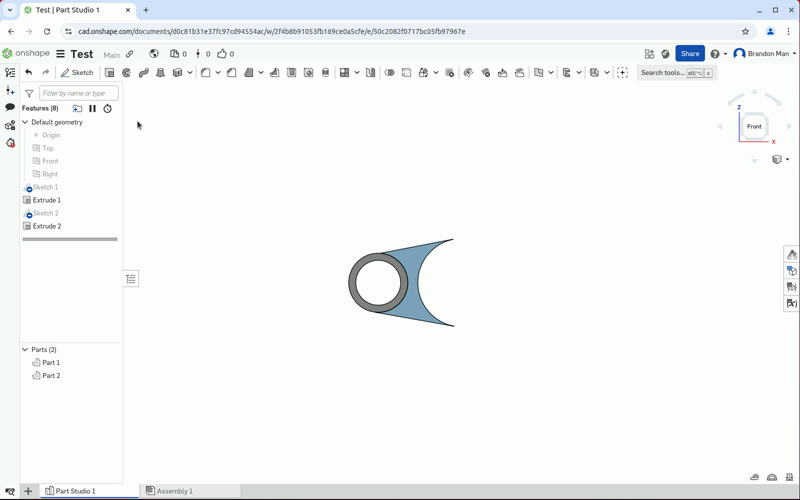
key(shift+h)
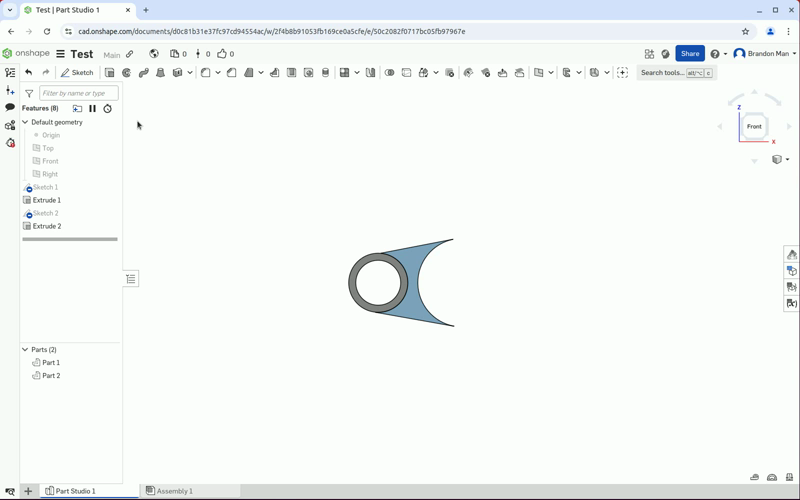
mouse_move(73, 189)
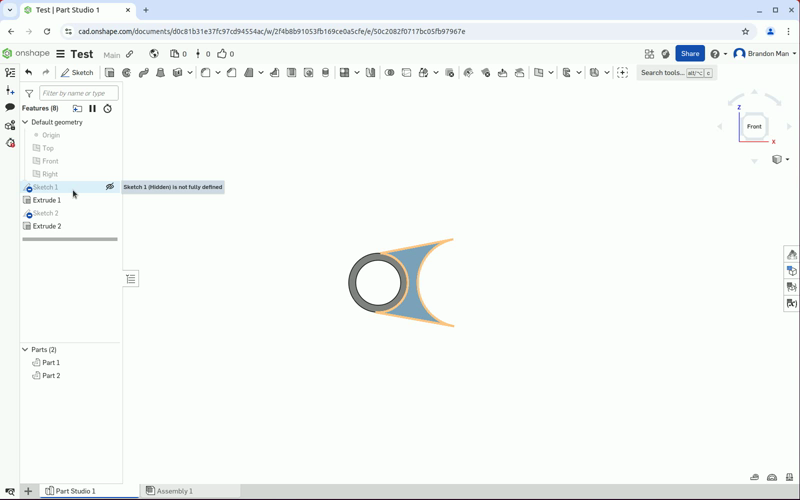
click(73, 189)
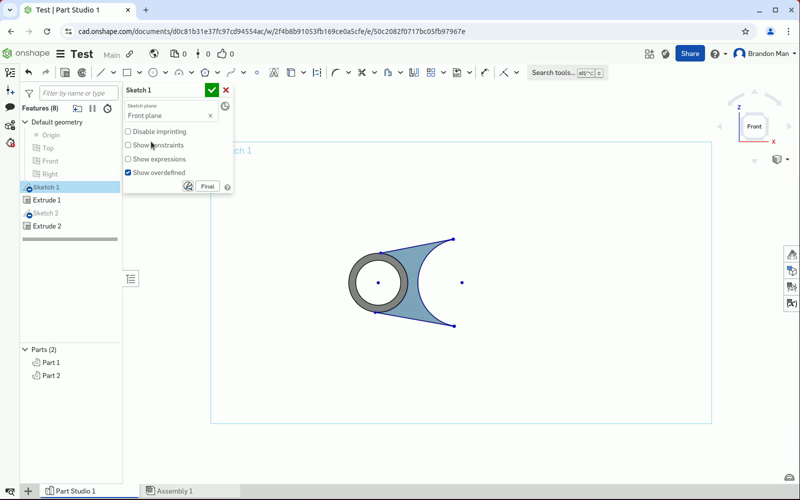
mouse_move(229, 92)
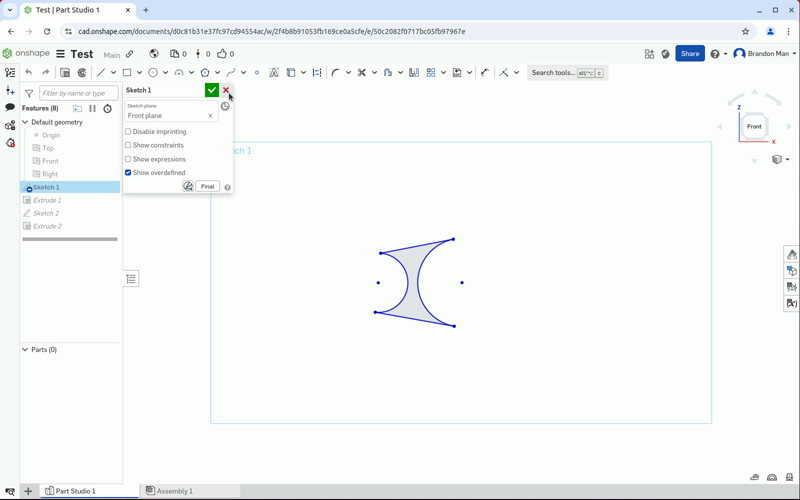
click(229, 92)
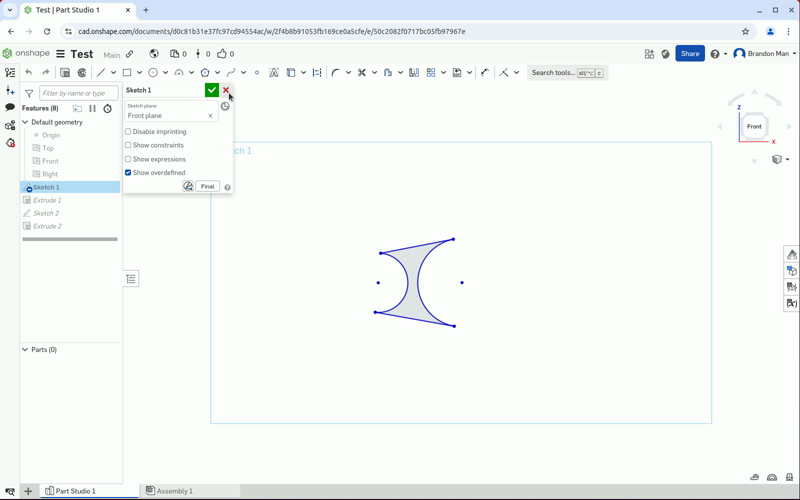
key(shift+s)
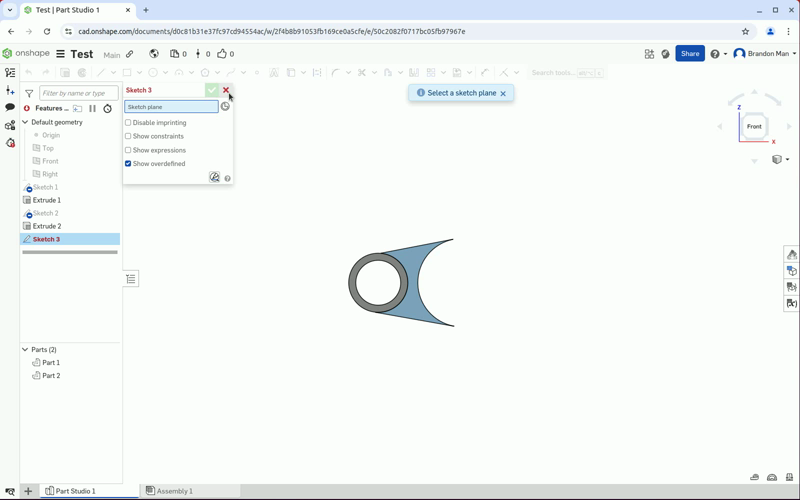
mouse_move(73, 163)
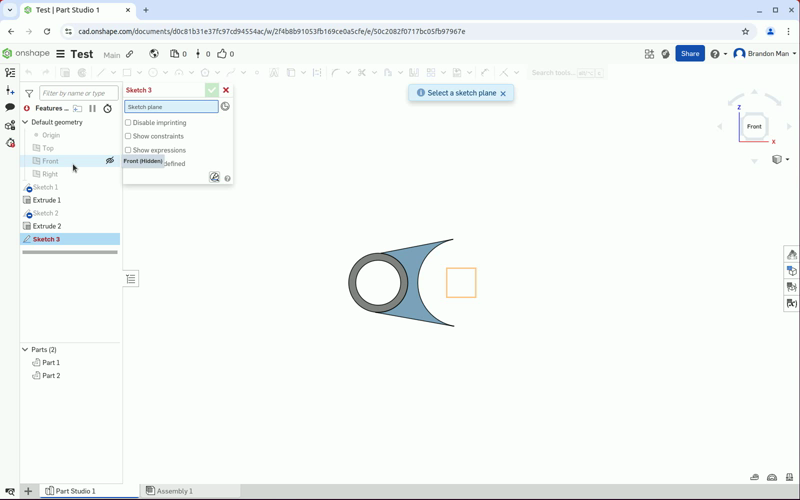
click(73, 163)
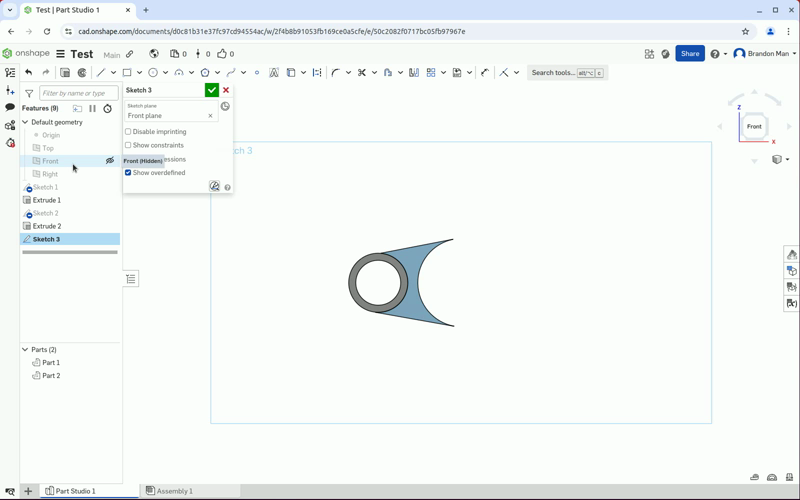
mouse_move(73, 352)
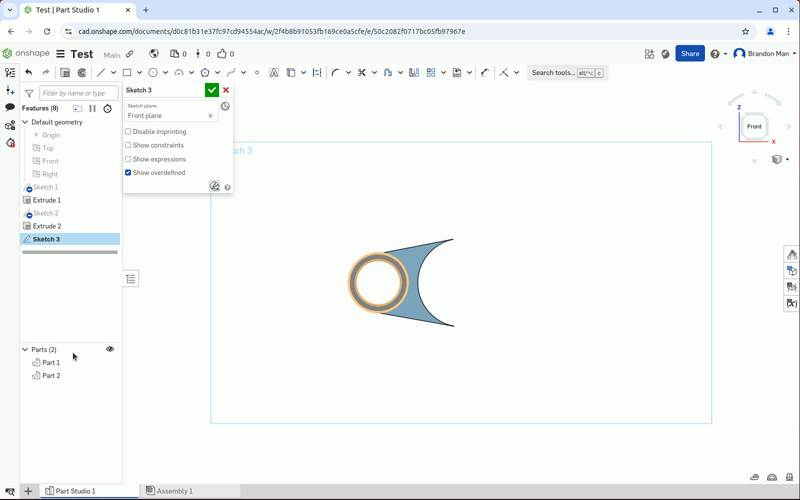
key(y)
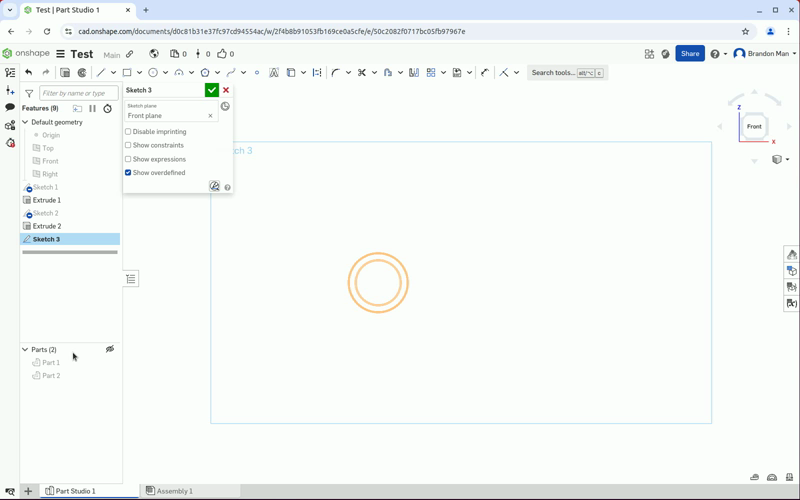
key(c)
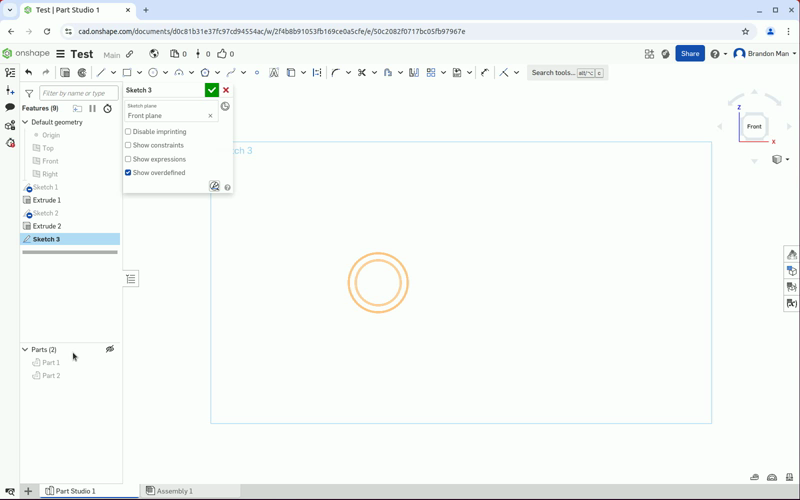
key_down(shift)
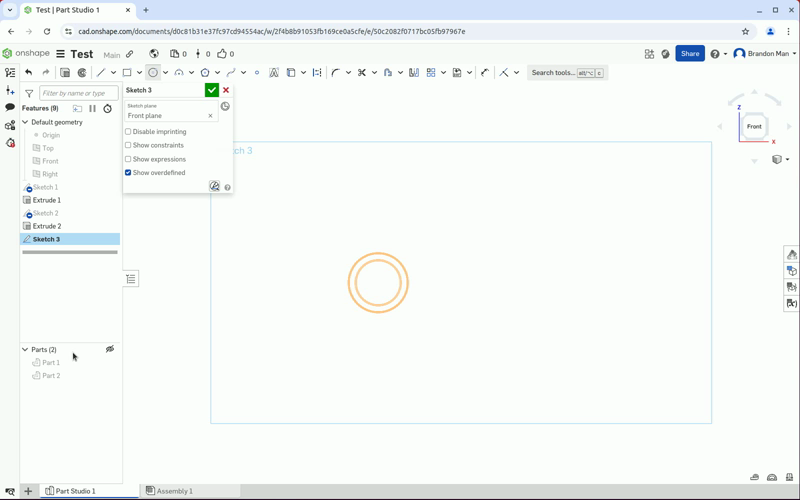
mouse_move(460, 282)
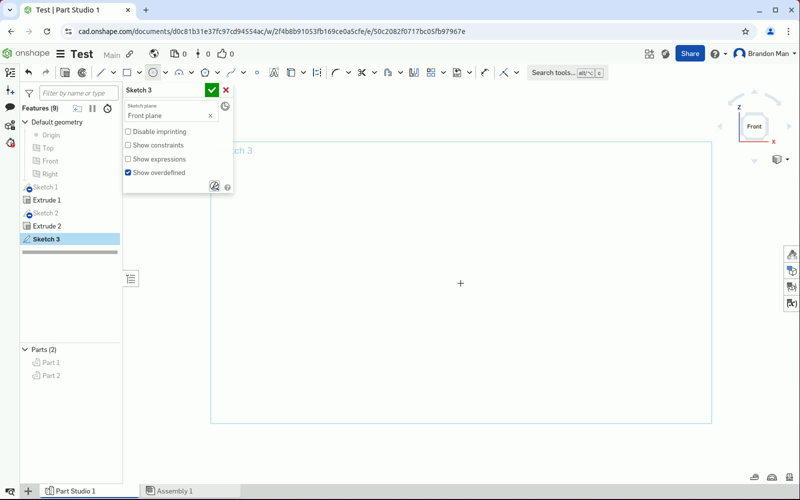
click(460, 282)
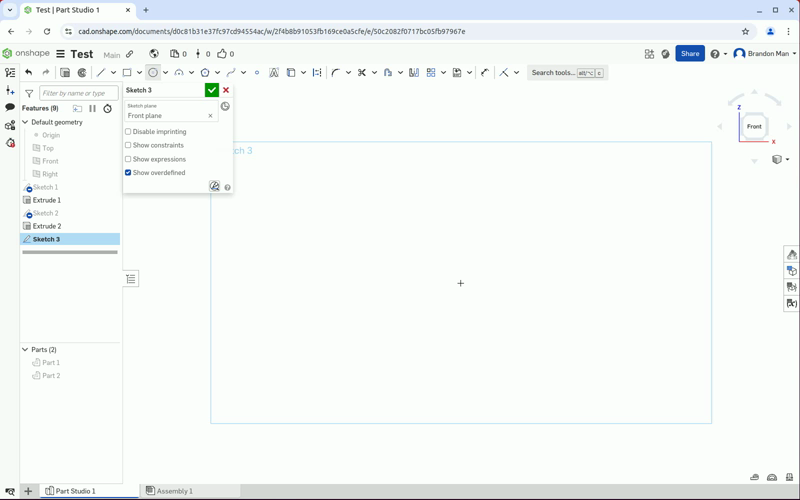
key_up(shift)
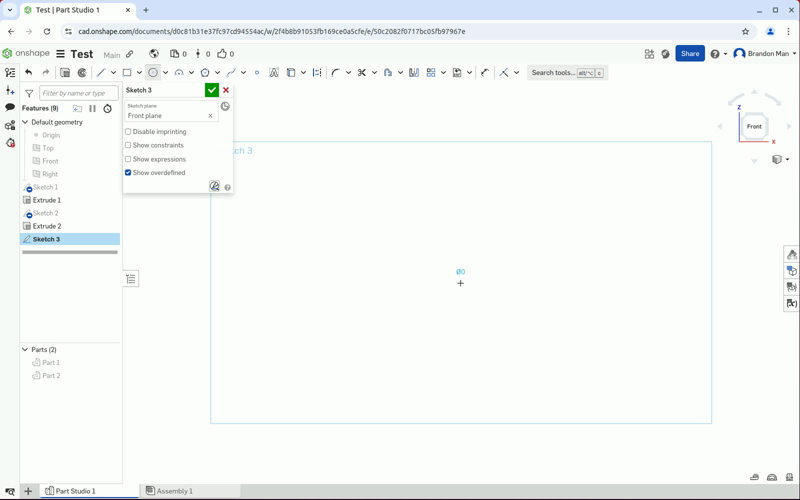
mouse_move(505, 282)
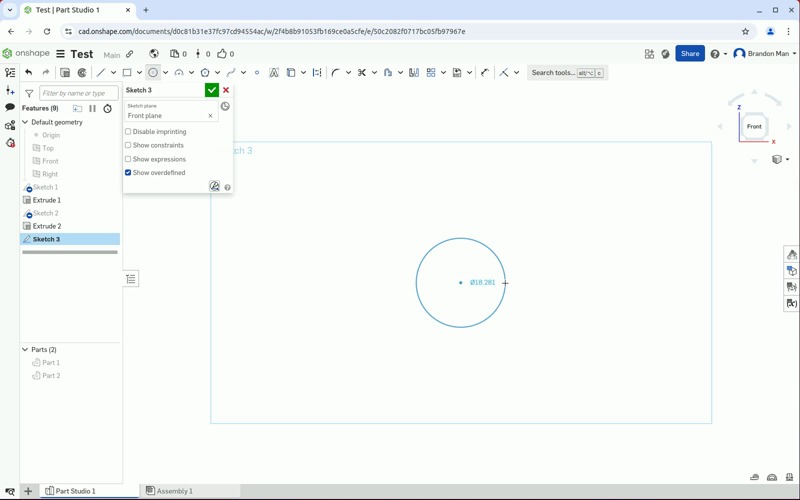
click(505, 282)
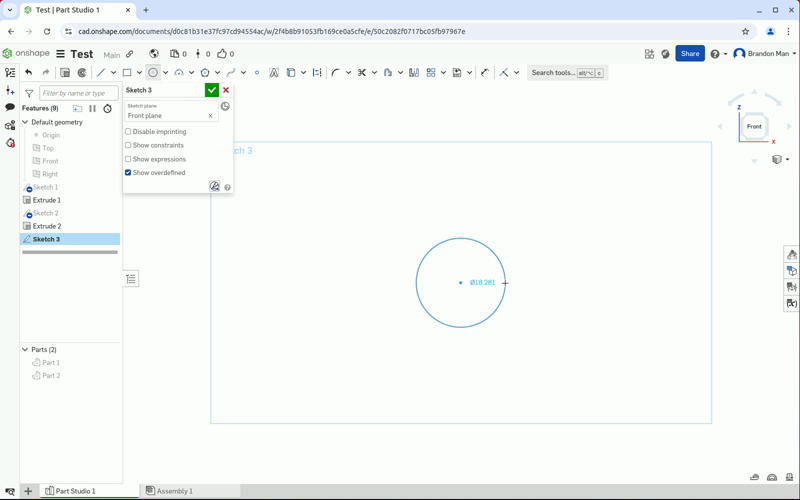
key(esc)
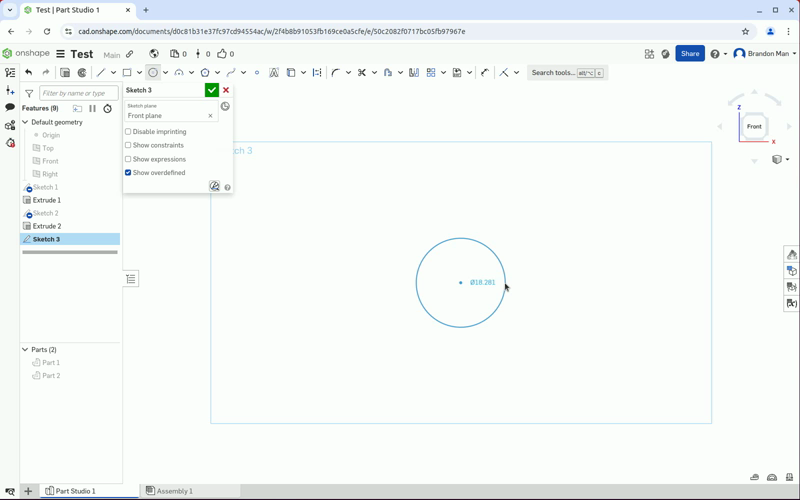
key(l)
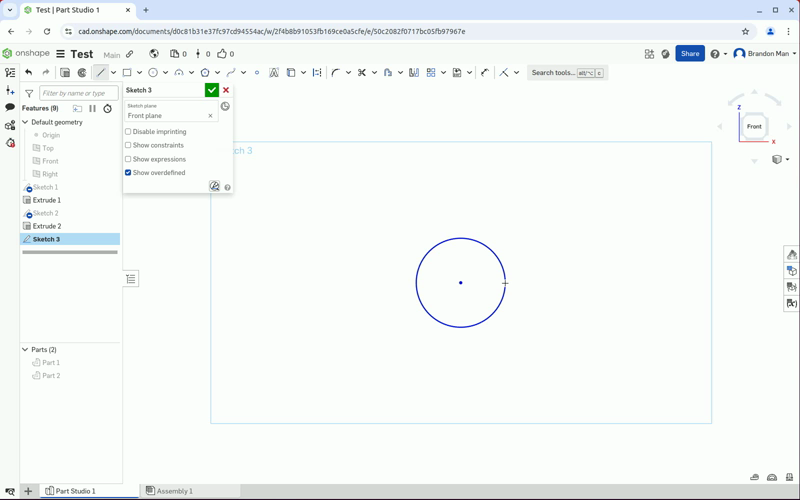
key_down(shift)
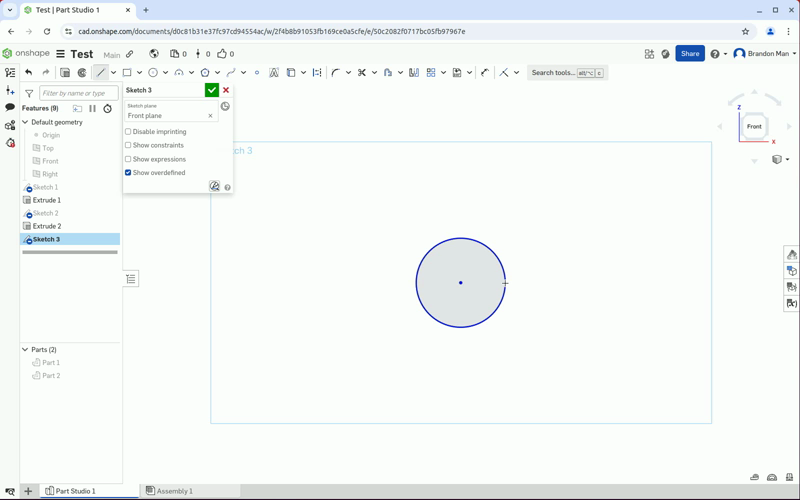
mouse_move(431, 290)
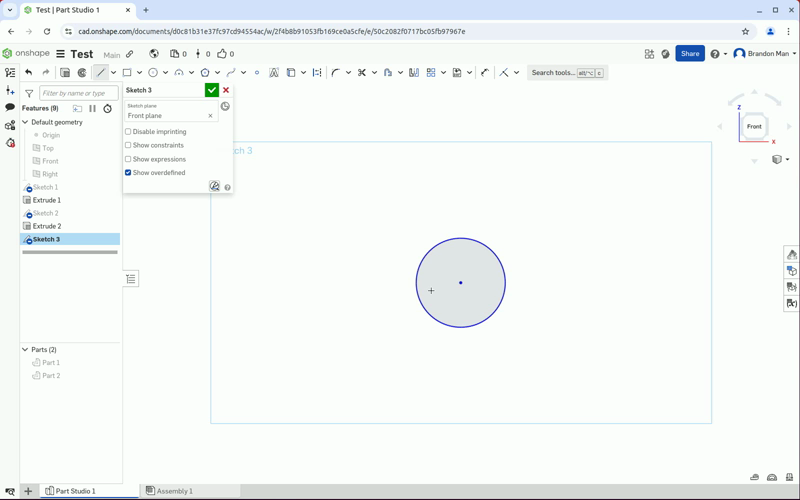
click(431, 290)
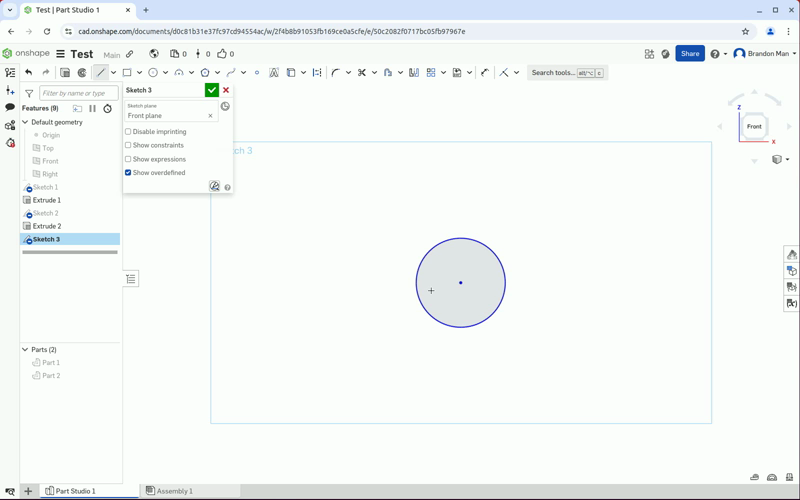
key_up(shift)
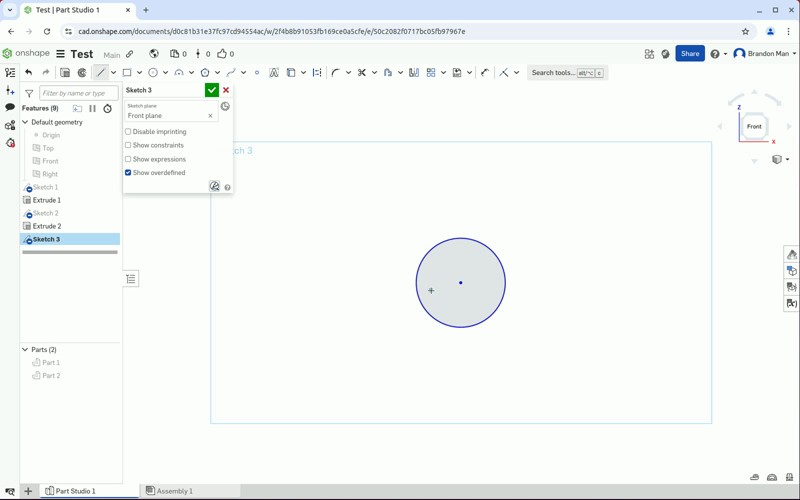
key_down(shift)
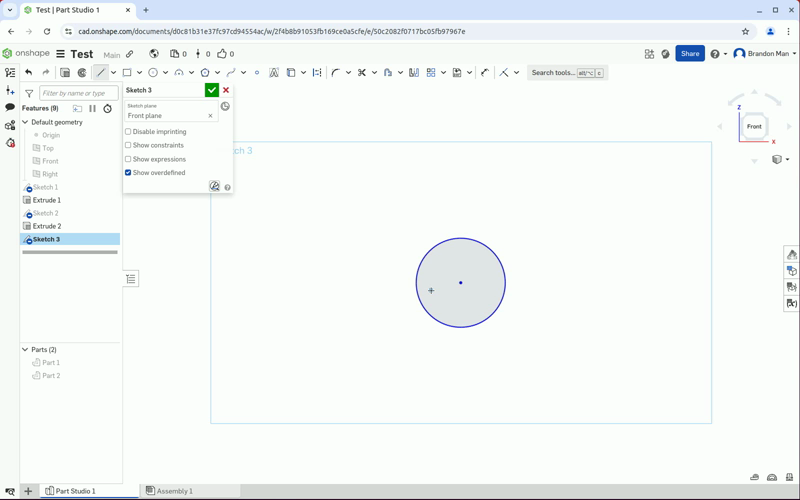
mouse_move(461, 290)
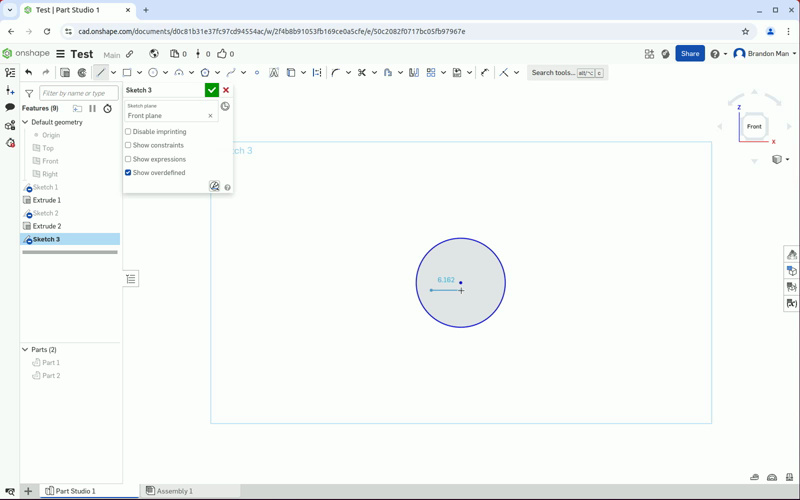
mouse_move(439, 290)
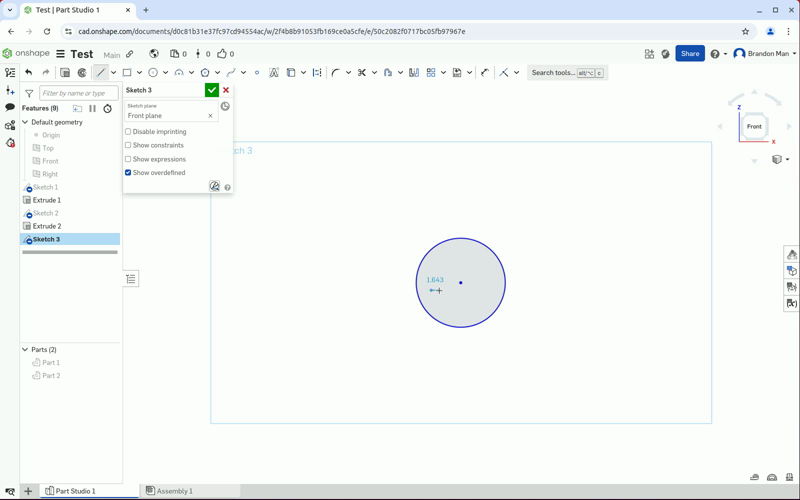
click(439, 290)
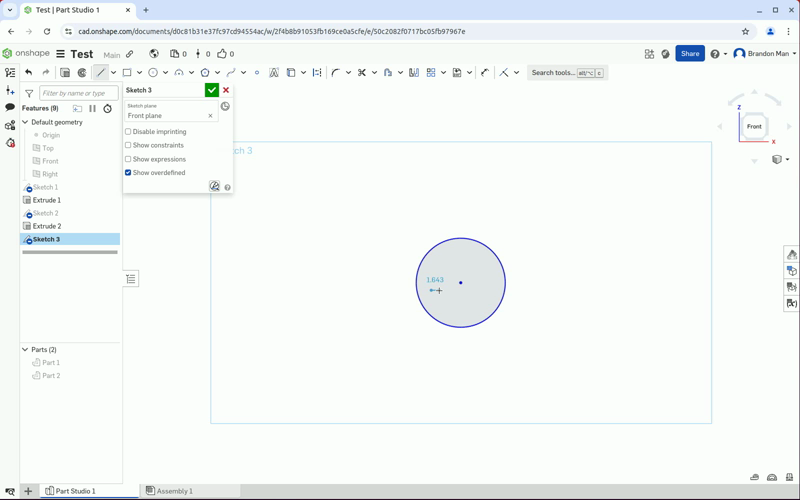
key_up(shift)
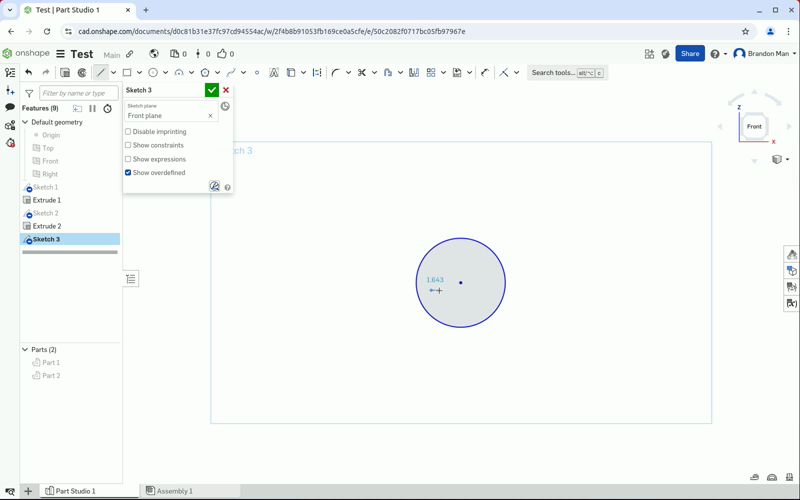
key(esc)
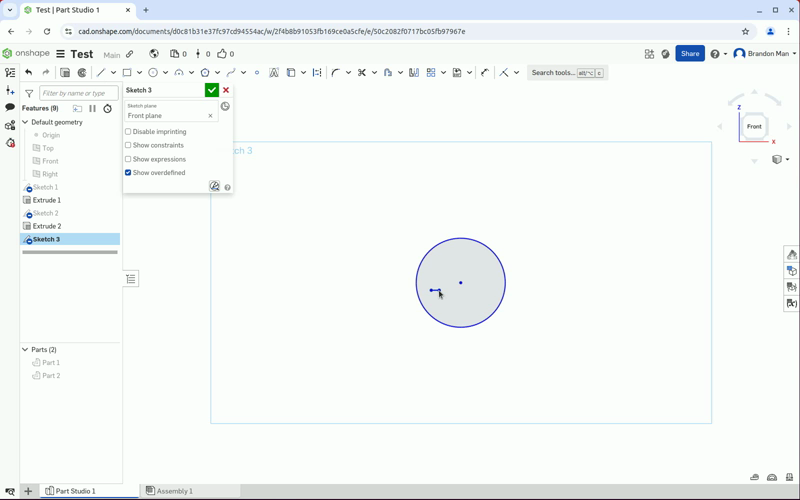
key(a)
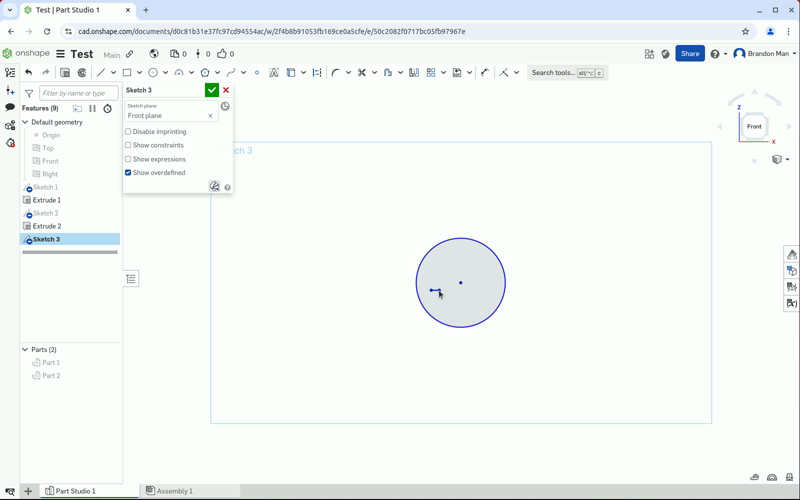
mouse_move(439, 290)
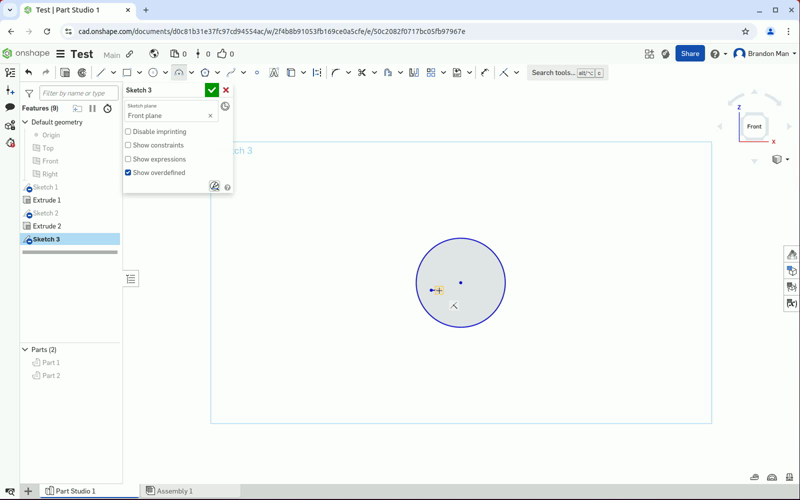
click(439, 290)
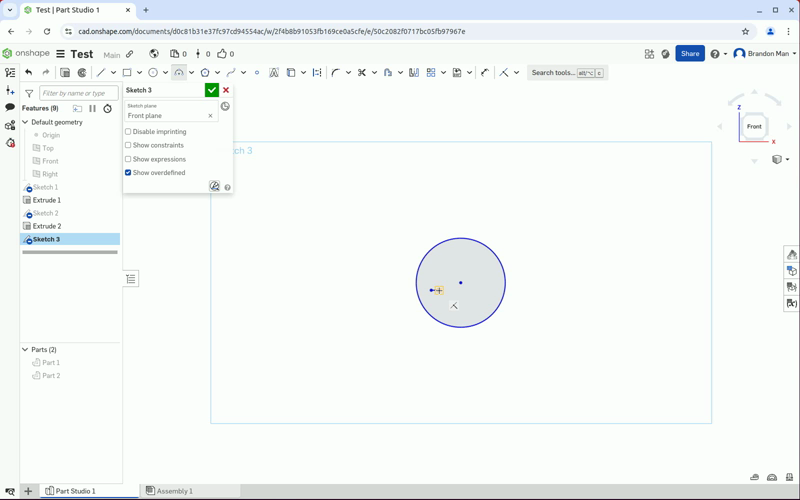
key_down(shift)
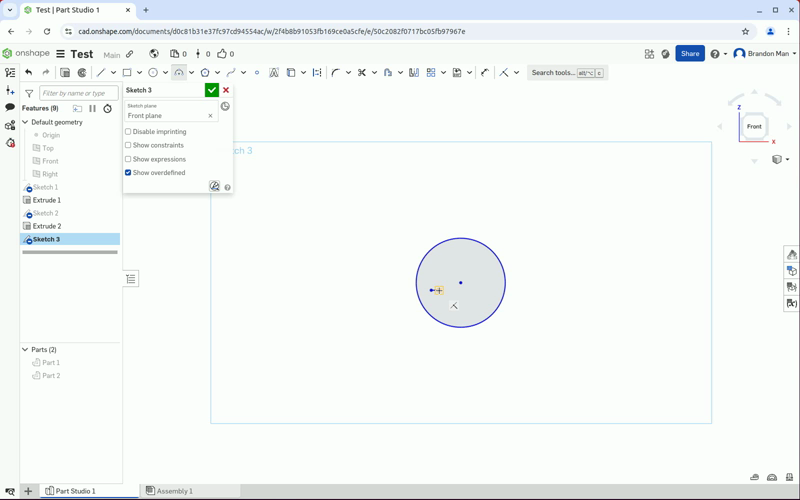
mouse_move(481, 290)
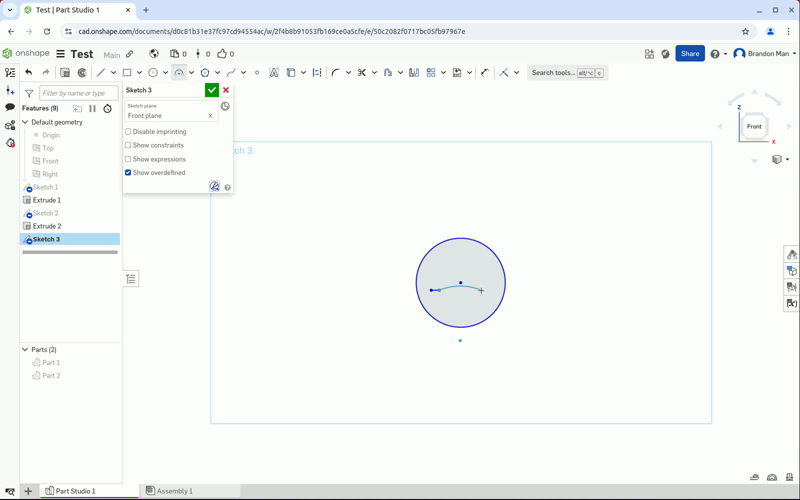
click(481, 290)
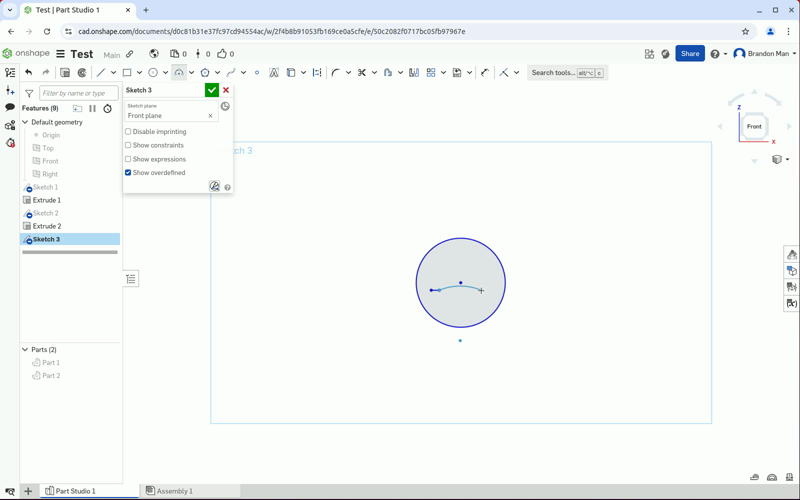
mouse_move(460, 305)
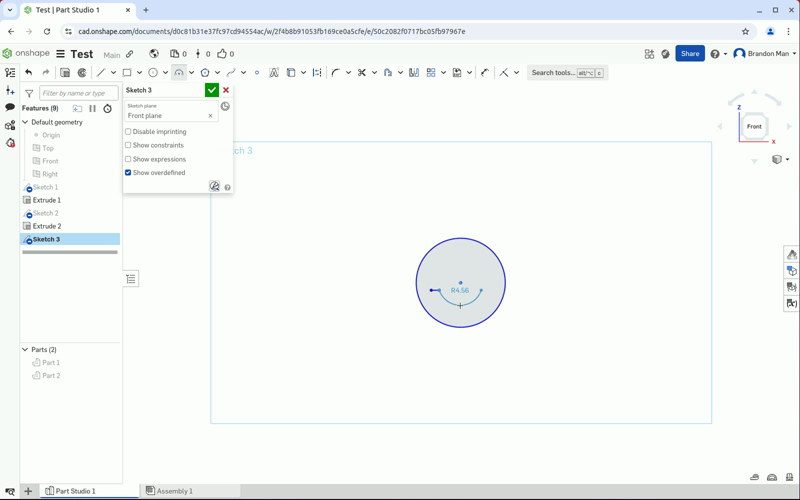
click(460, 305)
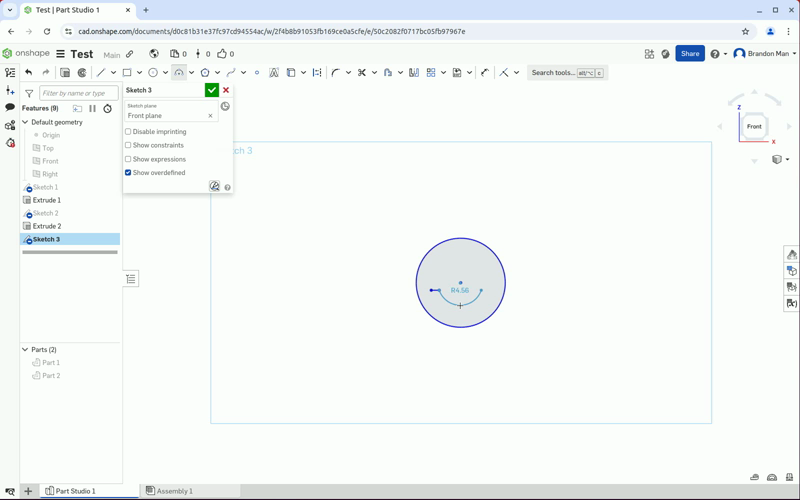
key_up(shift)
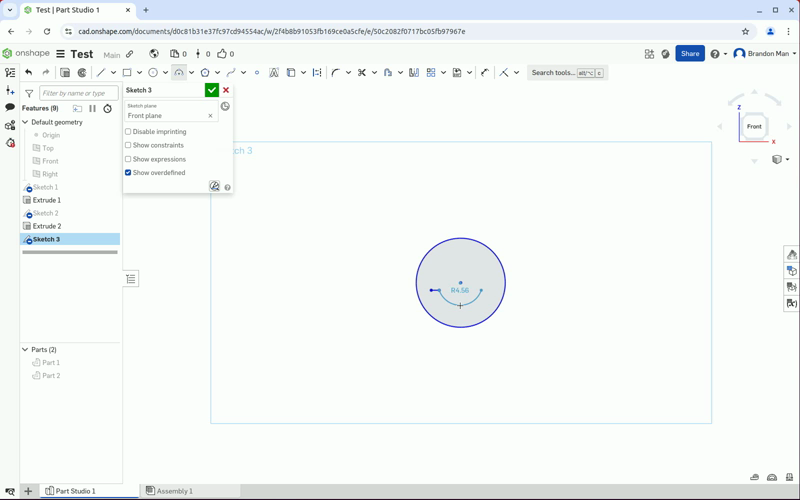
key(esc)
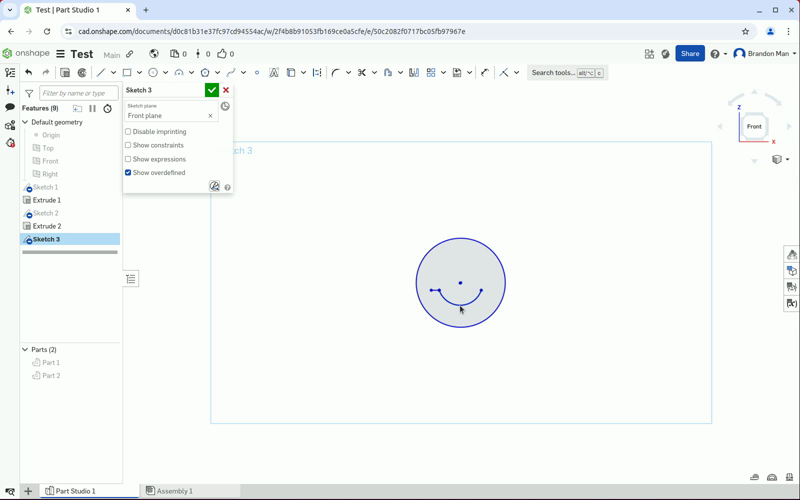
key(l)
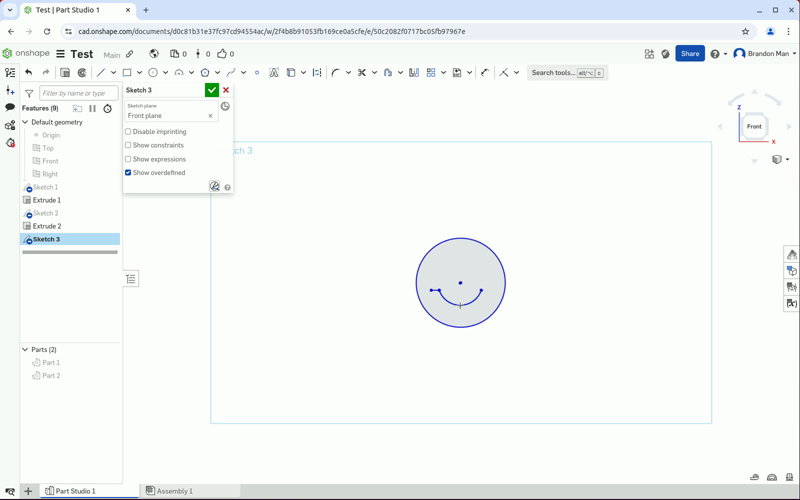
mouse_move(481, 290)
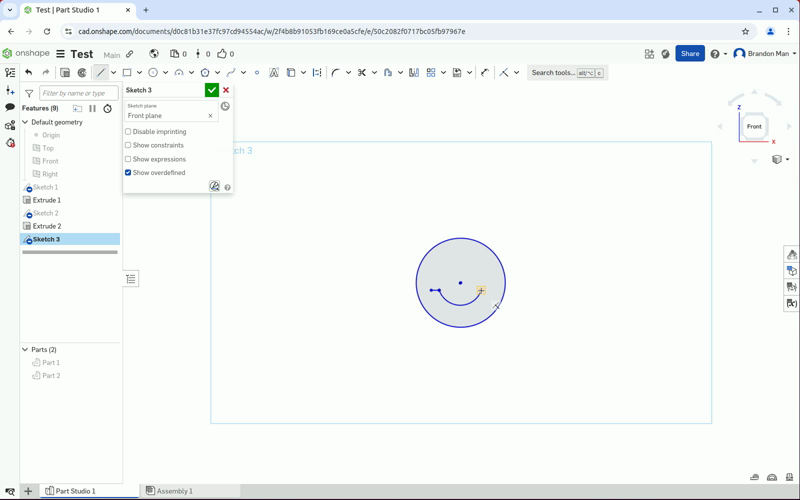
click(481, 290)
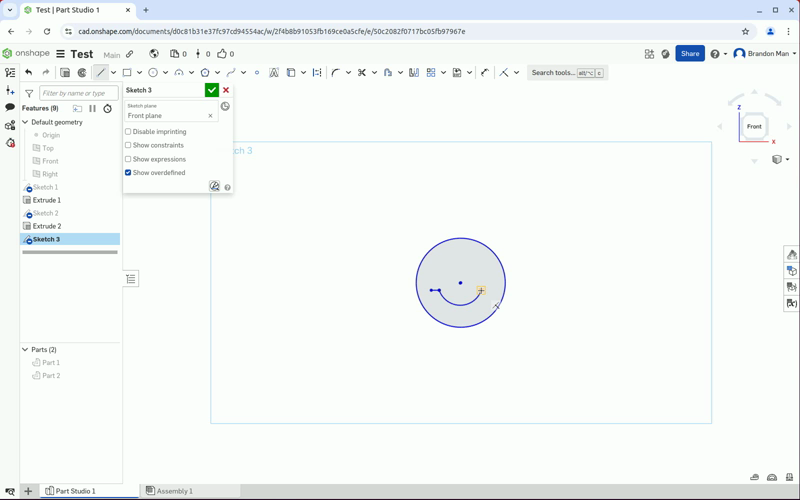
key_down(shift)
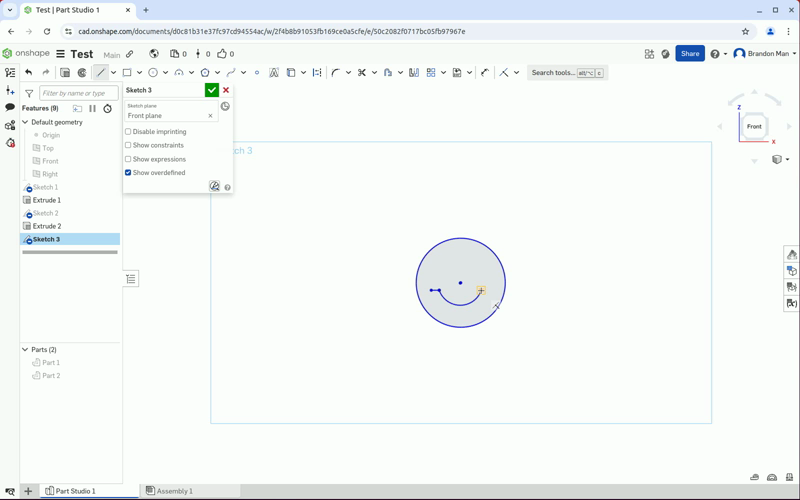
mouse_move(511, 290)
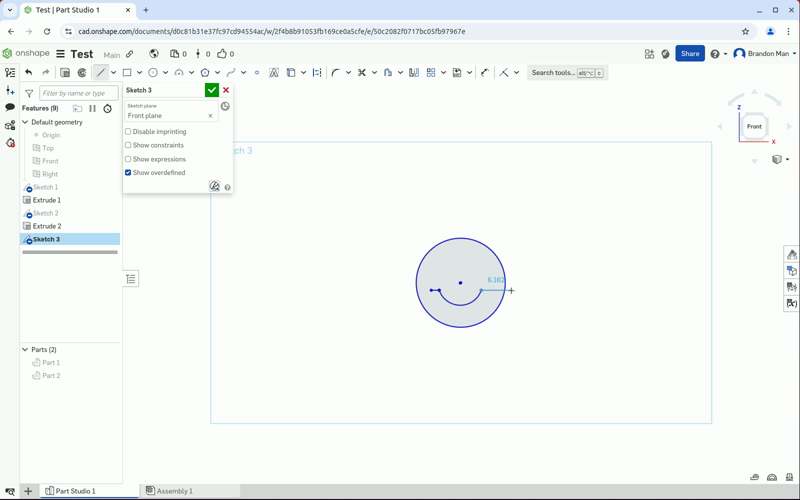
mouse_move(489, 290)
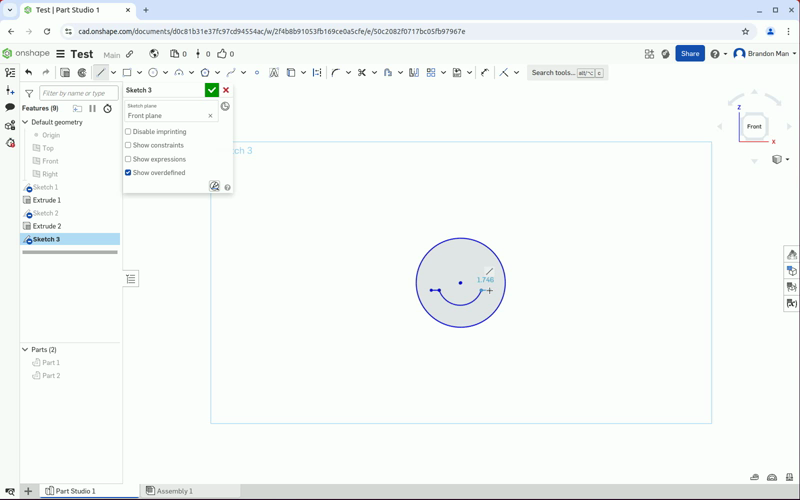
click(489, 290)
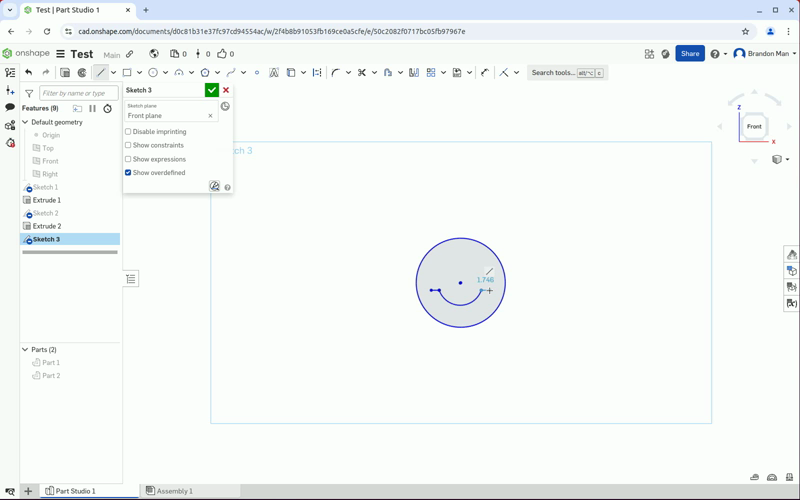
key_up(shift)
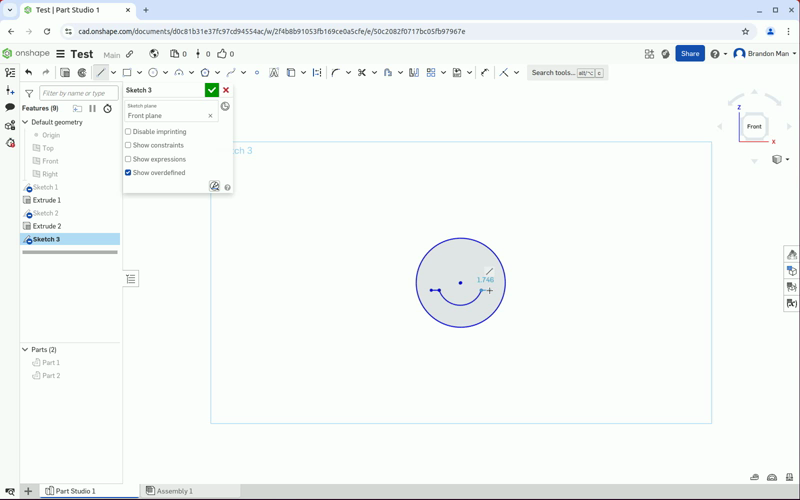
key_down(shift)
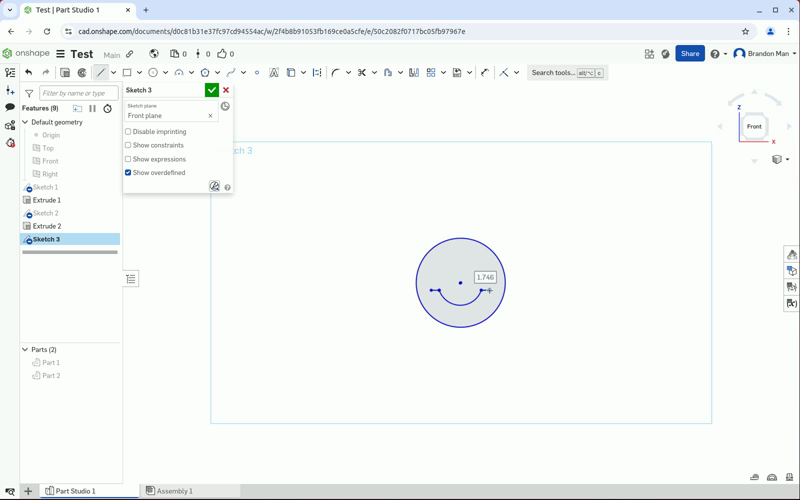
mouse_move(519, 290)
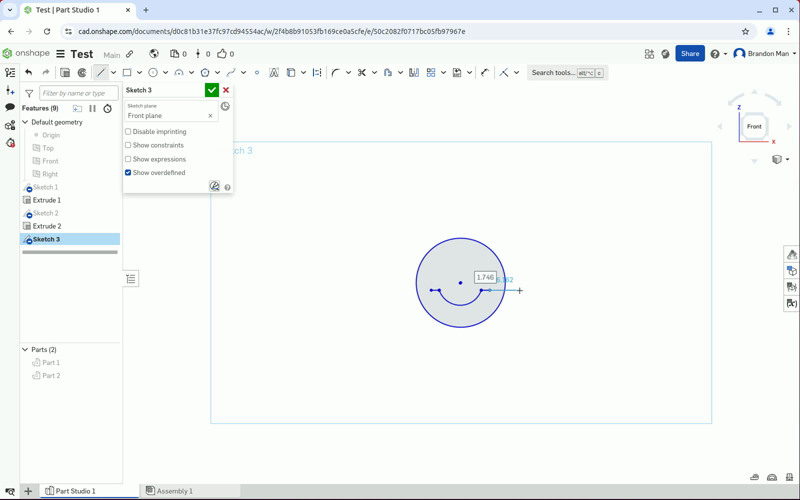
mouse_move(489, 275)
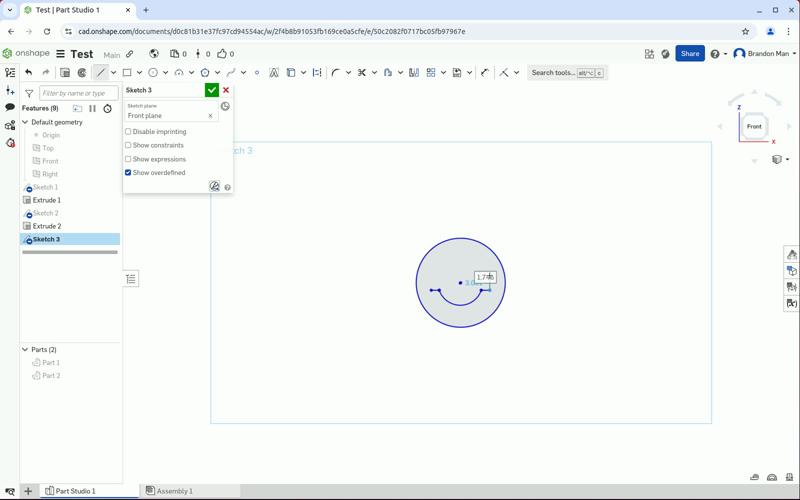
click(489, 275)
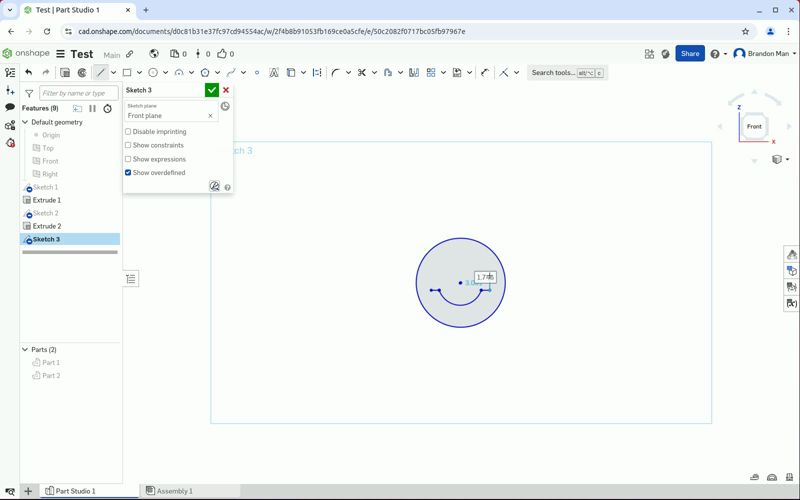
key_up(shift)
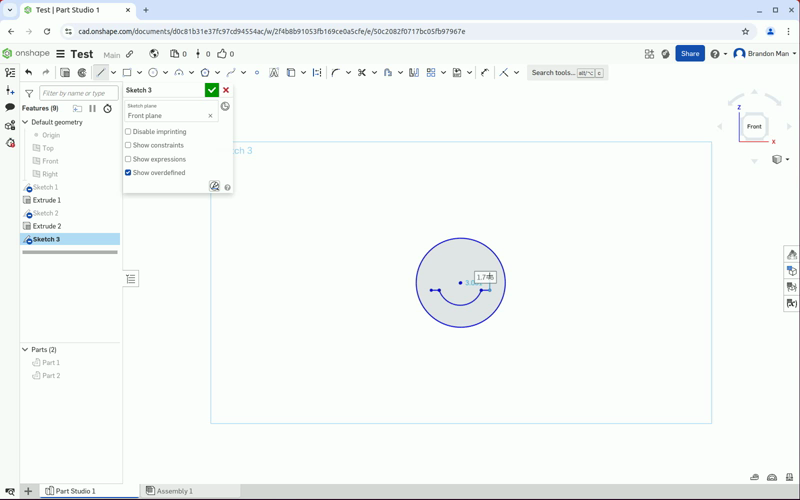
key_down(shift)
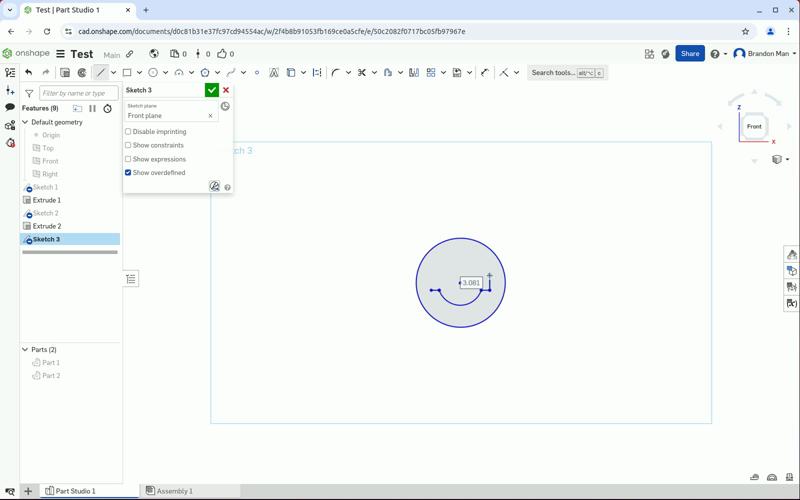
mouse_move(519, 275)
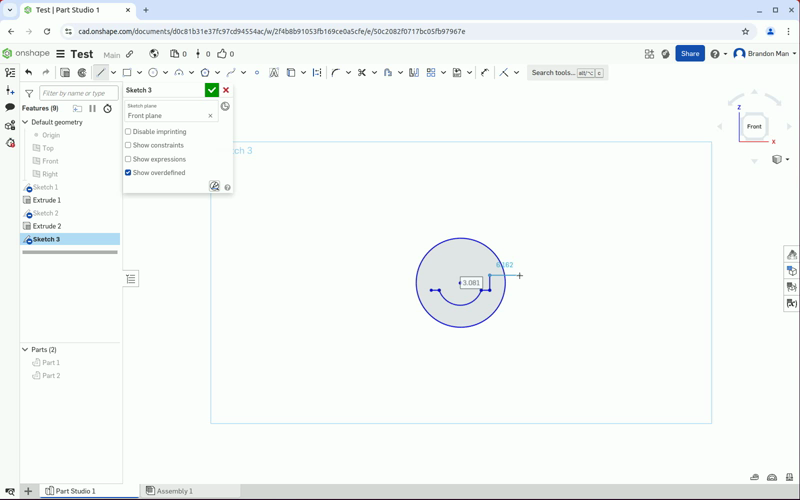
mouse_move(481, 275)
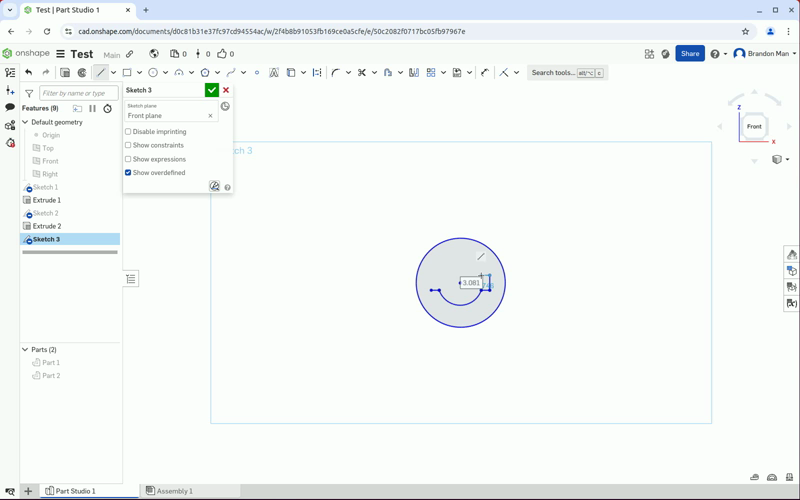
click(481, 275)
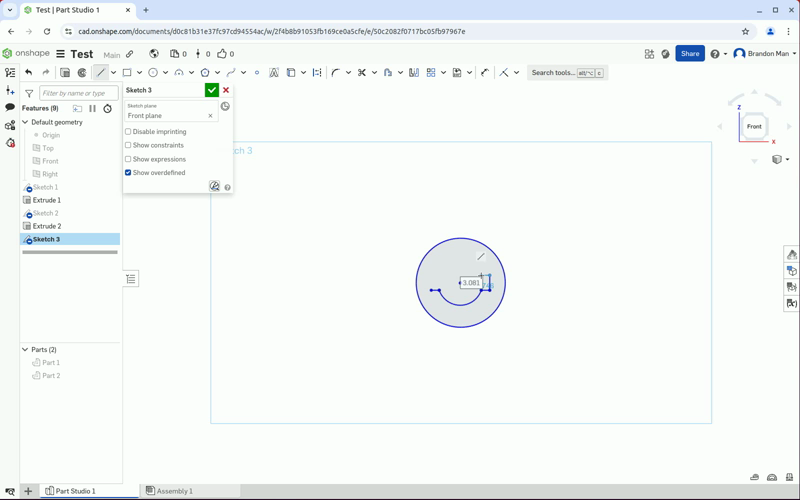
key_up(shift)
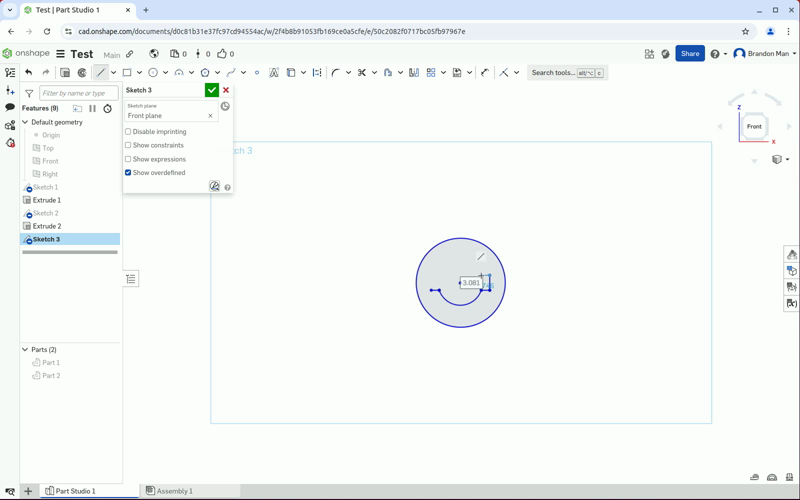
key(esc)
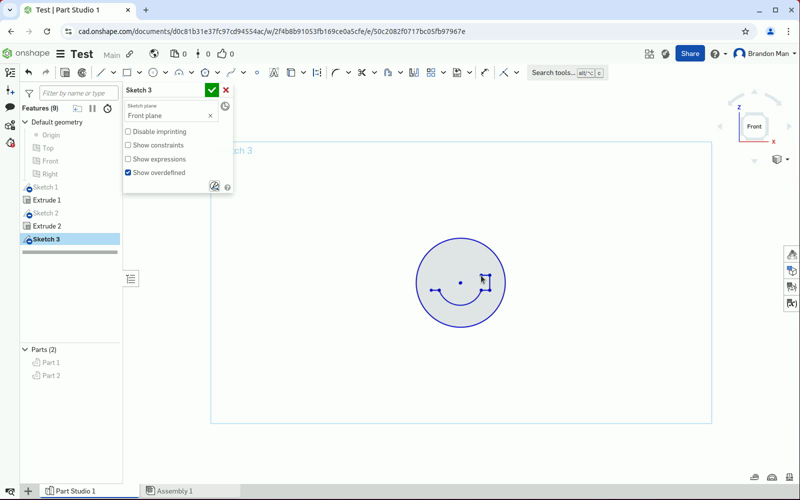
key(a)
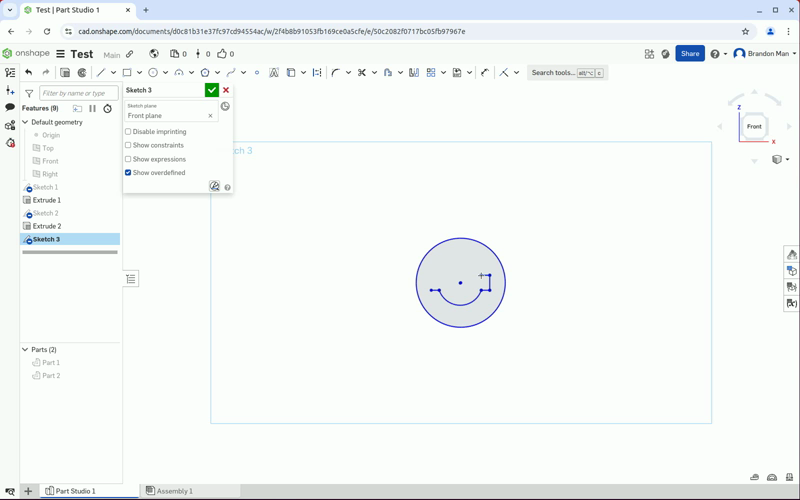
mouse_move(481, 275)
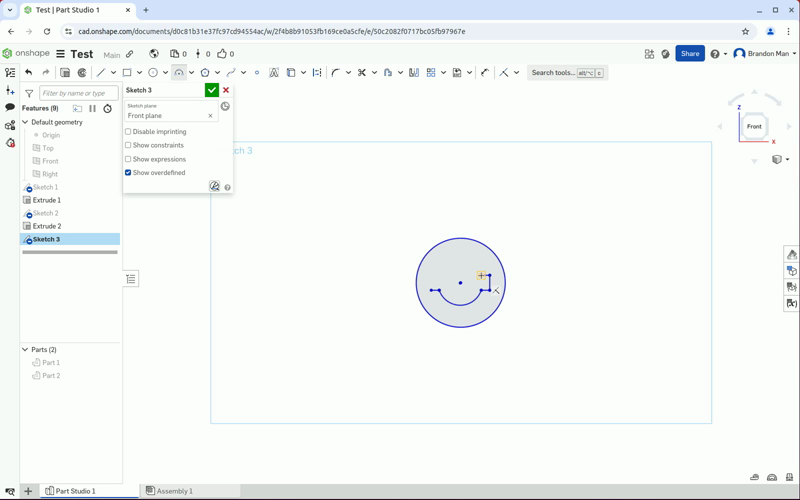
click(481, 275)
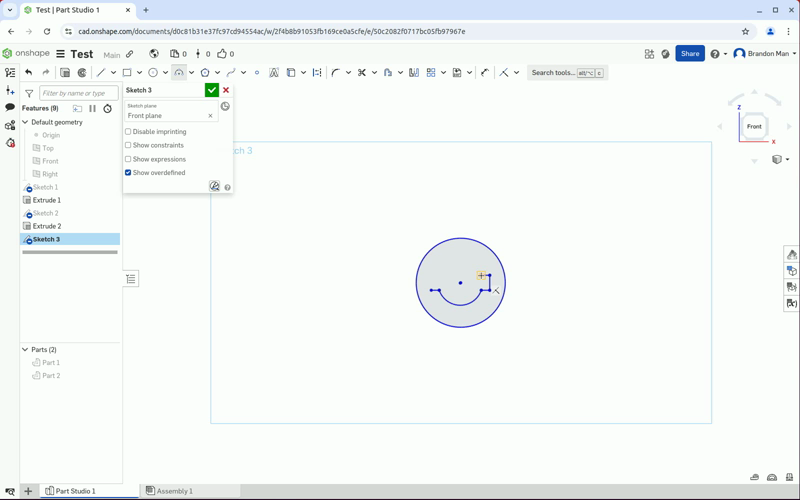
key_down(shift)
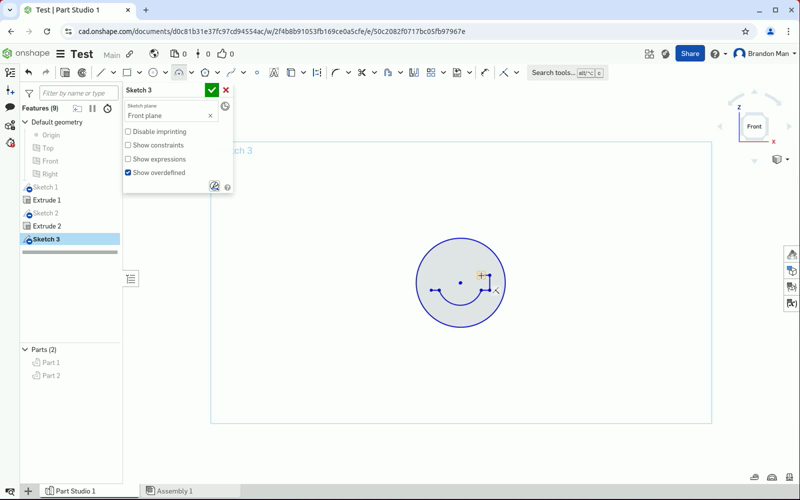
mouse_move(439, 275)
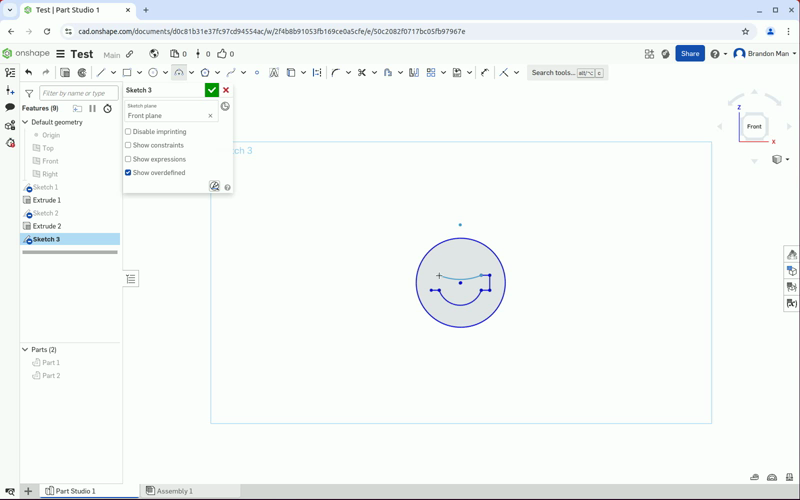
click(439, 275)
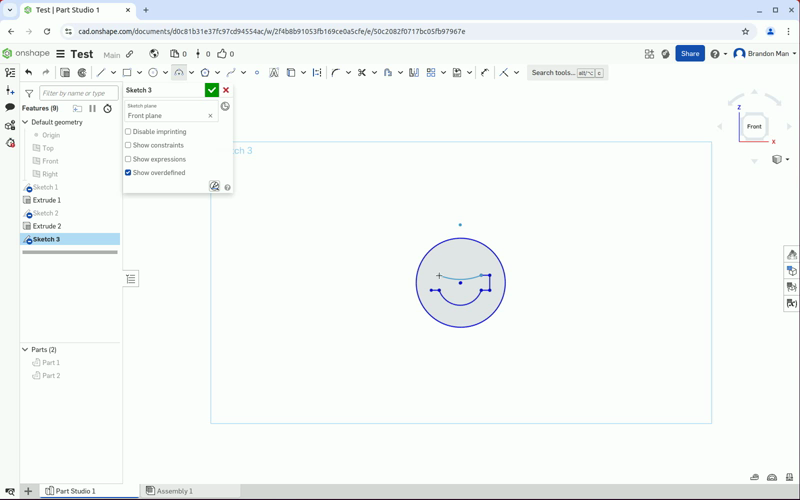
mouse_move(460, 260)
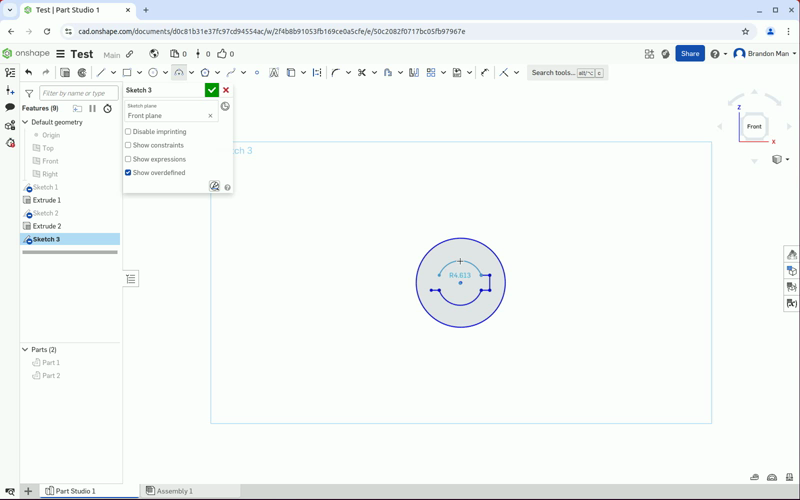
click(460, 260)
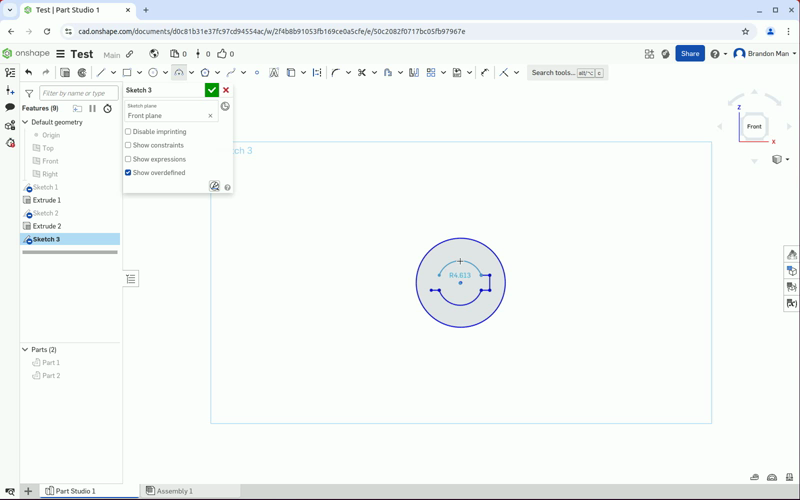
key_up(shift)
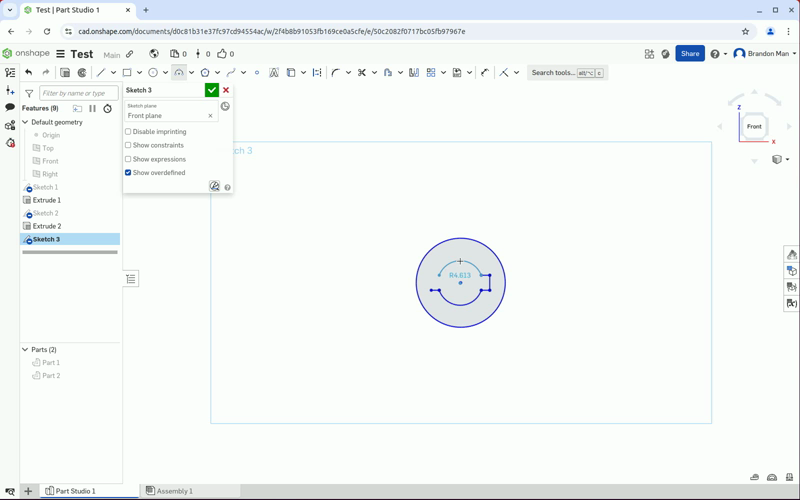
key(esc)
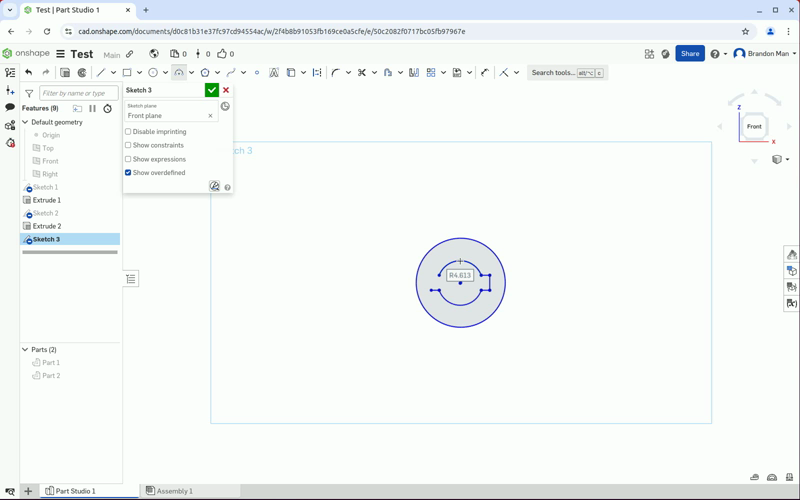
key(l)
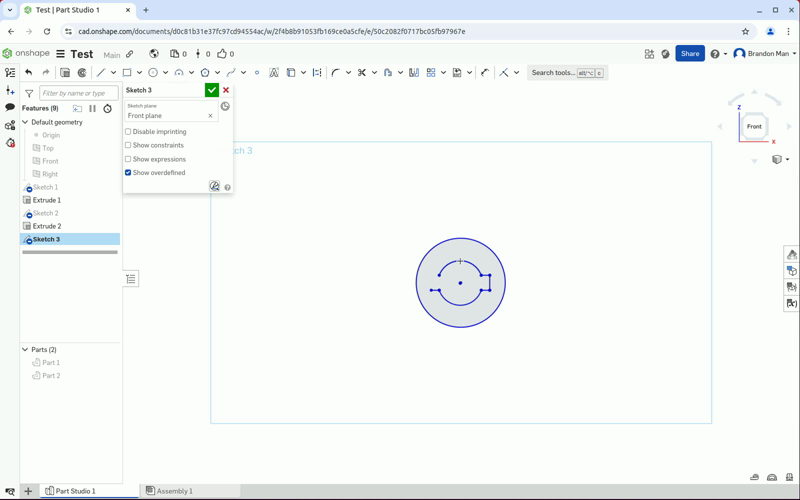
mouse_move(439, 275)
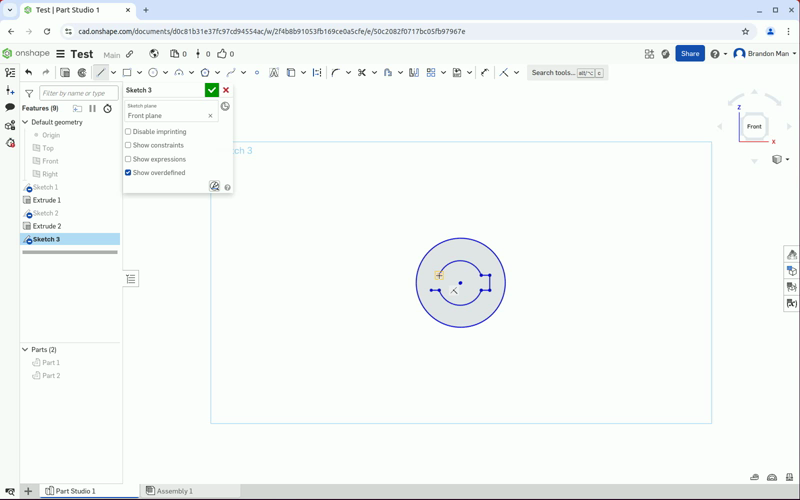
click(439, 275)
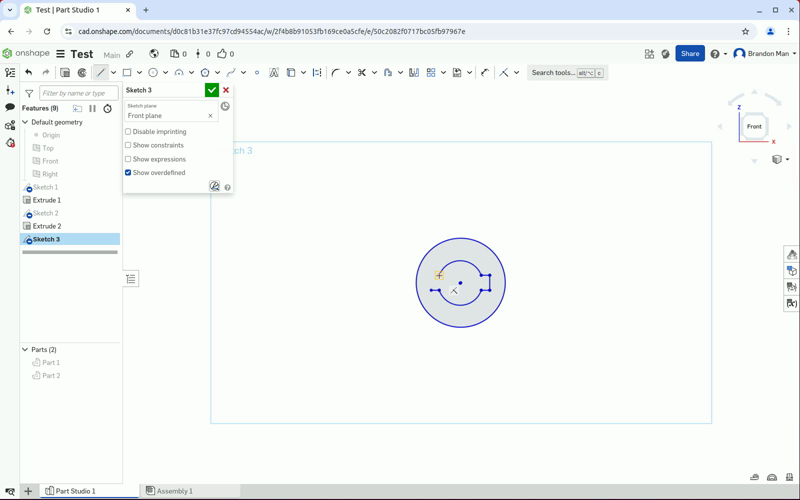
key_down(shift)
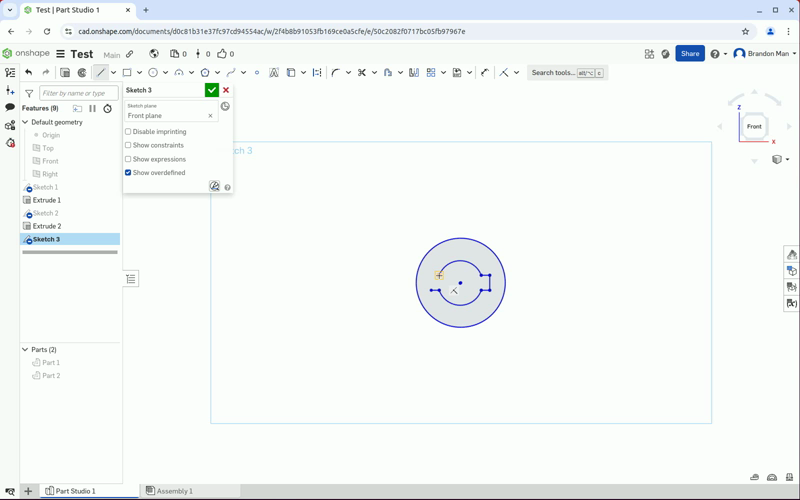
mouse_move(469, 275)
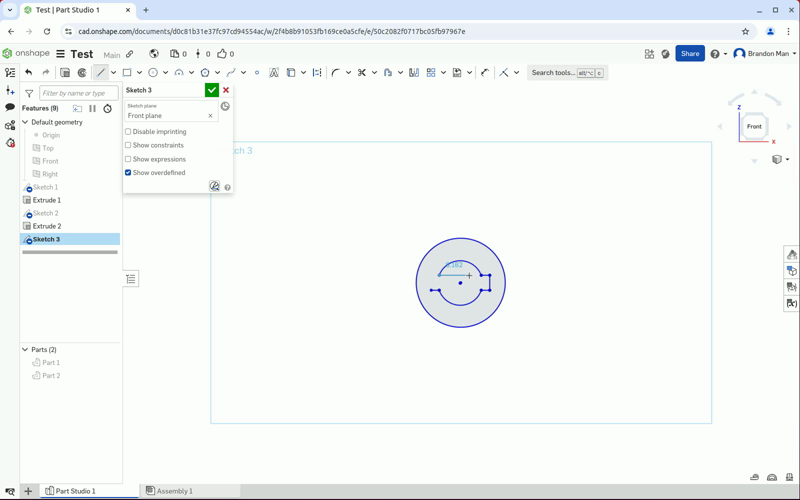
mouse_move(431, 275)
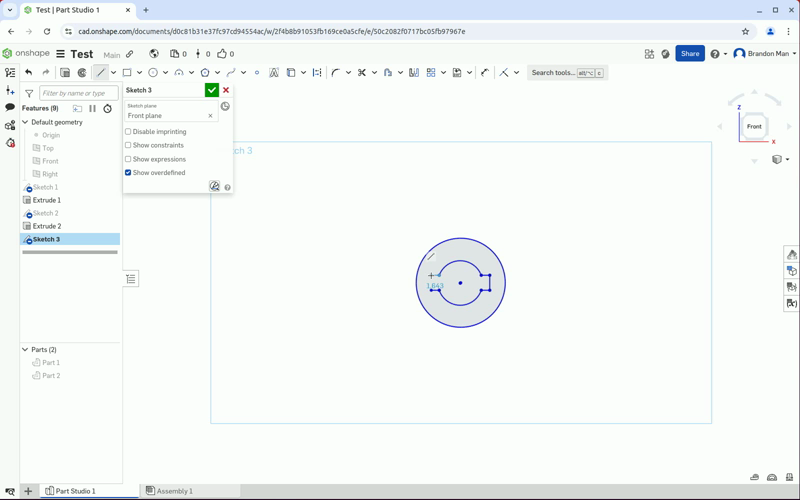
click(431, 275)
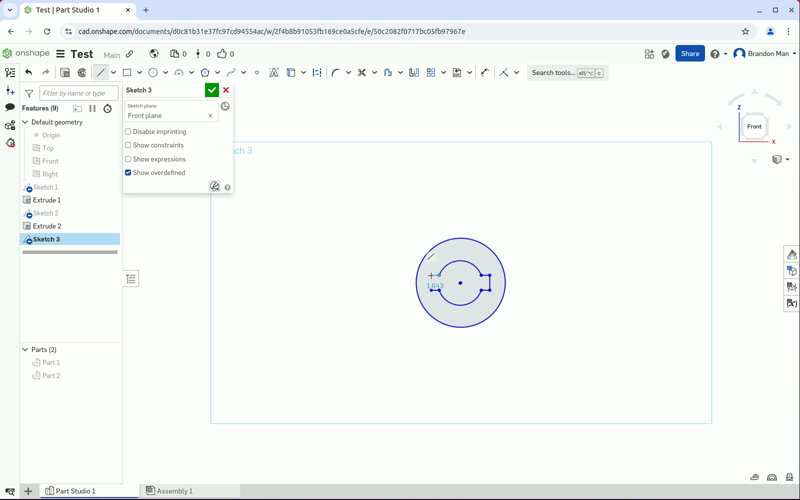
key_up(shift)
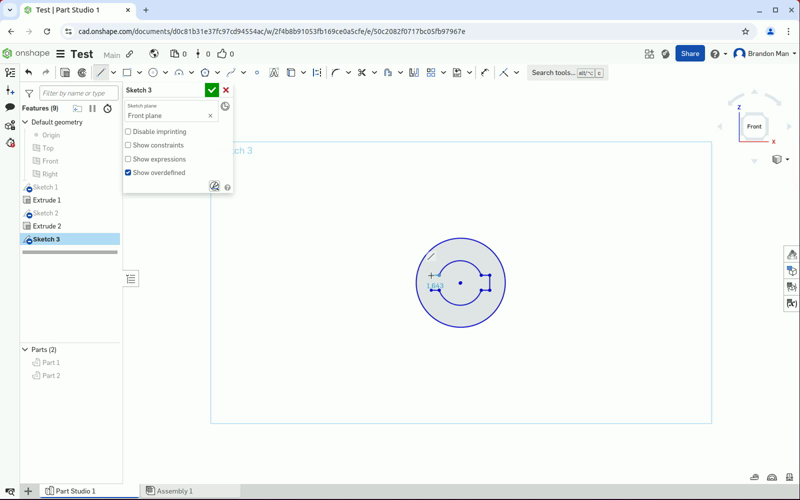
mouse_move(461, 275)
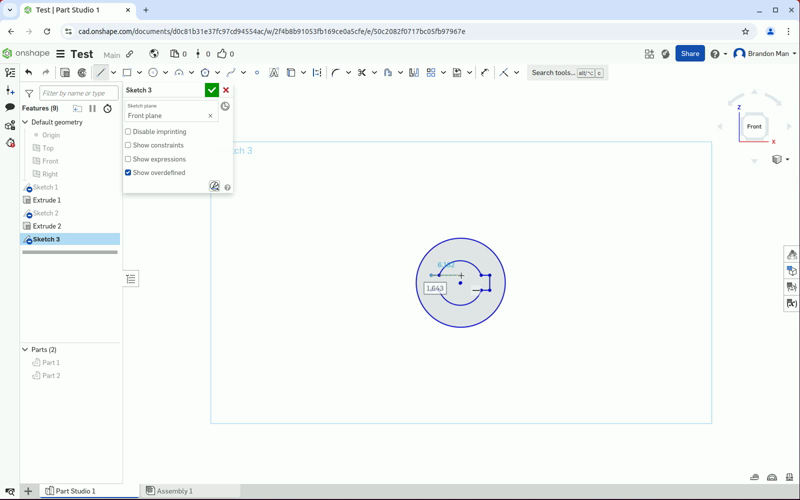
key_down(shift)
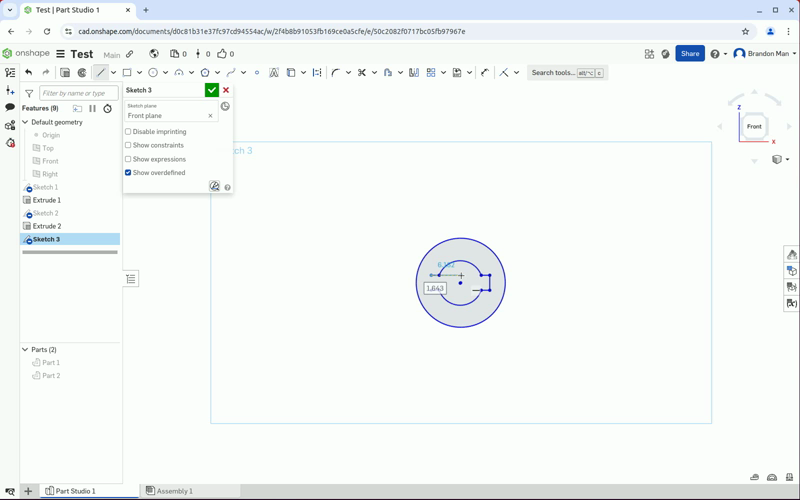
mouse_move(431, 290)
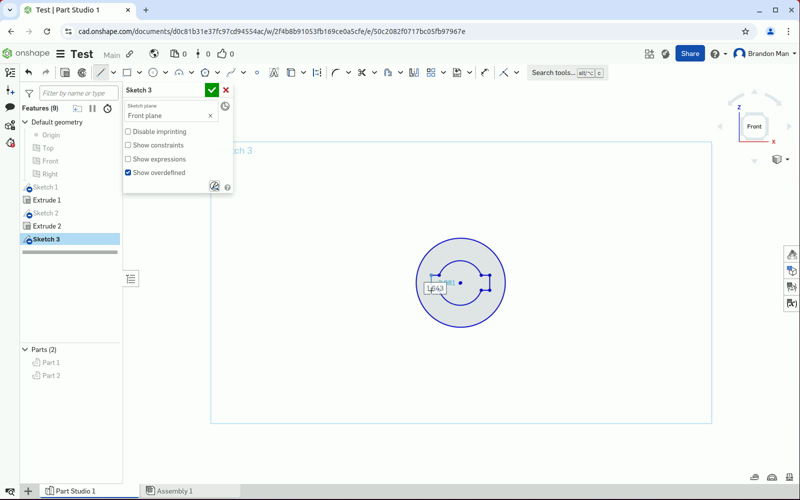
key_up(shift)
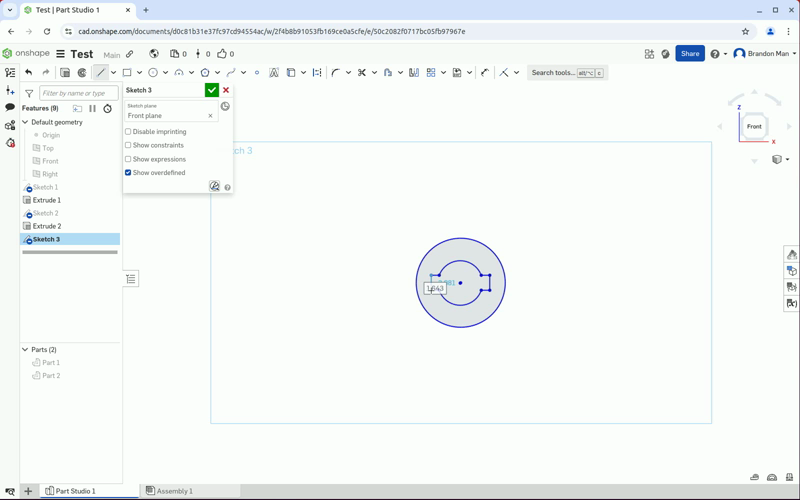
click(431, 290)
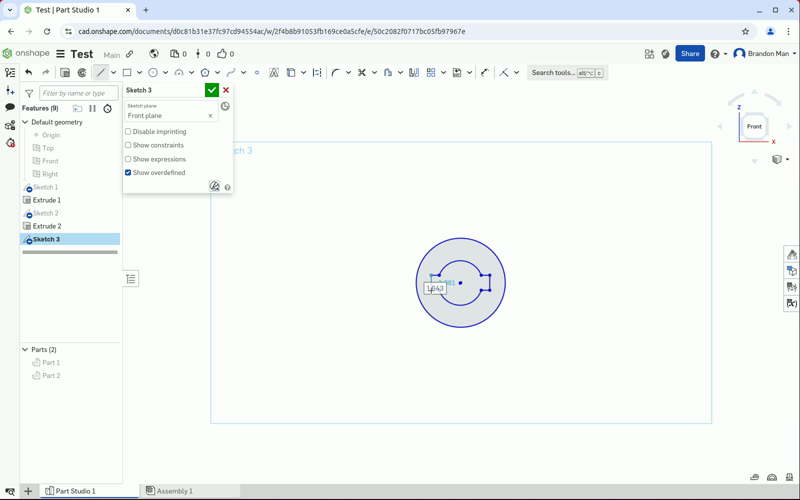
key(esc)
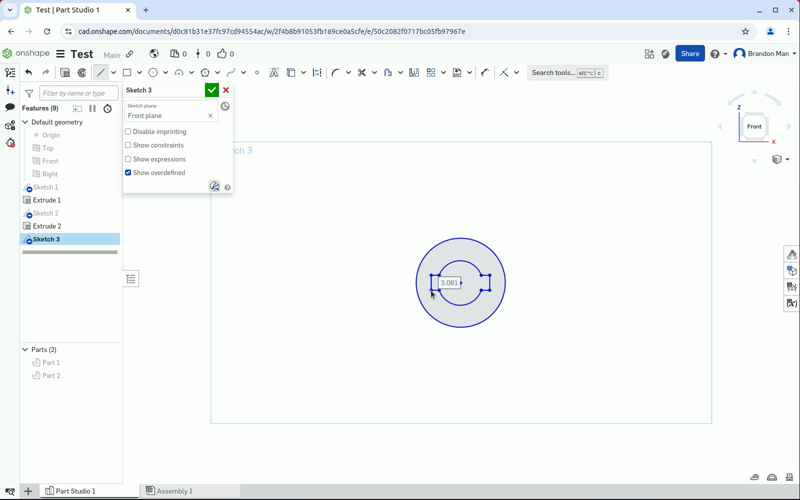
mouse_move(497, 271)
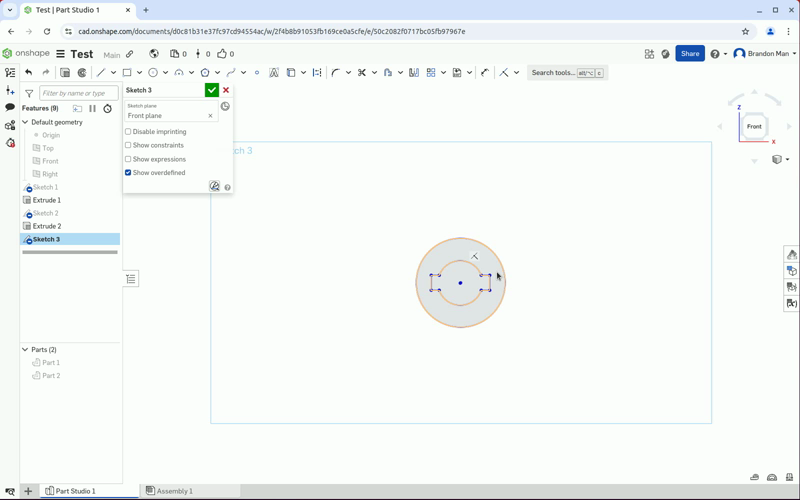
click(497, 271)
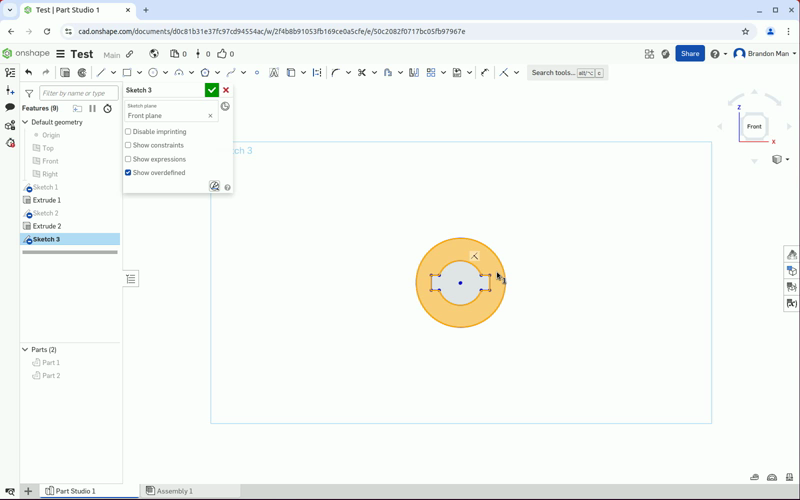
mouse_move(73, 352)
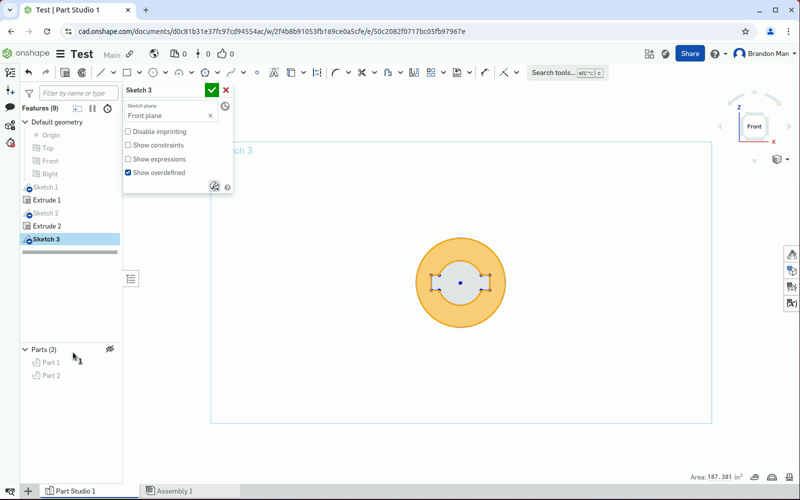
key(shift+y)
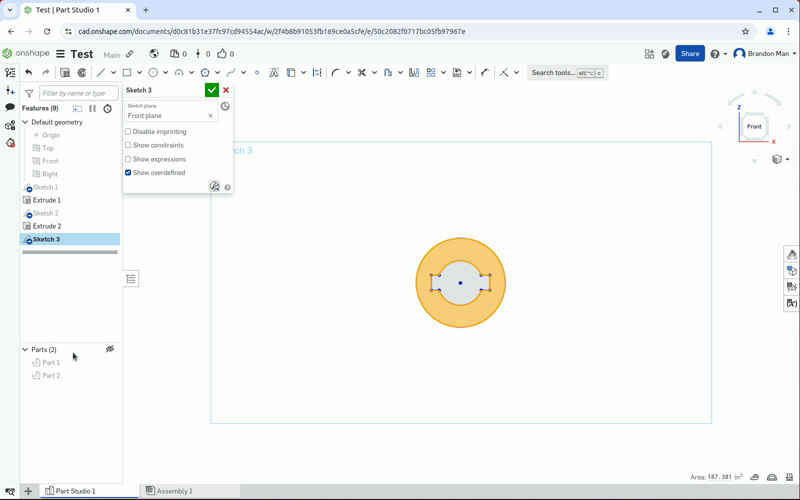
key(shift+e)
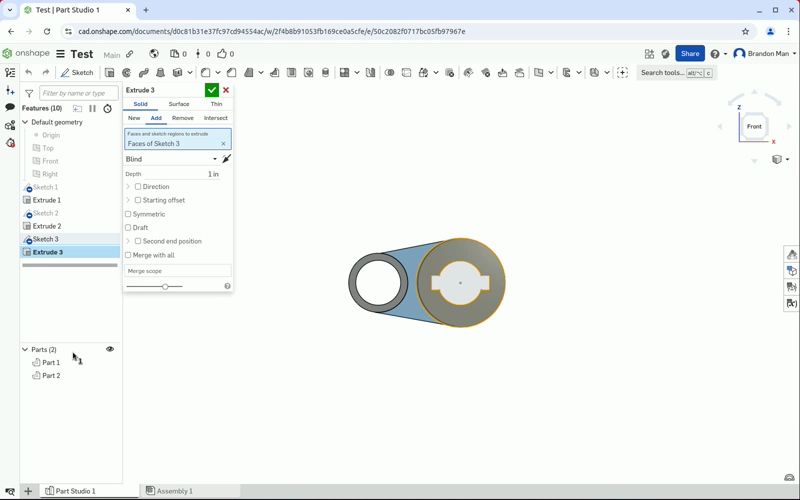
mouse_move(143, 106)
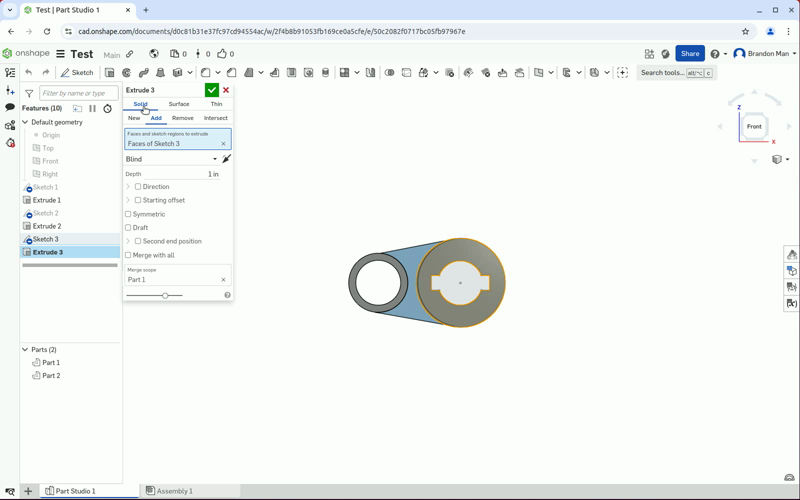
click(143, 106)
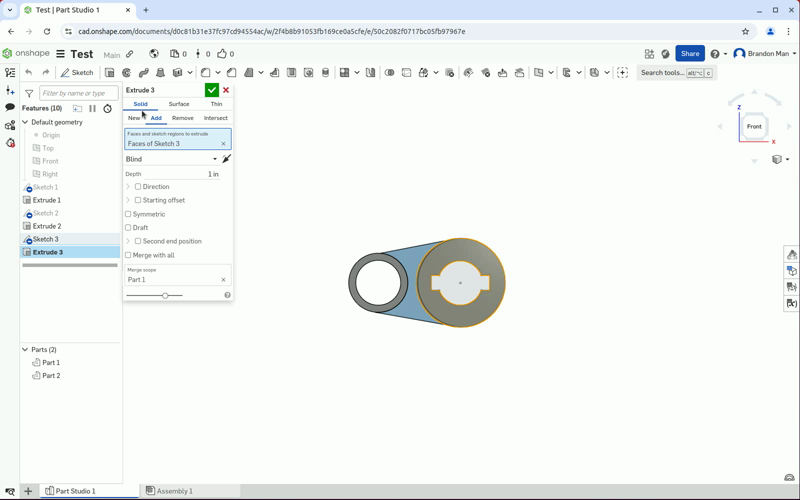
mouse_move(137, 120)
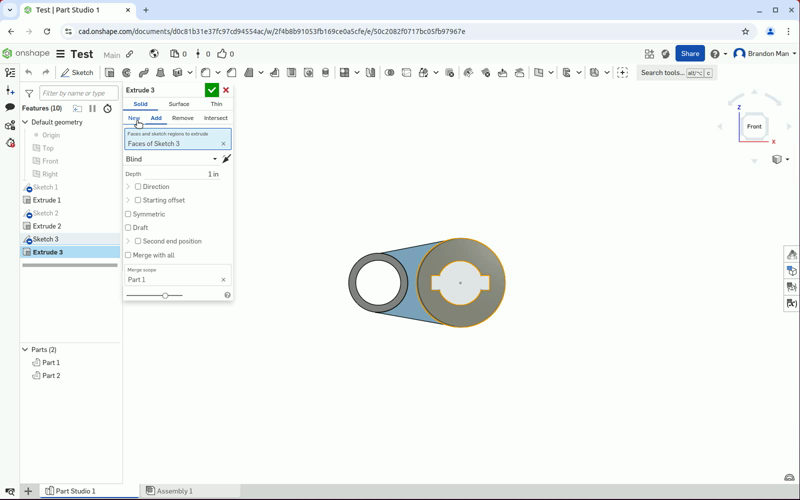
click(137, 120)
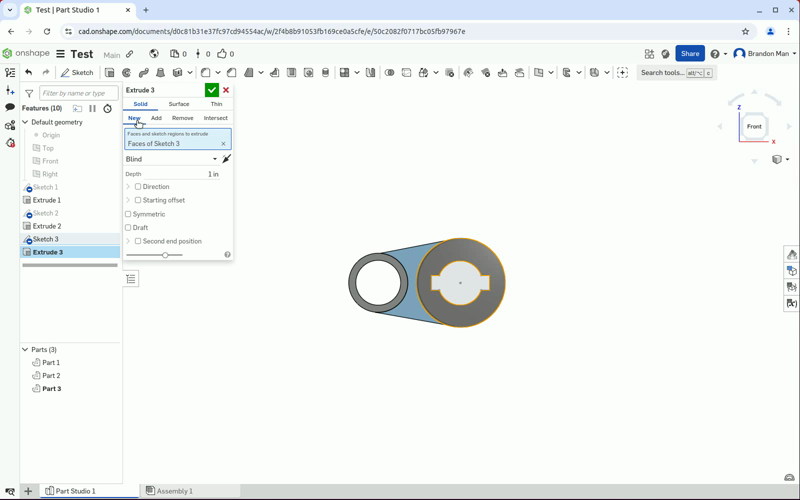
key(tab, 4)
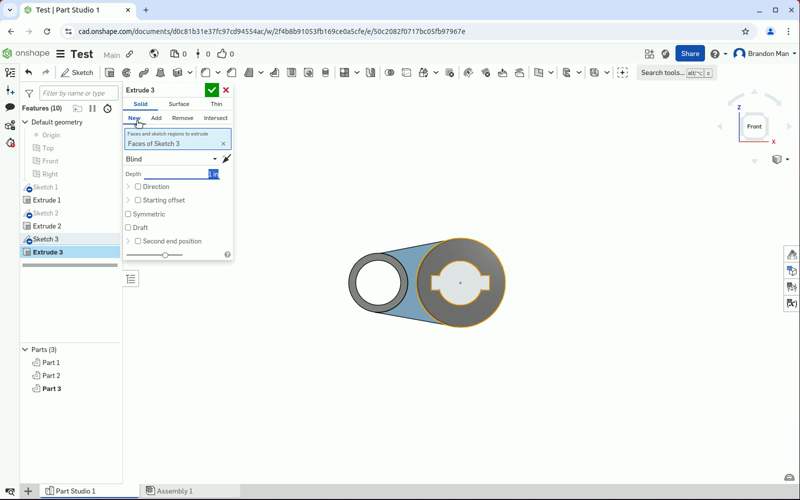
text(7.943)
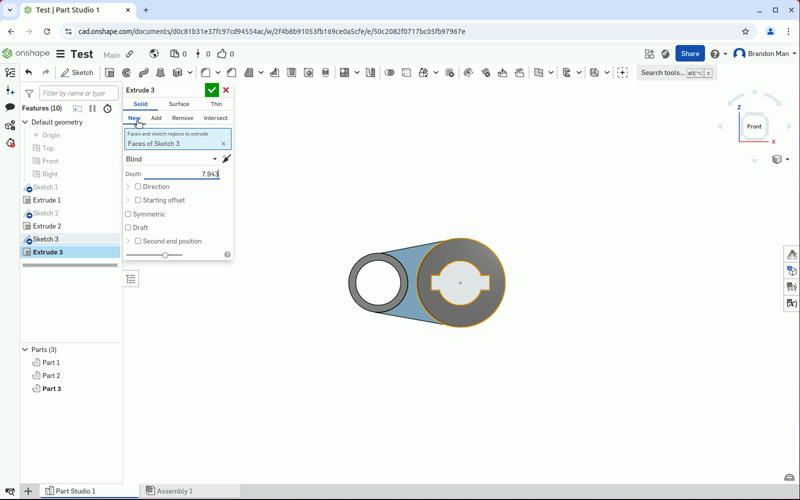
key(enter)
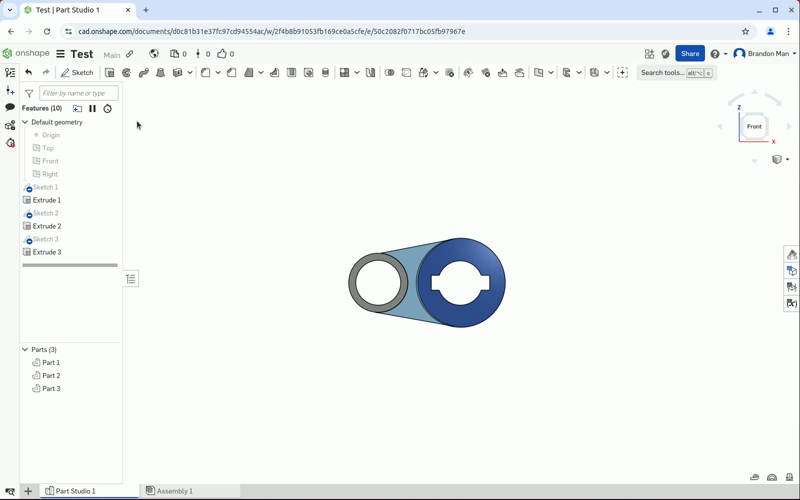
key(shift+h)
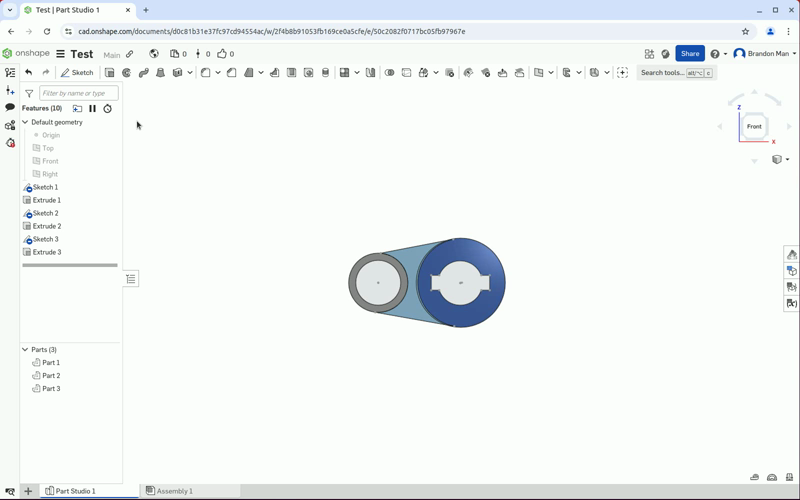
key(shift+h)
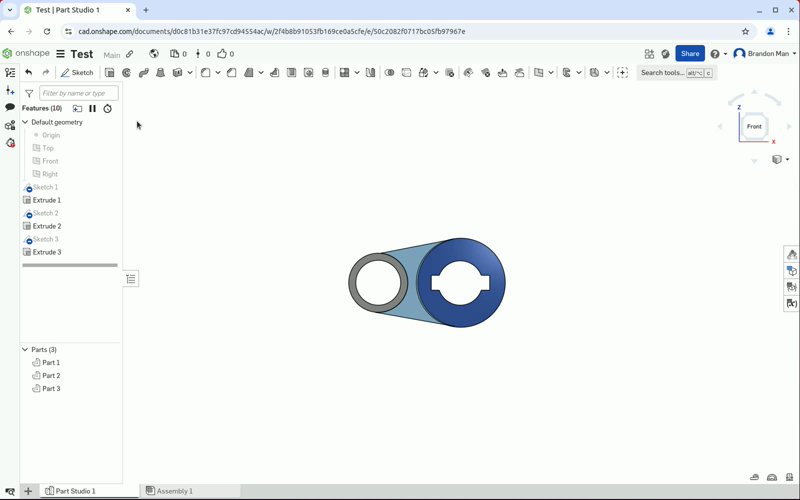
mouse_move(73, 189)
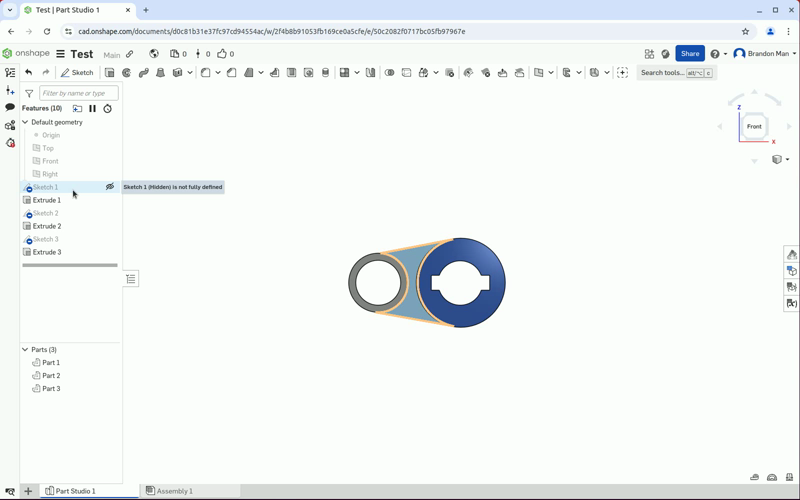
click(73, 189)
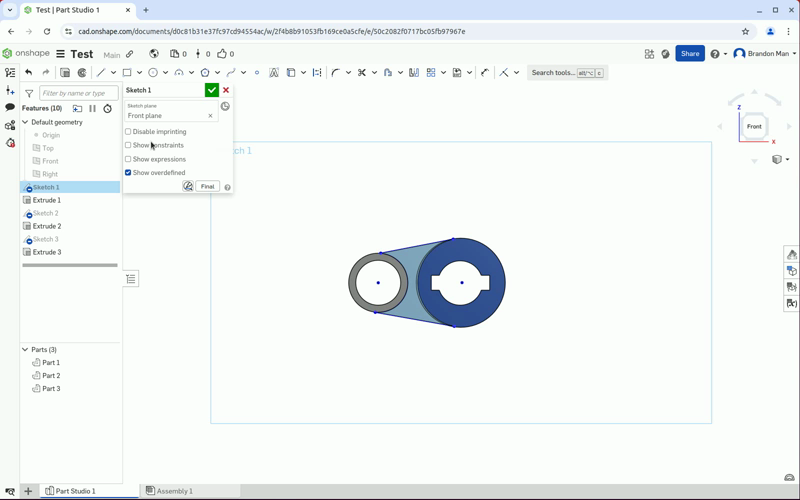
mouse_move(229, 92)
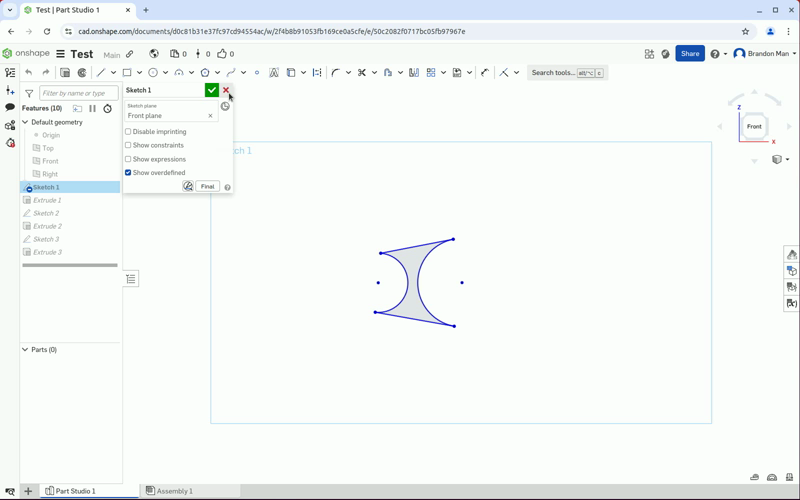
click(229, 92)
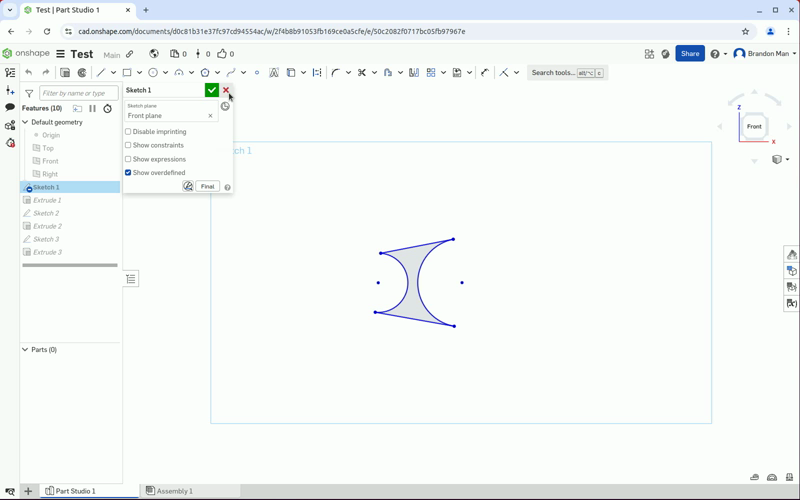
key(shift+s)
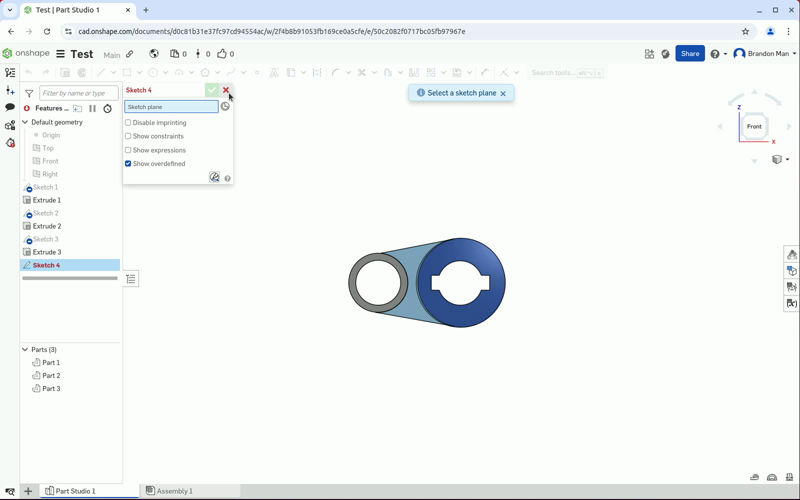
mouse_move(73, 163)
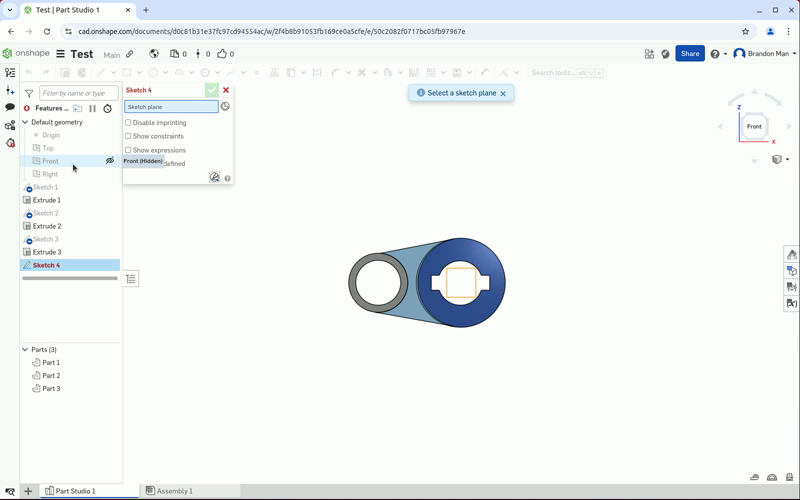
click(73, 163)
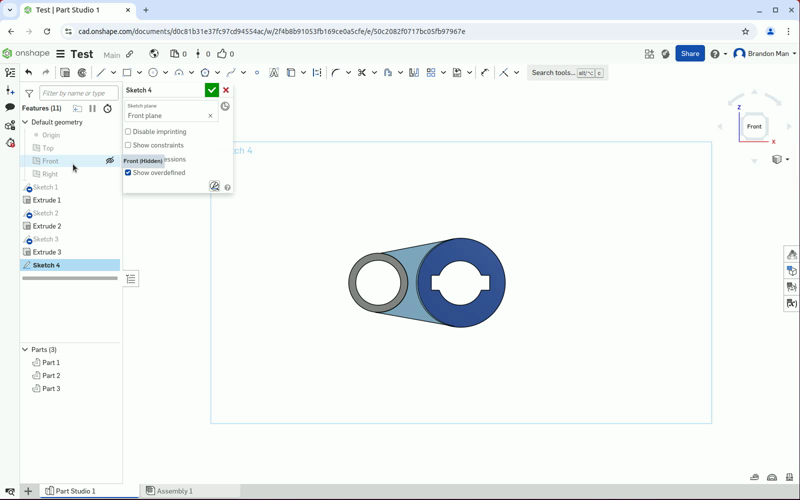
mouse_move(73, 352)
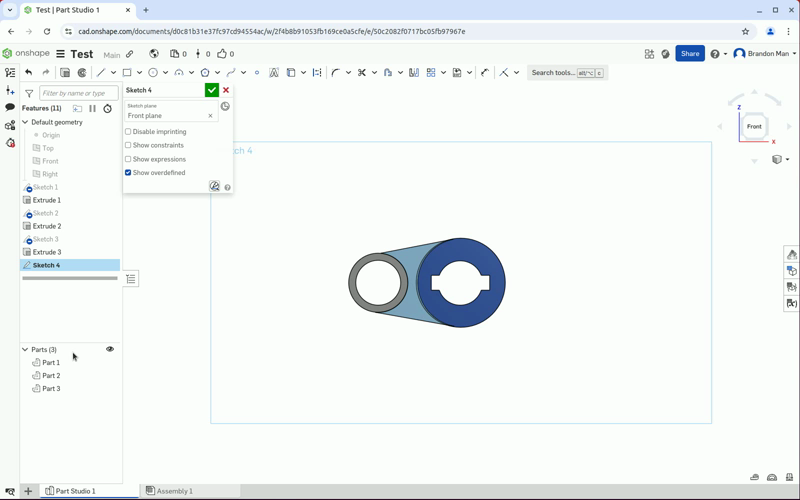
key(y)
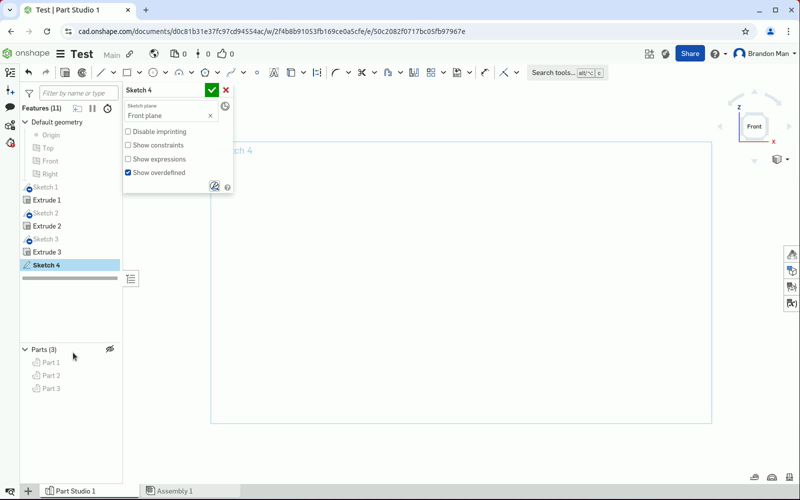
key(l)
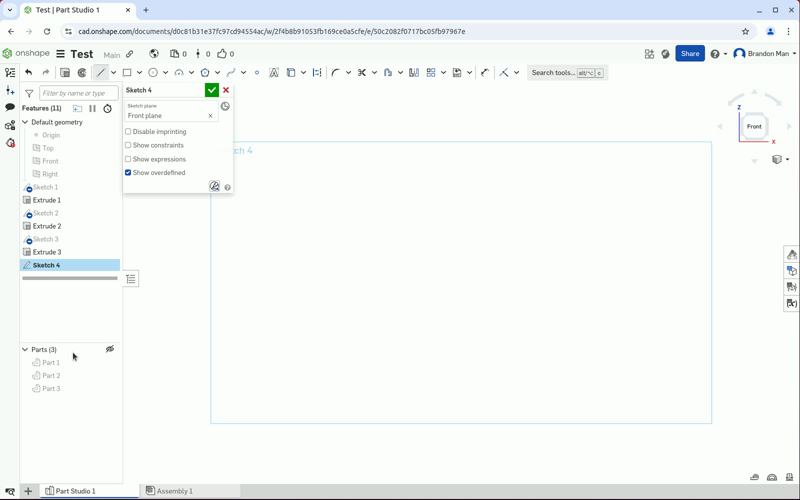
key_down(shift)
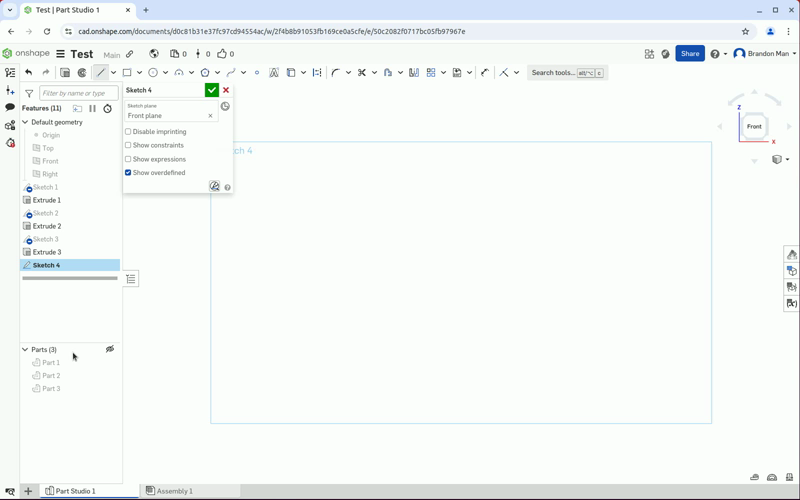
mouse_move(439, 290)
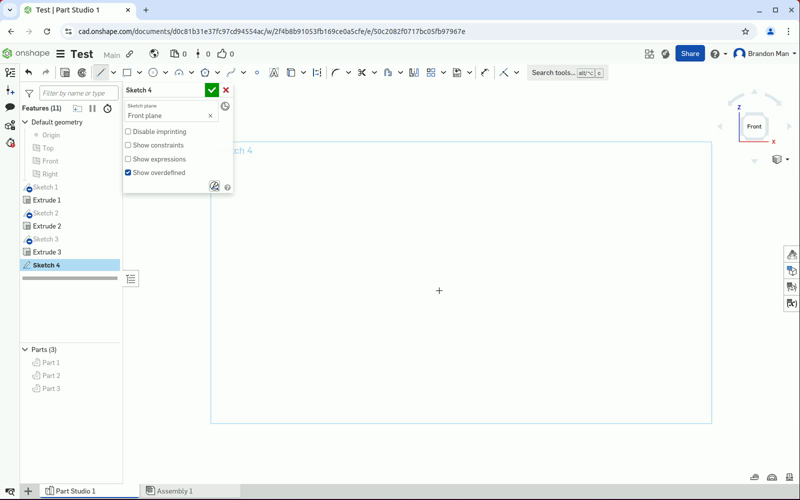
click(439, 290)
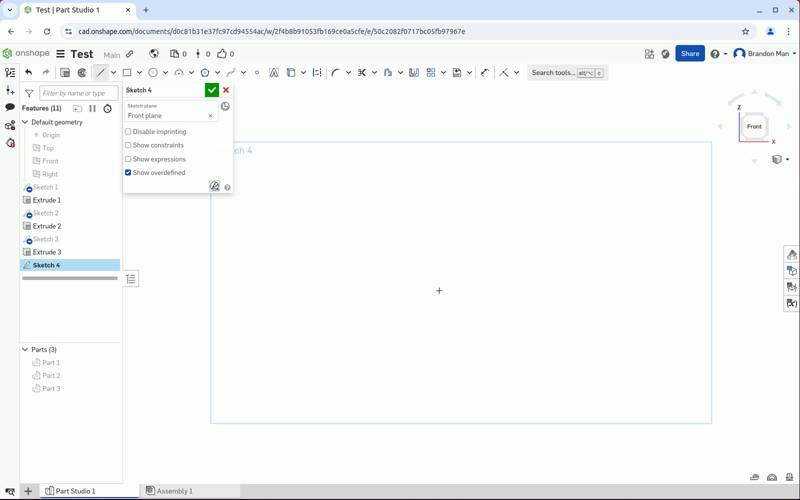
key_up(shift)
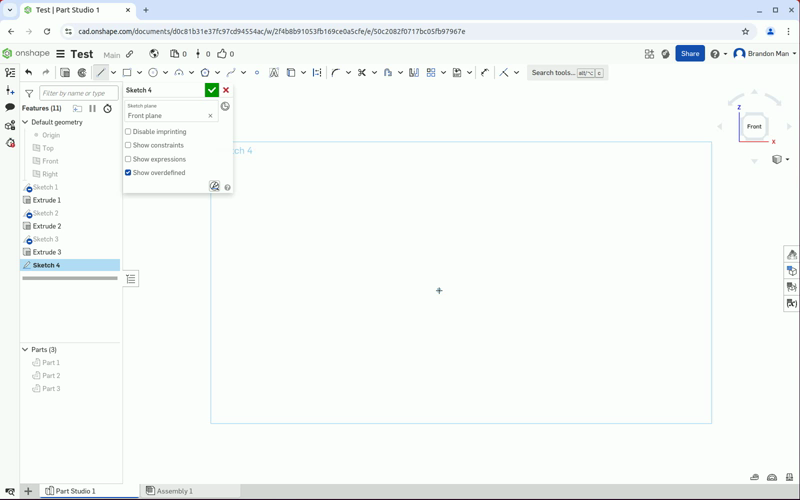
key_down(shift)
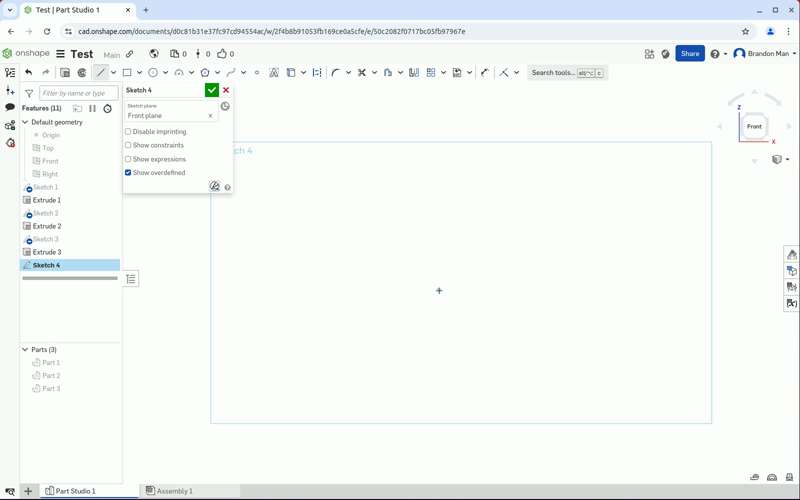
mouse_move(469, 290)
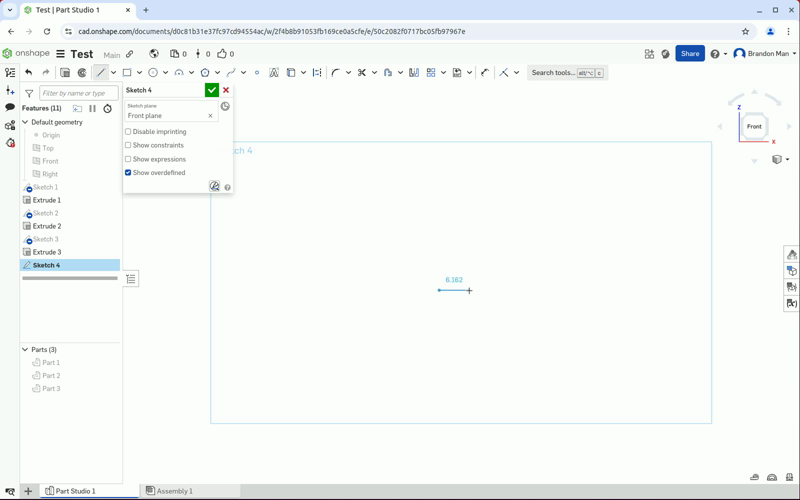
mouse_move(481, 290)
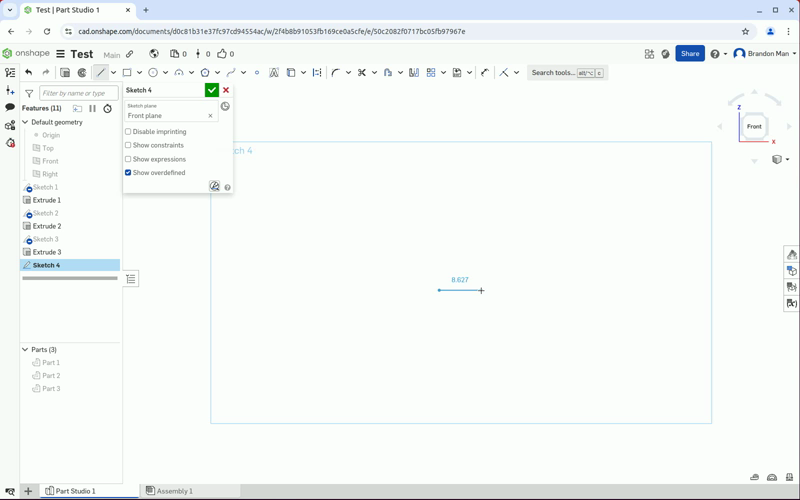
click(481, 290)
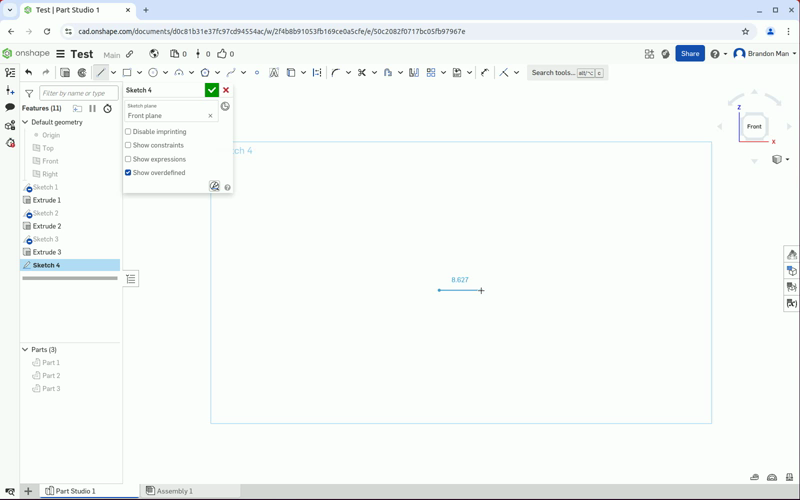
key_up(shift)
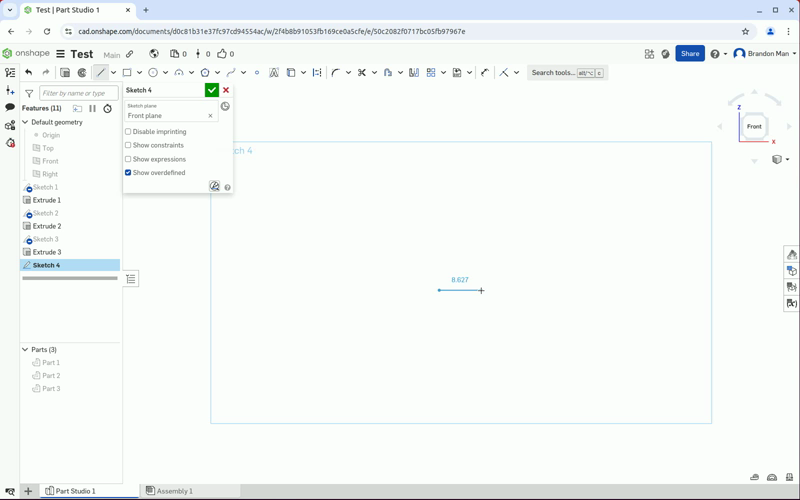
key(esc)
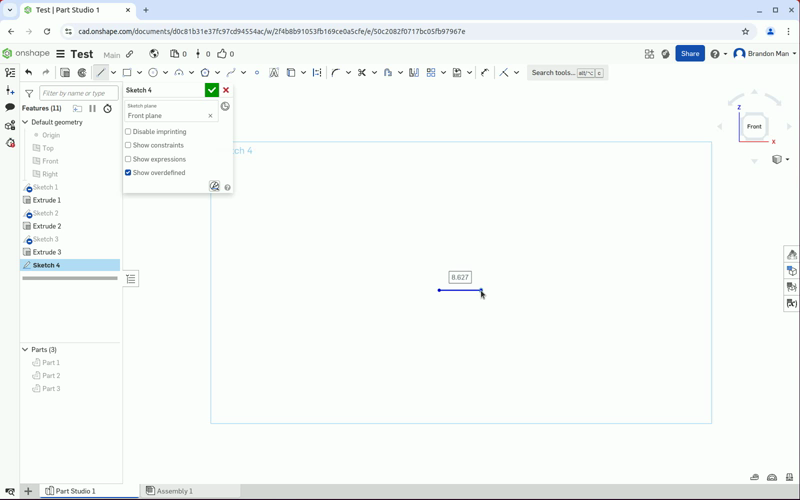
key(a)
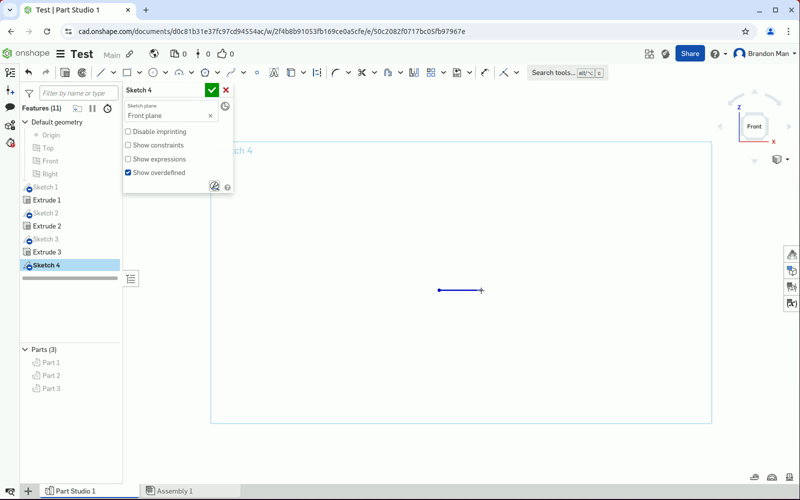
mouse_move(481, 290)
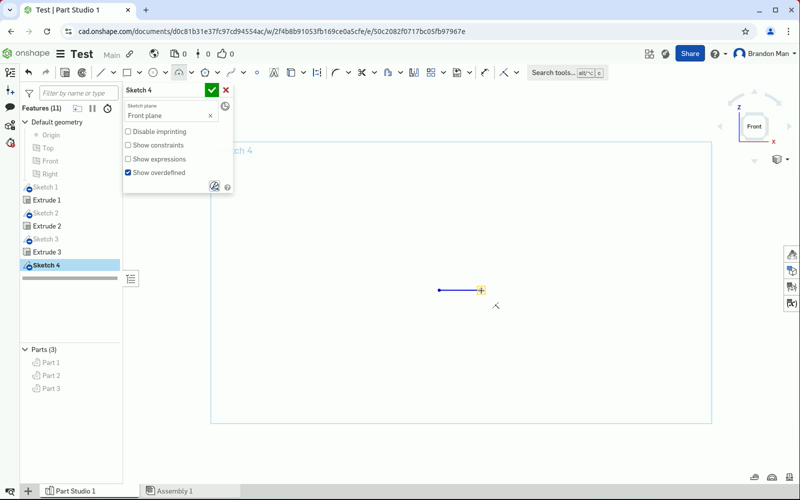
click(481, 290)
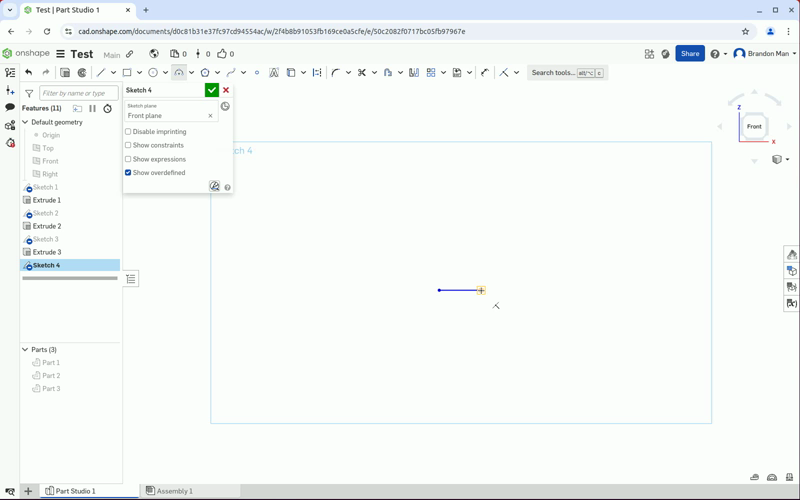
key_down(shift)
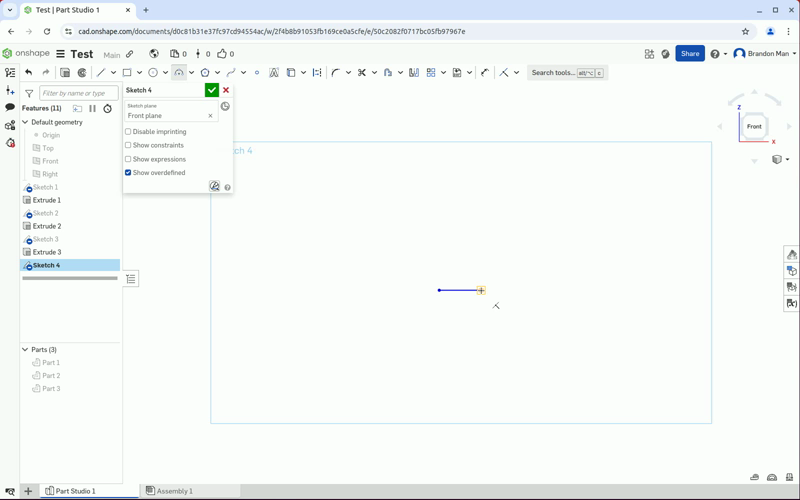
mouse_move(481, 275)
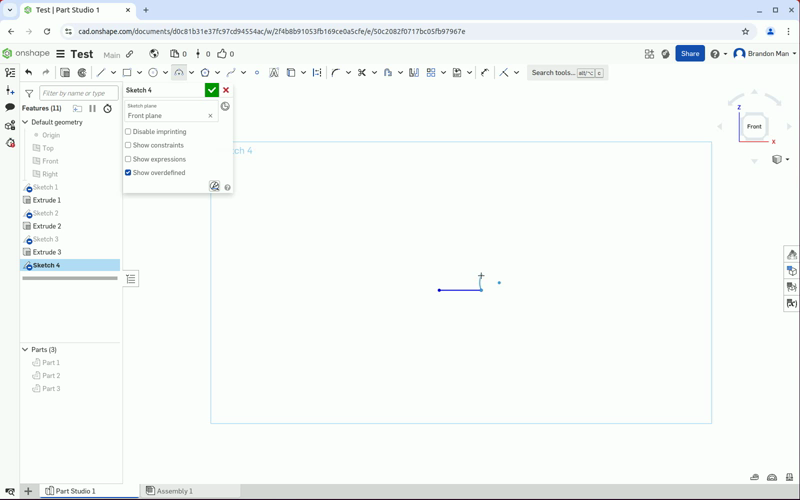
click(481, 275)
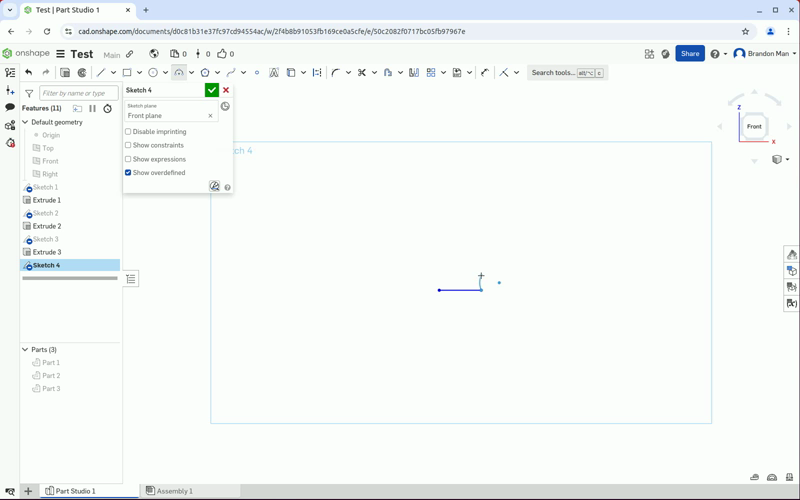
mouse_move(482, 282)
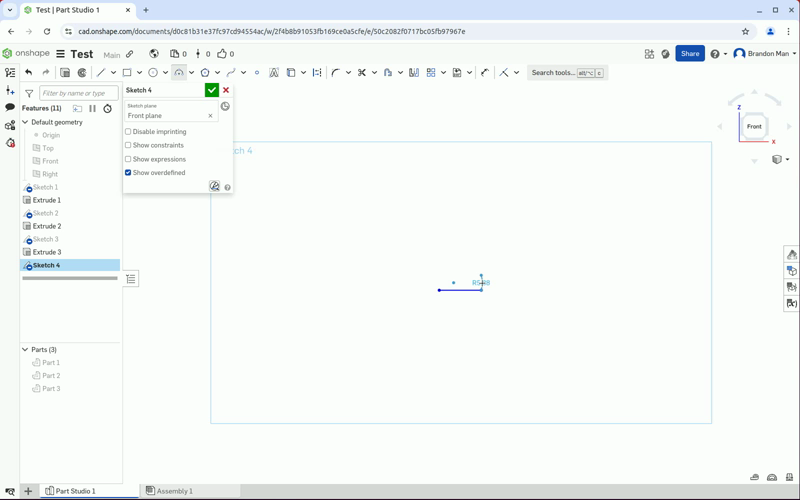
click(482, 282)
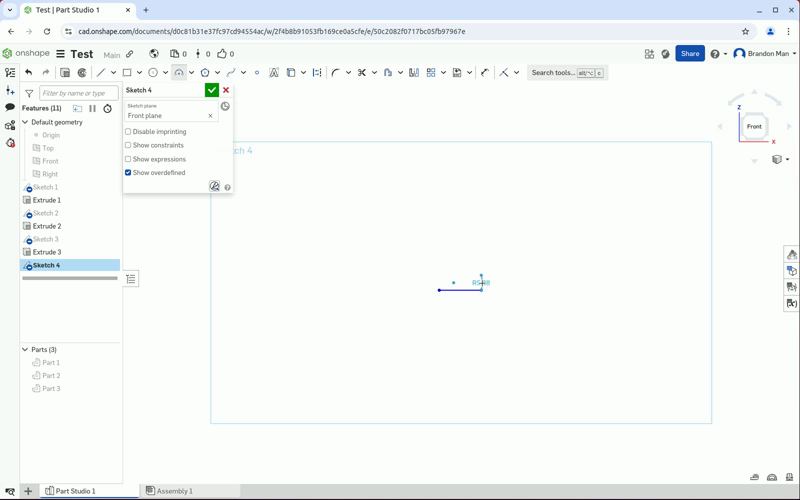
key_up(shift)
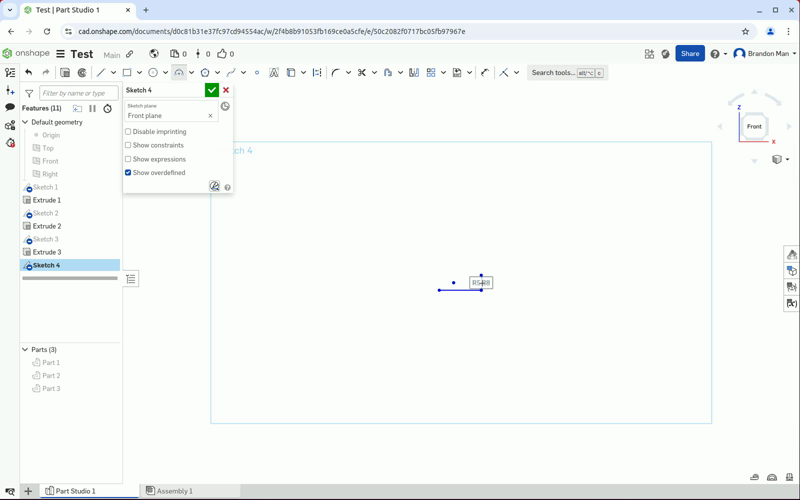
key(esc)
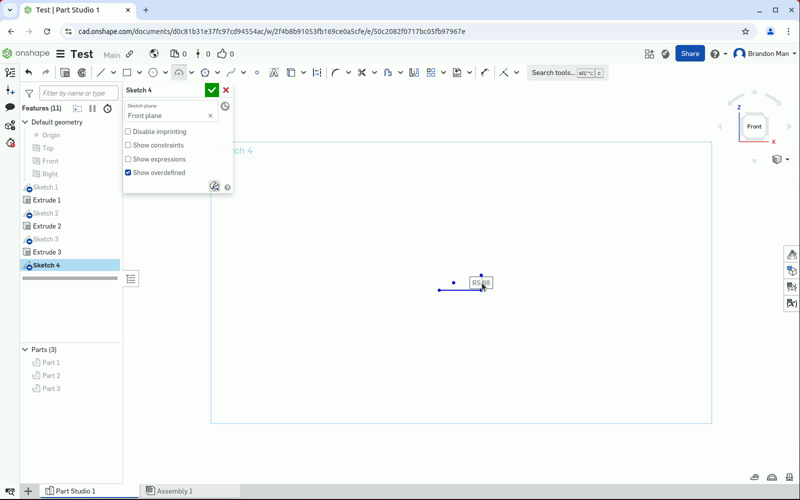
key(l)
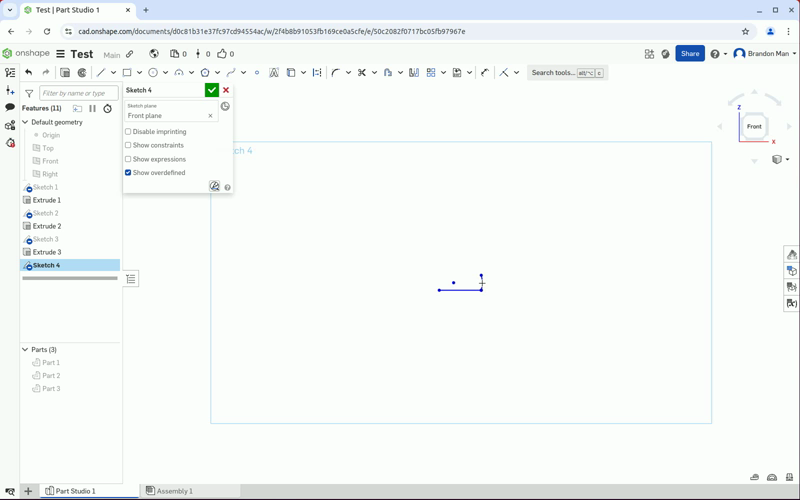
mouse_move(481, 275)
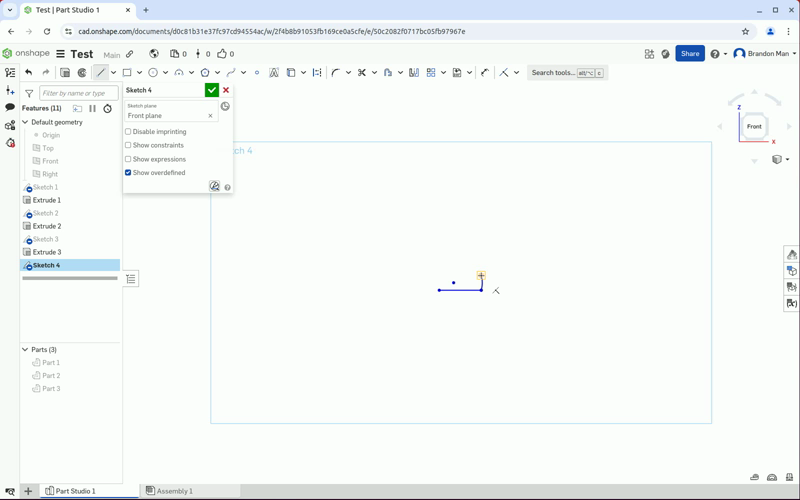
click(481, 275)
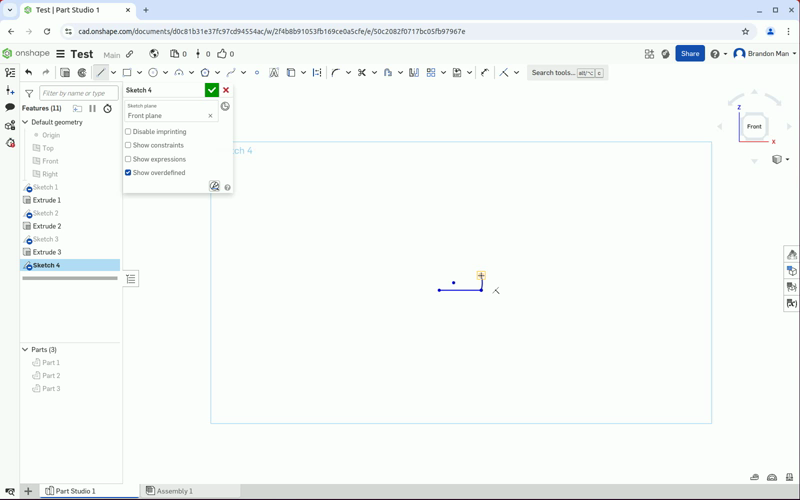
key_down(shift)
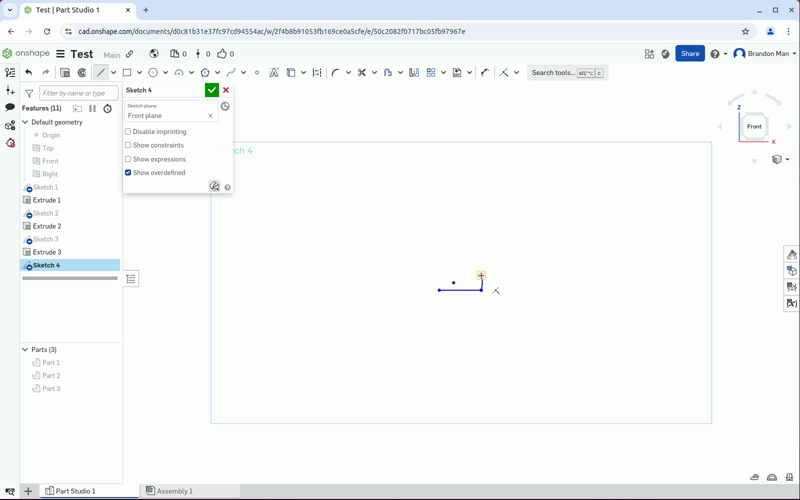
mouse_move(511, 275)
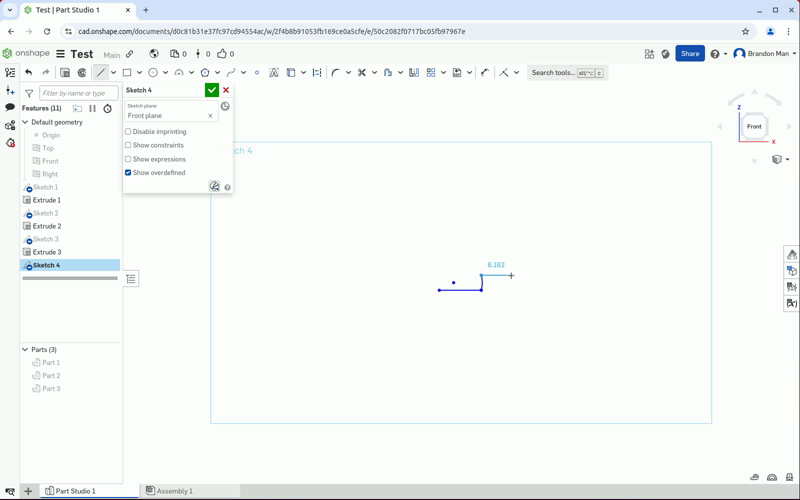
mouse_move(439, 275)
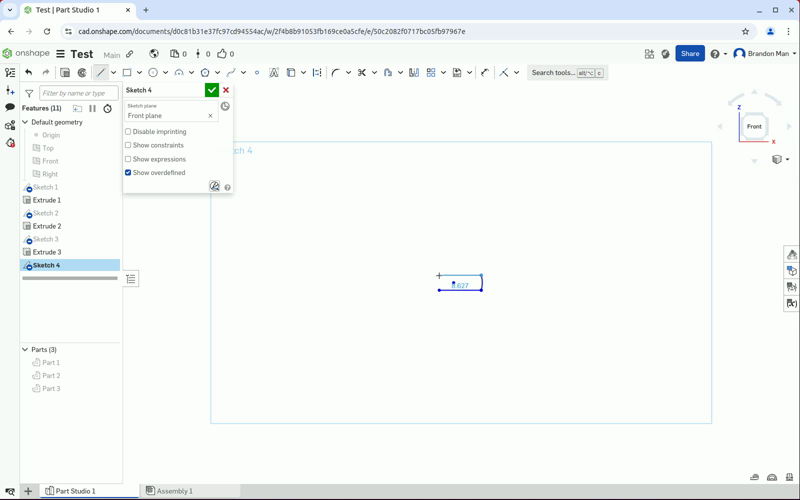
click(439, 275)
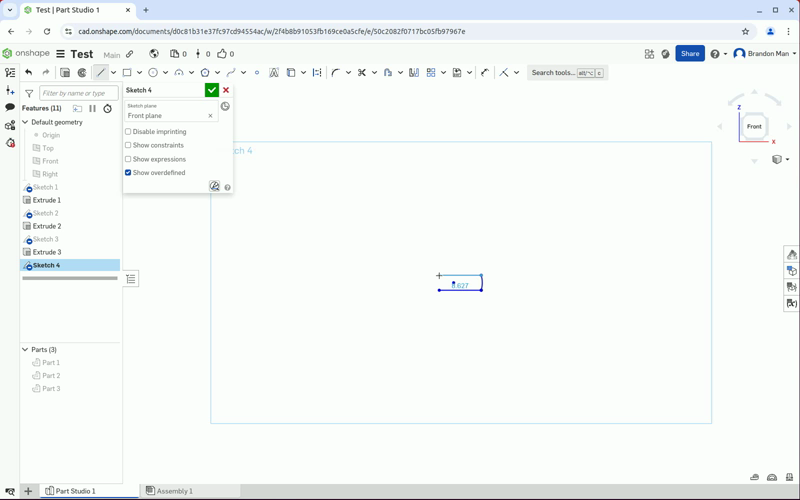
key_up(shift)
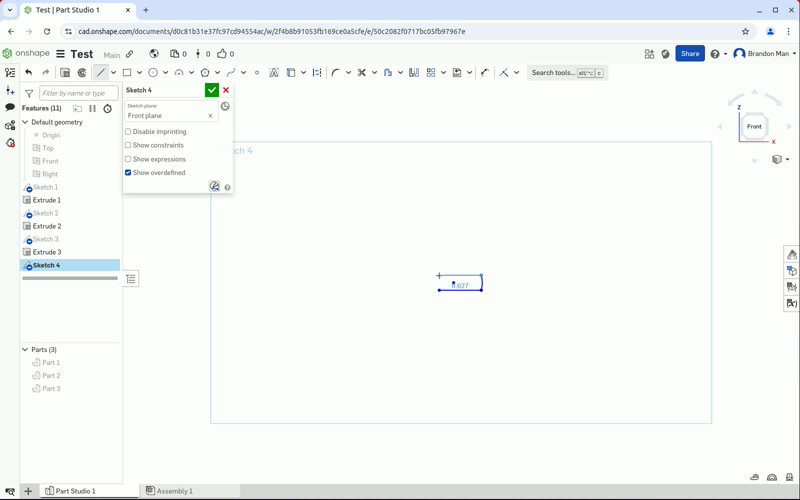
key(esc)
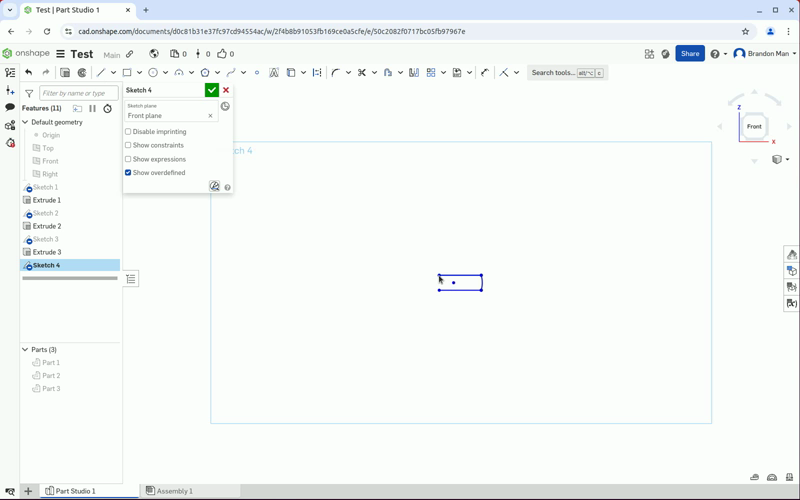
key(a)
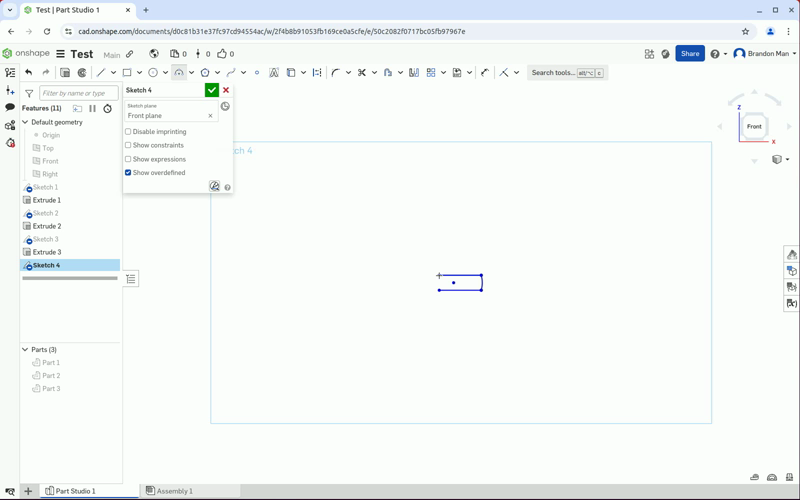
mouse_move(439, 275)
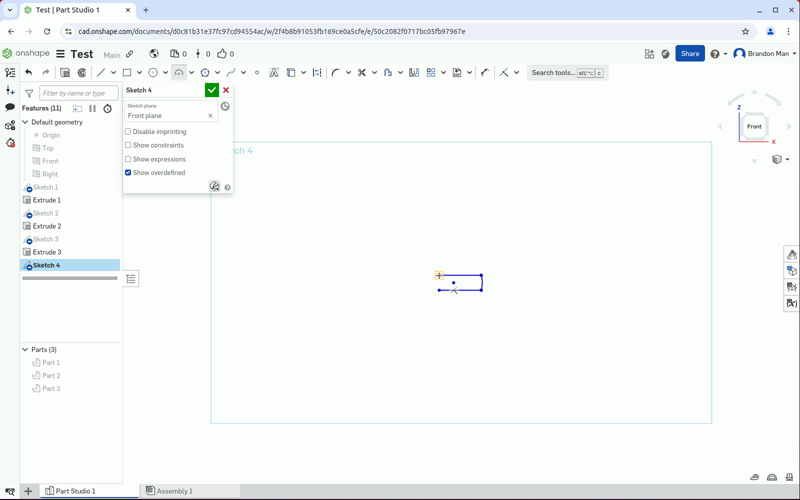
click(439, 275)
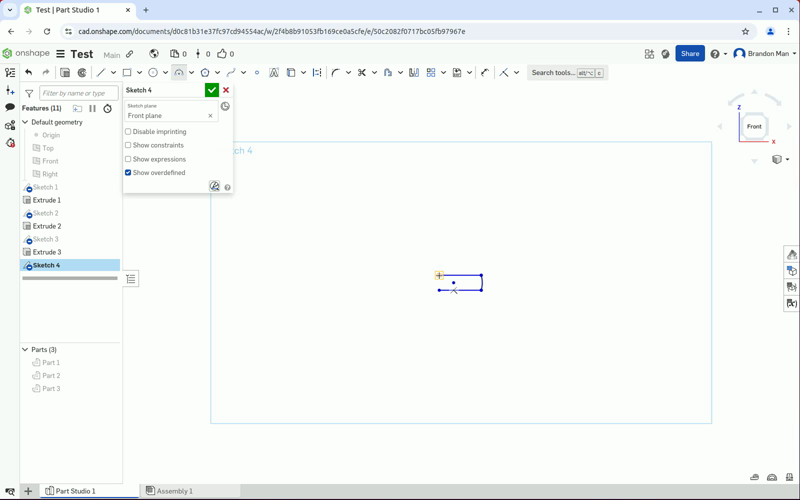
mouse_move(439, 290)
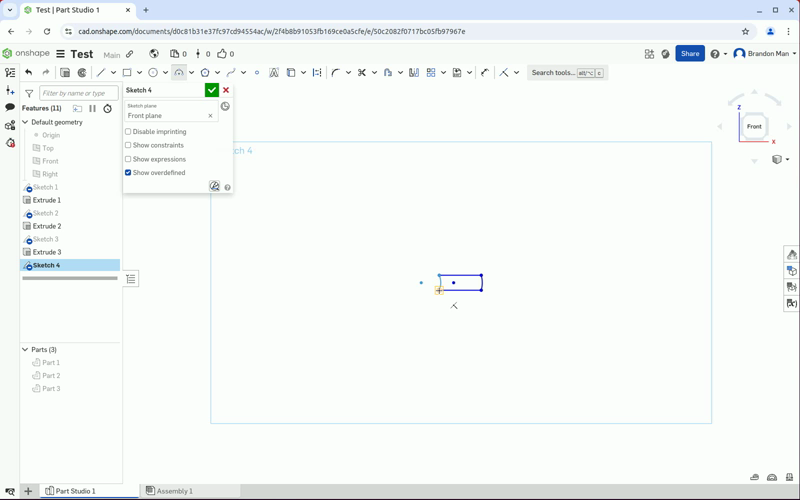
click(439, 290)
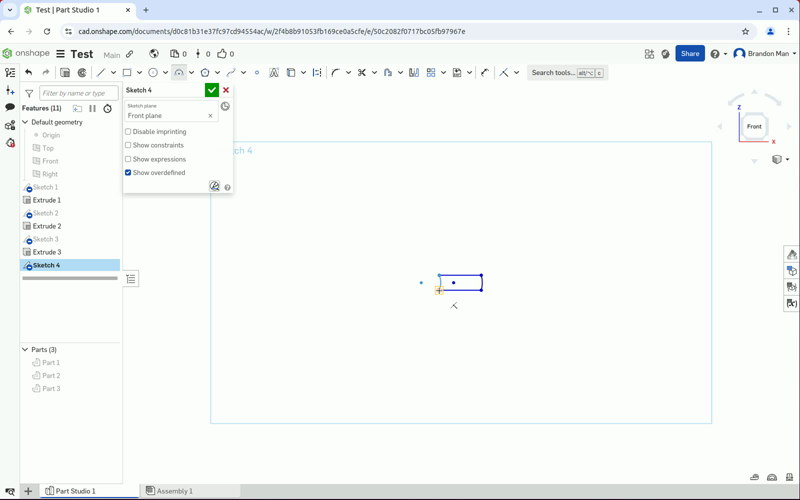
key_down(shift)
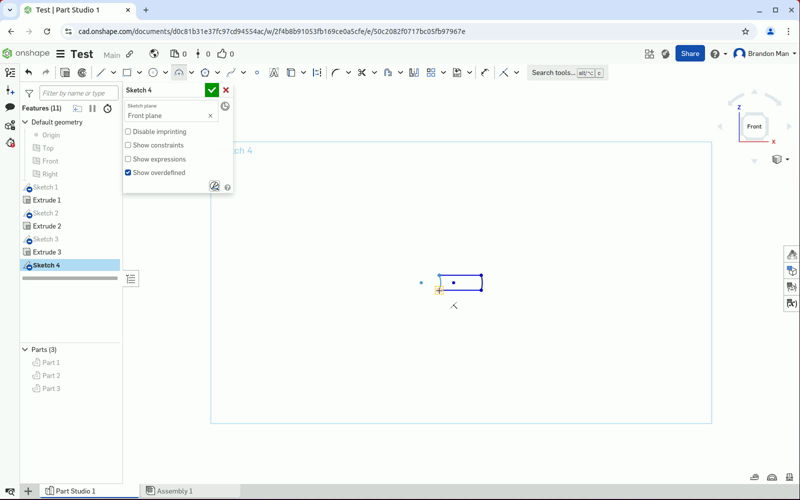
mouse_move(438, 282)
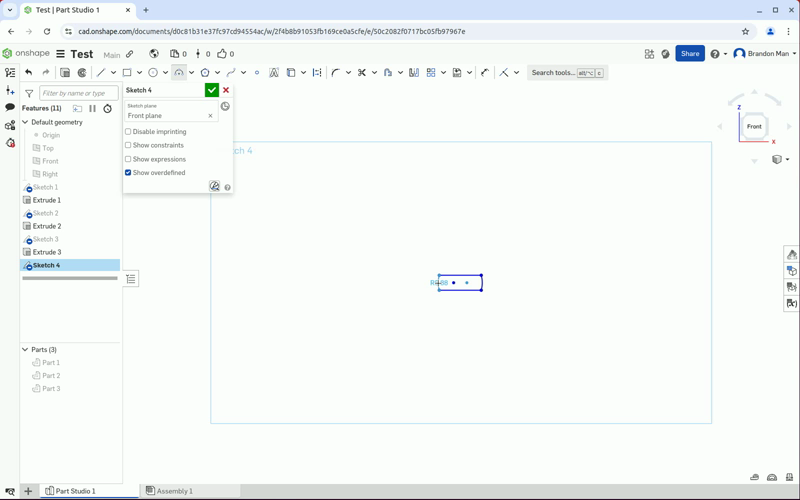
click(438, 282)
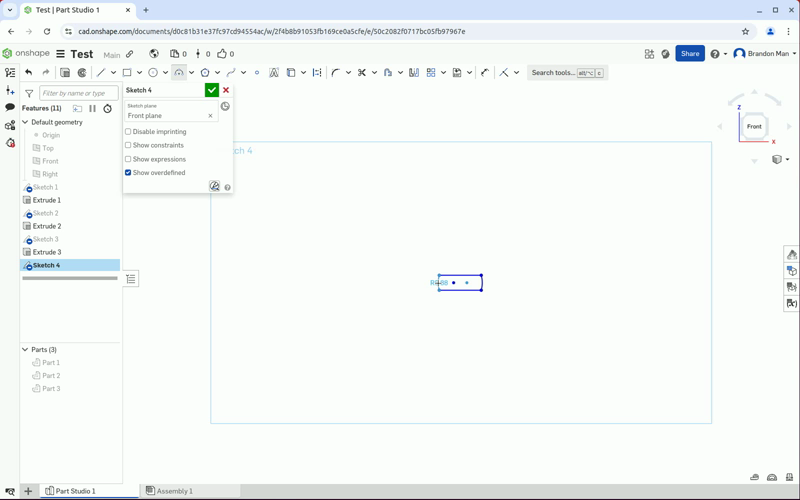
key_up(shift)
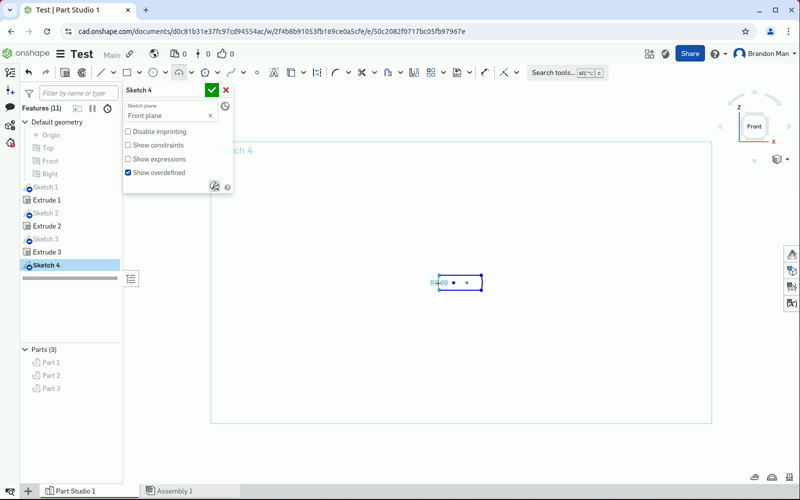
key(esc)
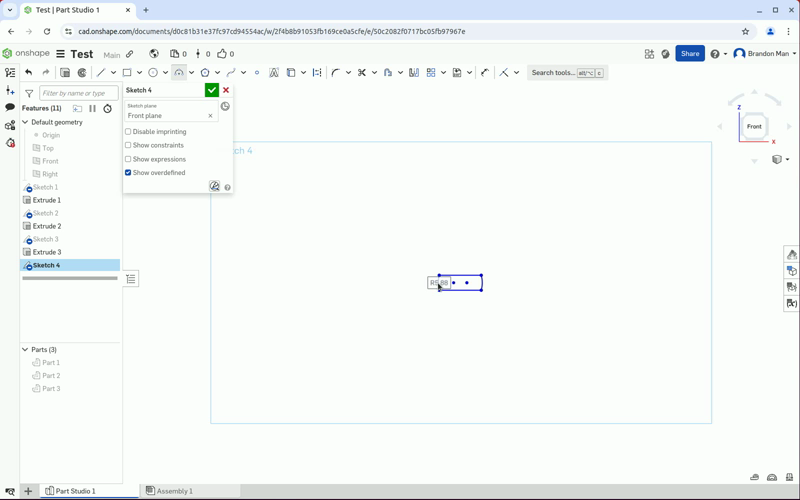
mouse_move(476, 287)
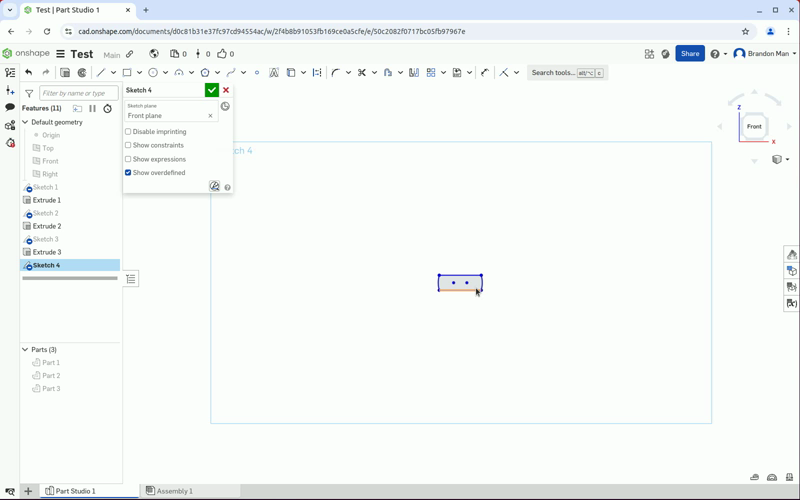
scroll(6)
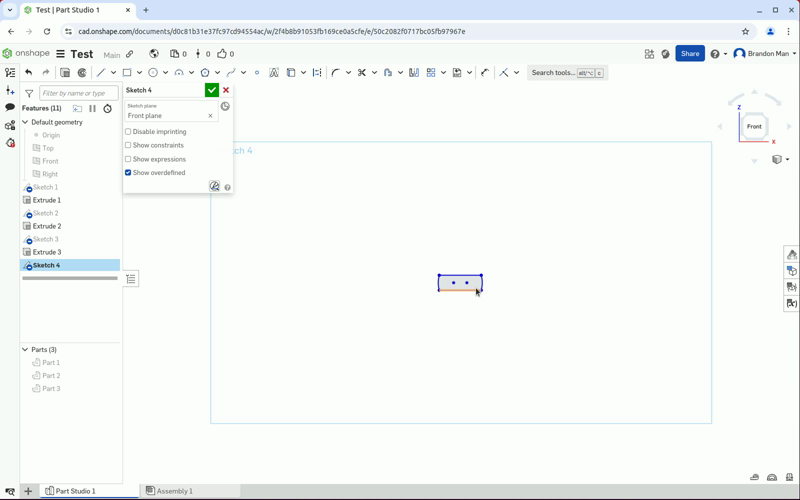
scroll(6)
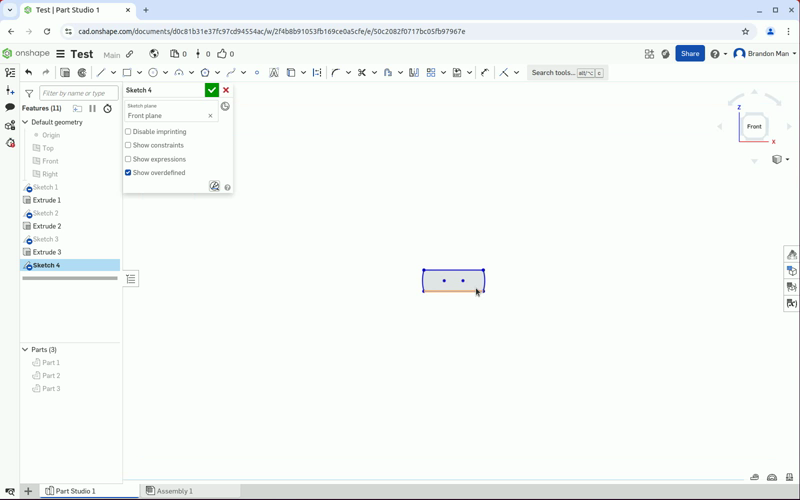
scroll(6)
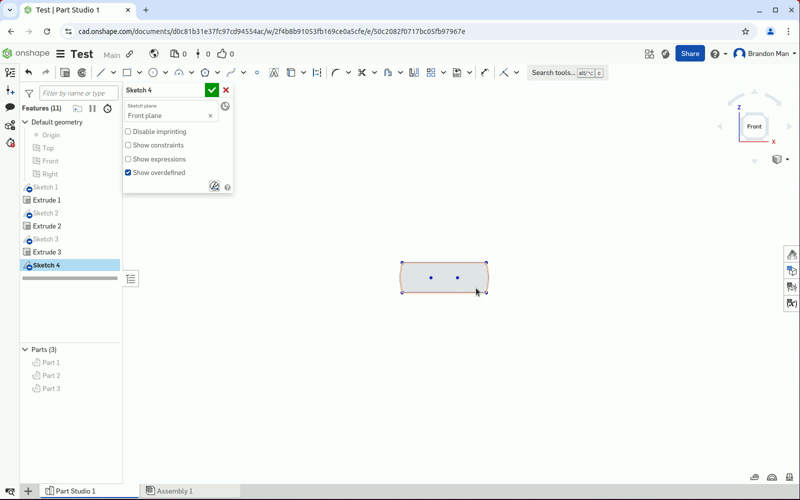
scroll(6)
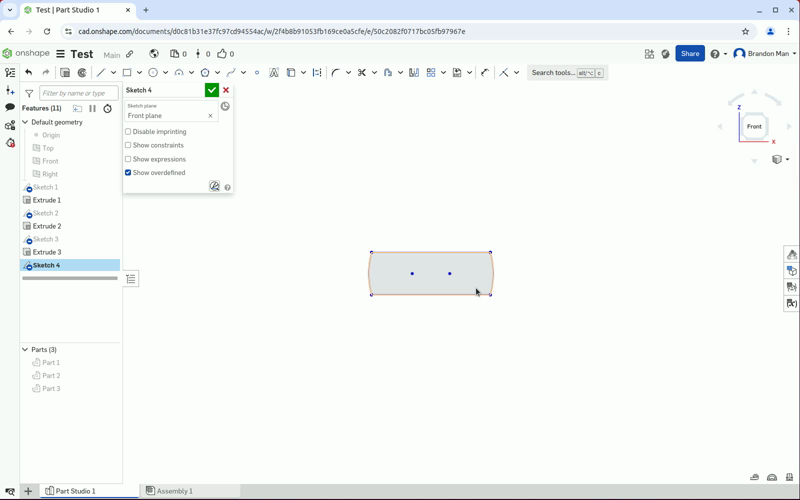
scroll(6)
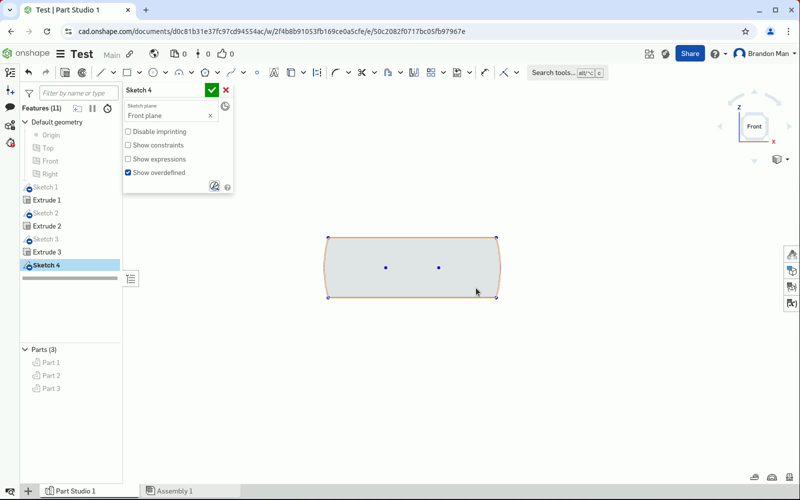
scroll(6)
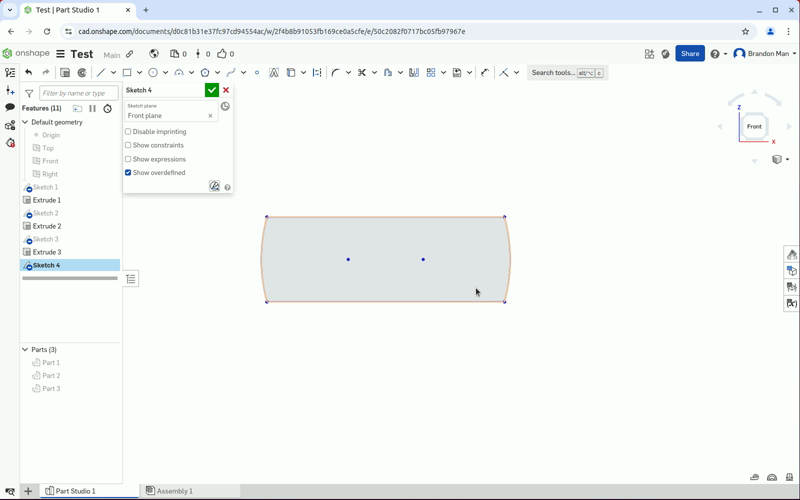
scroll(6)
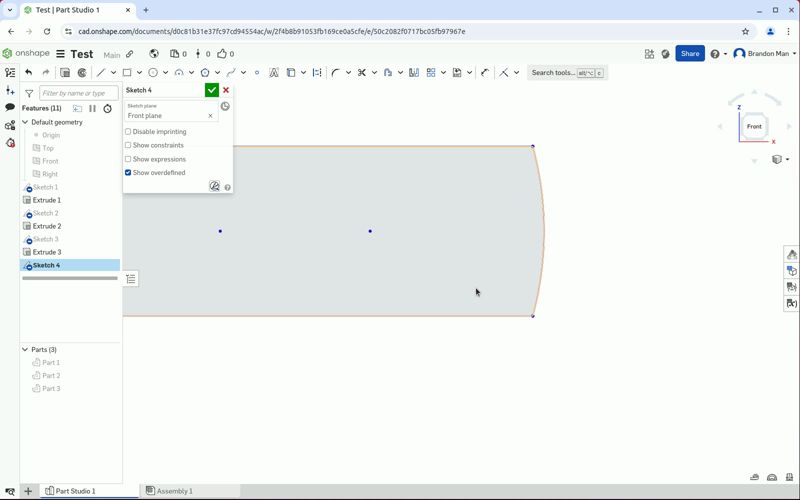
click(476, 287)
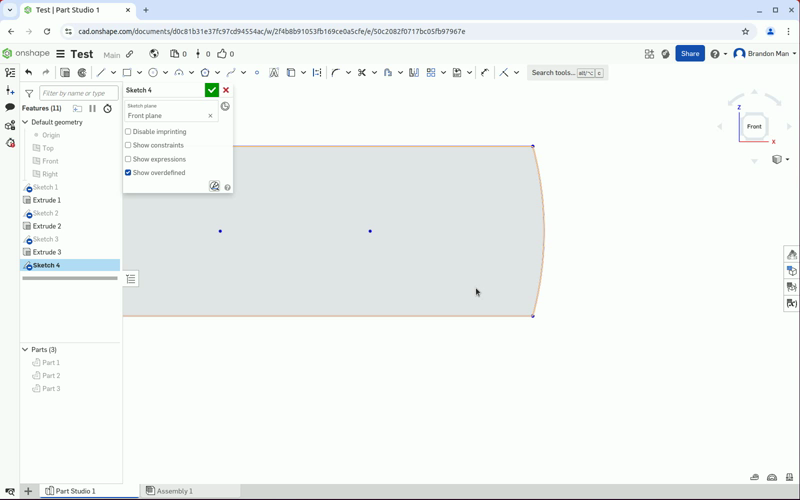
scroll(-6)
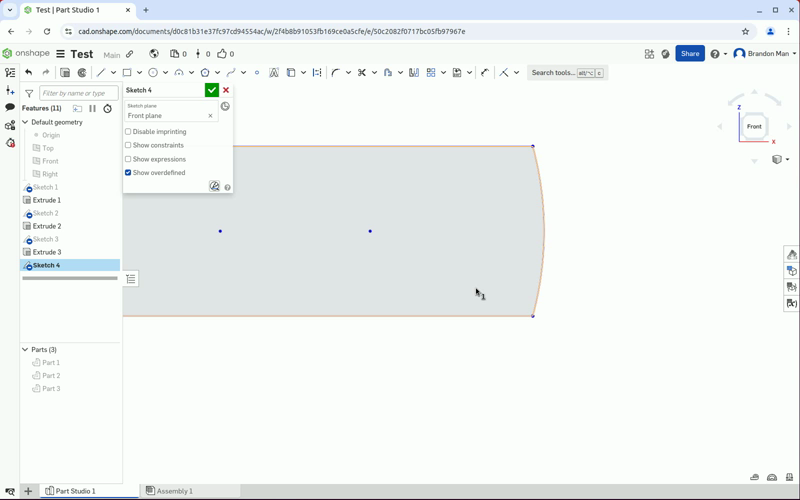
scroll(-6)
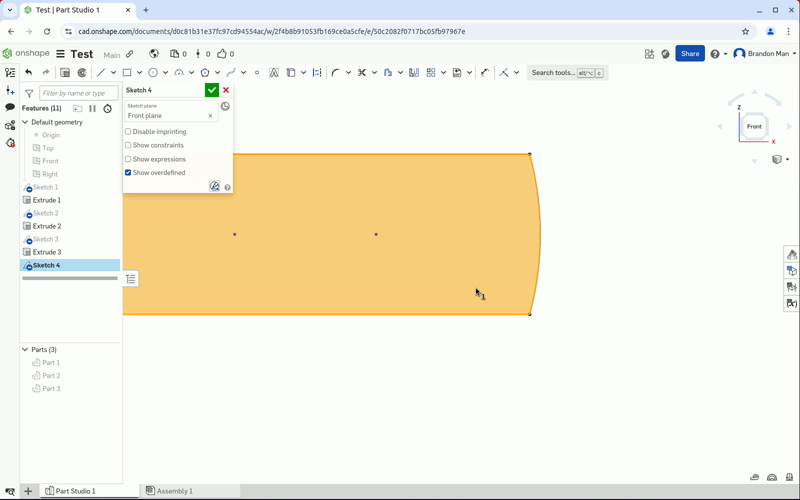
scroll(-6)
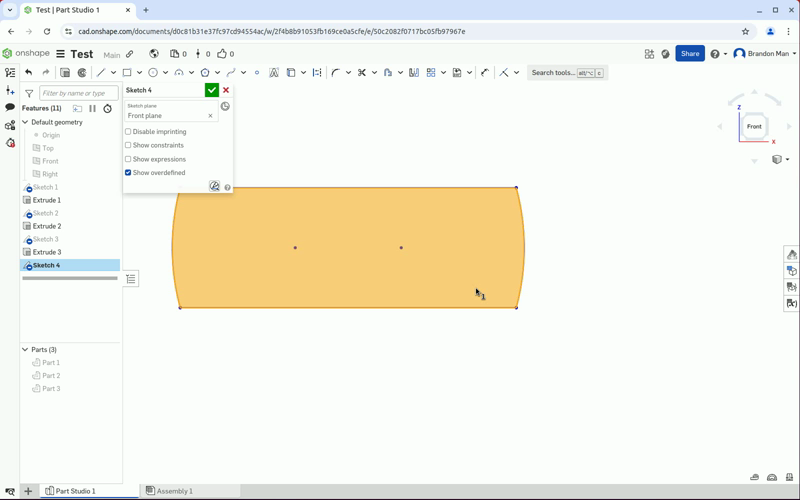
scroll(-6)
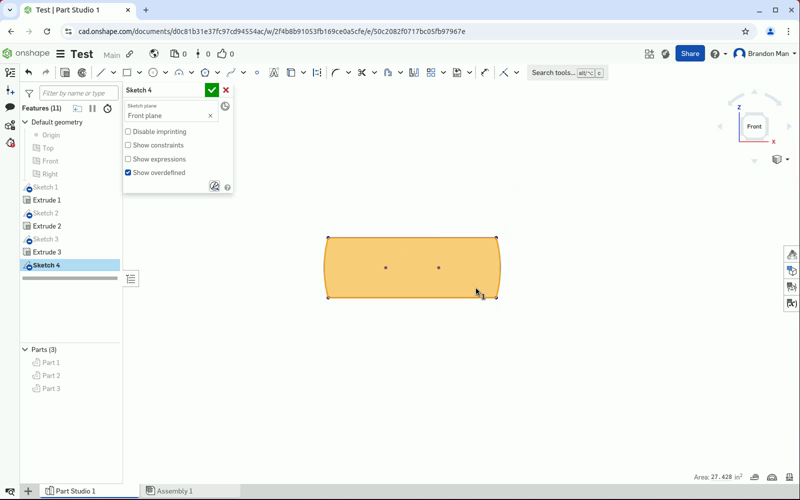
scroll(-6)
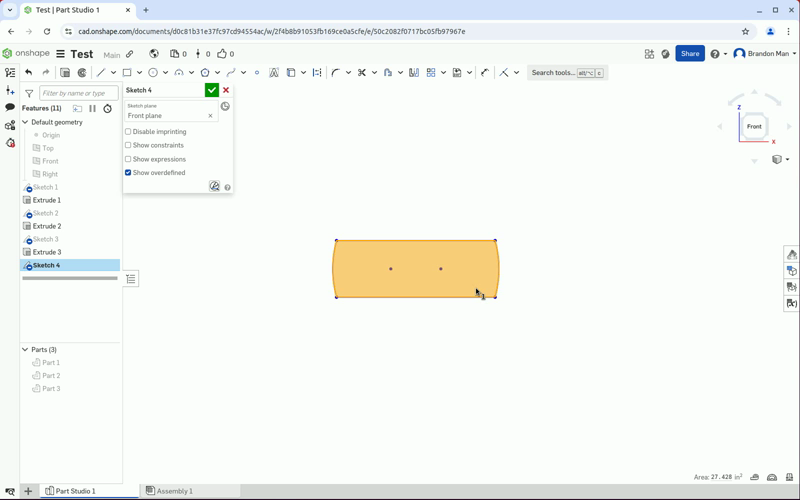
scroll(-6)
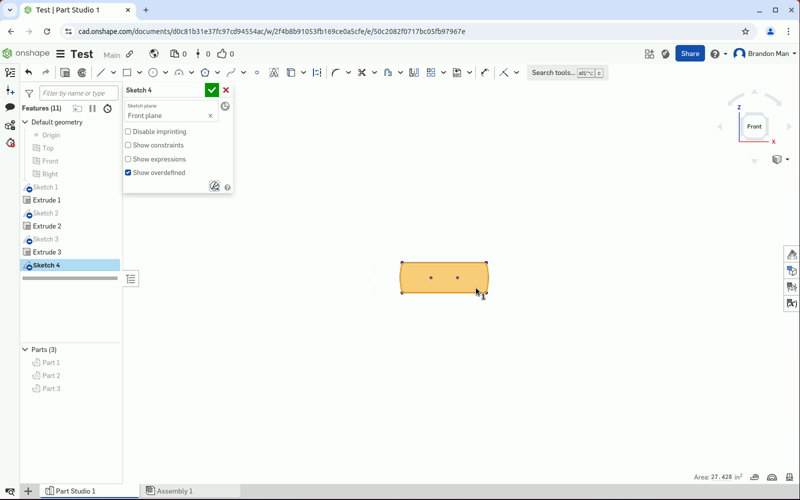
scroll(-6)
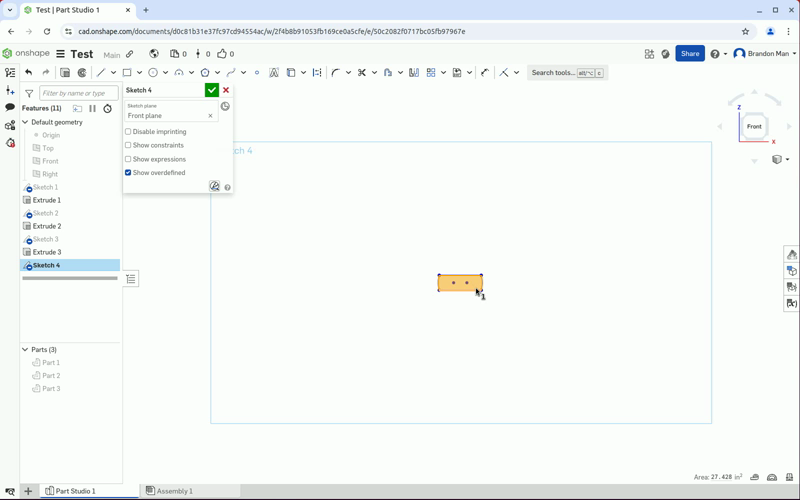
mouse_move(73, 352)
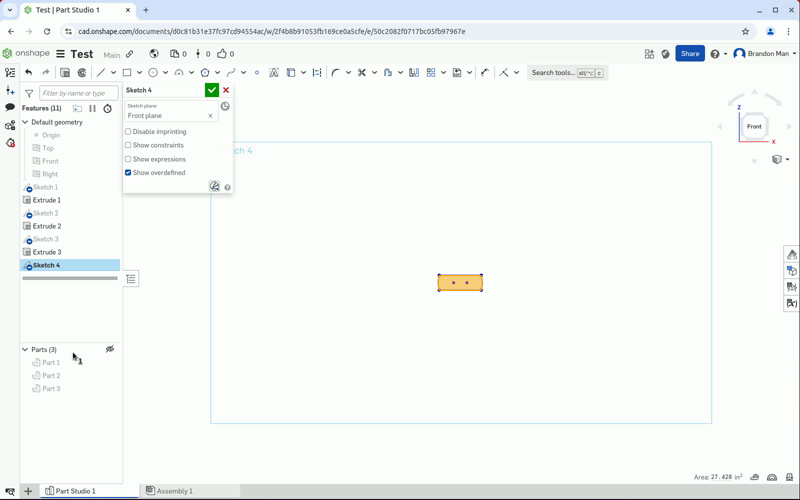
key(shift+y)
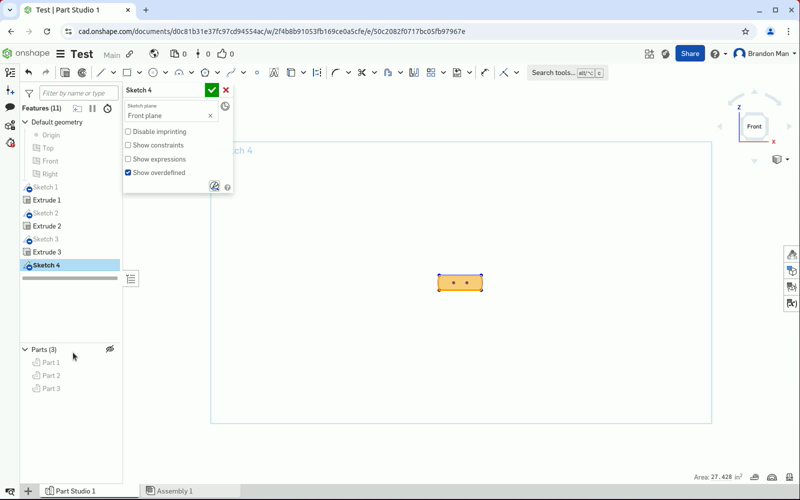
key(shift+e)
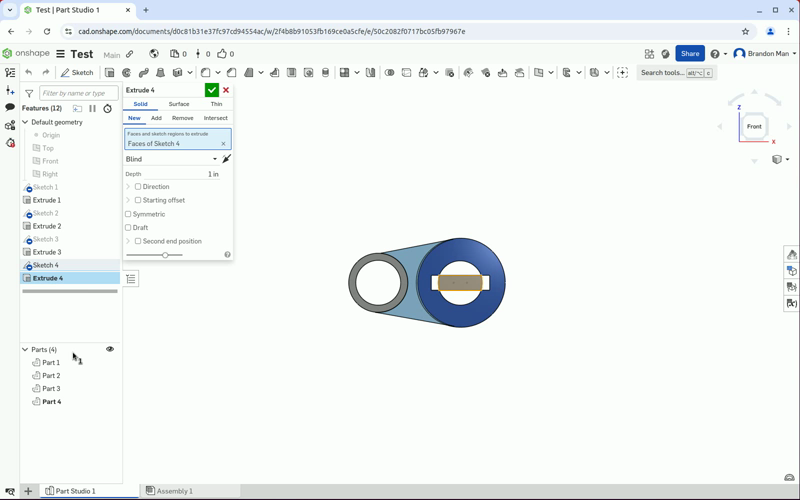
mouse_move(143, 106)
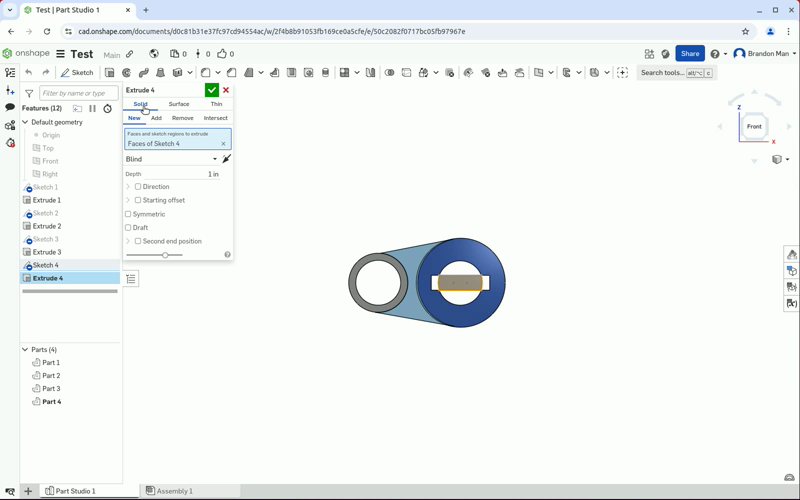
click(143, 106)
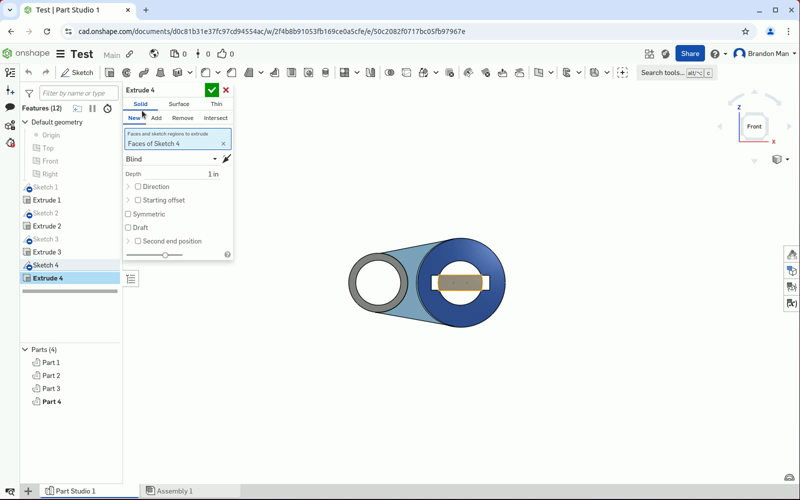
mouse_move(137, 120)
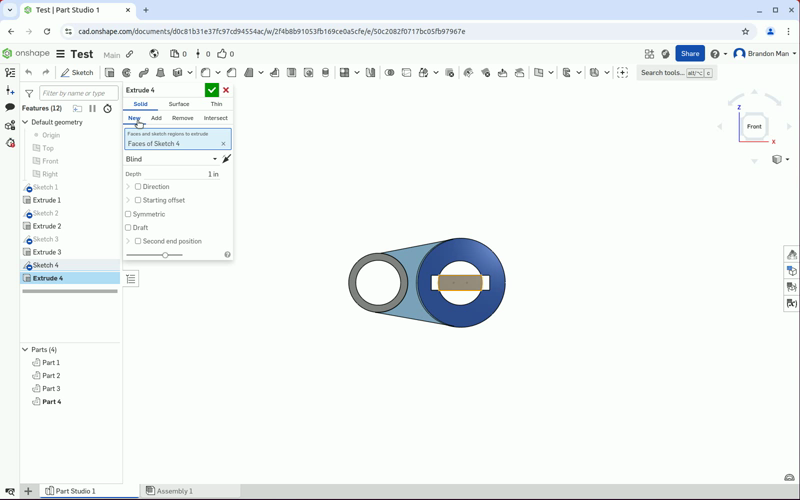
click(137, 120)
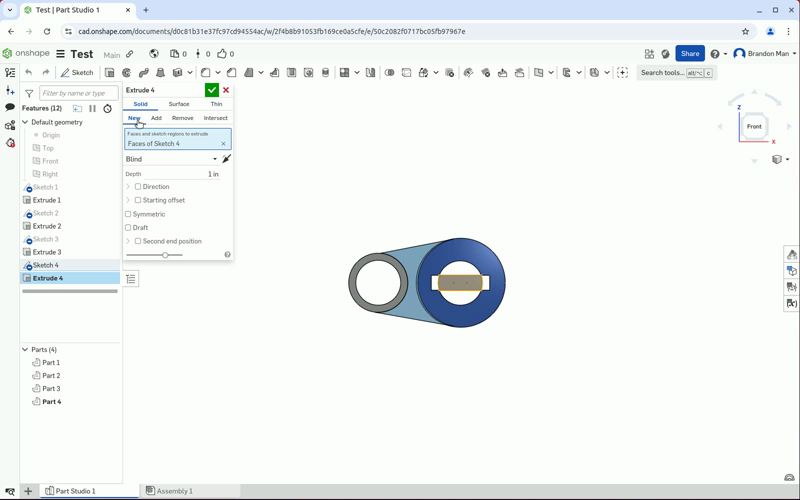
key(tab, 4)
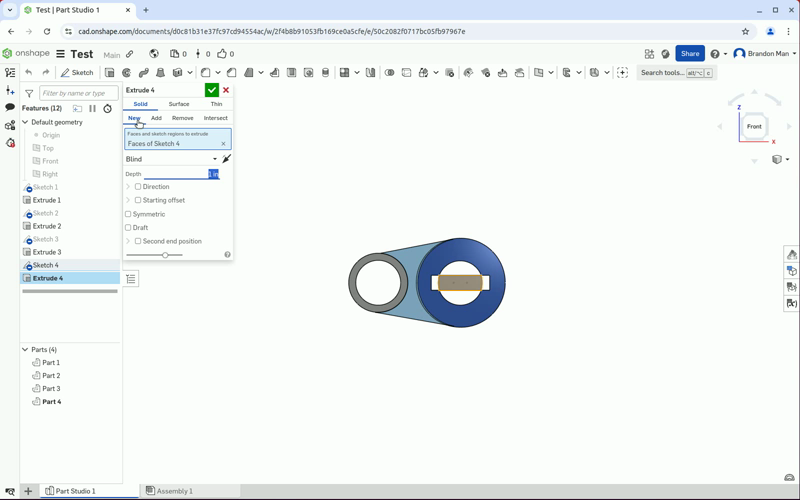
text(7.943)
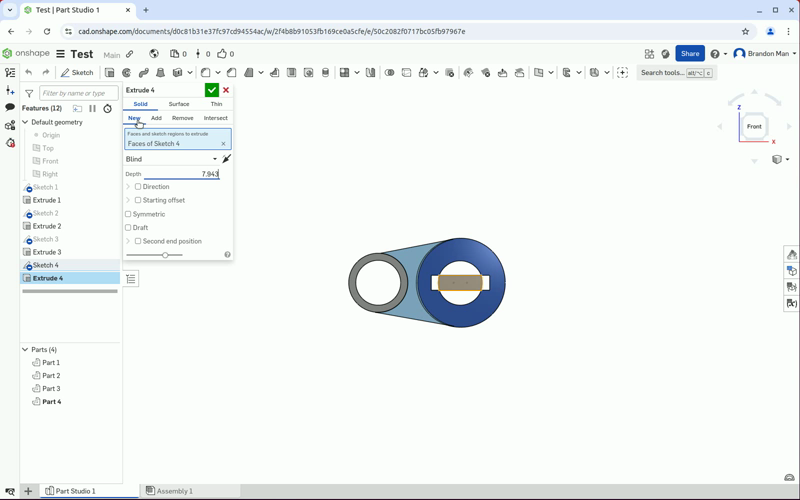
key(enter)
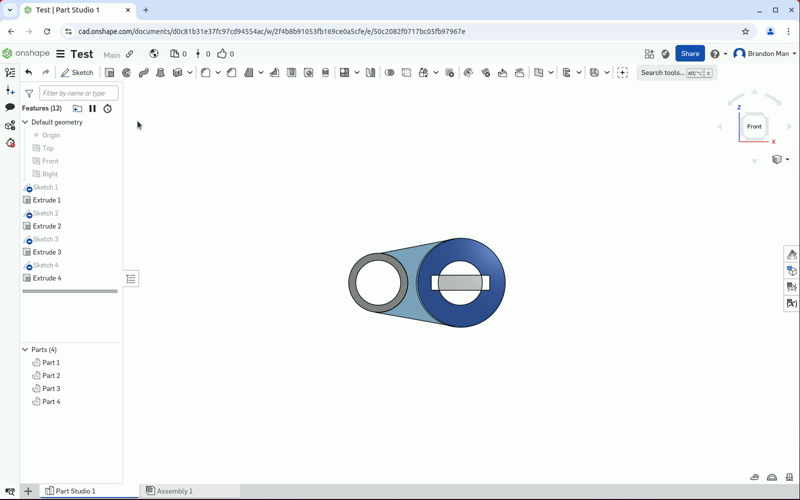
key(shift+h)
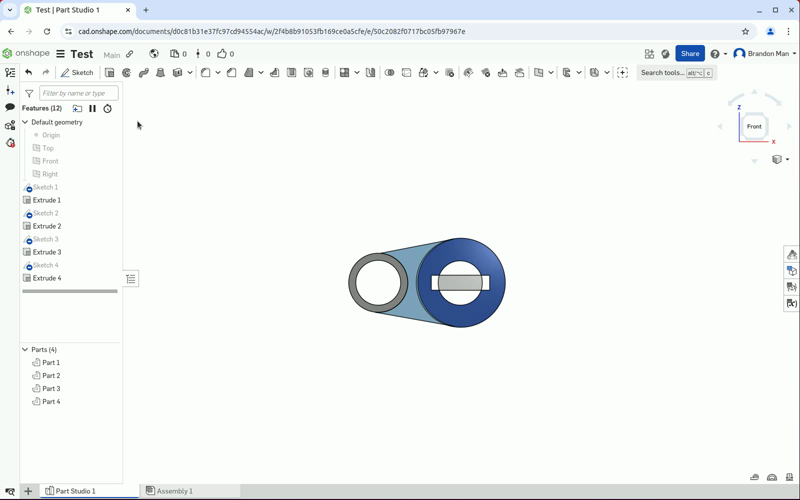
key(shift+h)
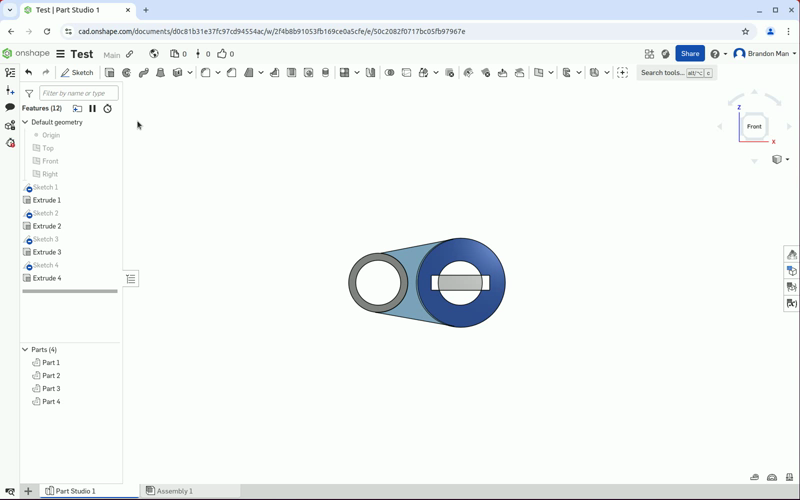
mouse_move(73, 189)
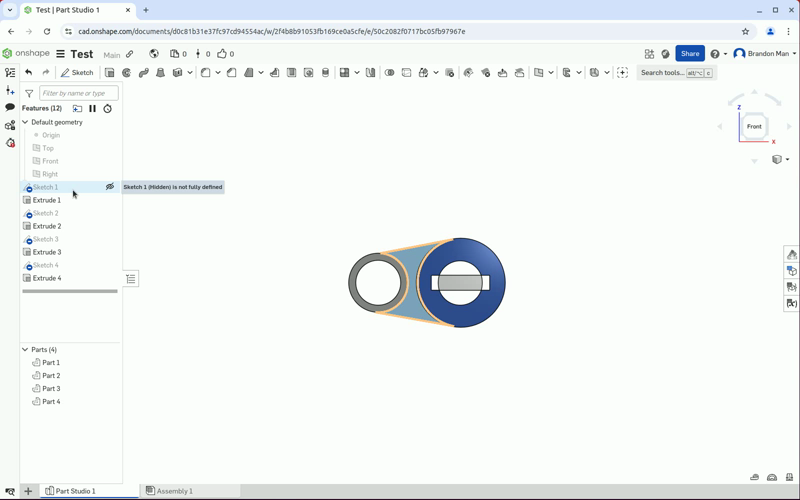
click(73, 189)
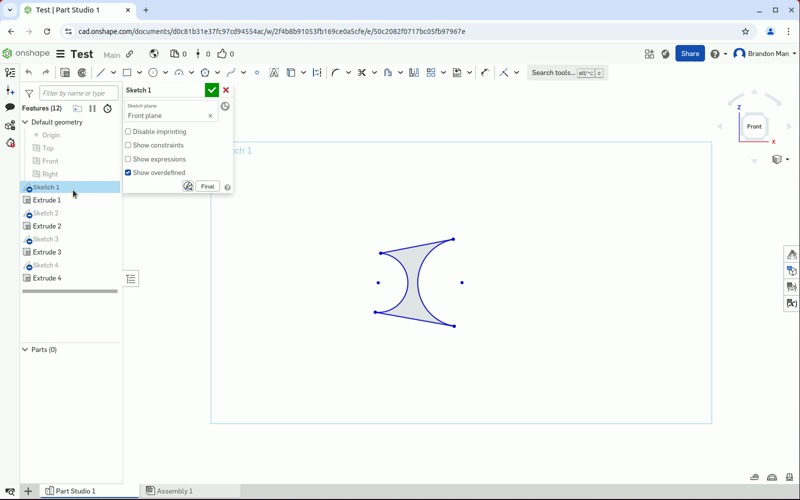
mouse_move(229, 92)
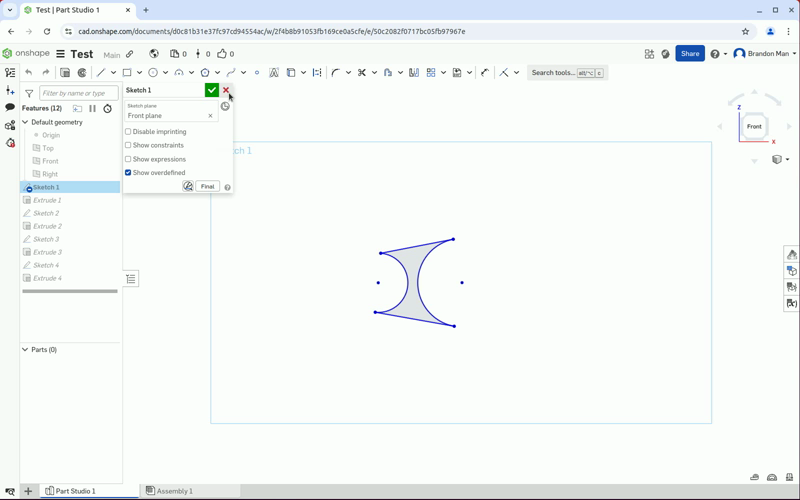
click(229, 92)
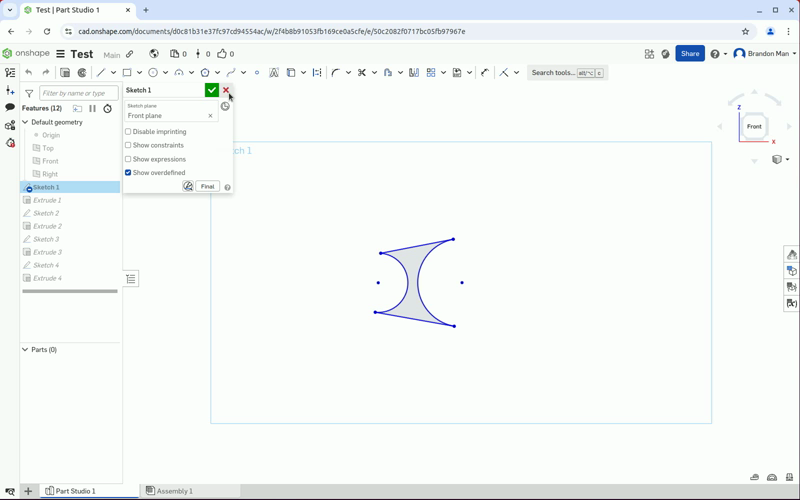
key(shift+s)
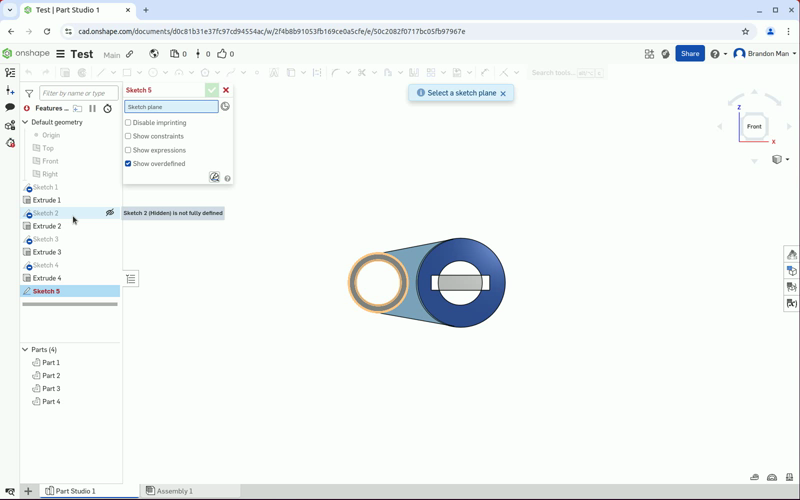
scroll(3)
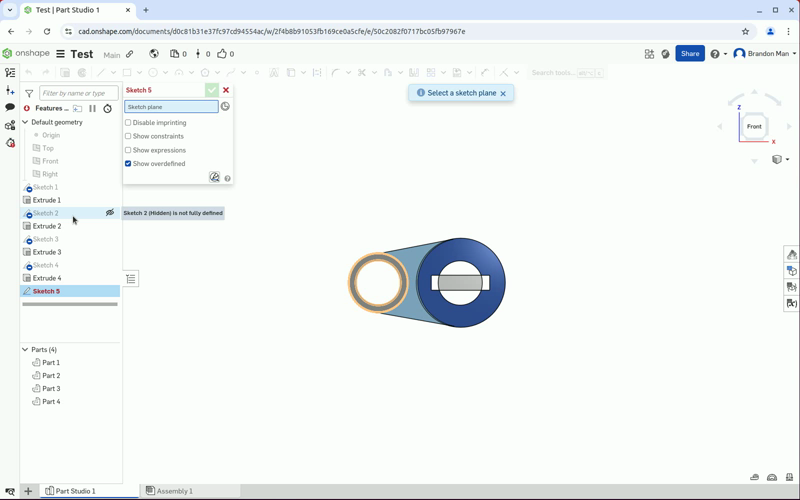
mouse_move(73, 163)
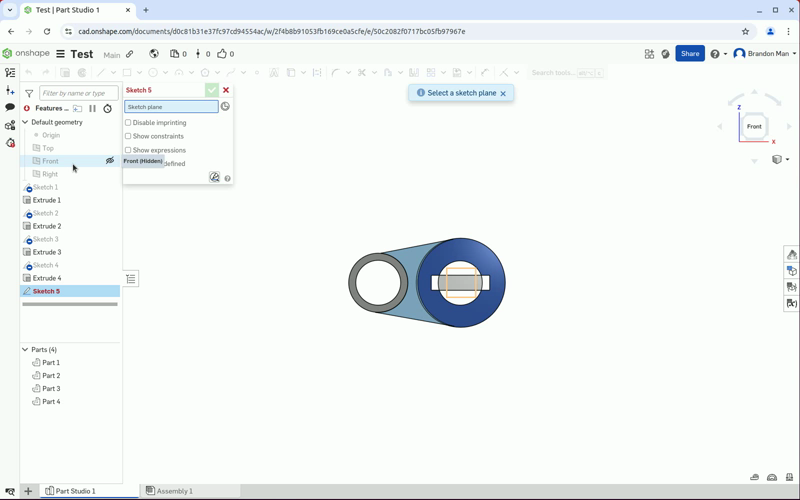
click(73, 163)
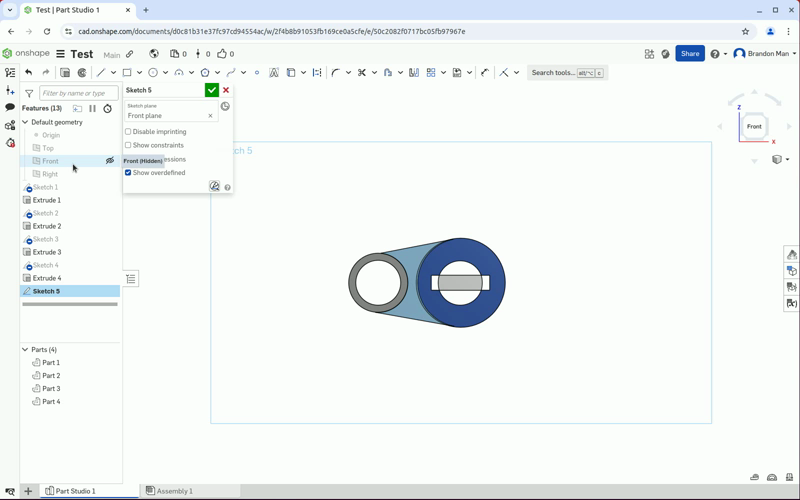
mouse_move(73, 352)
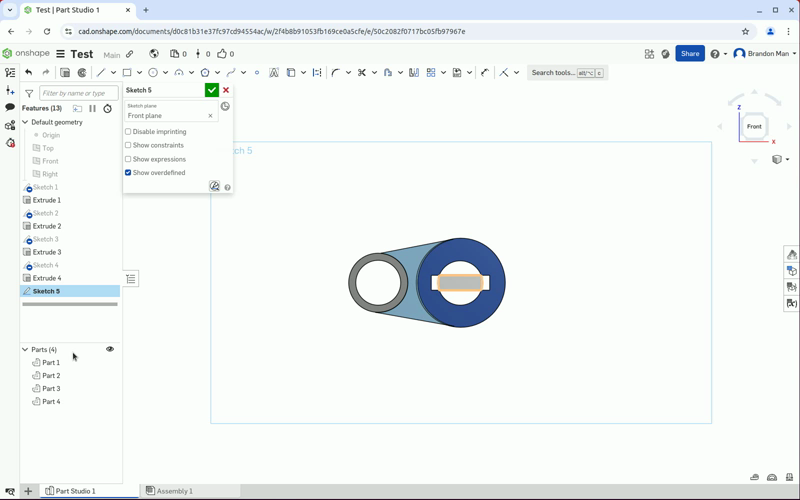
key(y)
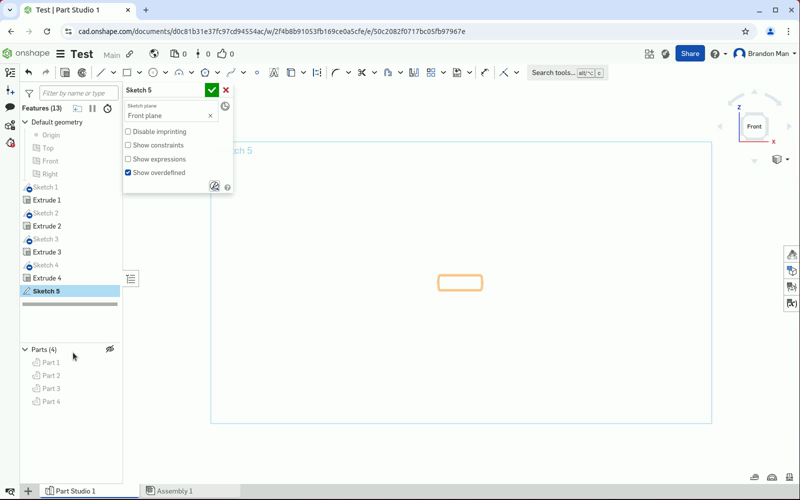
key(a)
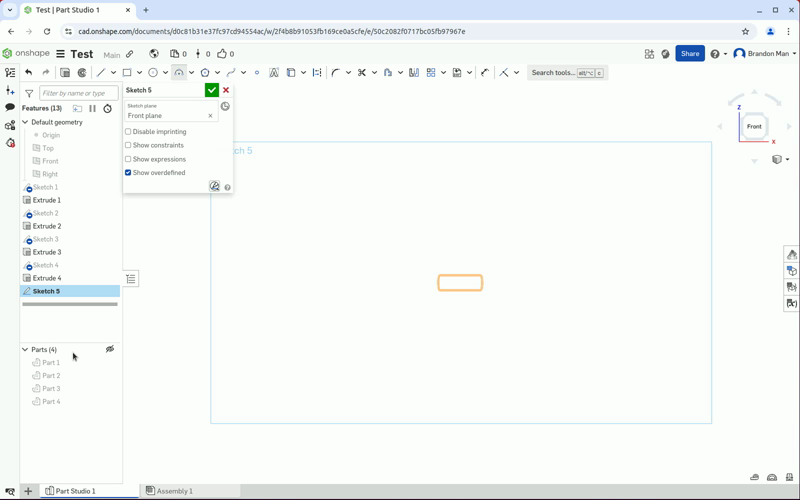
key_down(shift)
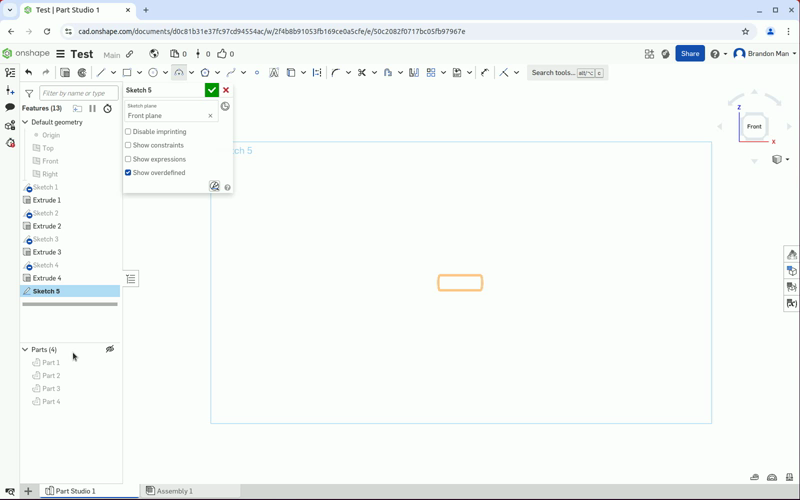
mouse_move(439, 290)
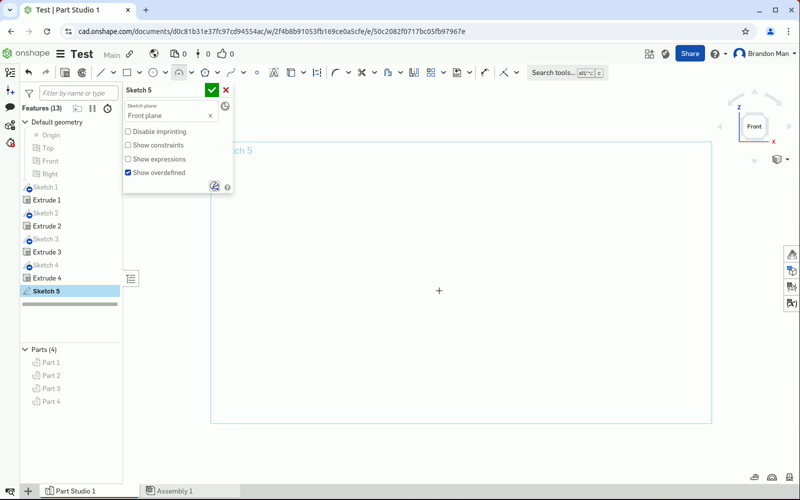
click(439, 290)
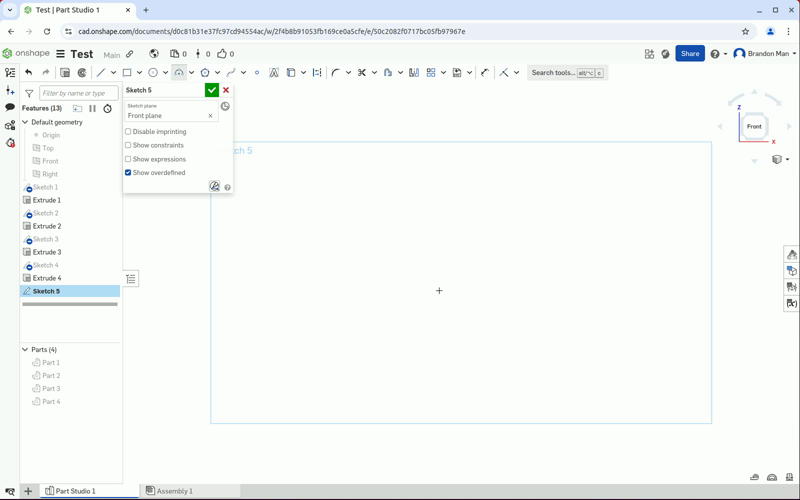
key_up(shift)
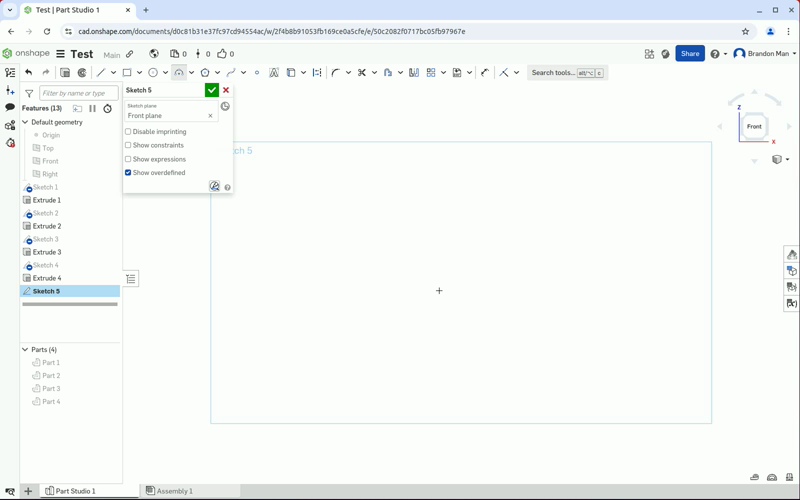
key_down(shift)
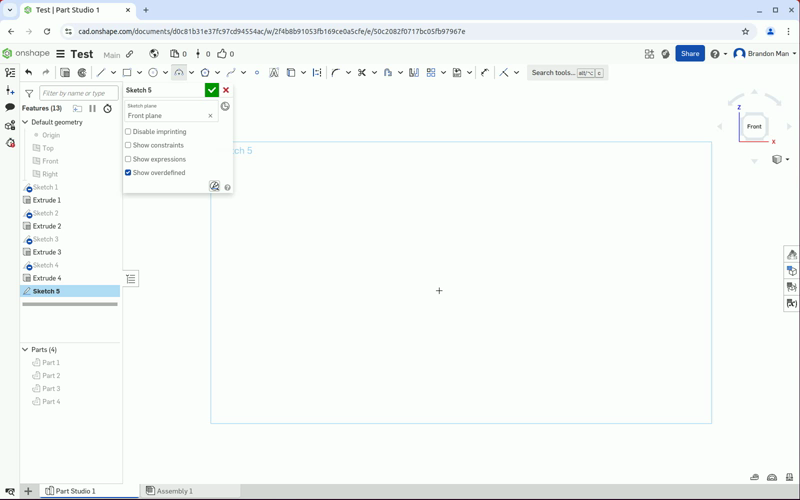
mouse_move(481, 290)
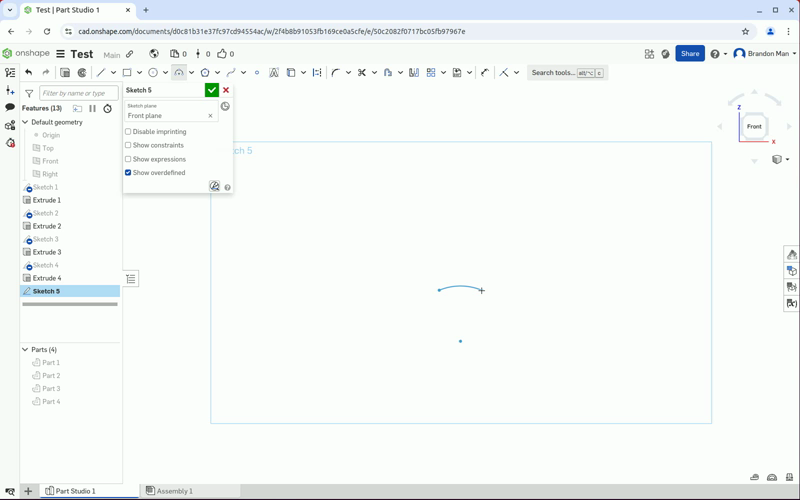
click(481, 290)
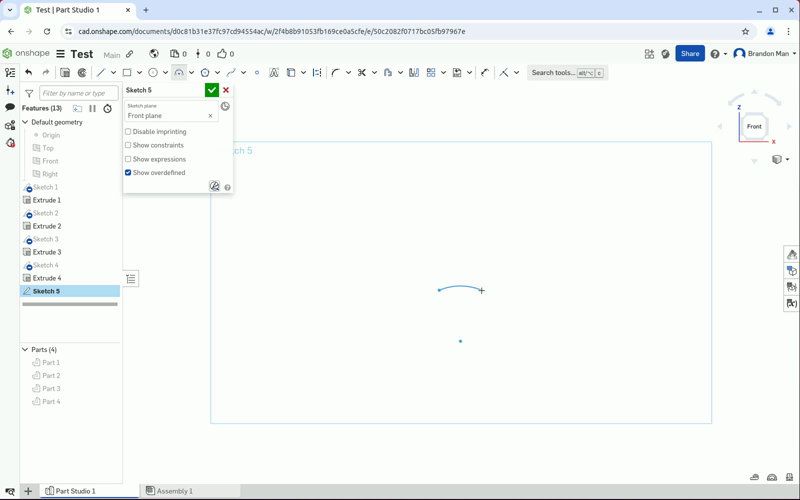
mouse_move(460, 304)
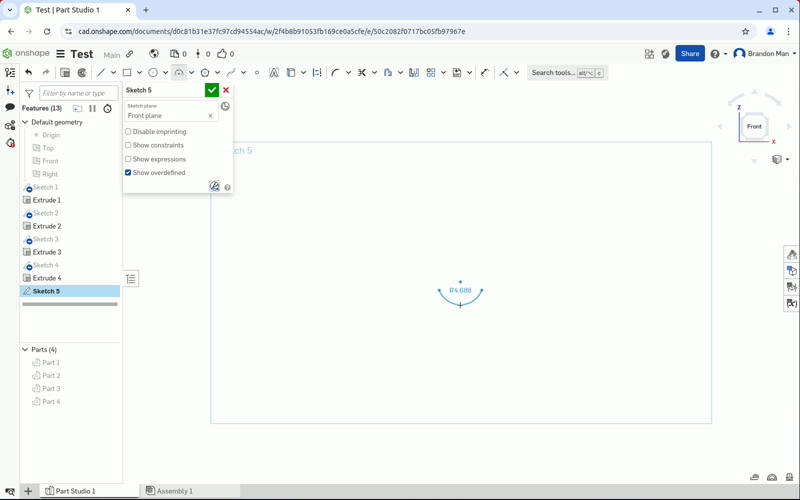
click(460, 304)
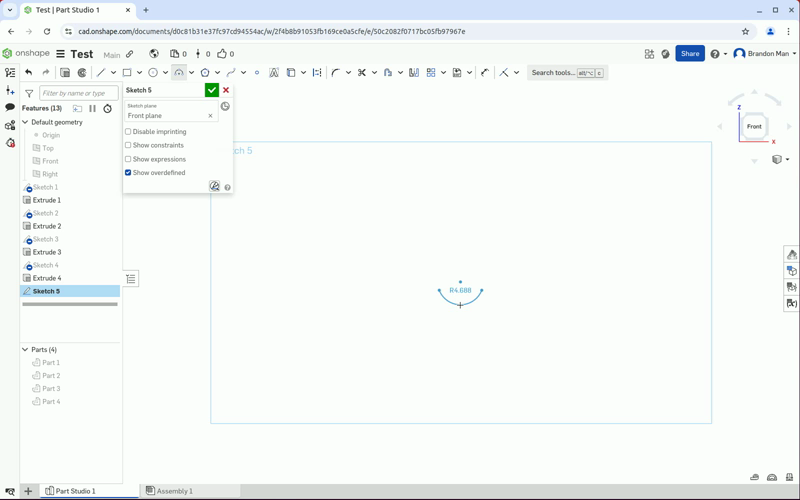
key_up(shift)
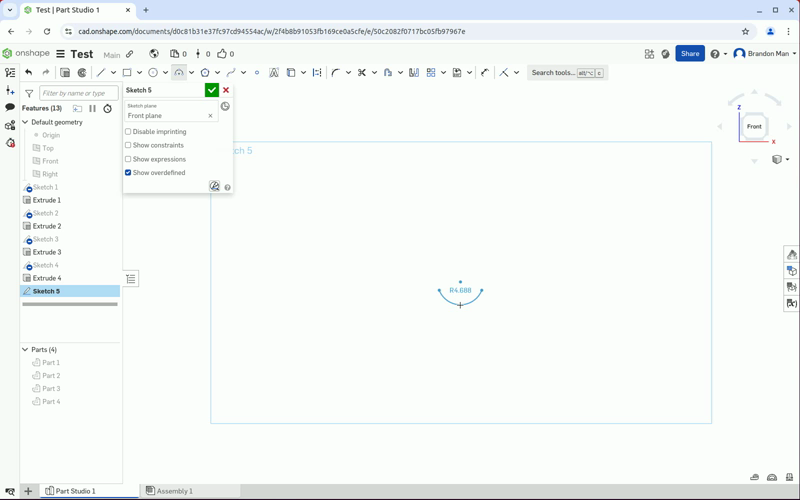
key(esc)
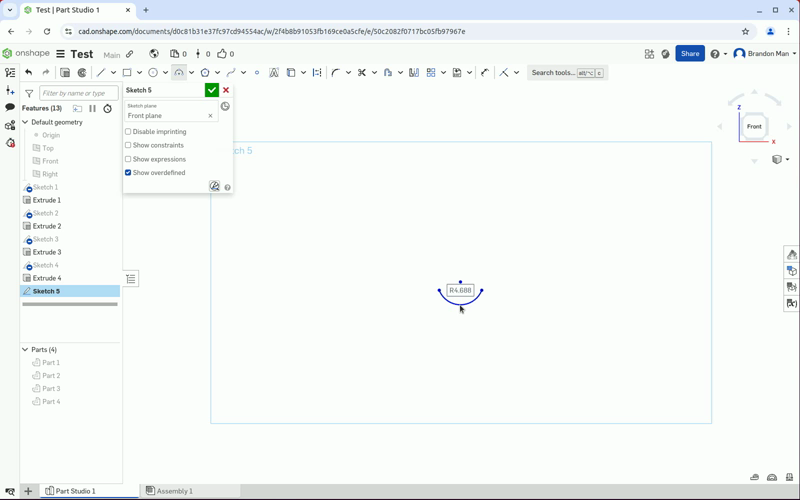
key(l)
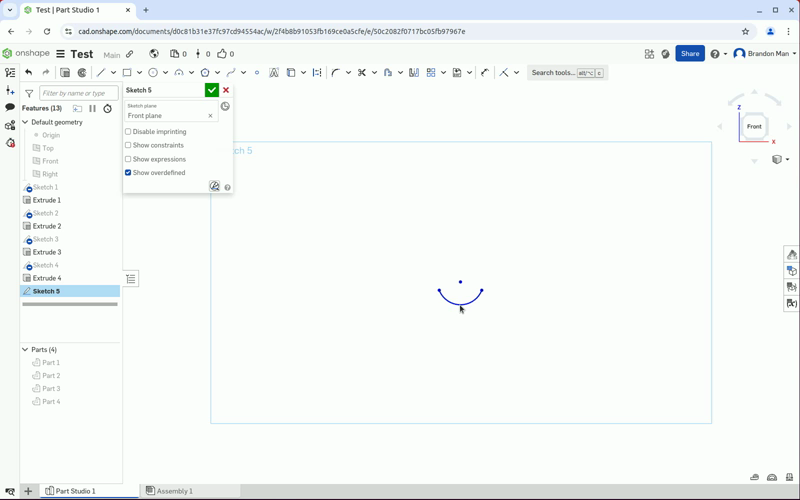
mouse_move(481, 290)
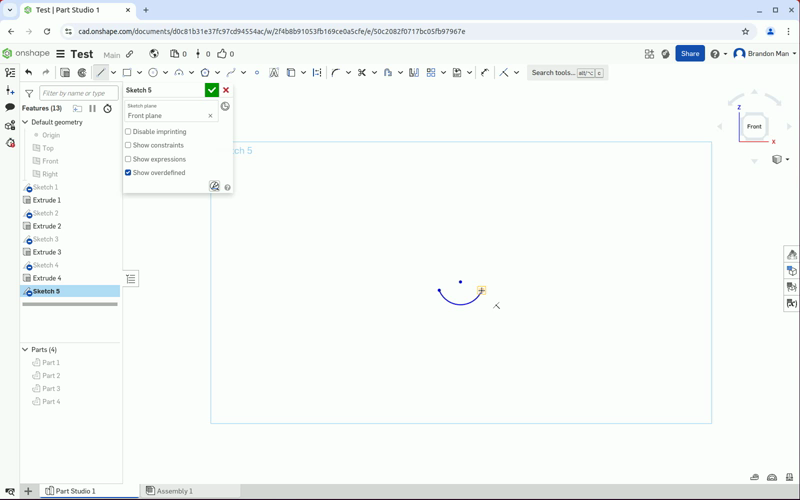
click(481, 290)
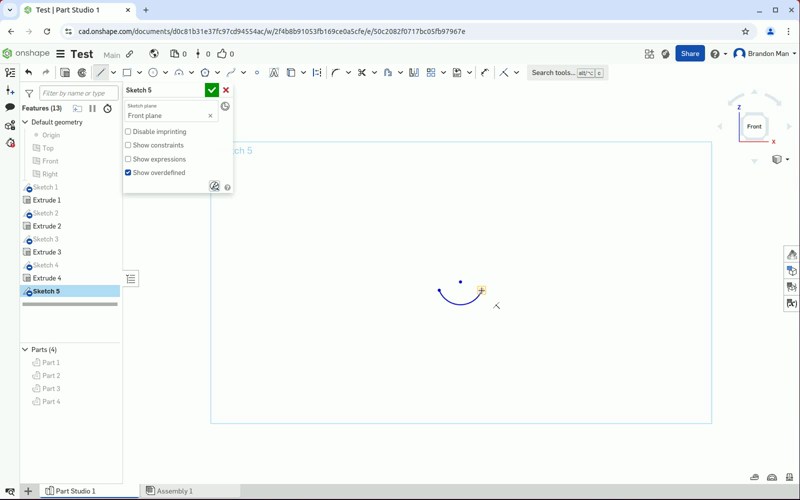
mouse_move(511, 290)
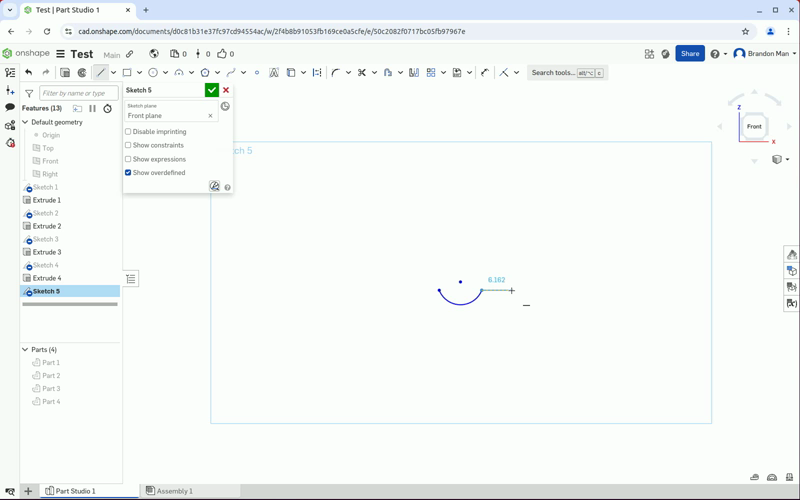
key_down(shift)
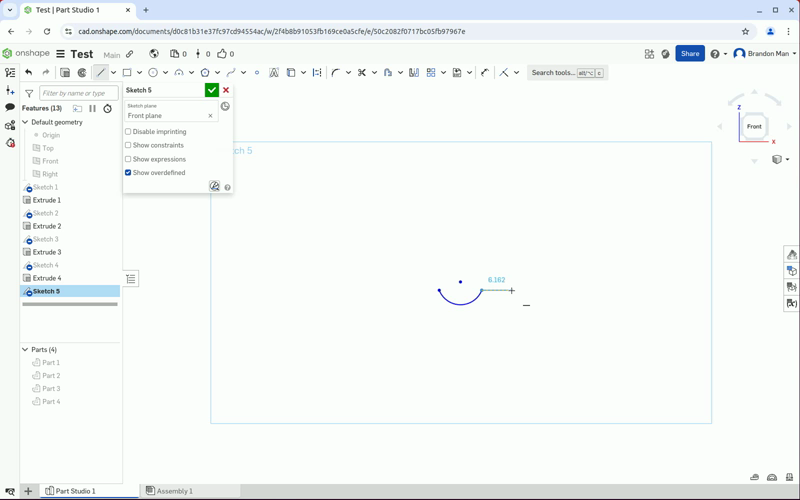
mouse_move(439, 290)
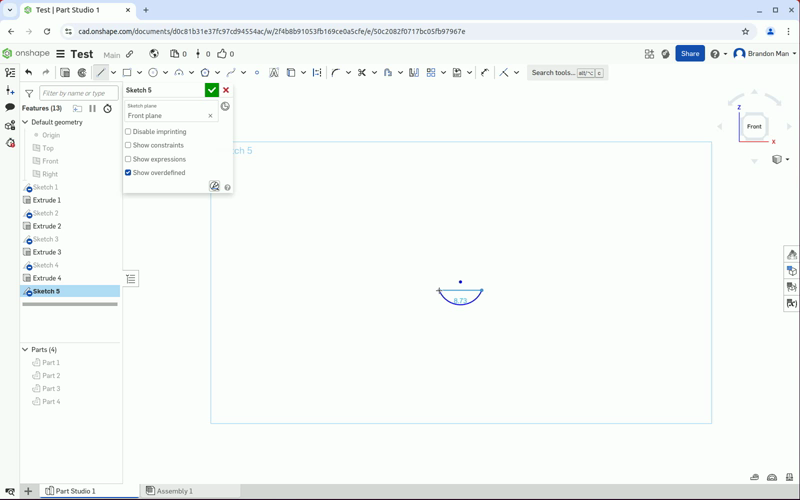
key_up(shift)
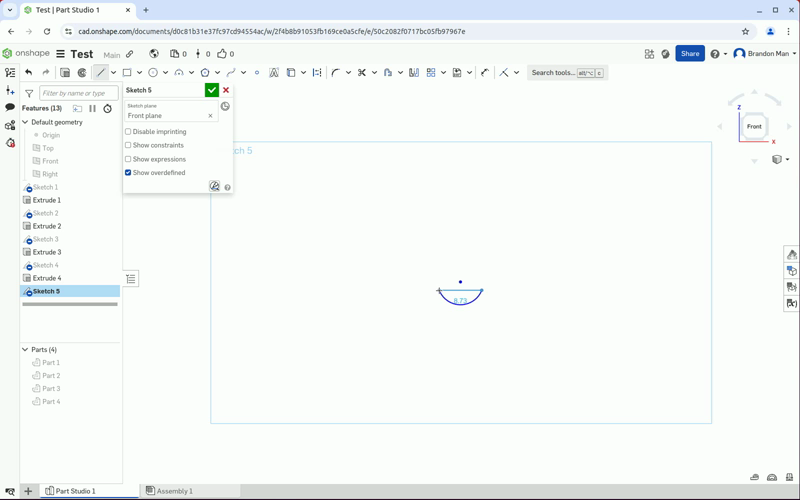
click(439, 290)
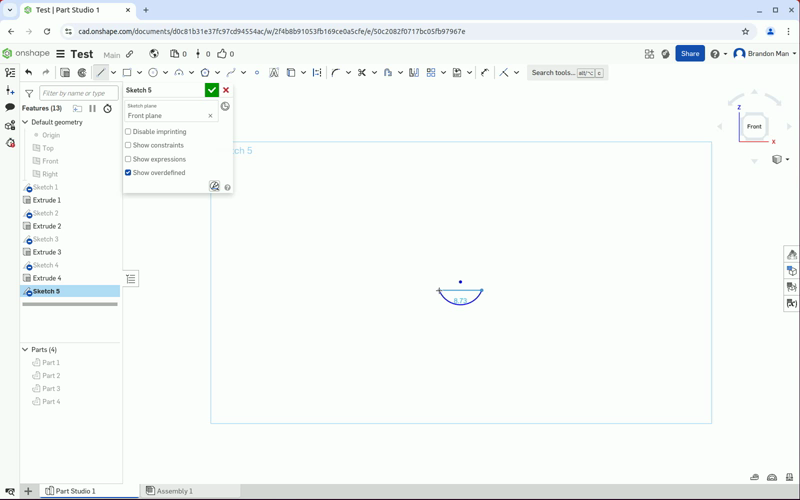
key(esc)
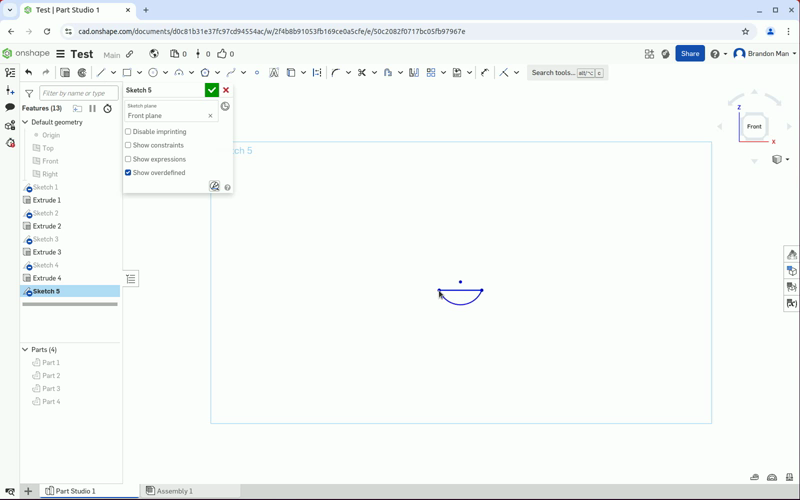
mouse_move(454, 295)
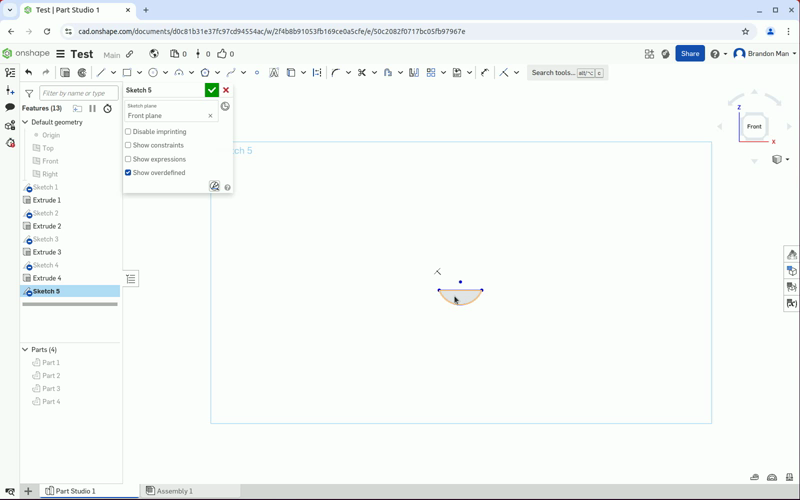
scroll(6)
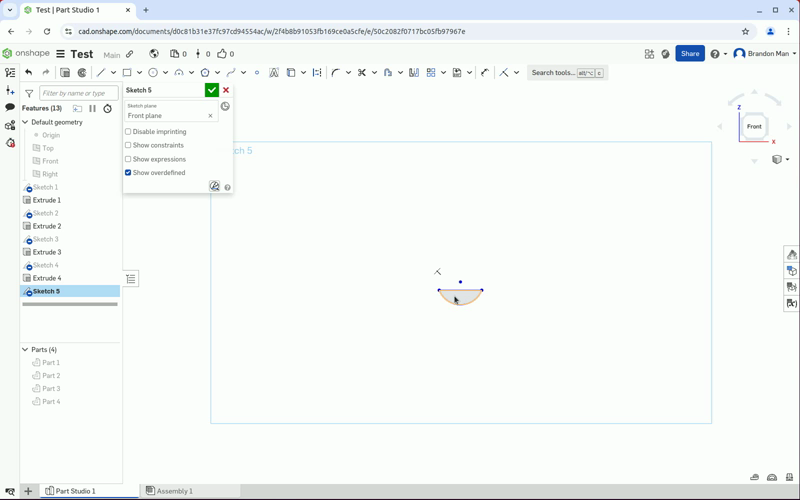
scroll(6)
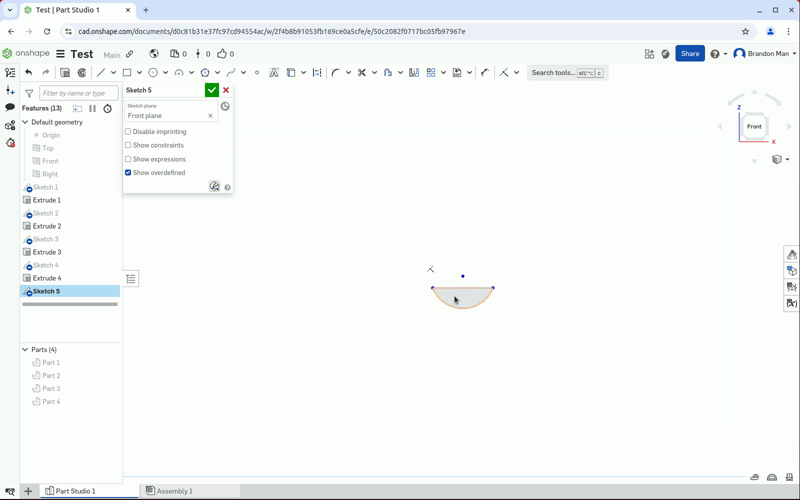
scroll(6)
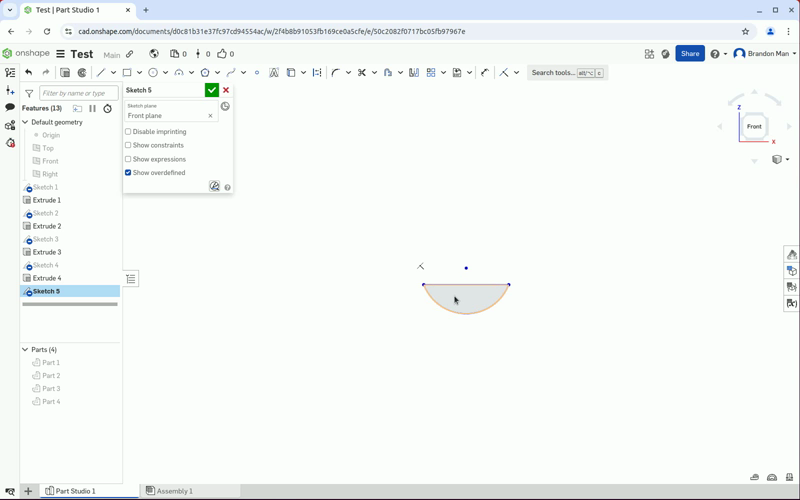
scroll(6)
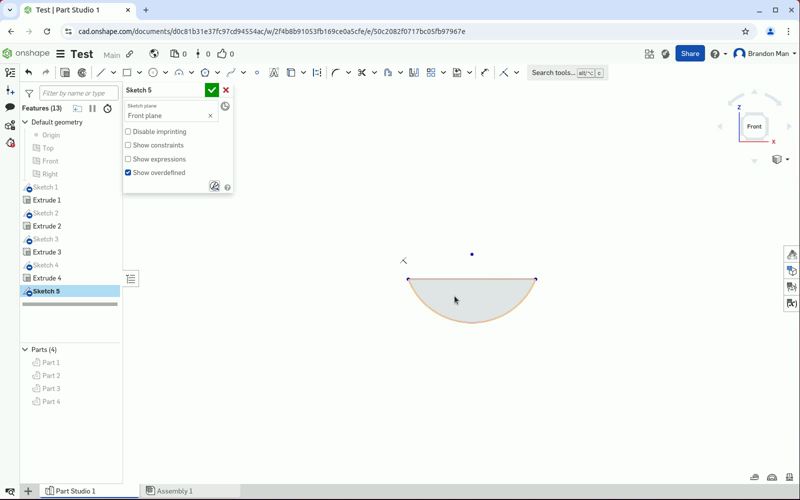
scroll(6)
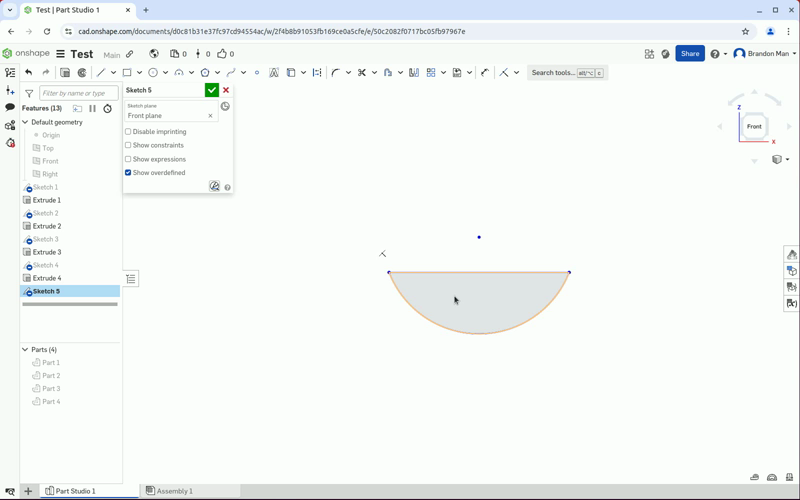
scroll(6)
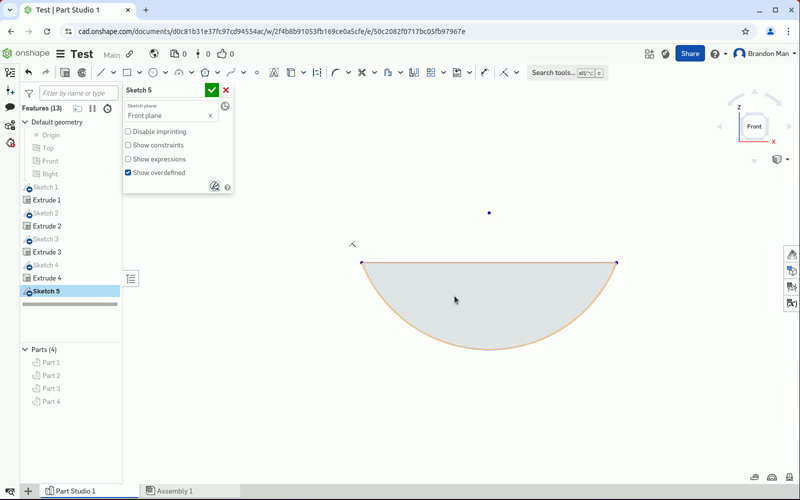
scroll(6)
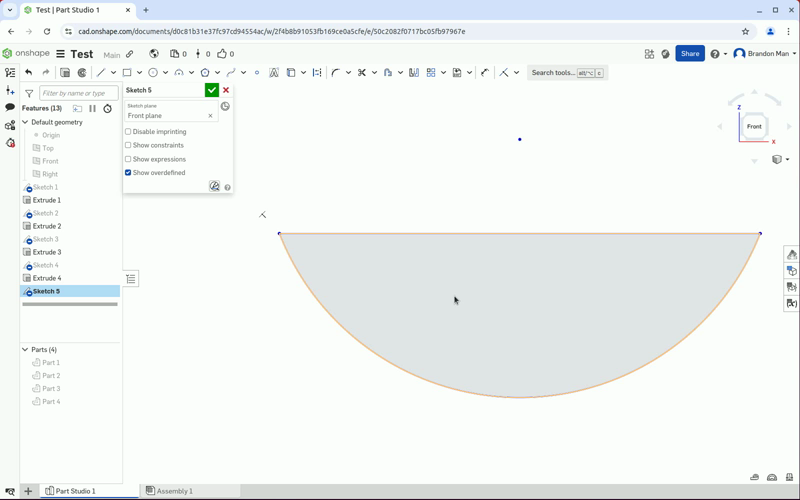
click(454, 295)
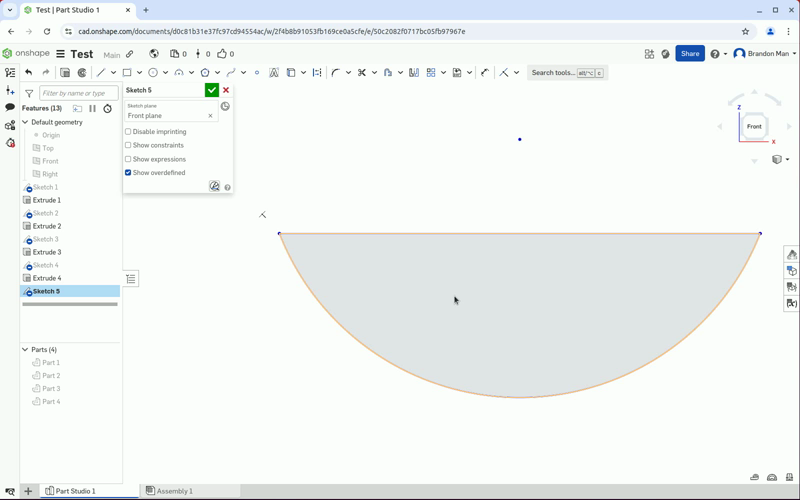
scroll(-6)
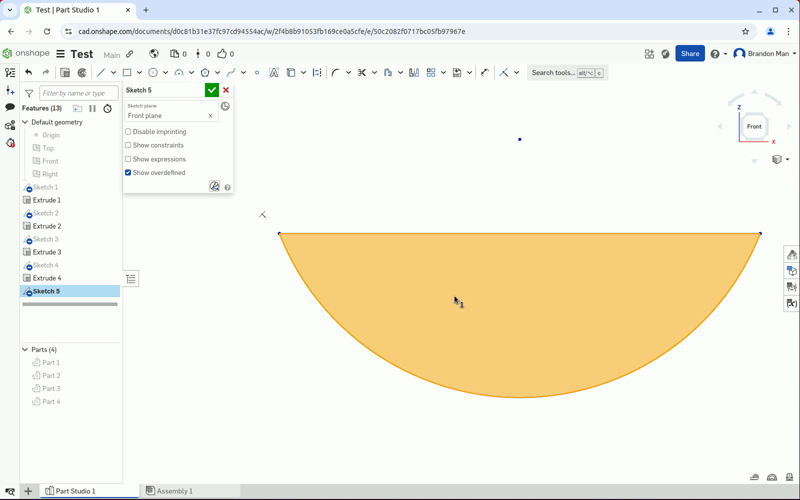
scroll(-6)
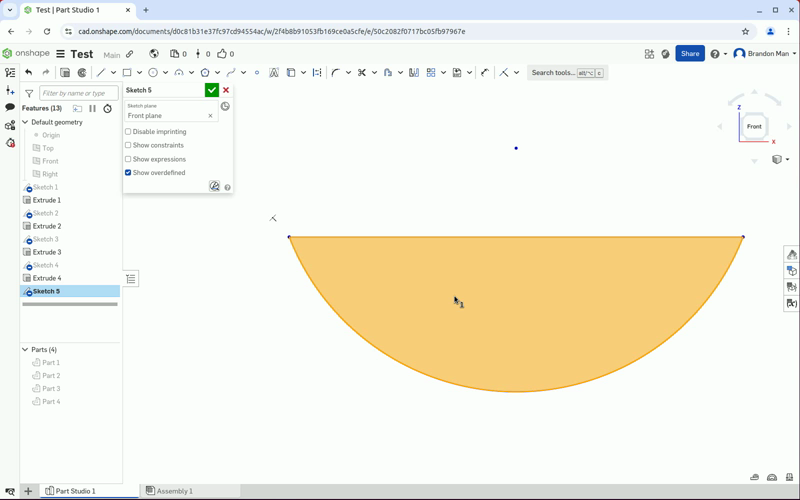
scroll(-6)
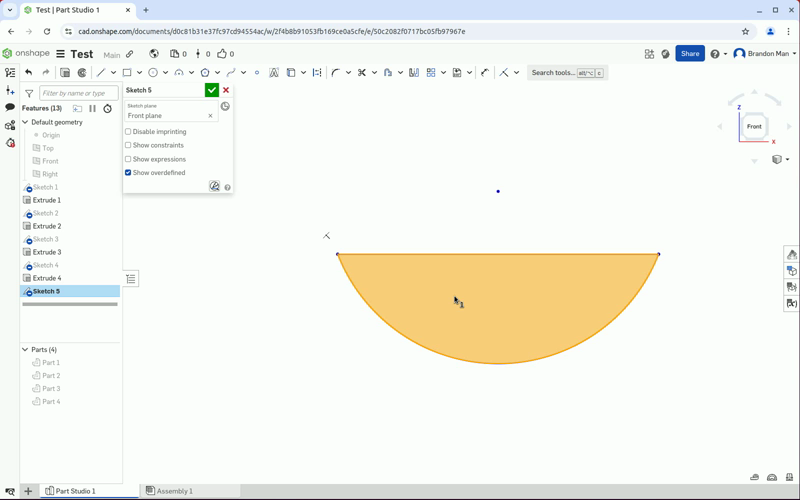
scroll(-6)
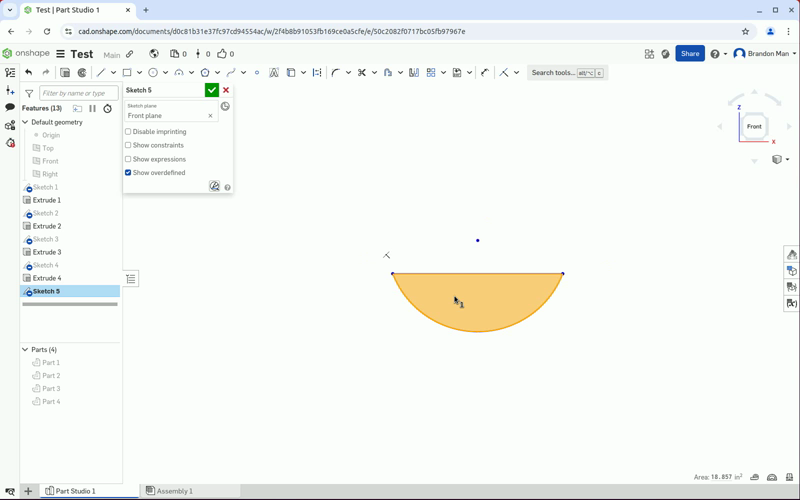
scroll(-6)
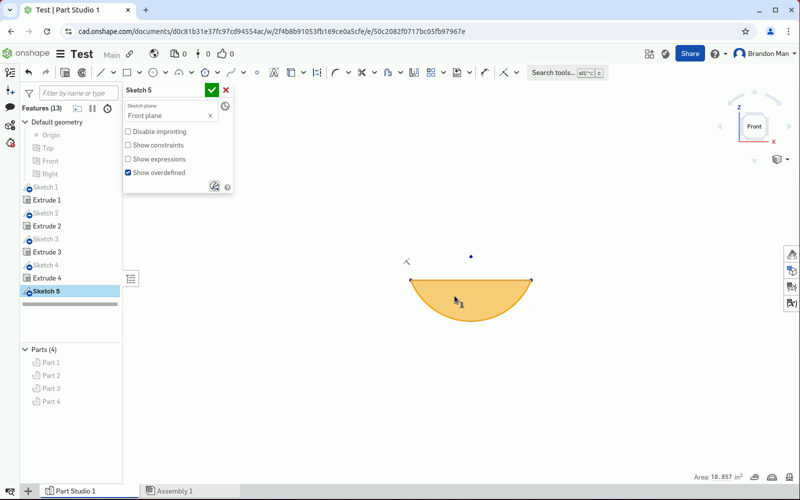
scroll(-6)
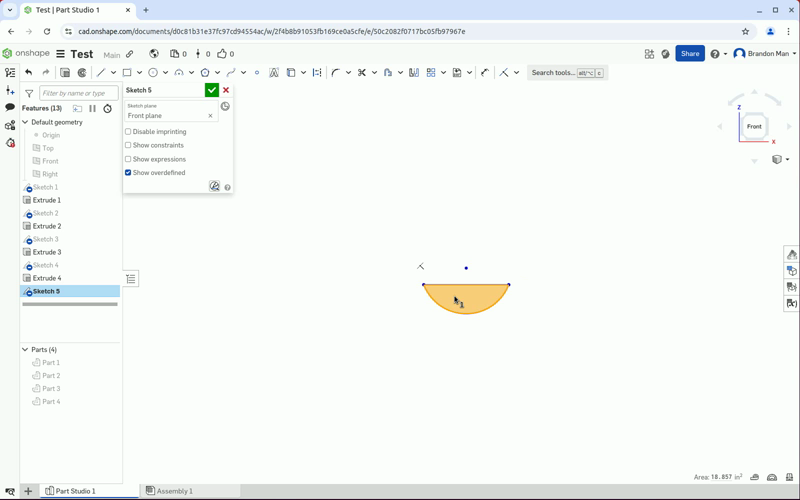
scroll(-6)
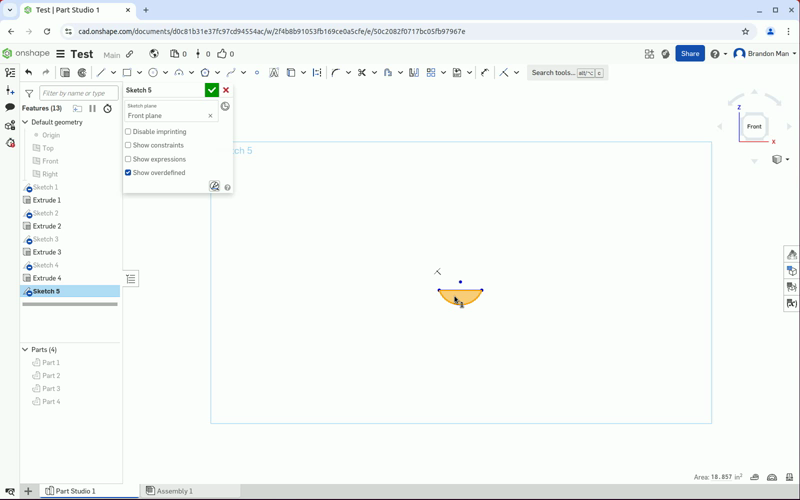
mouse_move(73, 352)
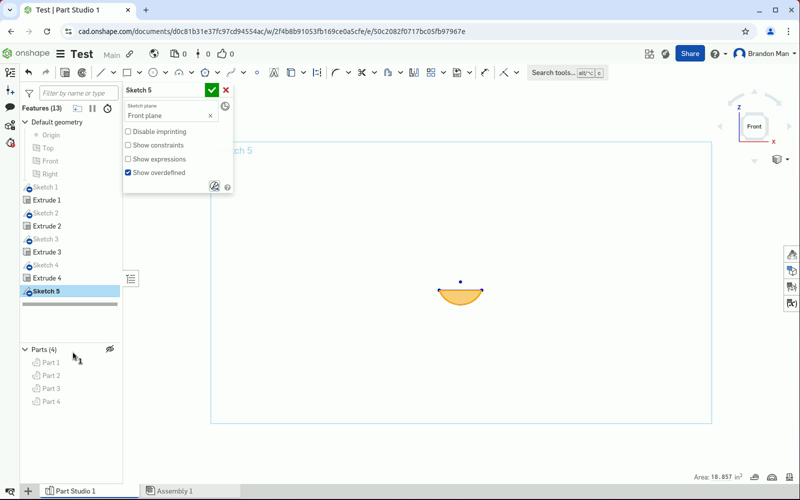
key(shift+y)
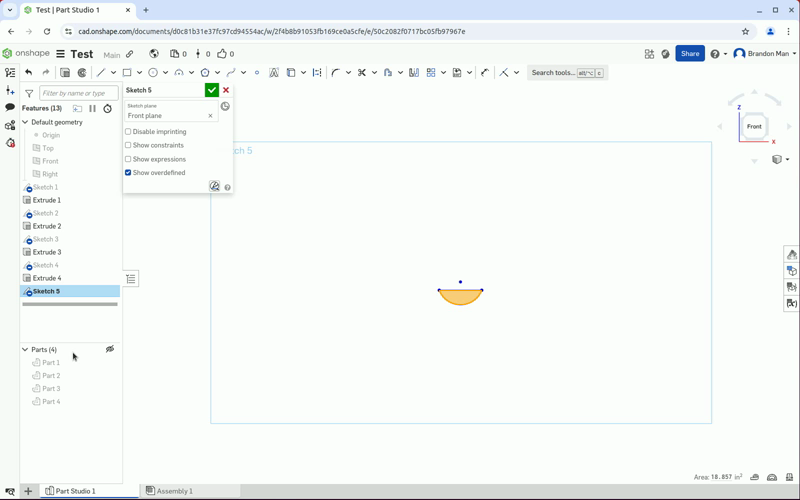
key(shift+e)
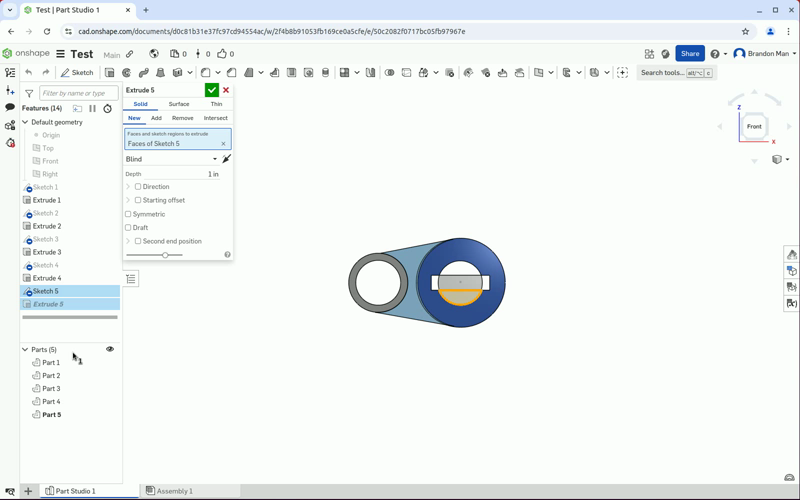
mouse_move(143, 106)
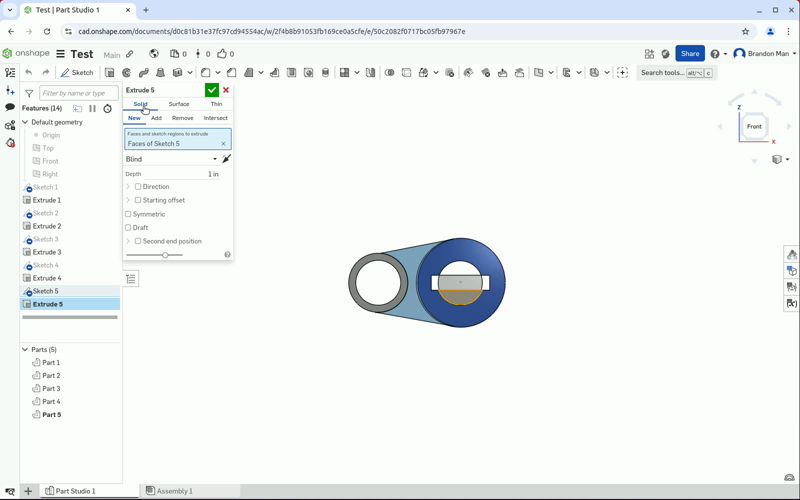
click(143, 106)
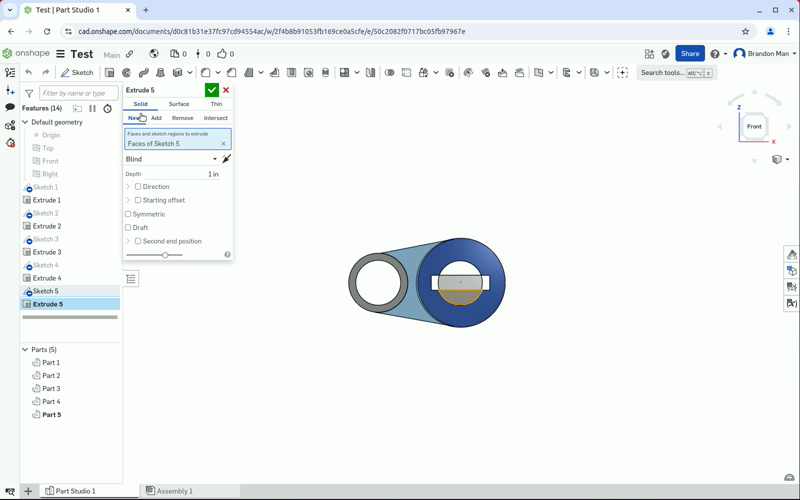
mouse_move(137, 120)
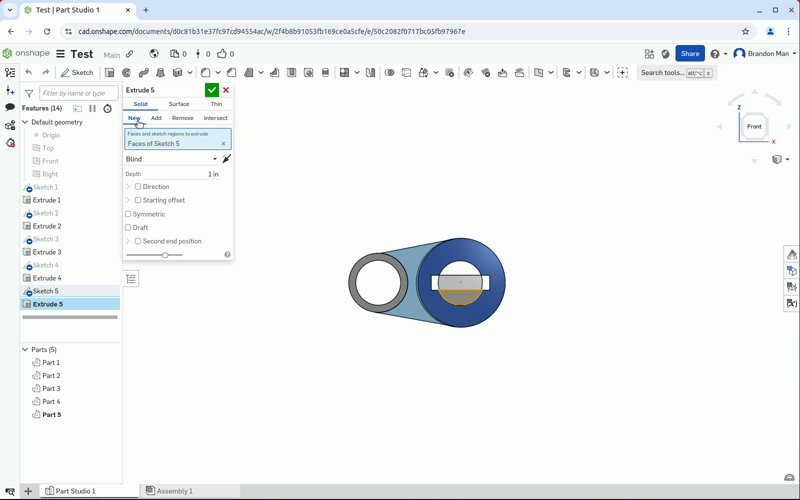
click(137, 120)
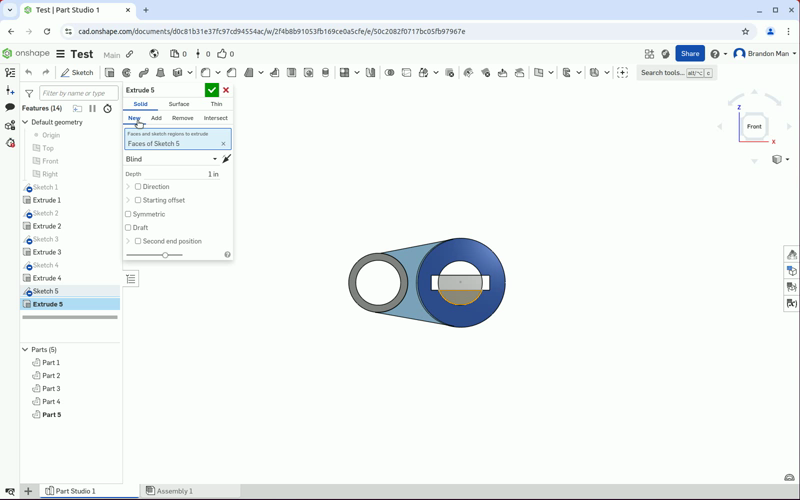
key(tab, 4)
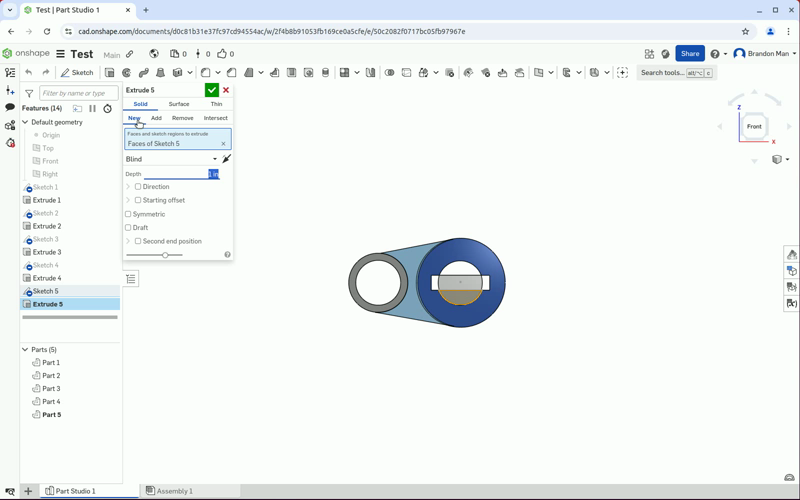
text(7.943)
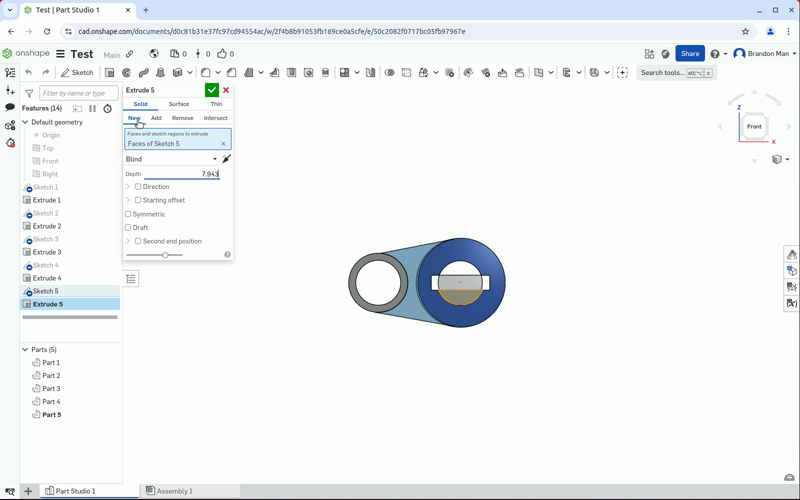
key(enter)
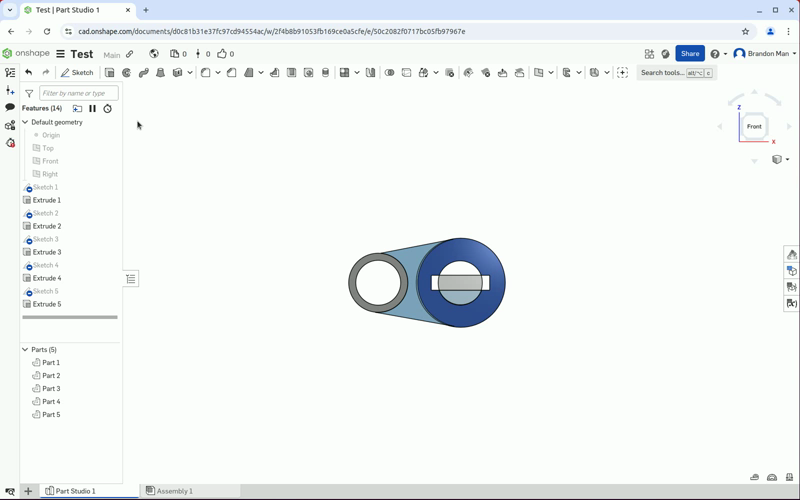
key(shift+h)
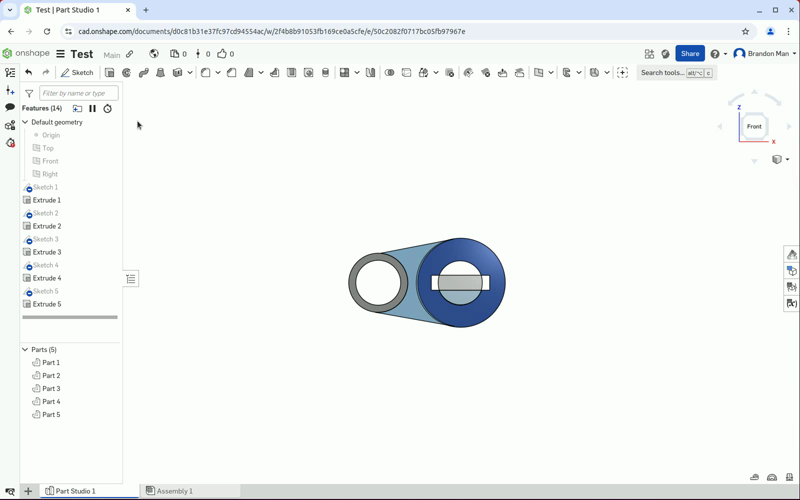
key(shift+h)
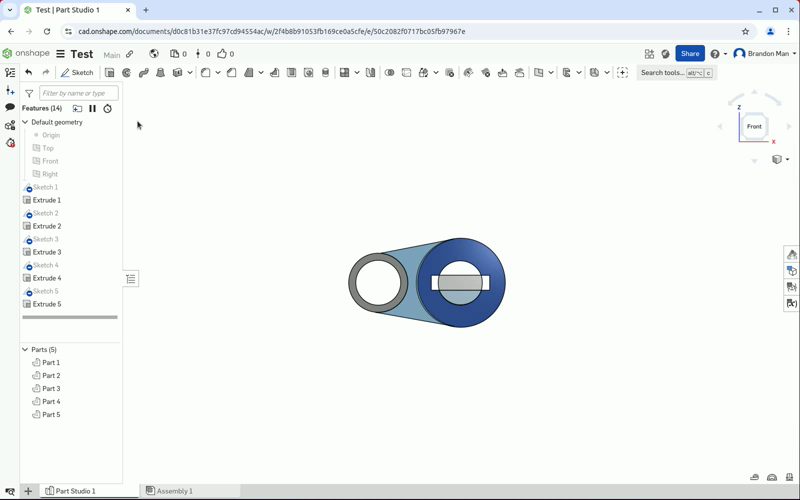
mouse_move(73, 189)
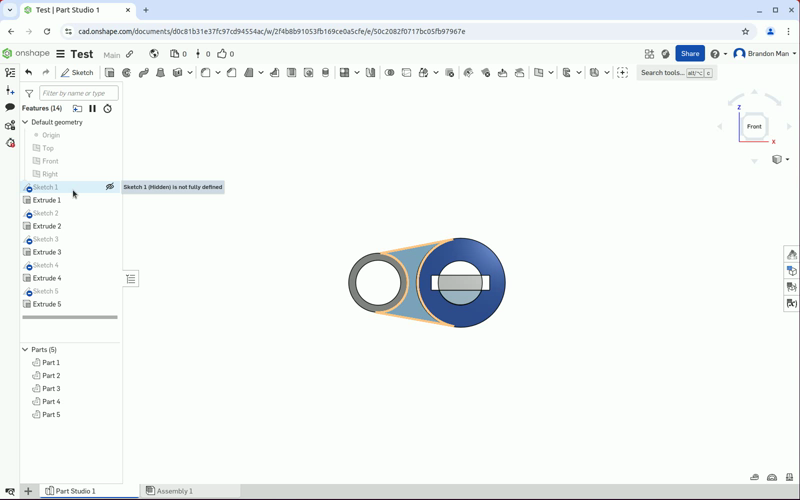
click(73, 189)
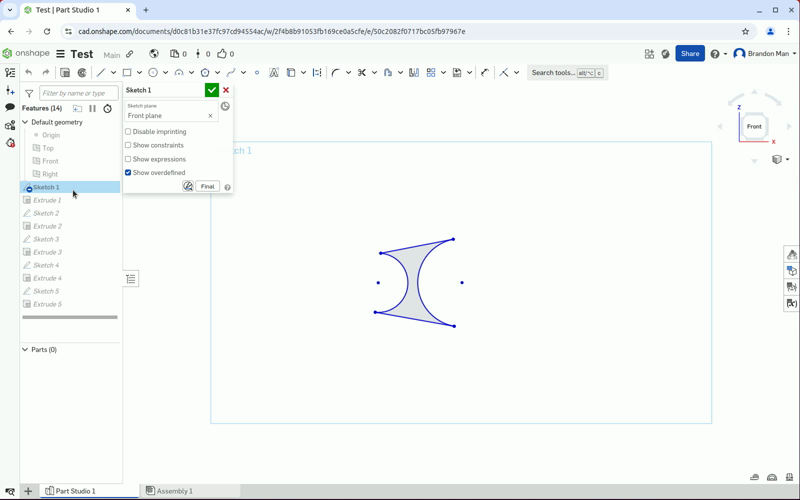
mouse_move(229, 92)
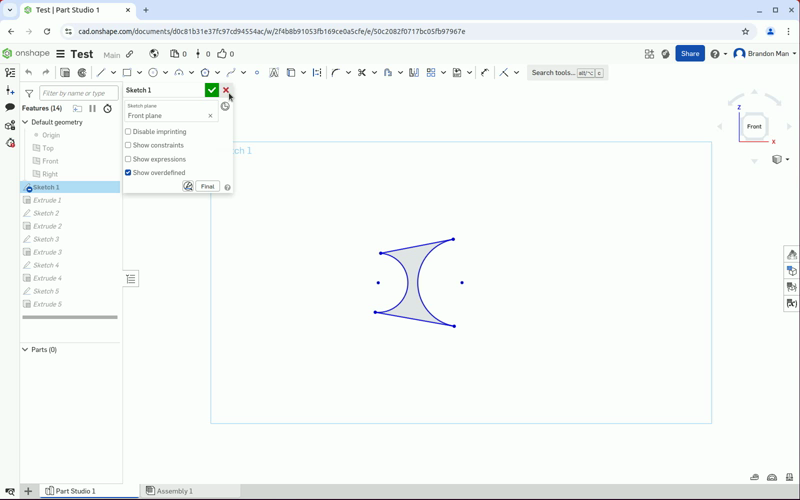
click(229, 92)
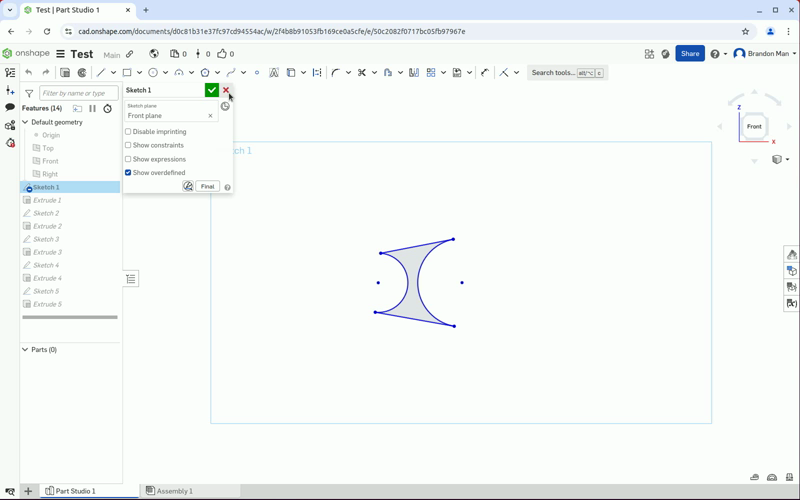
key(shift+s)
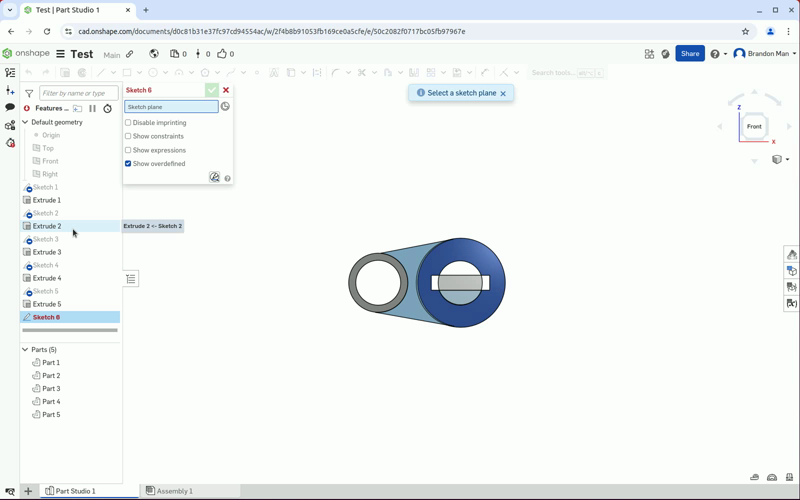
scroll(3)
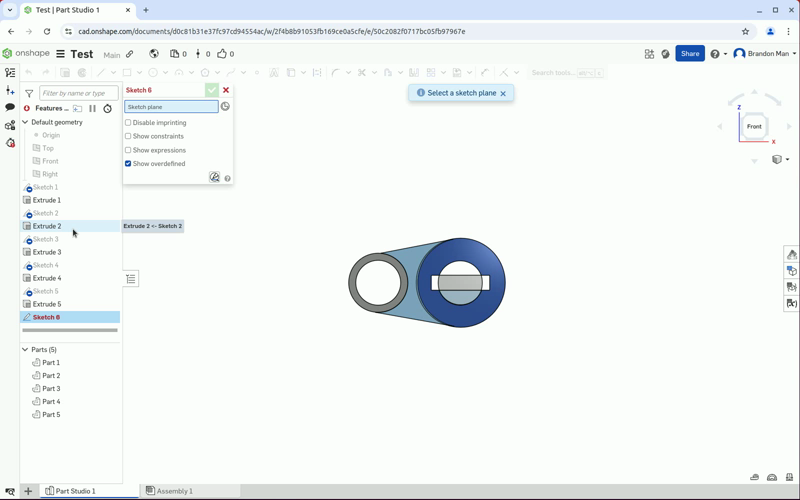
mouse_move(73, 163)
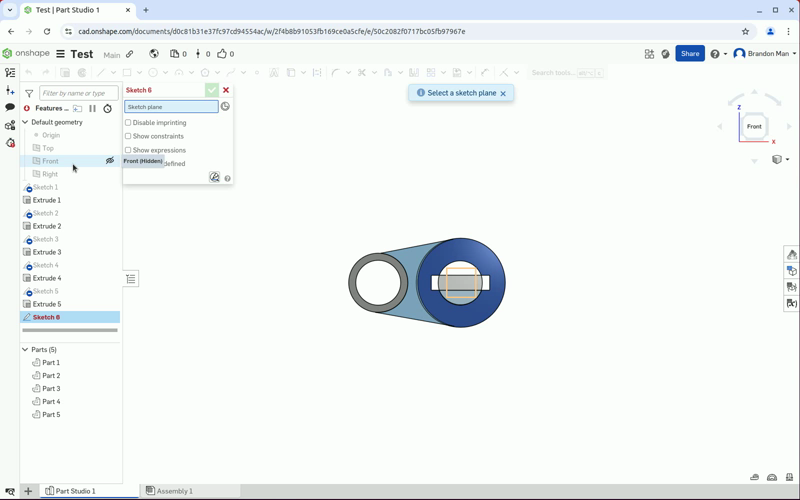
click(73, 163)
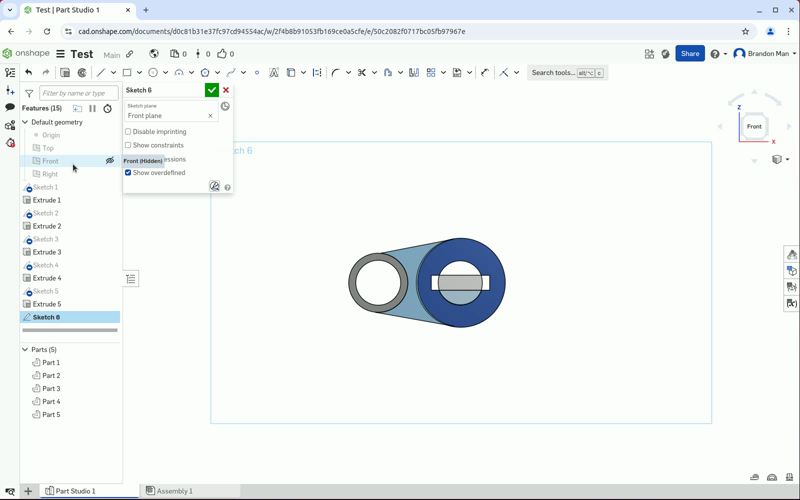
mouse_move(73, 352)
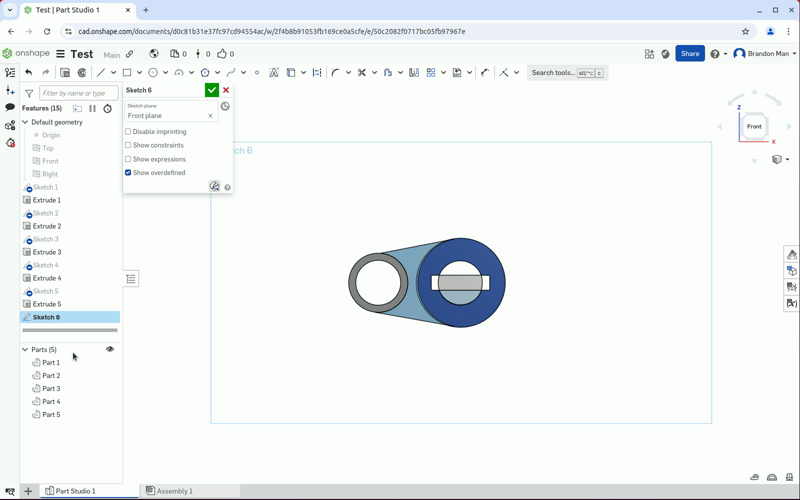
key(y)
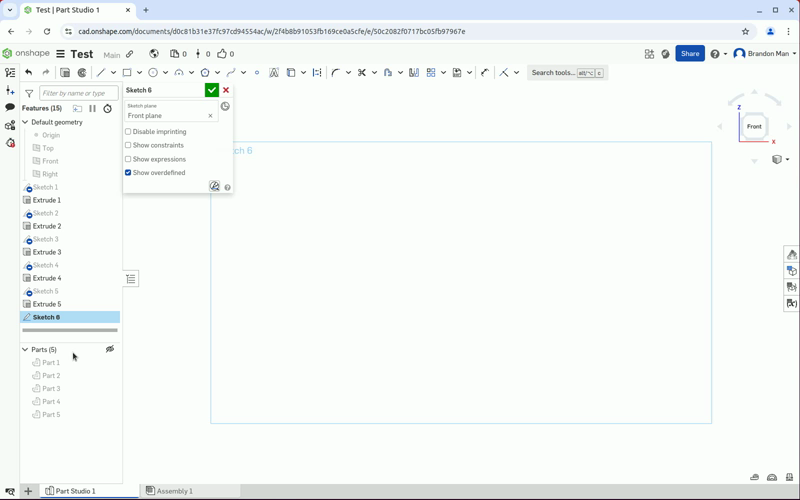
key(l)
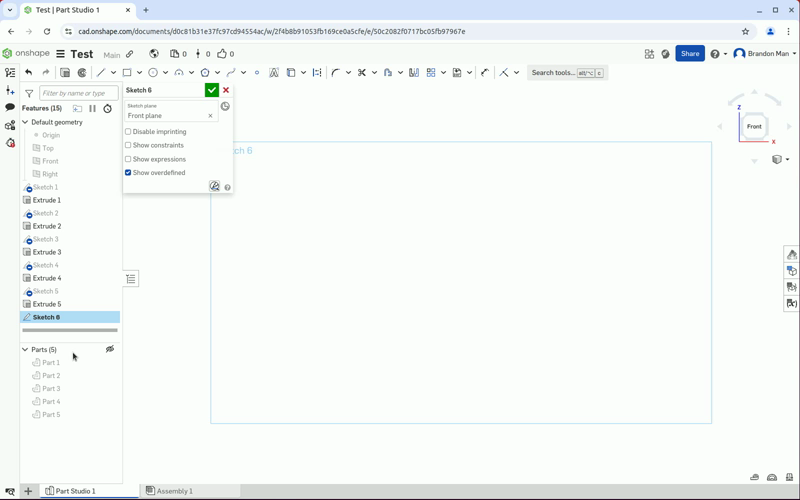
key_down(shift)
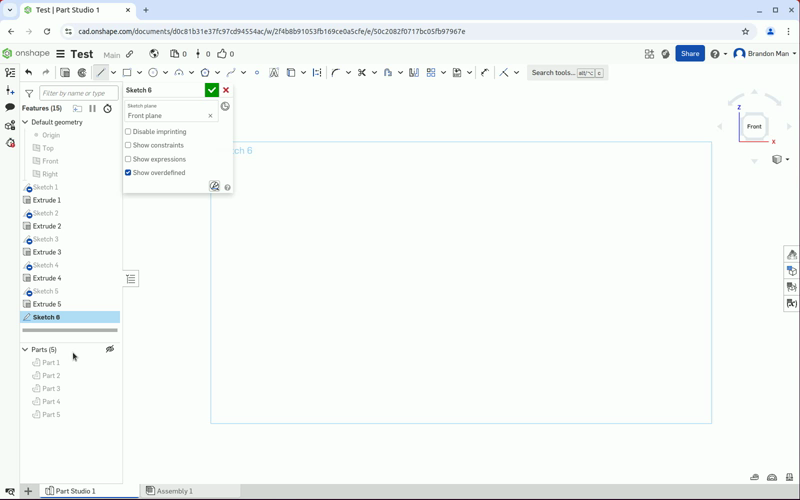
mouse_move(439, 275)
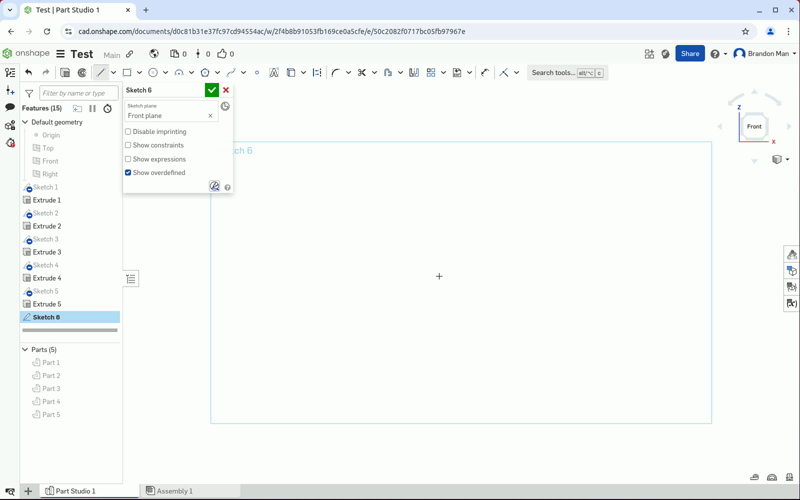
click(439, 275)
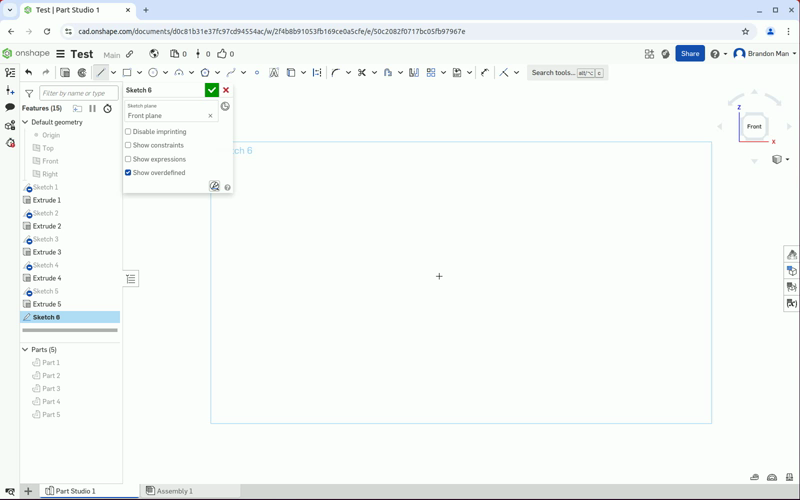
key_up(shift)
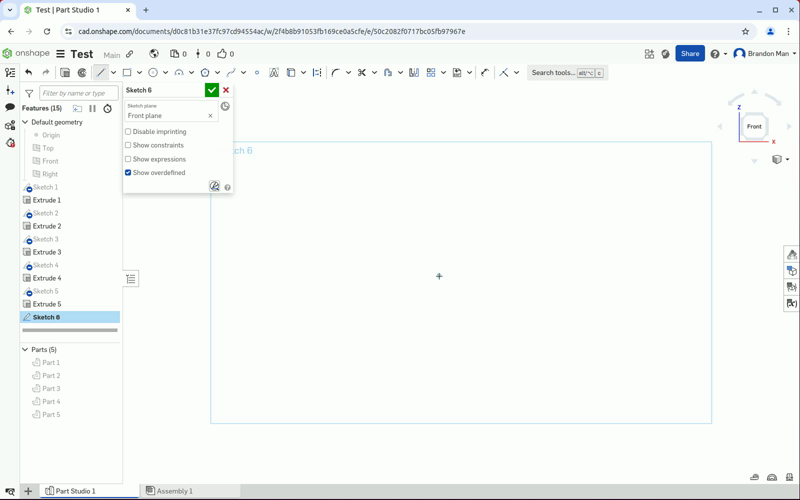
key_down(shift)
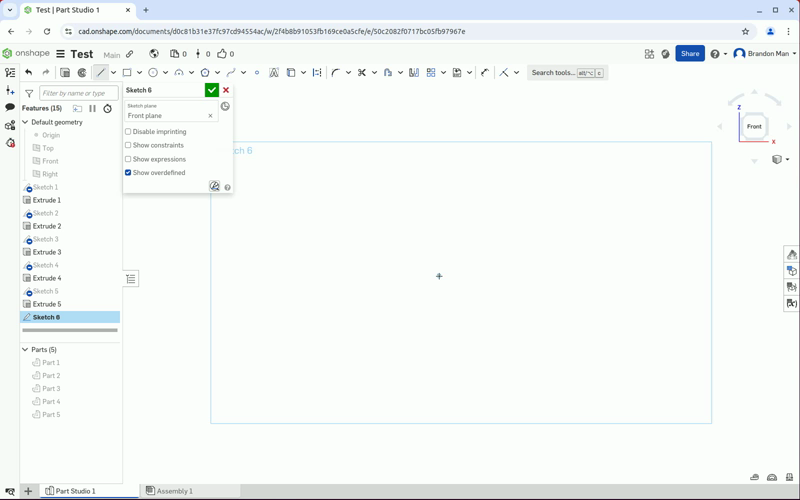
mouse_move(469, 275)
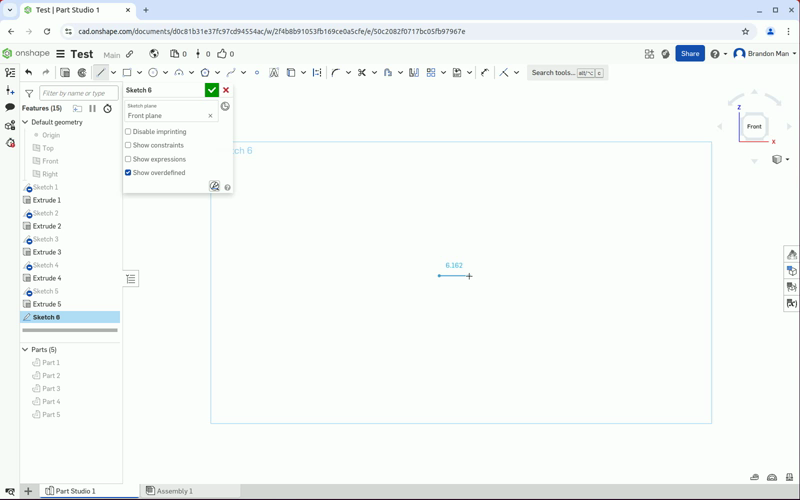
mouse_move(481, 275)
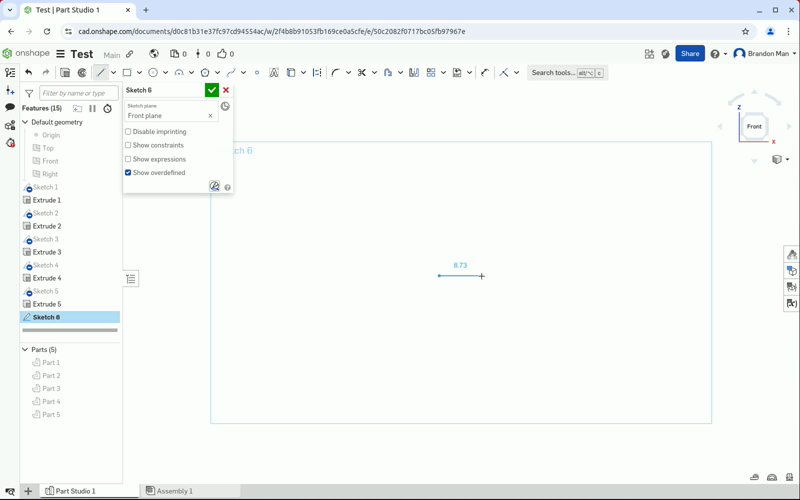
click(481, 275)
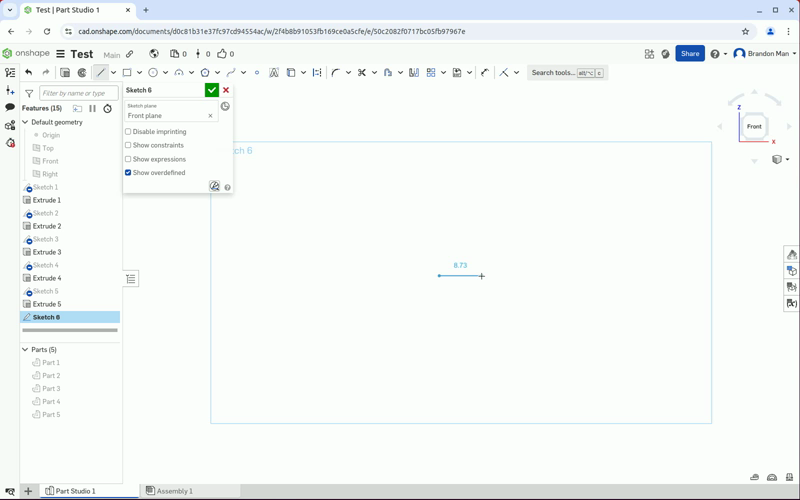
key_up(shift)
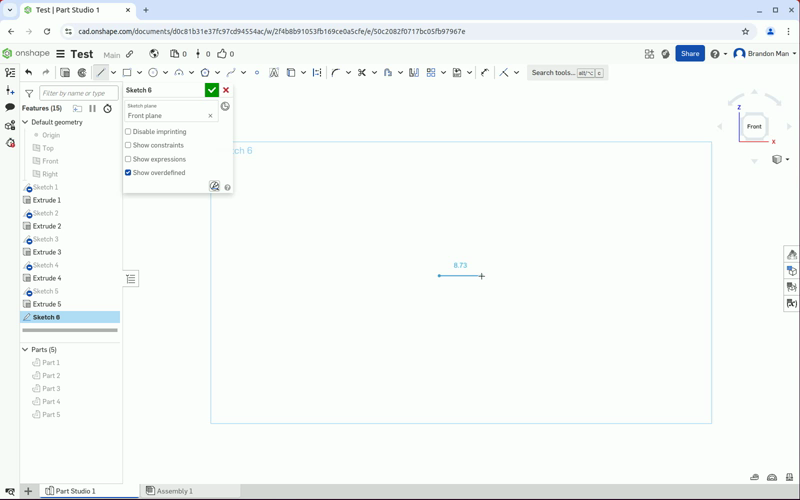
key(esc)
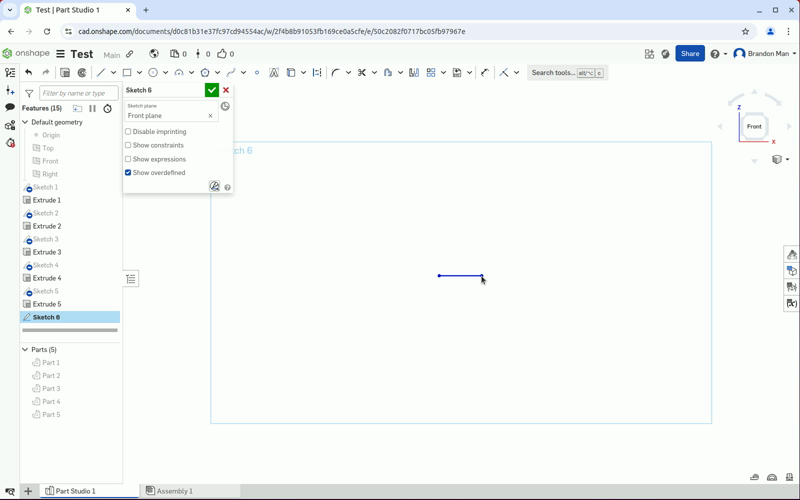
key(a)
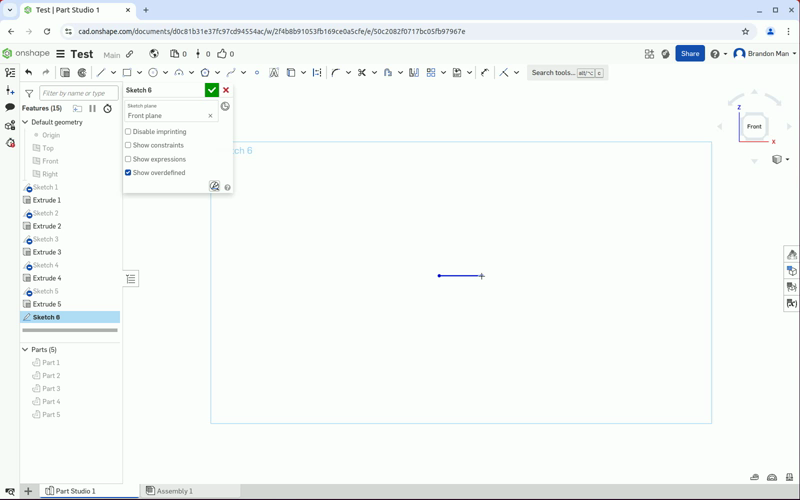
mouse_move(481, 275)
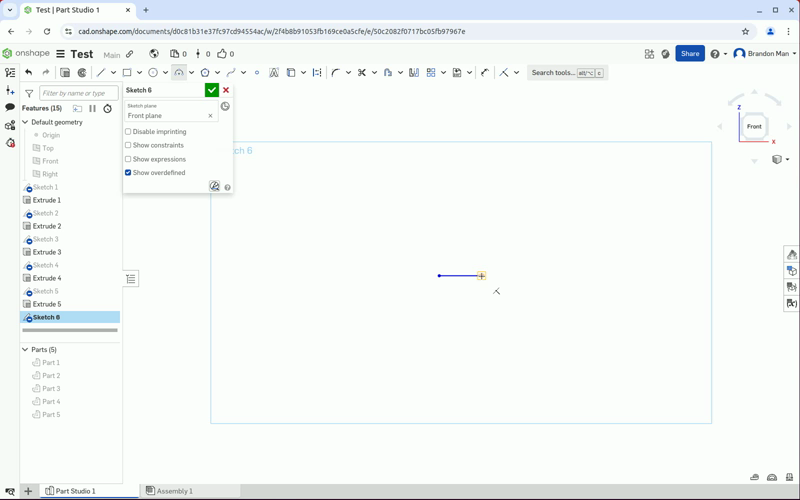
click(481, 275)
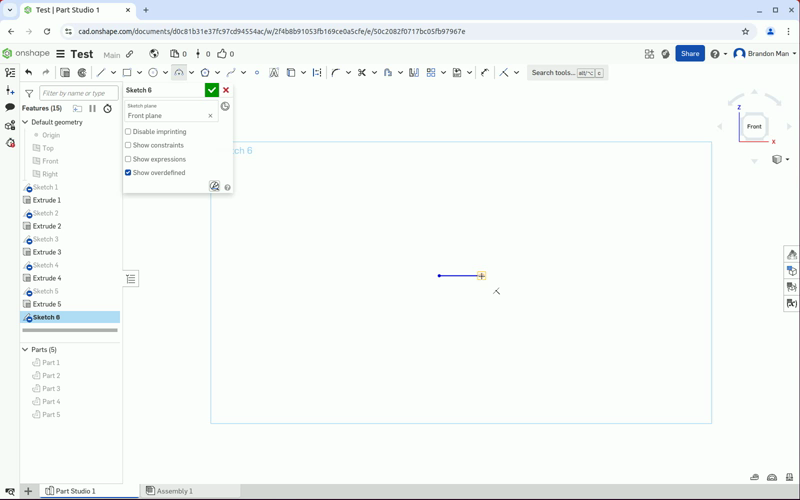
mouse_move(439, 275)
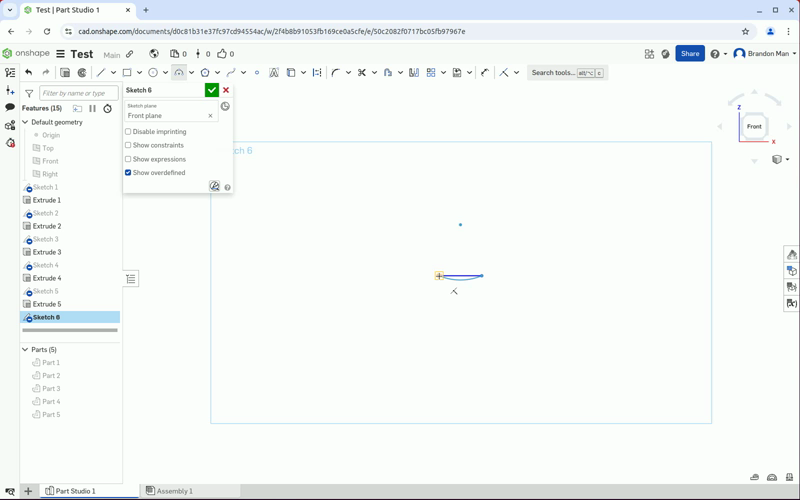
click(439, 275)
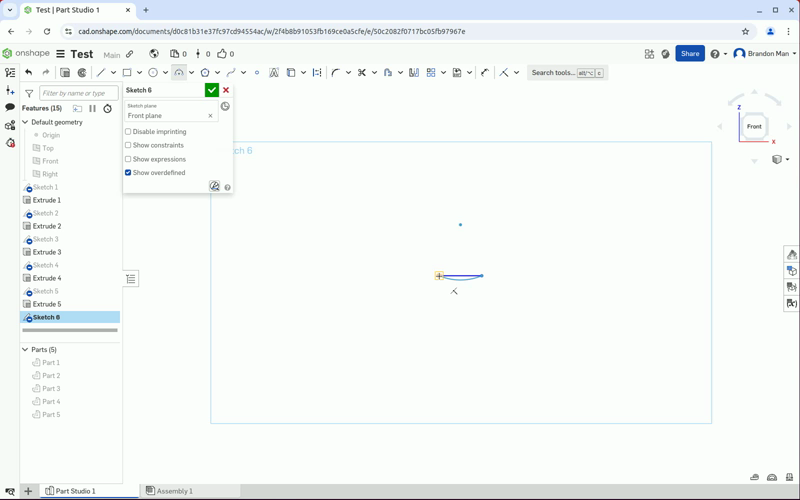
key_down(shift)
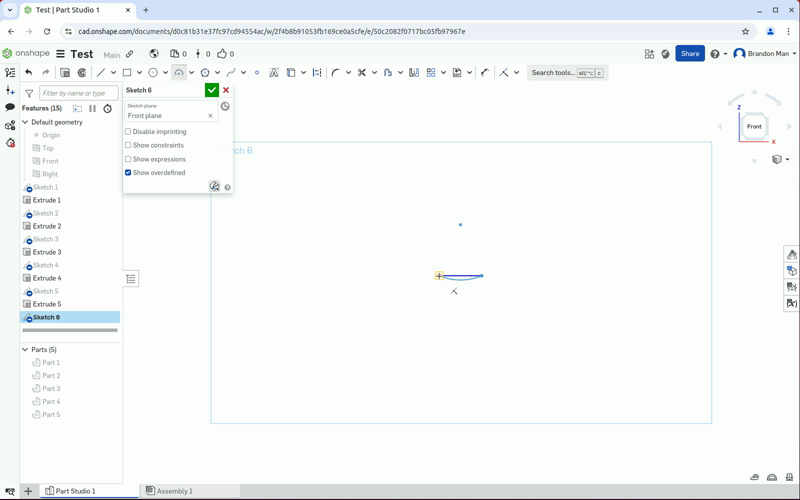
mouse_move(460, 261)
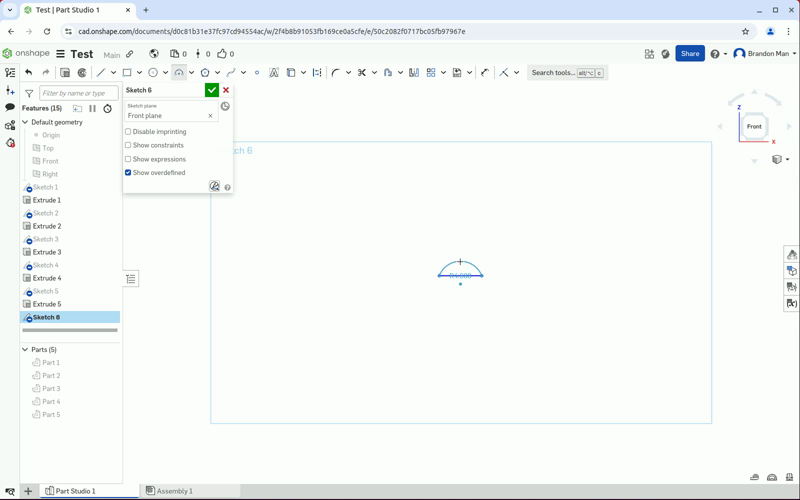
click(460, 261)
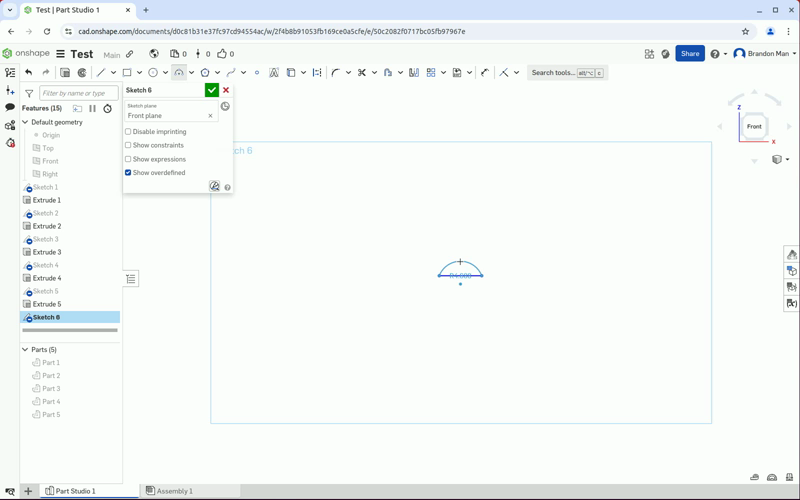
key_up(shift)
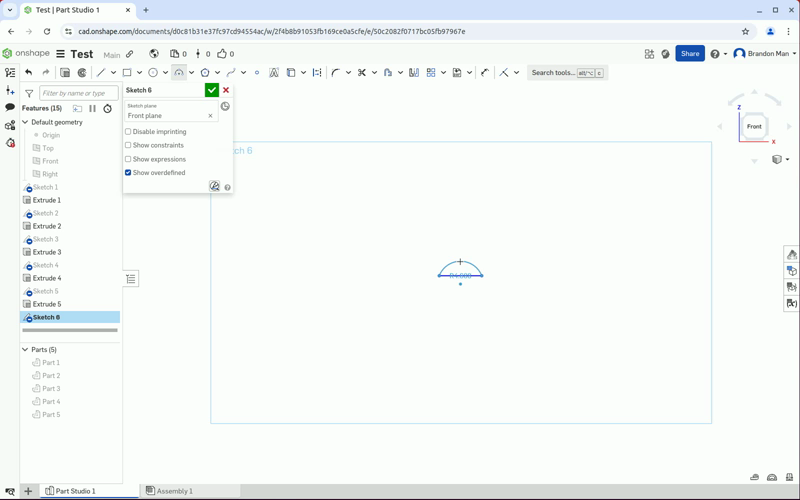
key(esc)
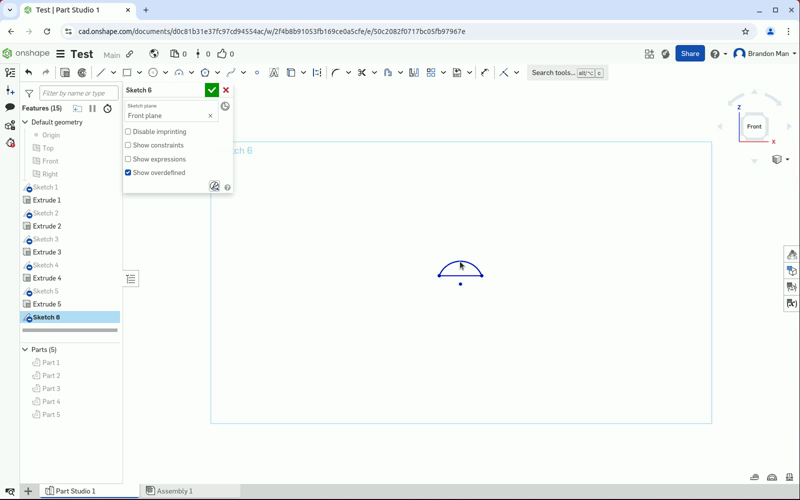
mouse_move(468, 266)
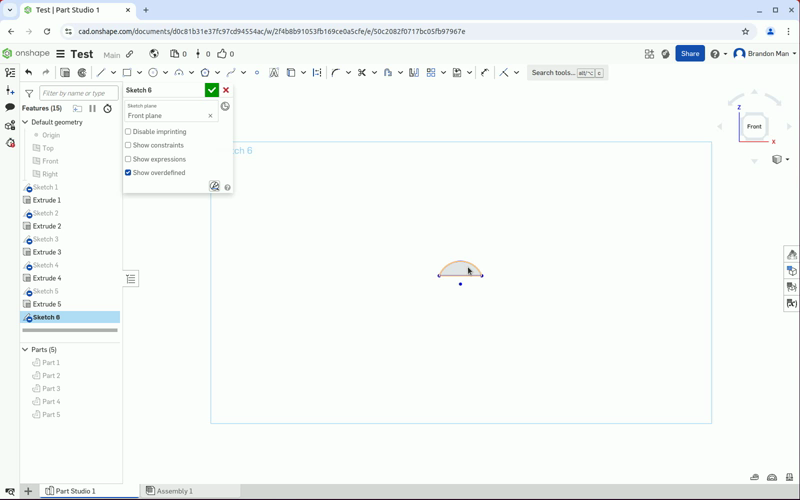
scroll(6)
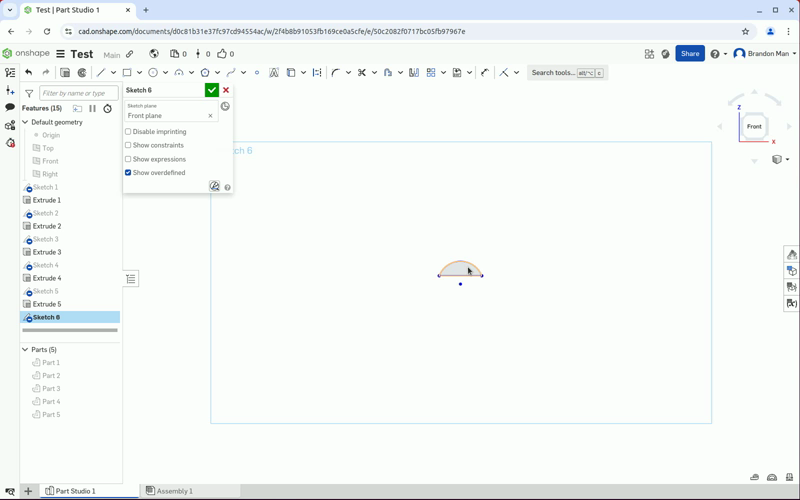
scroll(6)
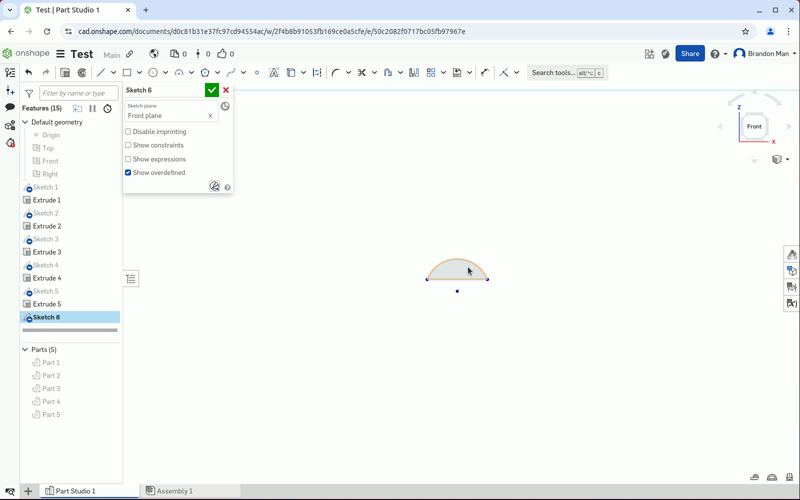
scroll(6)
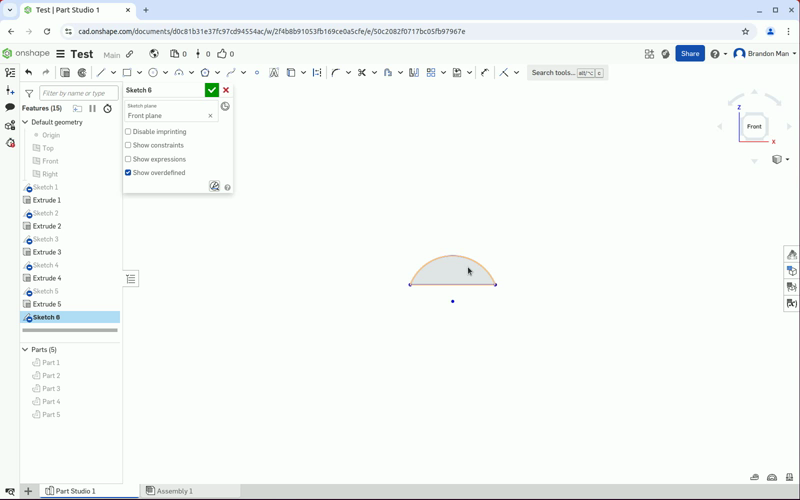
scroll(6)
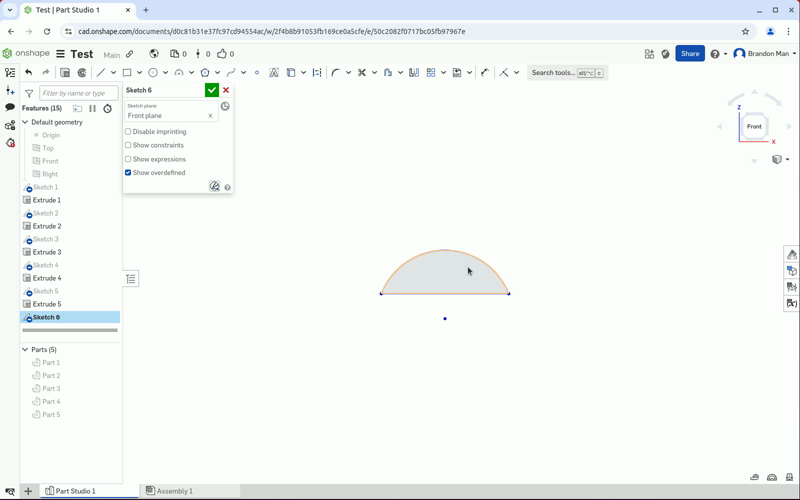
scroll(6)
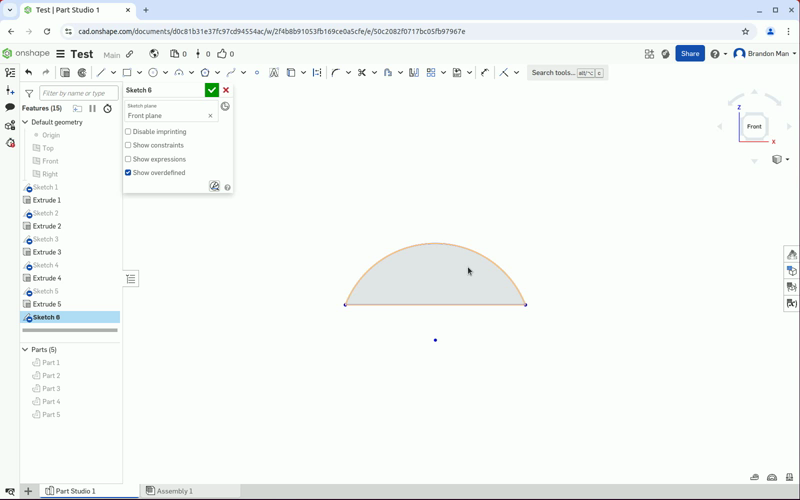
scroll(6)
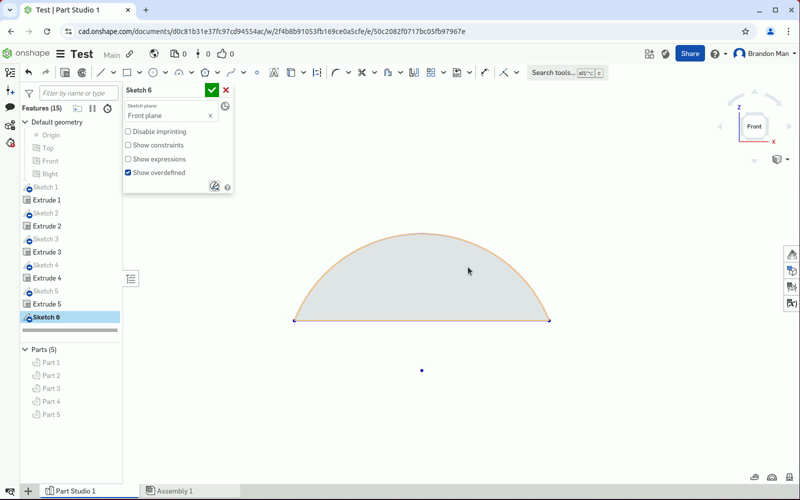
scroll(6)
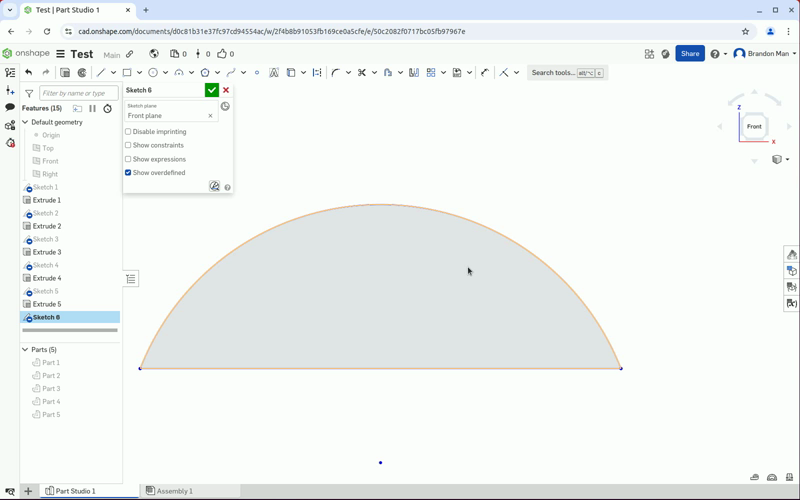
click(468, 266)
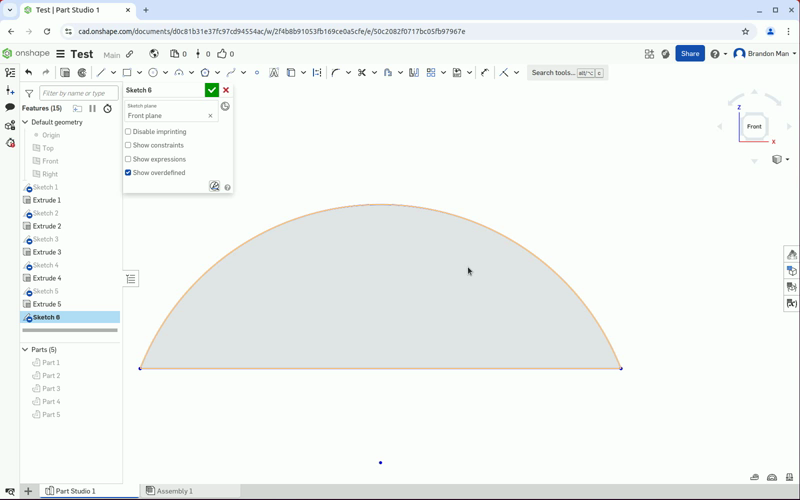
scroll(-6)
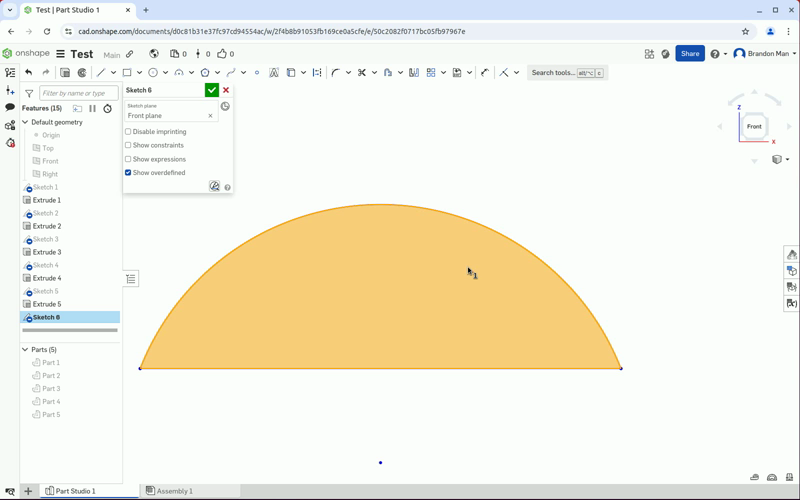
scroll(-6)
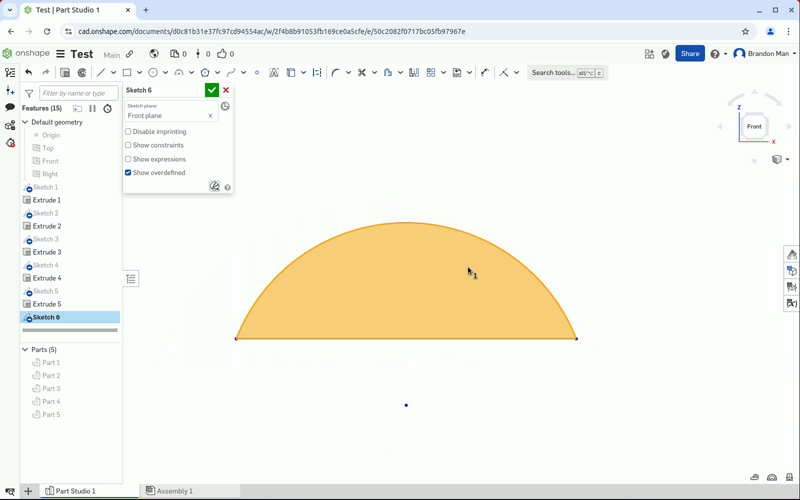
scroll(-6)
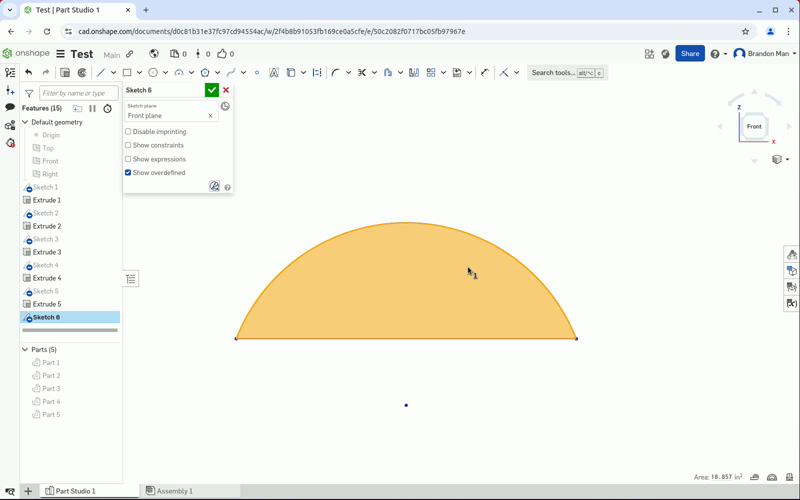
scroll(-6)
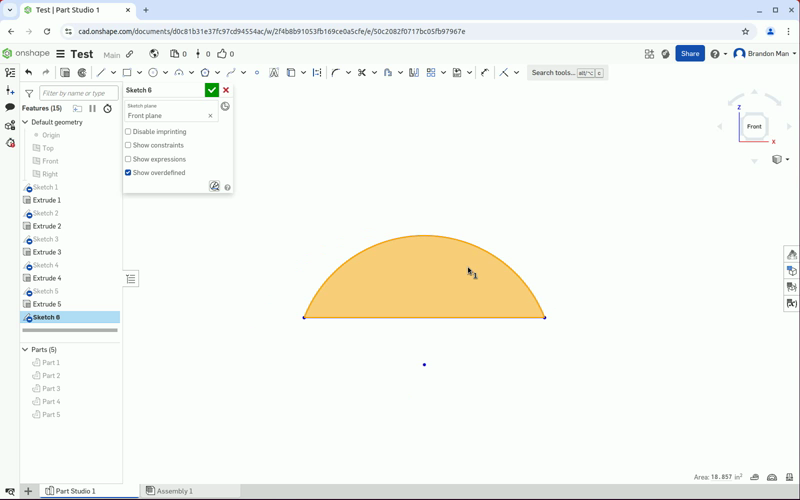
scroll(-6)
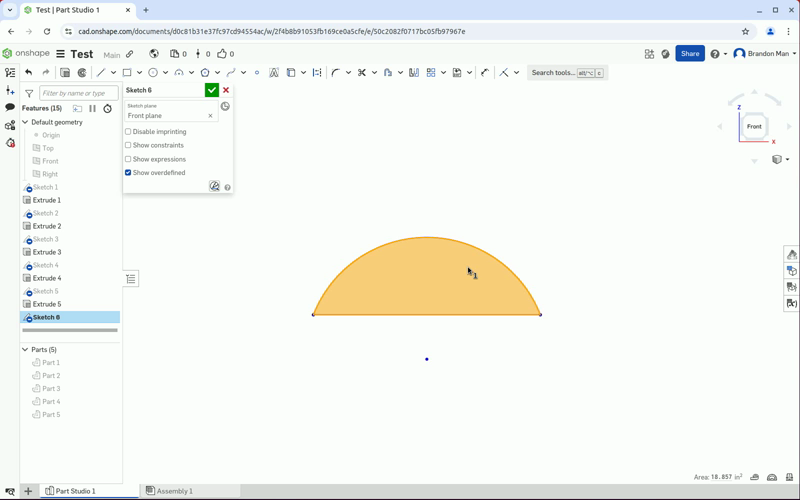
scroll(-6)
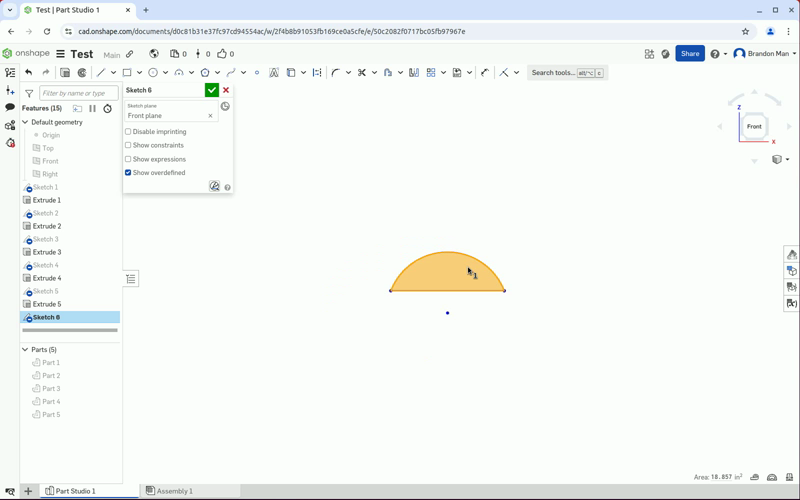
scroll(-6)
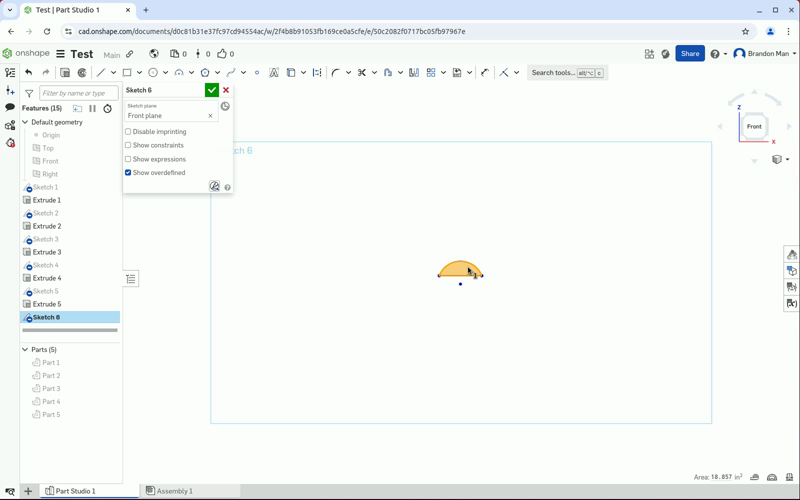
mouse_move(73, 352)
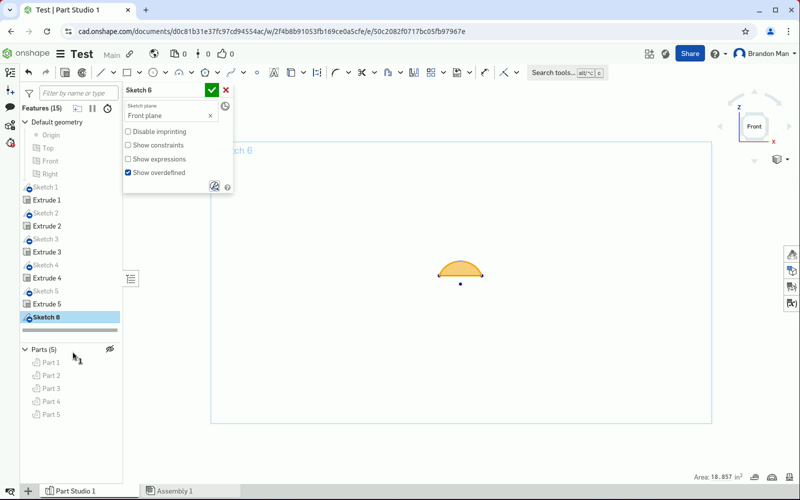
key(shift+y)
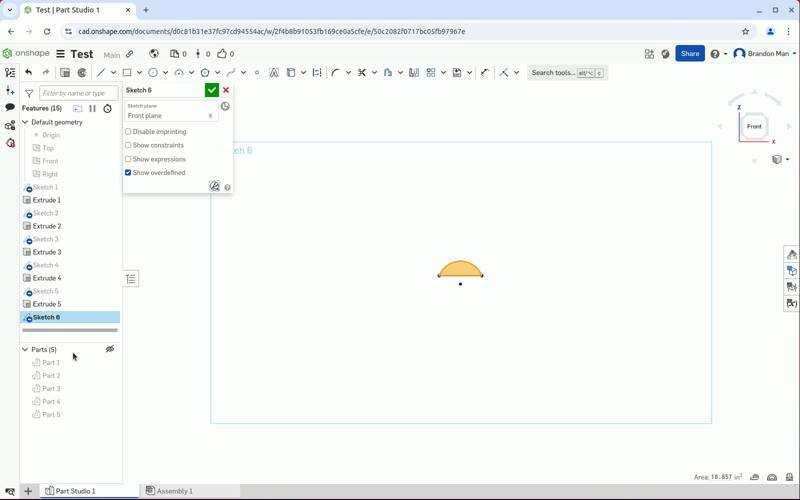
key(shift+e)
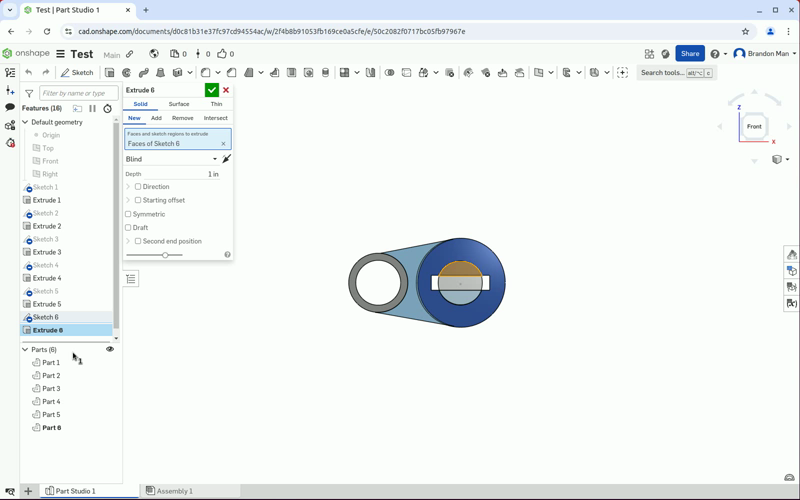
mouse_move(143, 106)
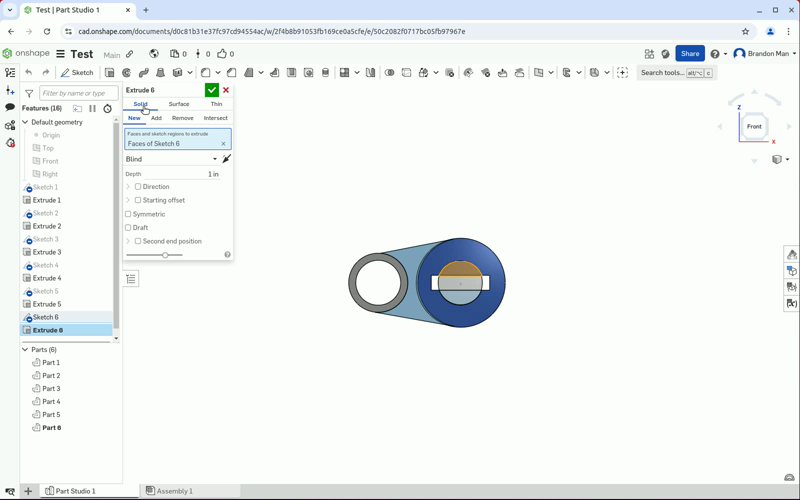
click(143, 106)
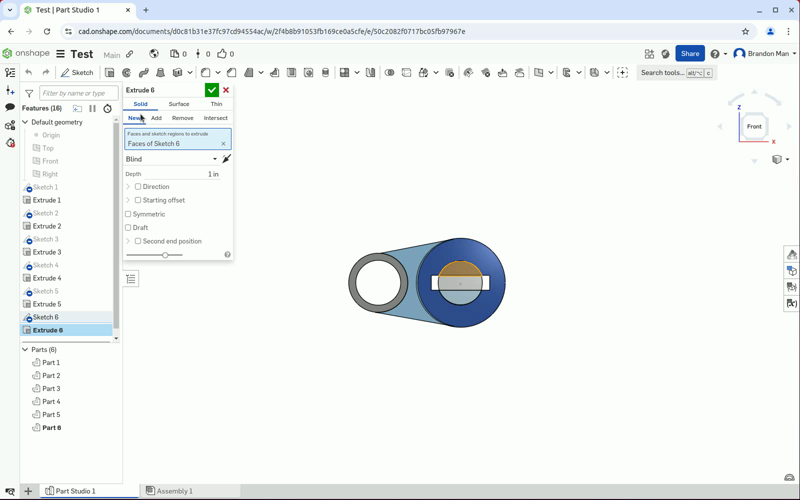
mouse_move(137, 120)
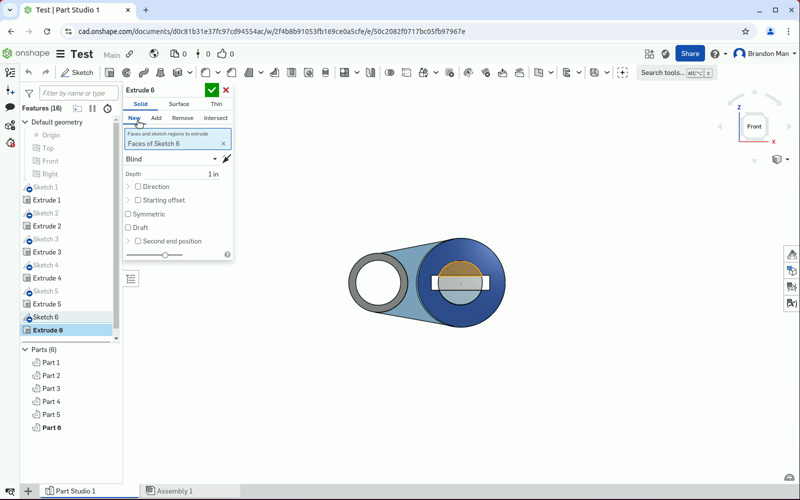
click(137, 120)
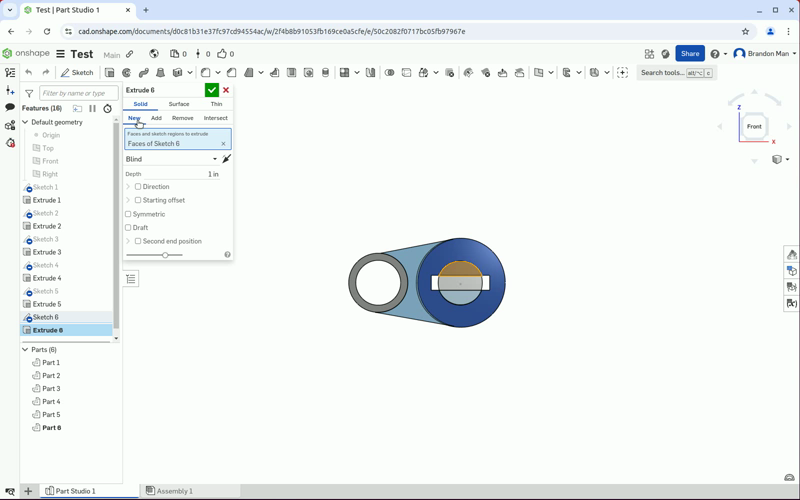
key(tab, 4)
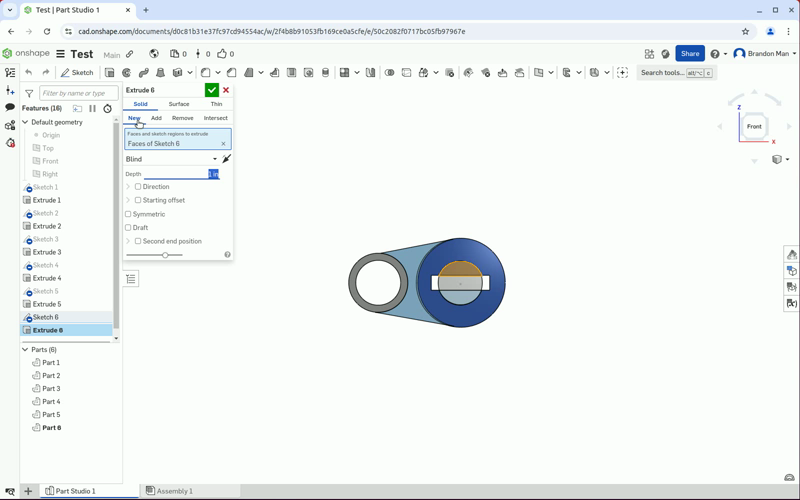
text(7.943)
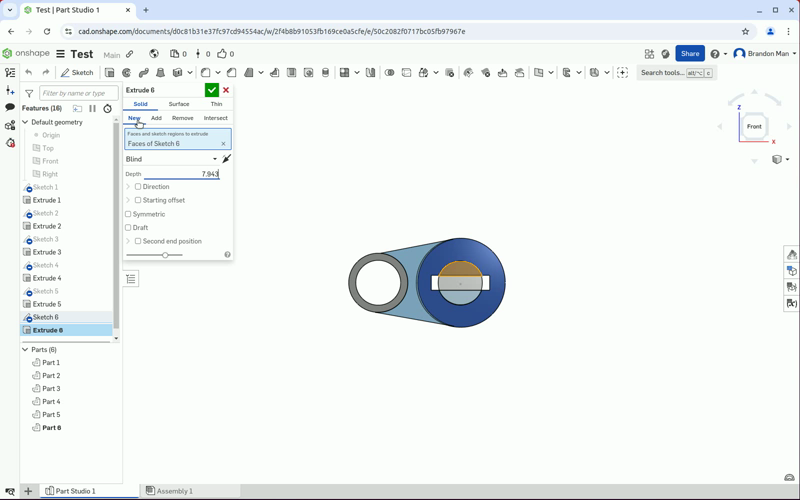
key(enter)
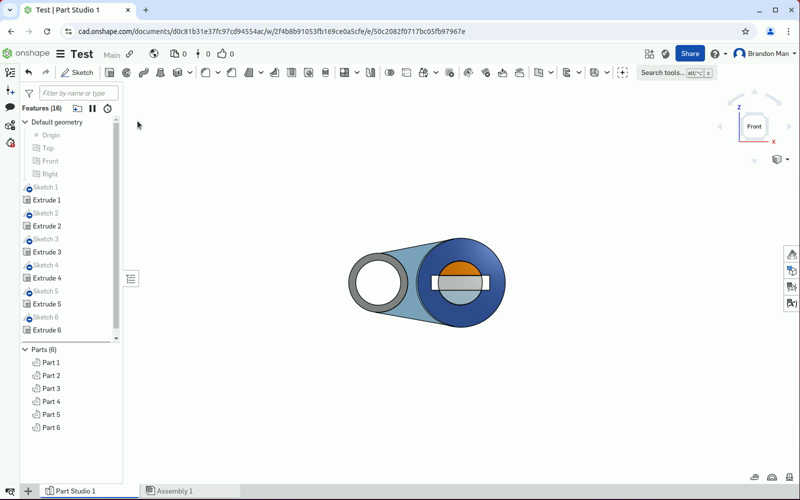
key(shift+h)
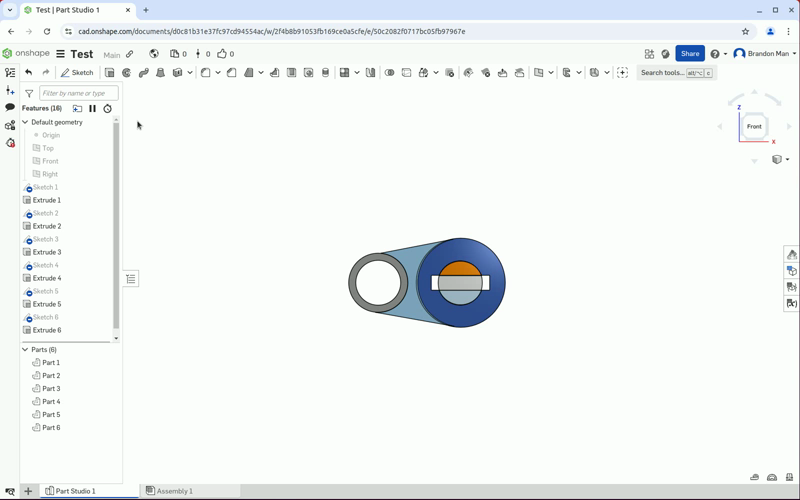
key(shift+h)
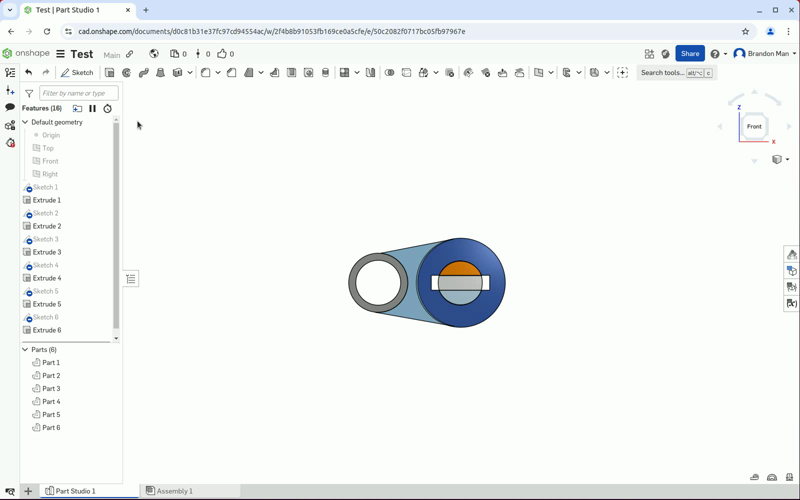
mouse_move(69, 189)
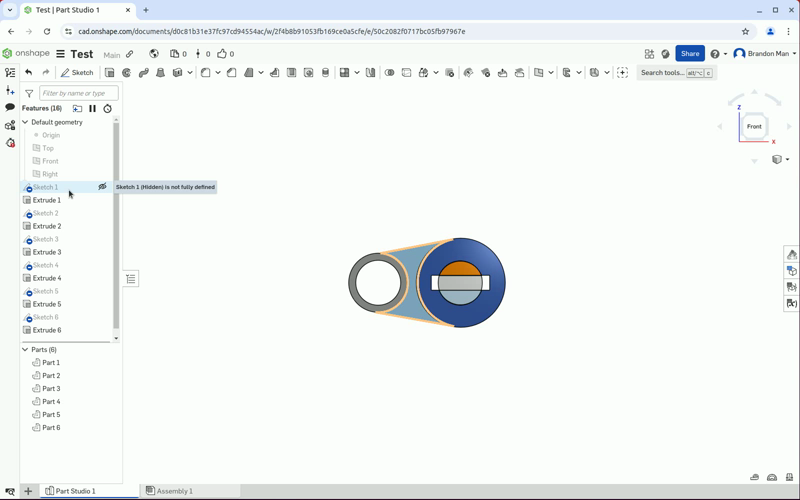
click(69, 189)
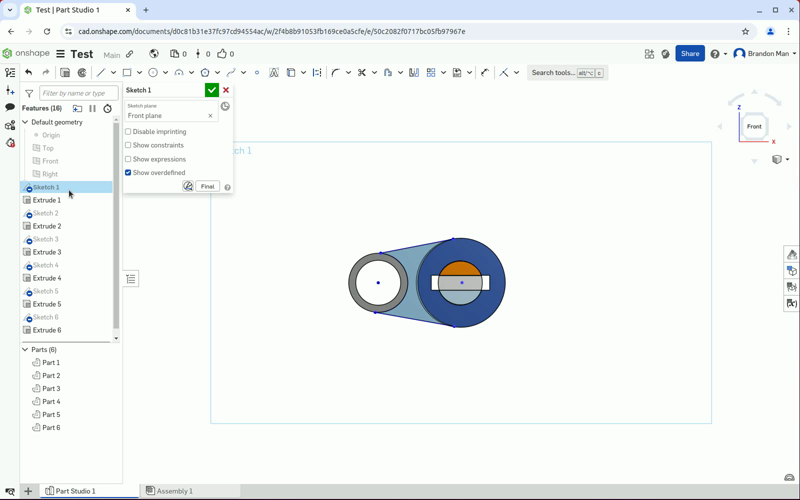
mouse_move(229, 92)
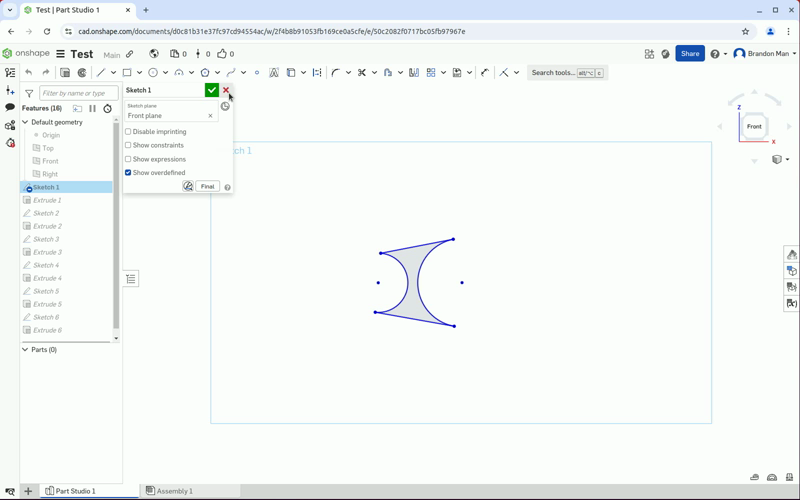
click(229, 92)
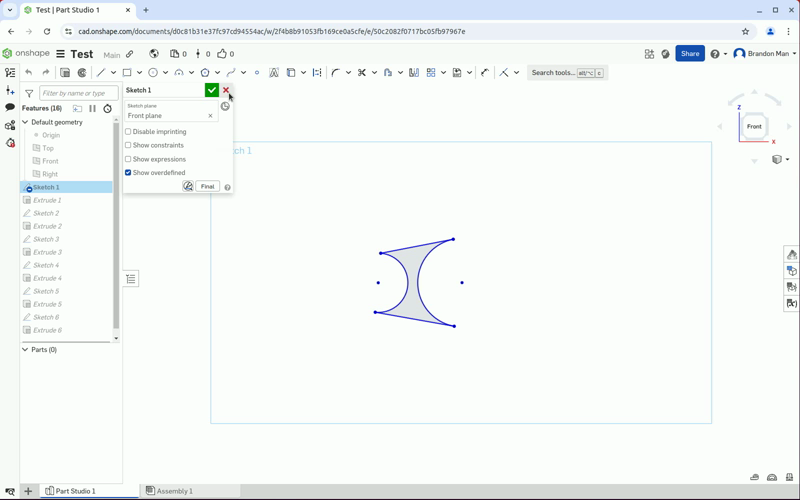
key(shift+s)
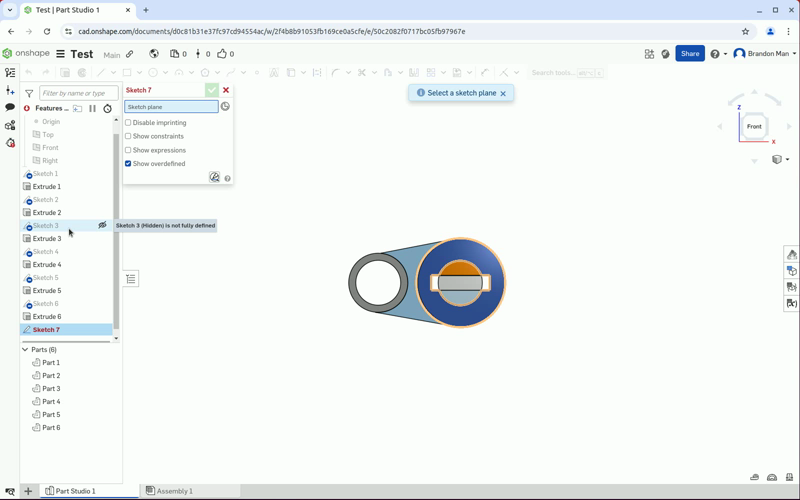
scroll(3)
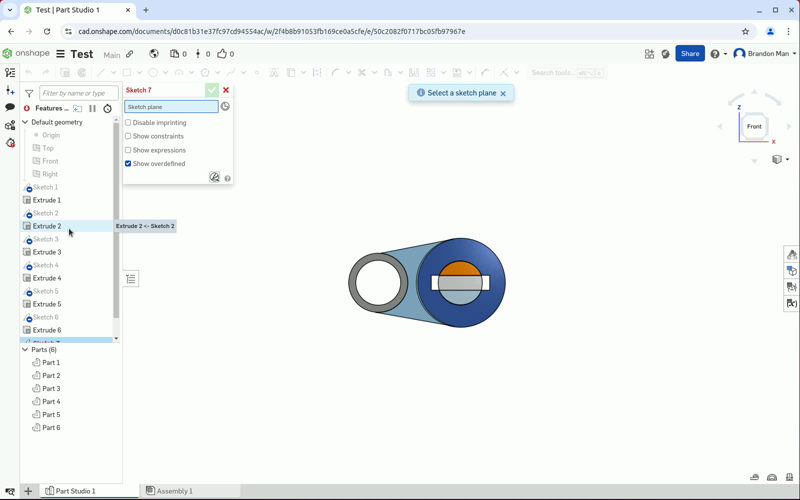
mouse_move(69, 163)
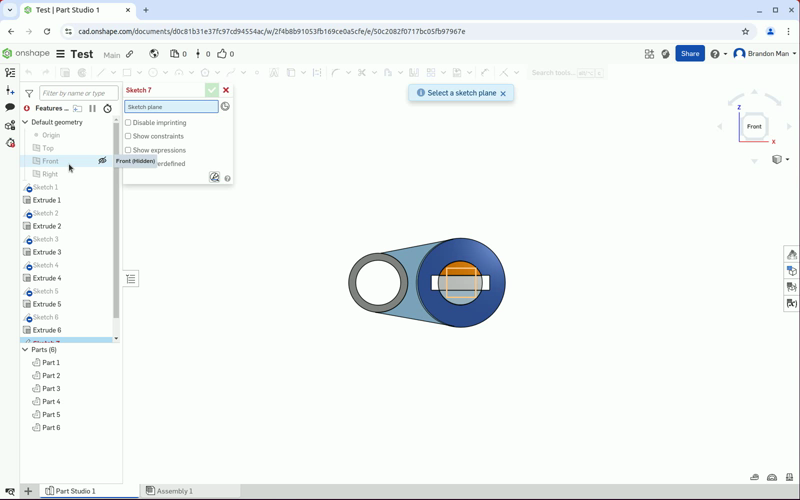
click(69, 163)
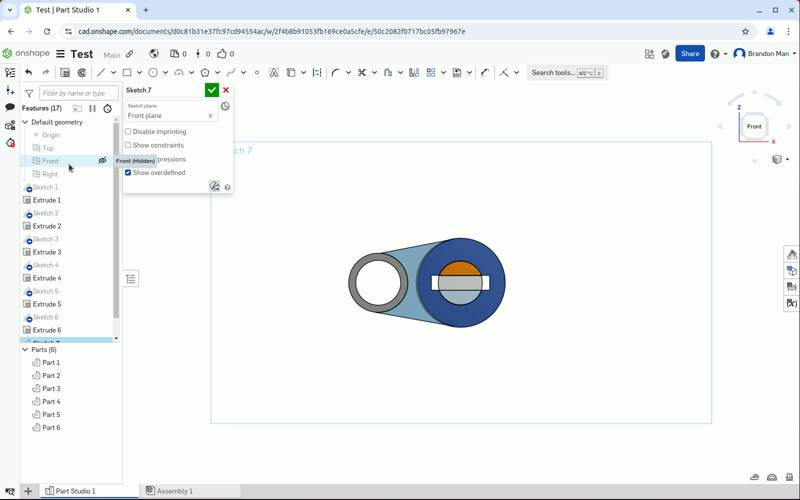
mouse_move(73, 352)
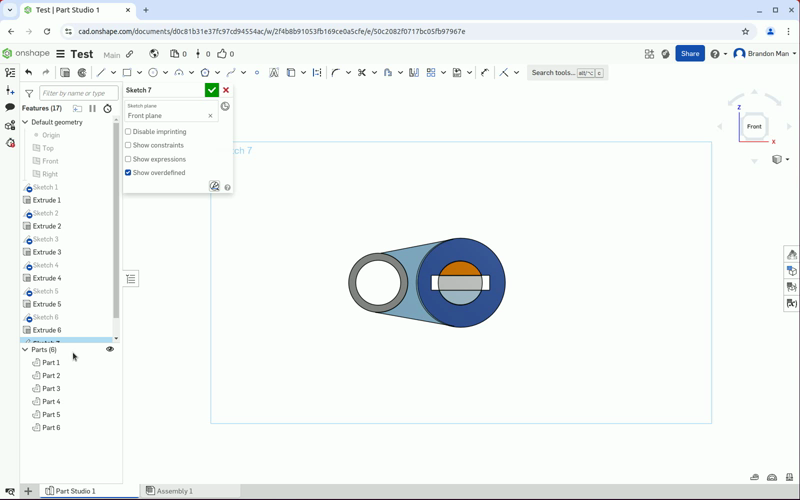
key(y)
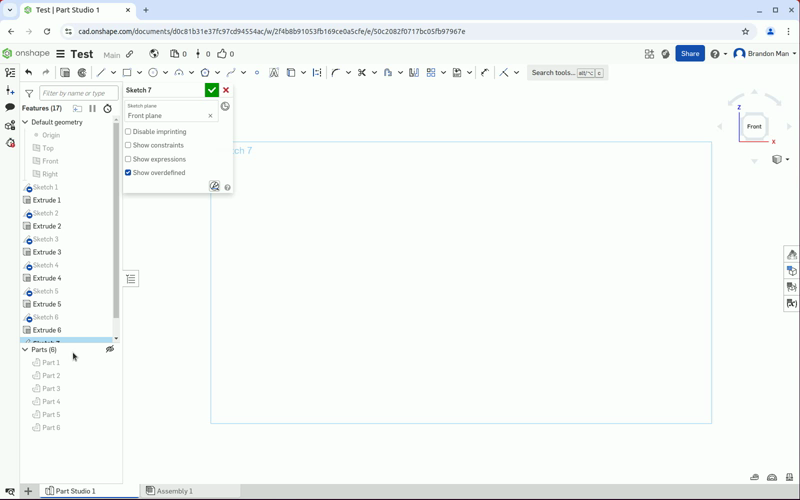
key(c)
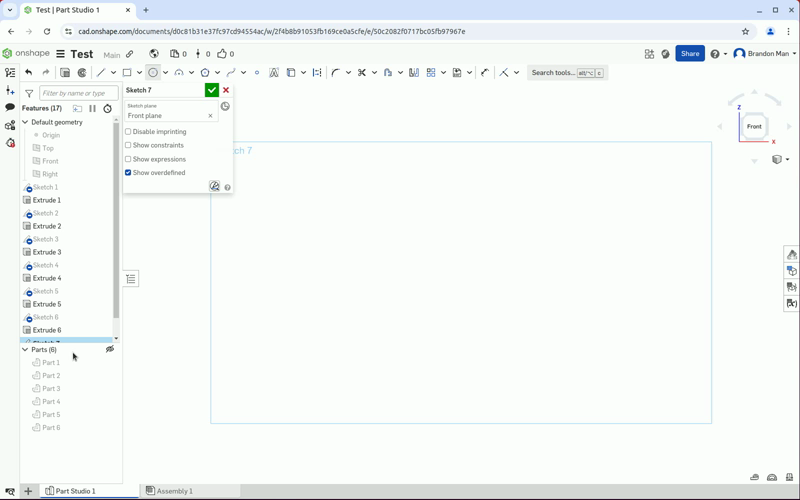
key_down(shift)
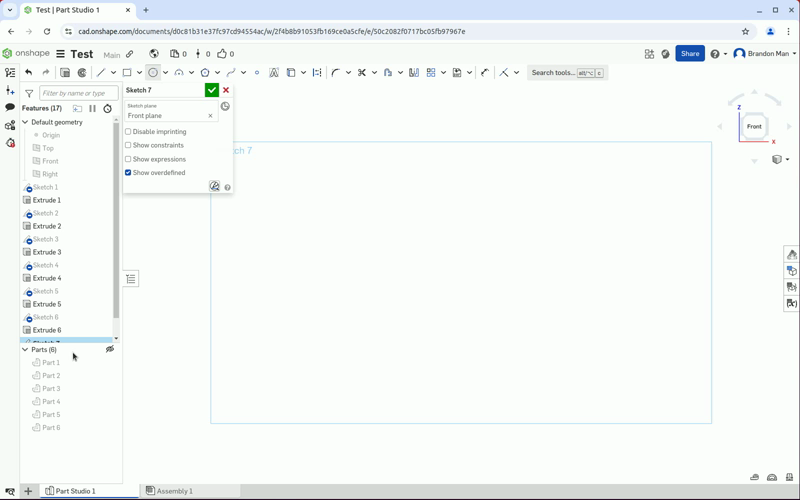
mouse_move(460, 282)
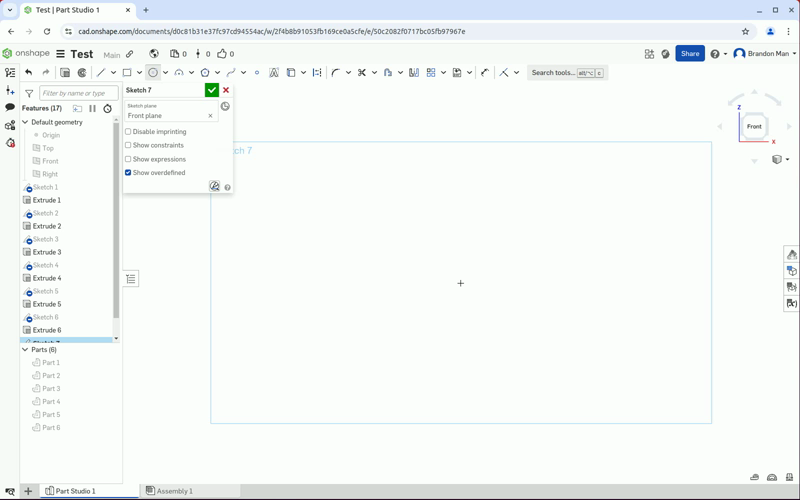
click(460, 282)
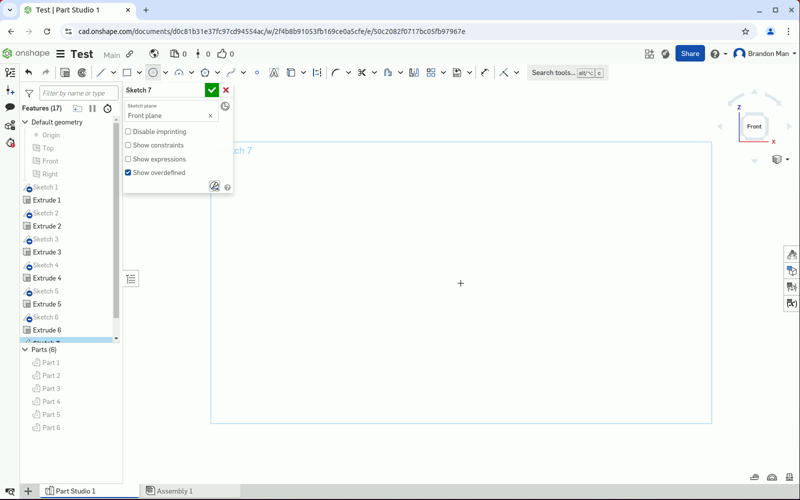
key_up(shift)
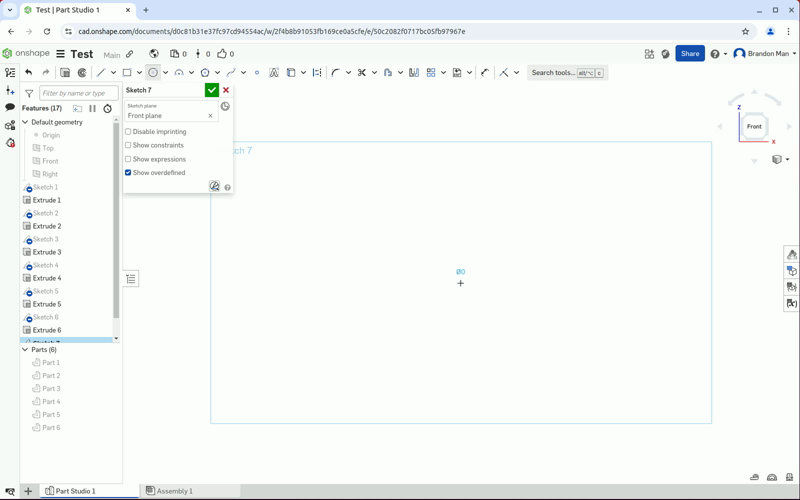
mouse_move(505, 282)
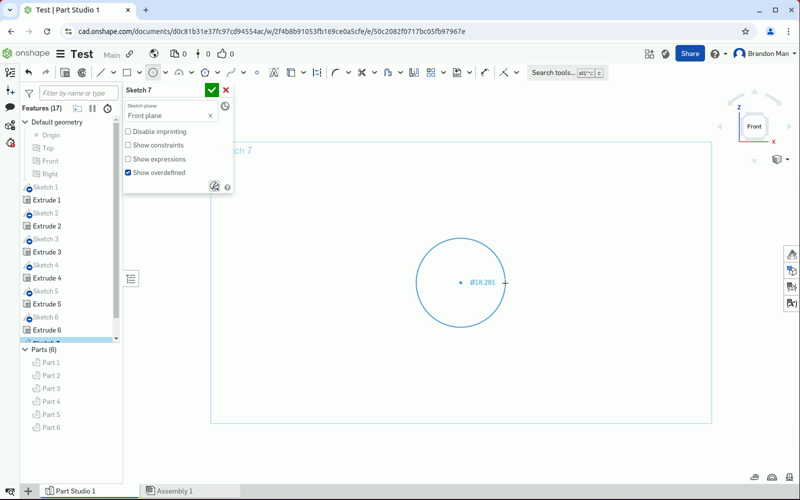
click(505, 282)
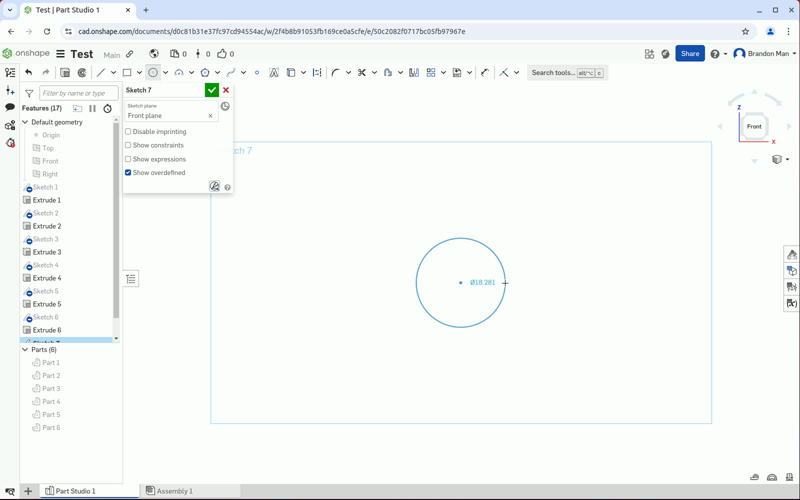
key(esc)
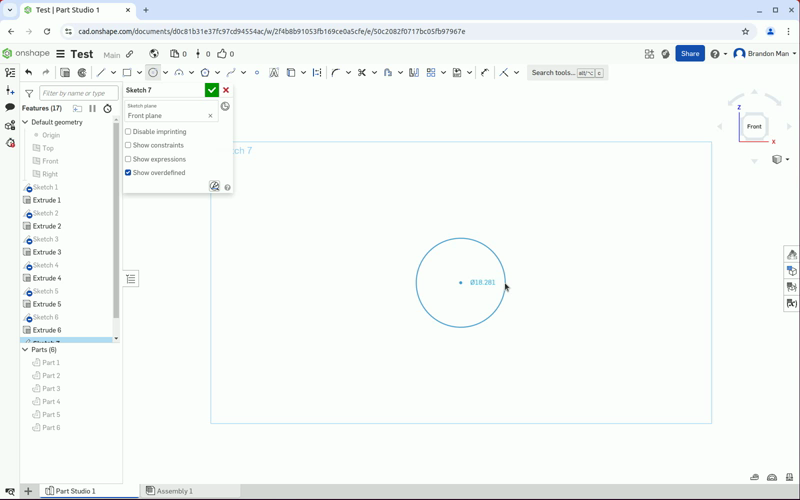
key(l)
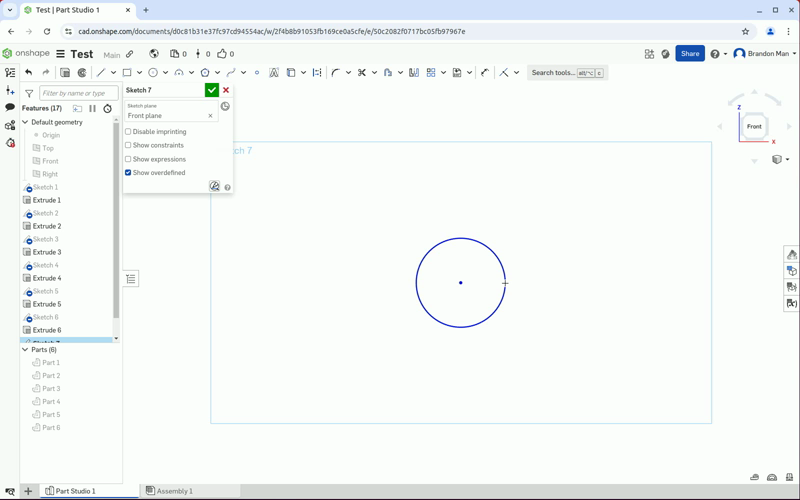
key_down(shift)
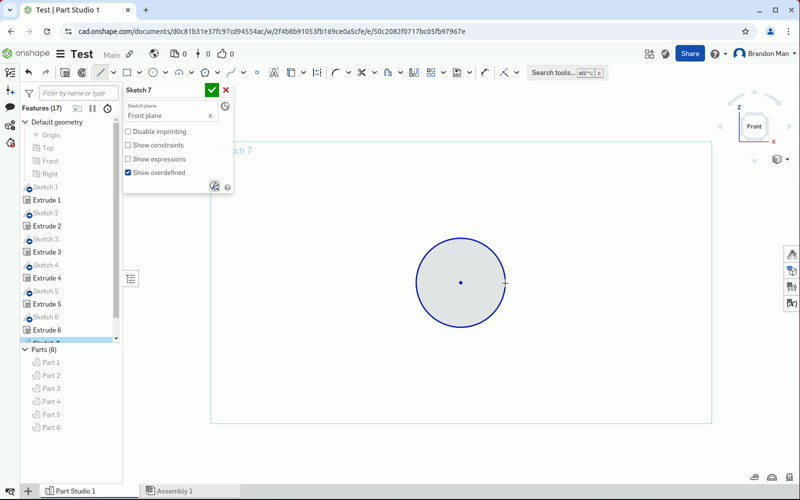
mouse_move(431, 290)
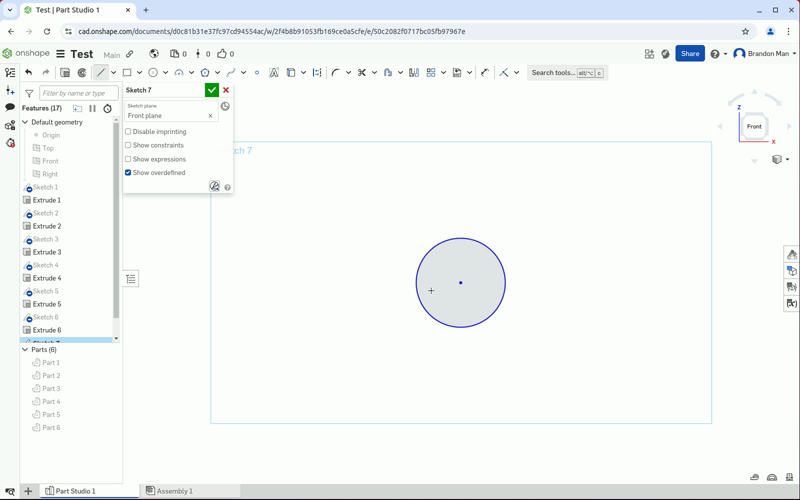
click(431, 290)
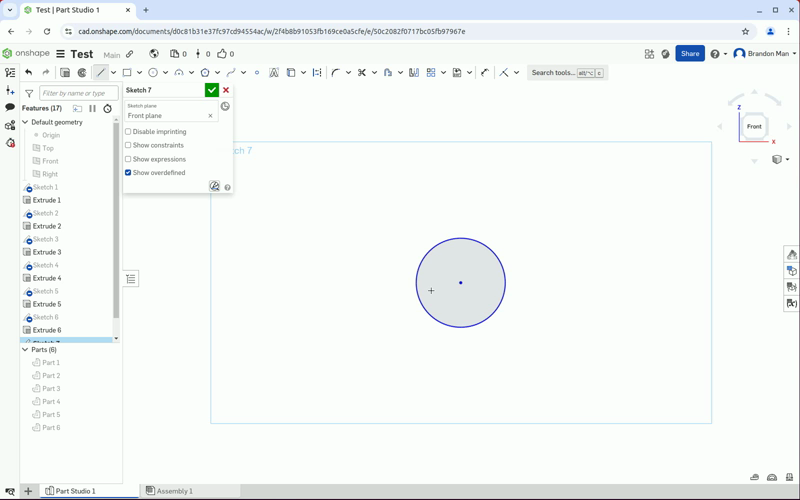
key_up(shift)
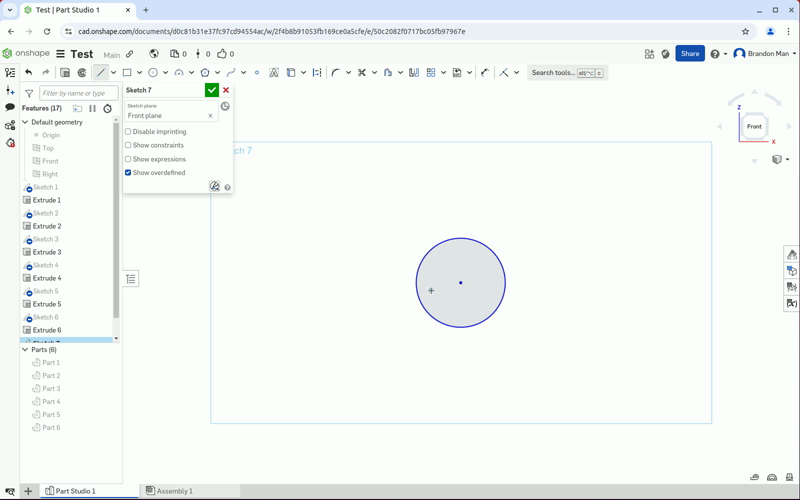
key_down(shift)
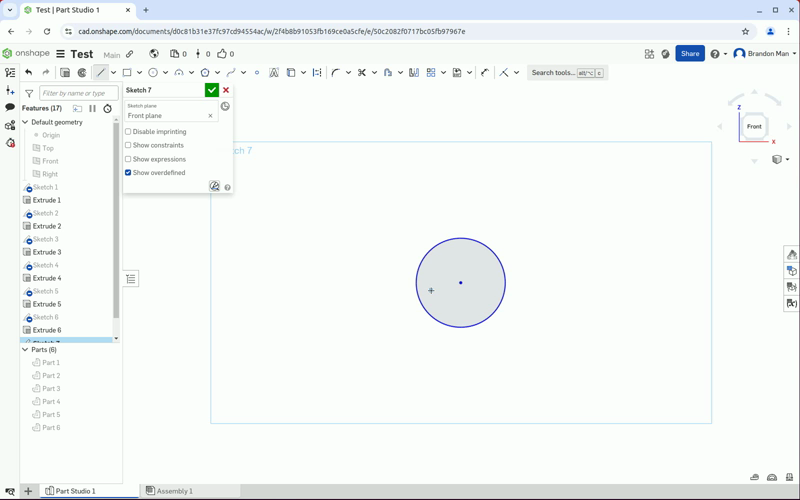
mouse_move(461, 290)
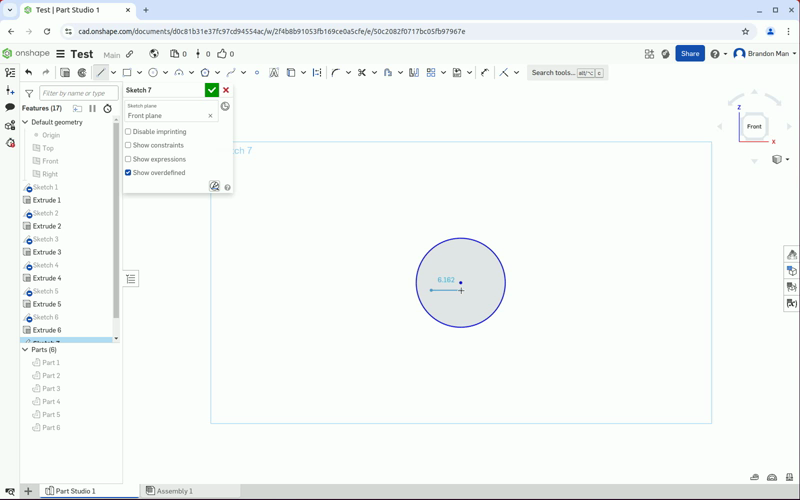
mouse_move(439, 290)
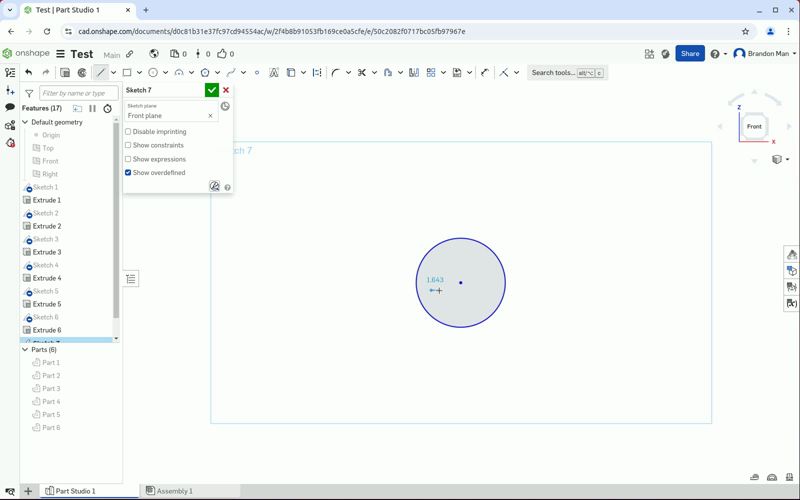
click(439, 290)
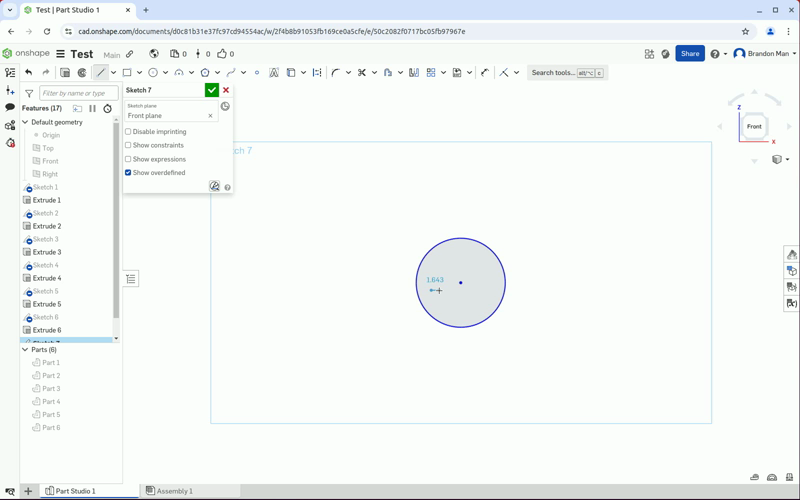
key_up(shift)
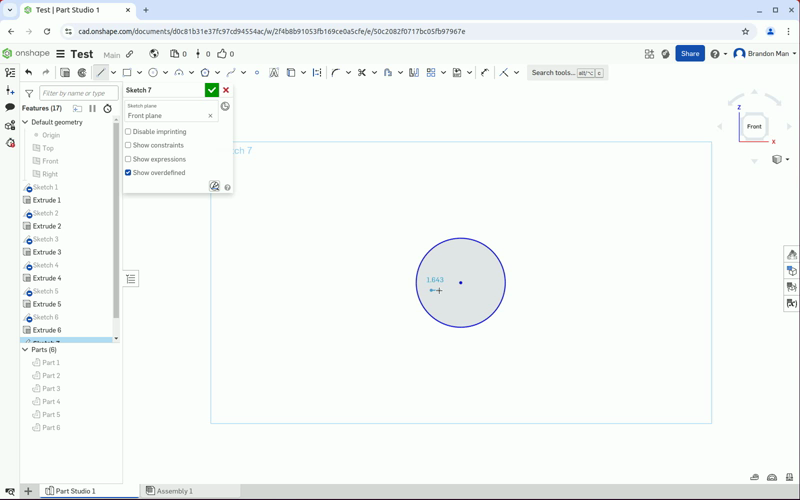
key(esc)
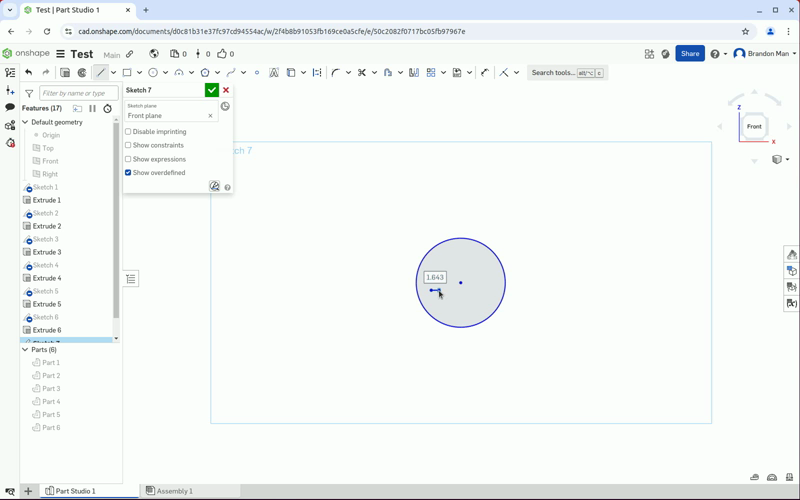
key(a)
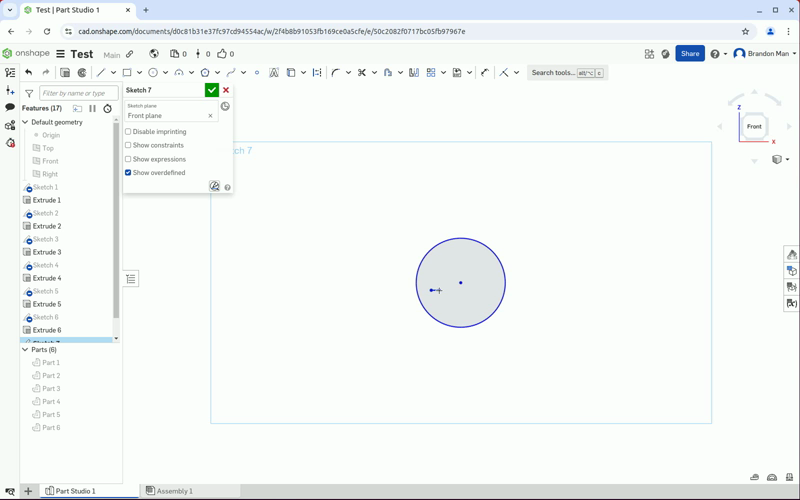
mouse_move(439, 290)
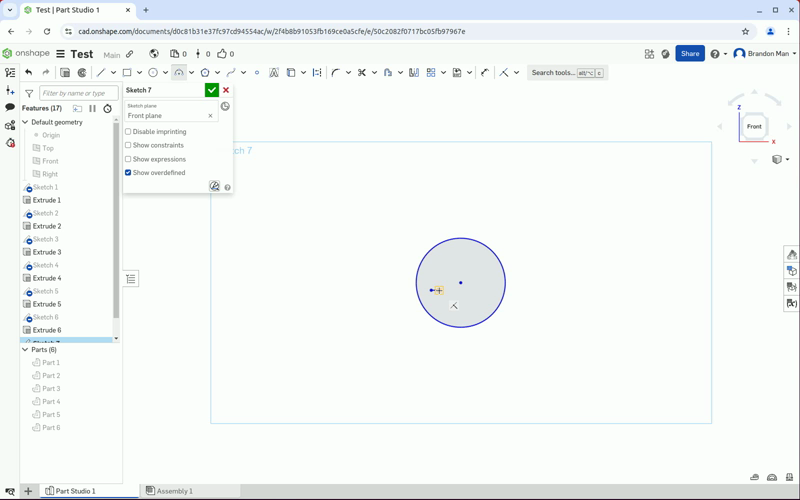
click(439, 290)
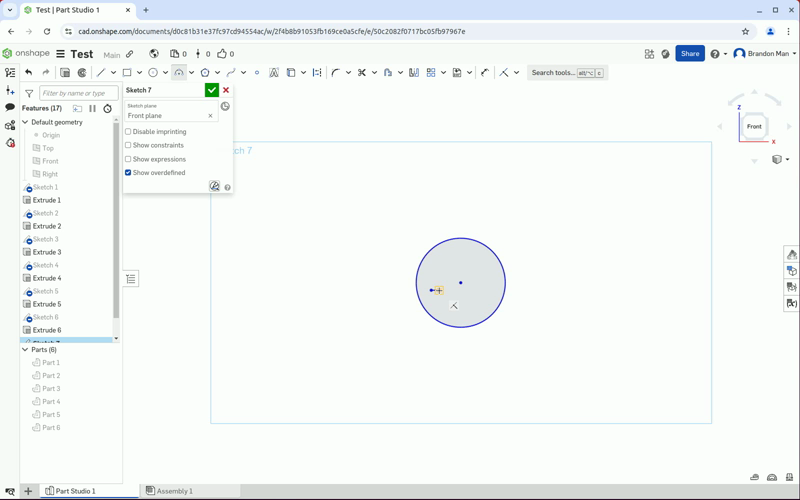
key_down(shift)
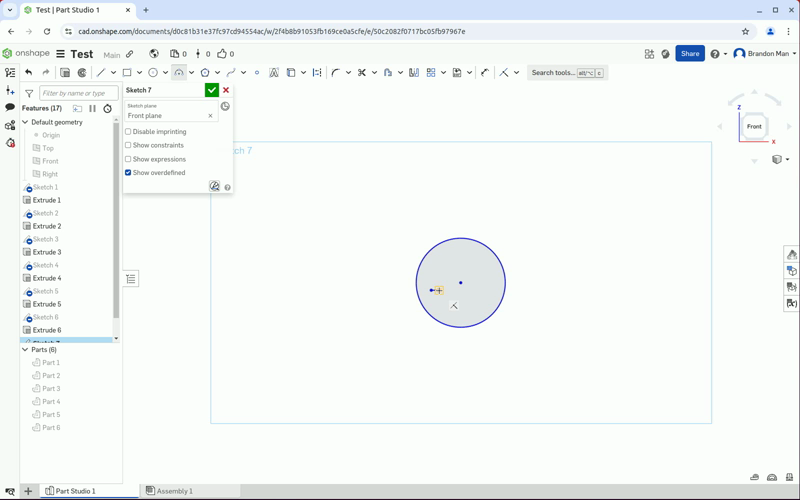
mouse_move(481, 290)
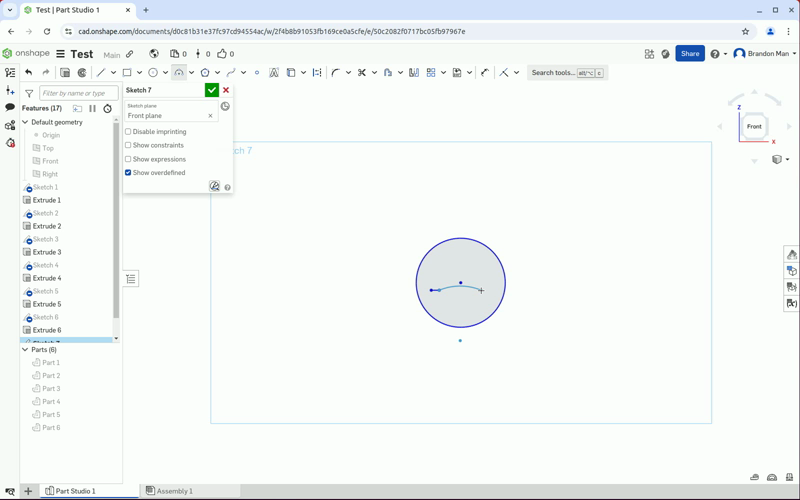
click(481, 290)
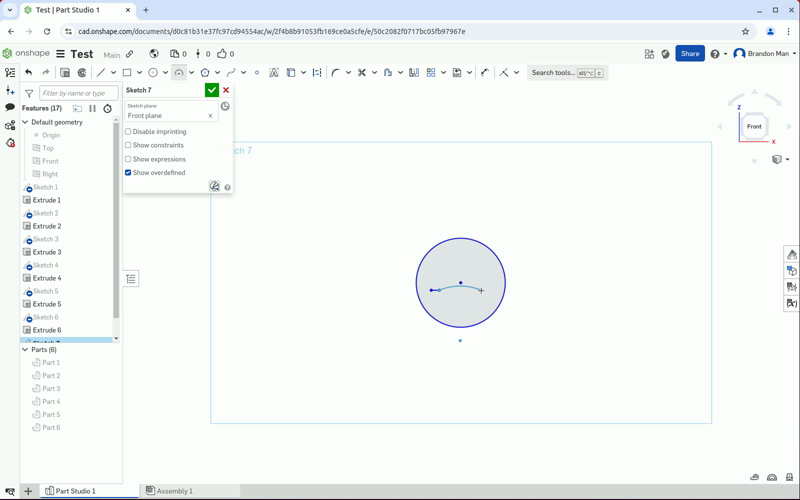
mouse_move(460, 305)
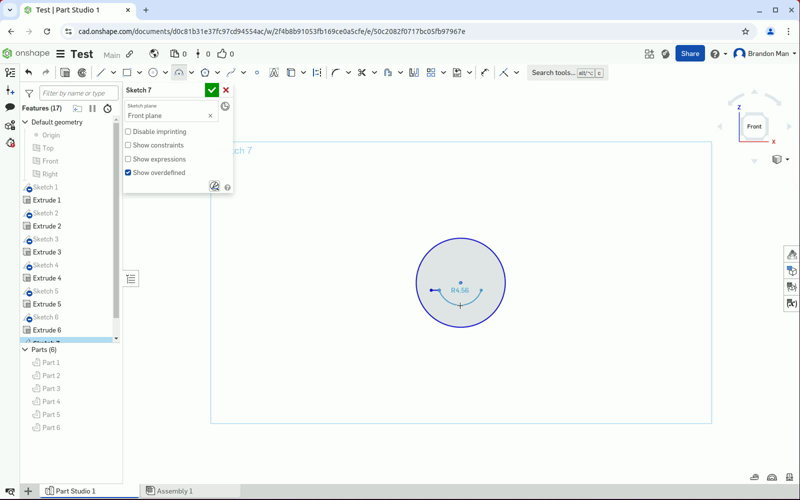
click(460, 305)
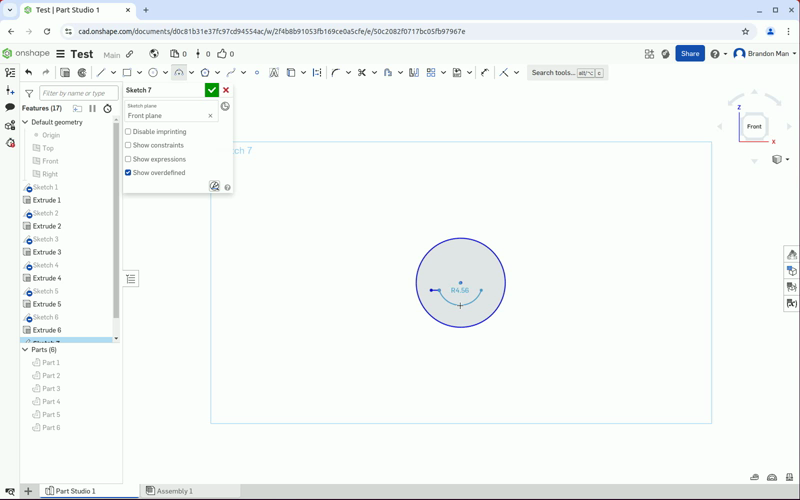
key_up(shift)
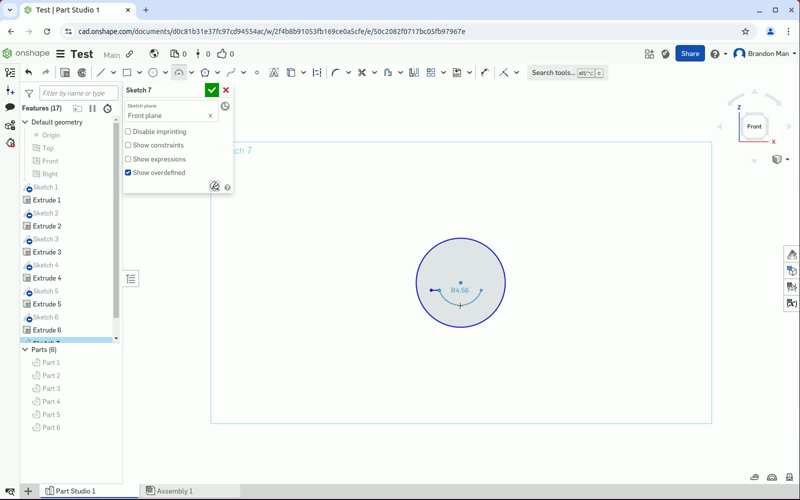
key(esc)
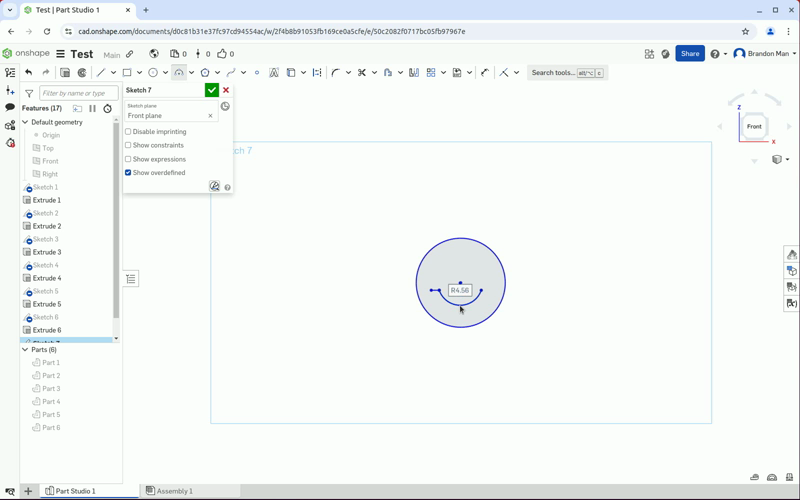
key(l)
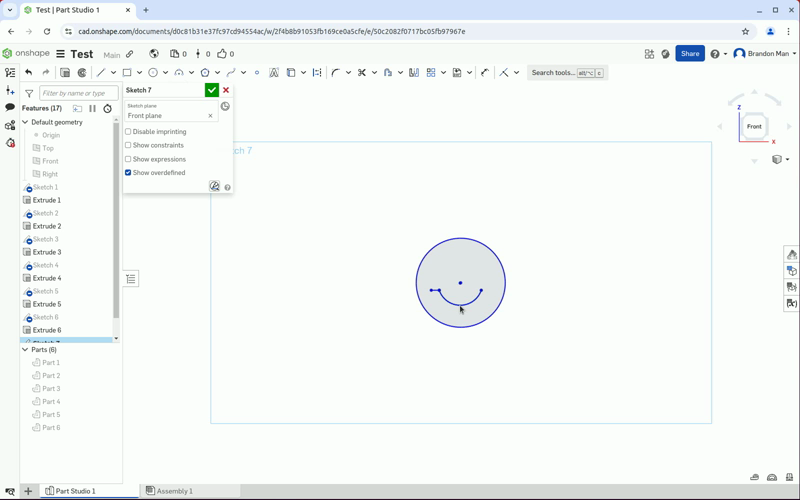
mouse_move(481, 290)
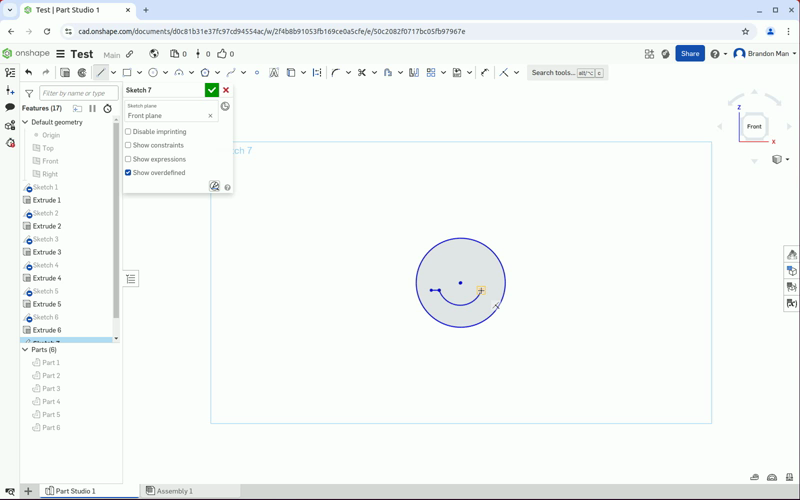
click(481, 290)
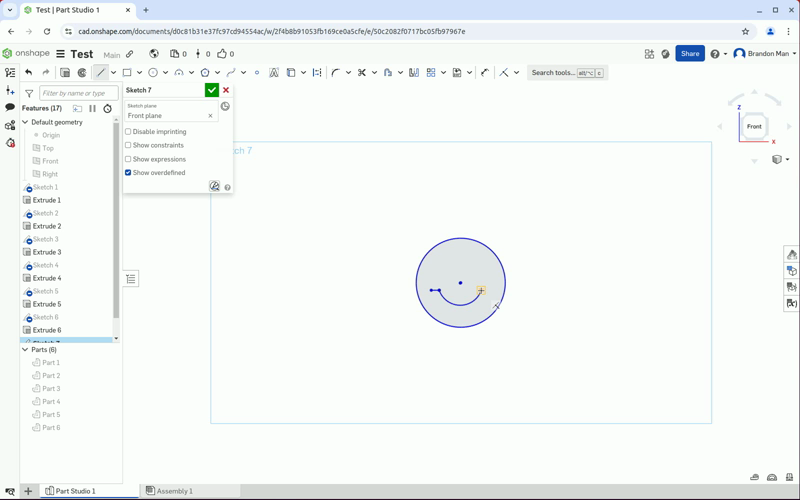
key_down(shift)
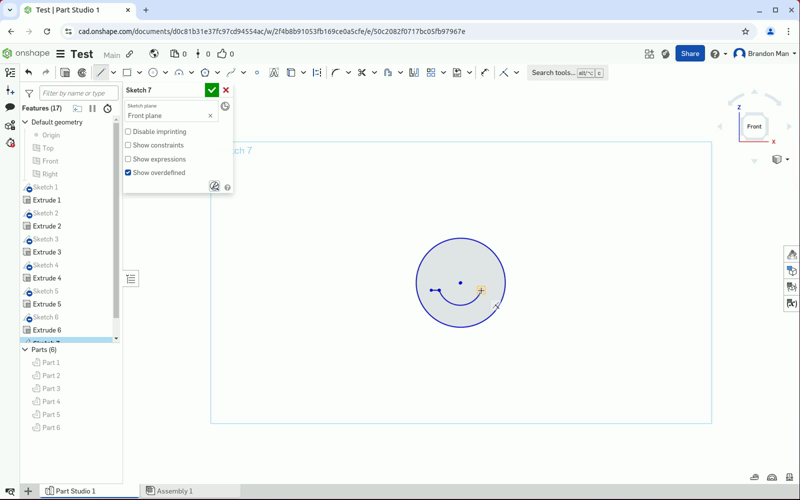
mouse_move(511, 290)
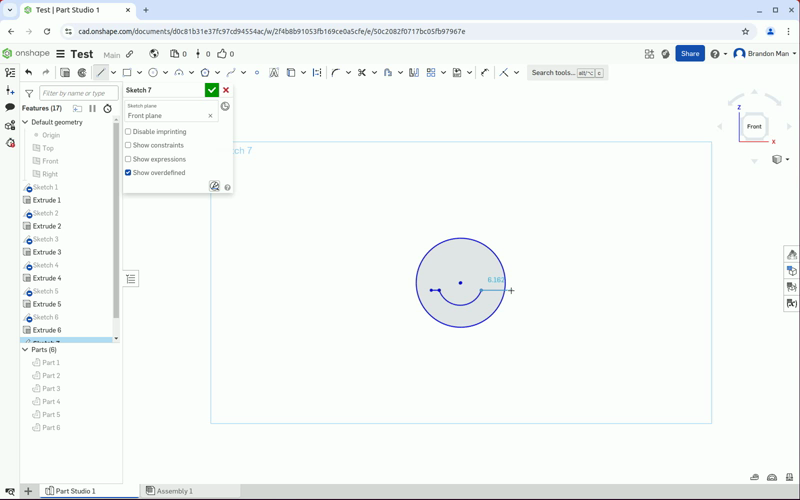
mouse_move(489, 290)
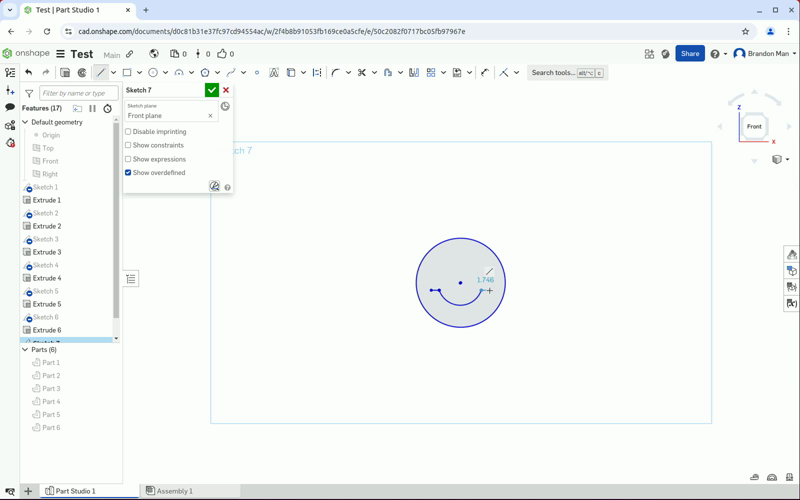
click(489, 290)
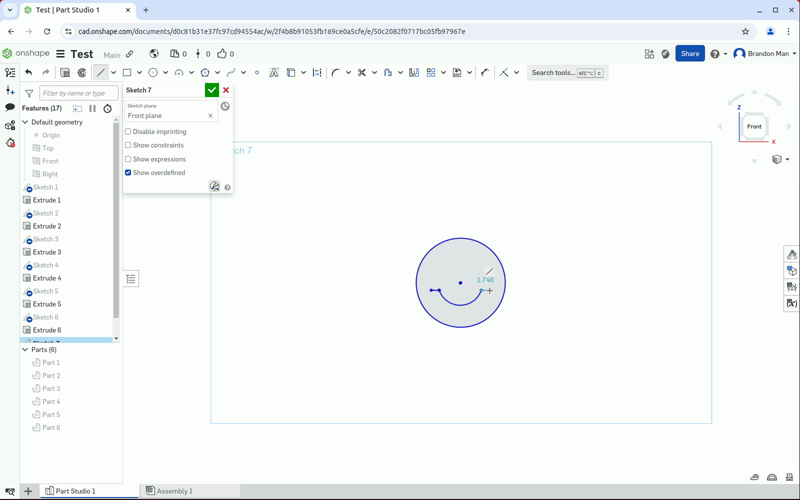
key_up(shift)
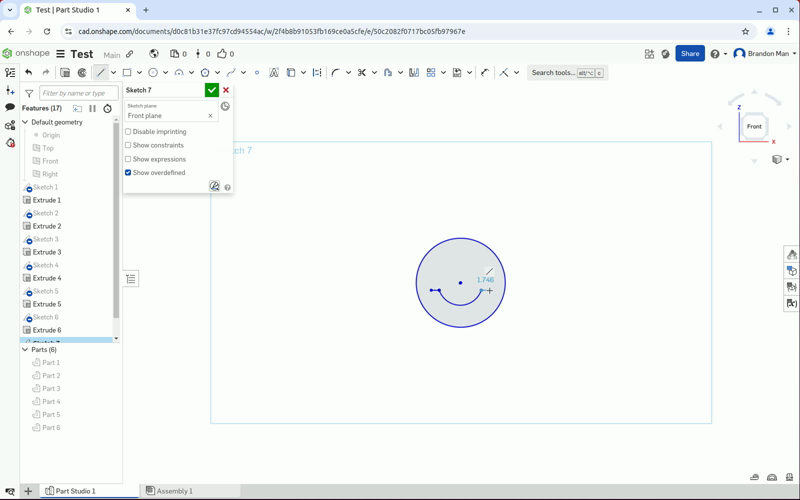
key_down(shift)
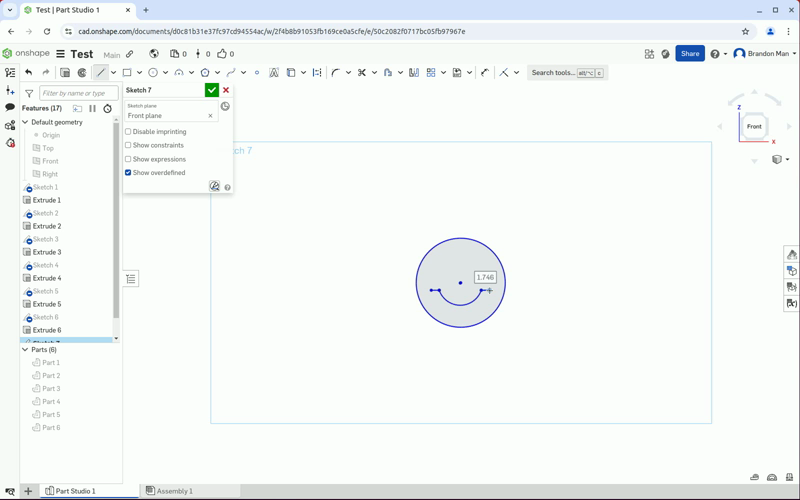
mouse_move(519, 290)
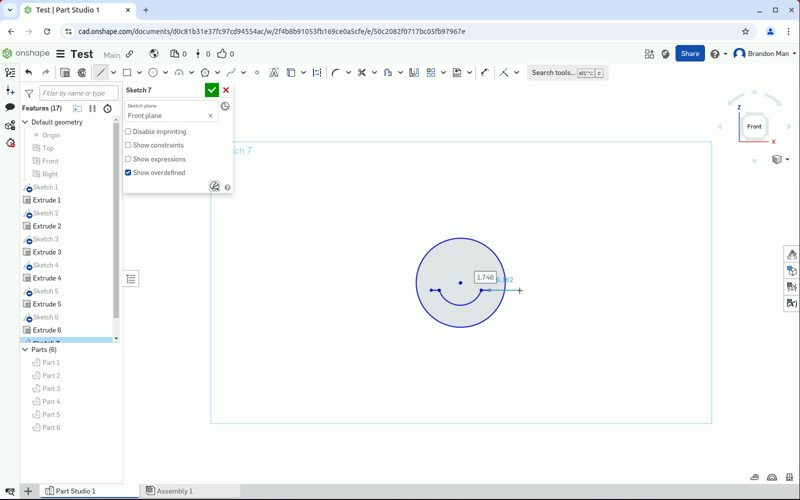
mouse_move(489, 275)
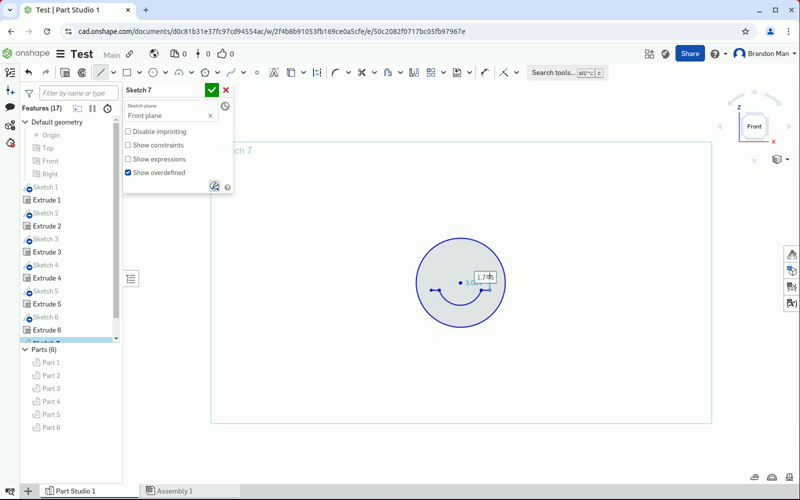
click(489, 275)
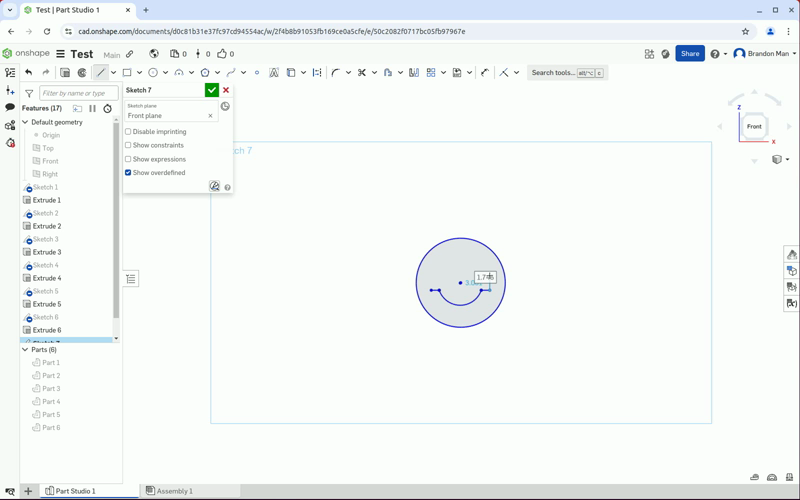
key_up(shift)
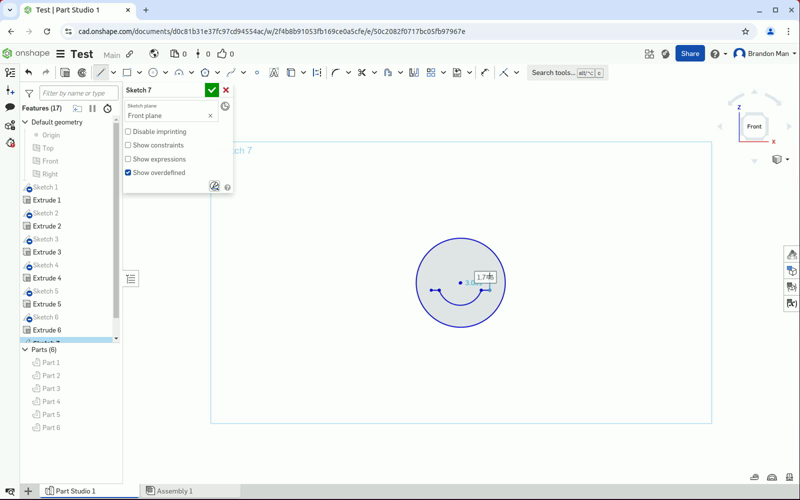
key_down(shift)
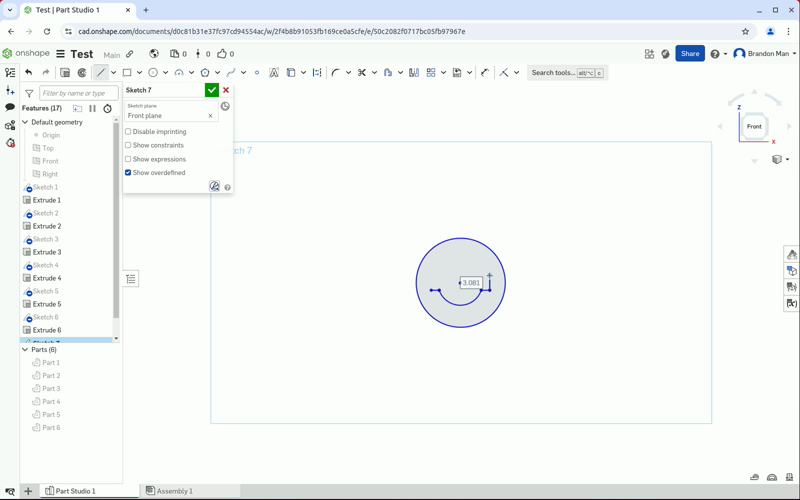
mouse_move(519, 275)
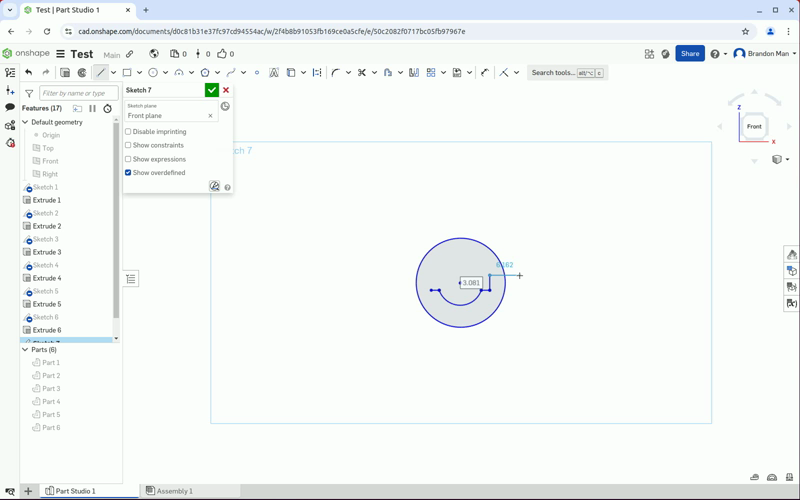
mouse_move(481, 275)
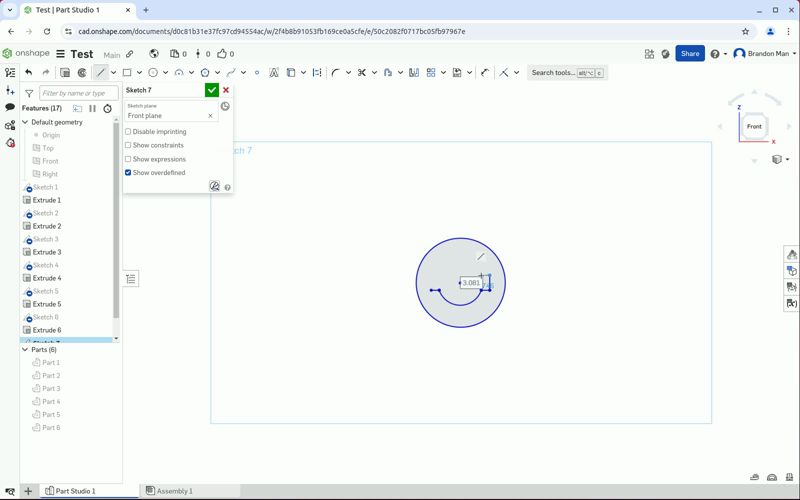
click(481, 275)
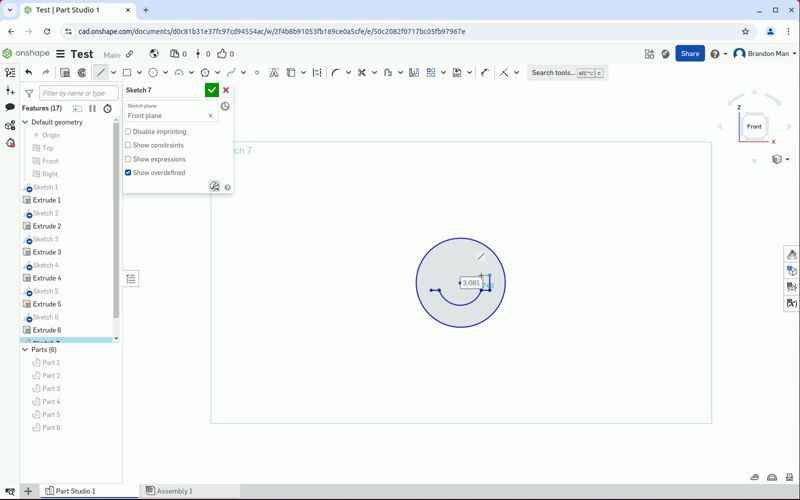
key_up(shift)
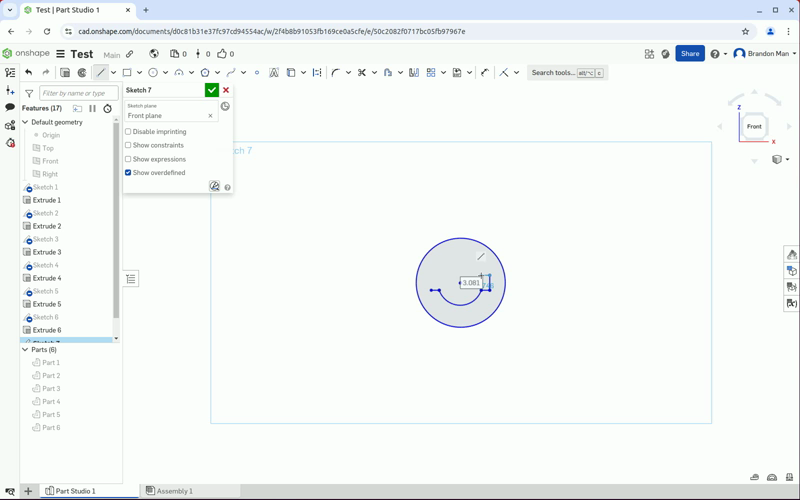
key(esc)
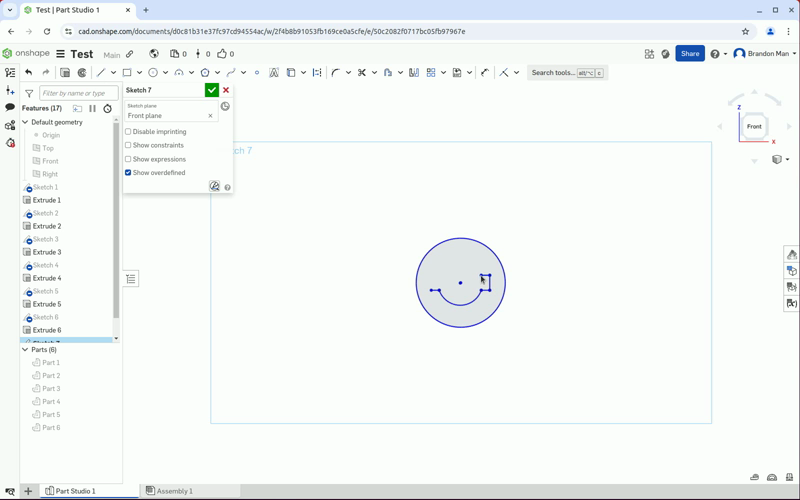
key(a)
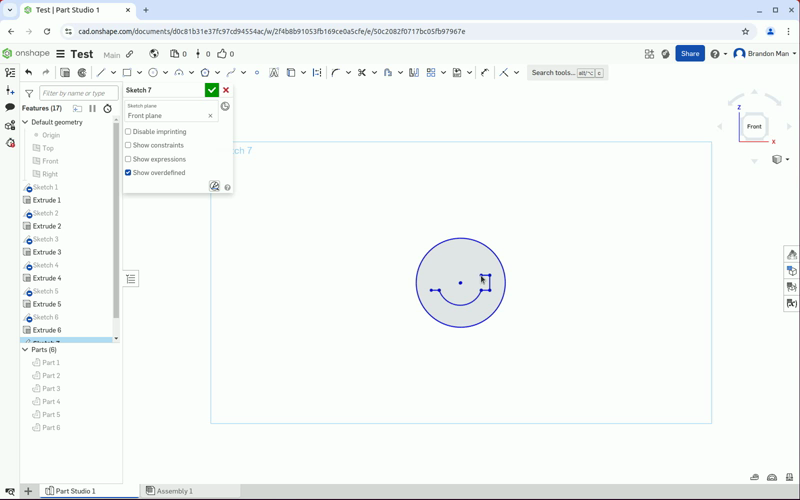
mouse_move(481, 275)
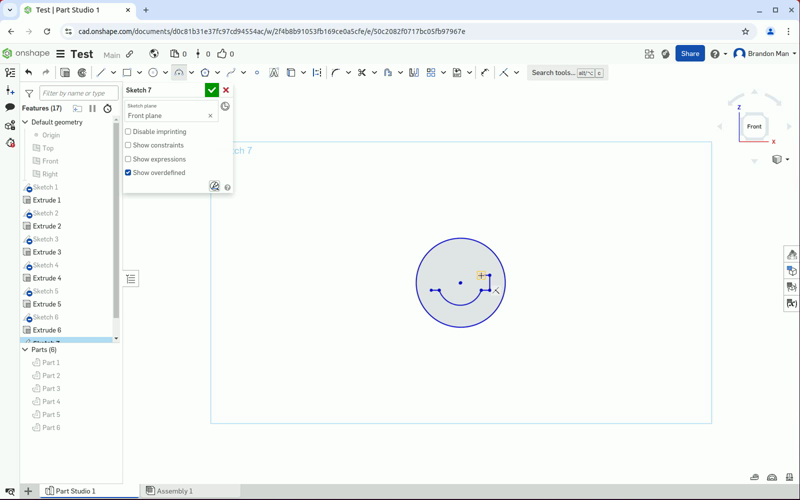
click(481, 275)
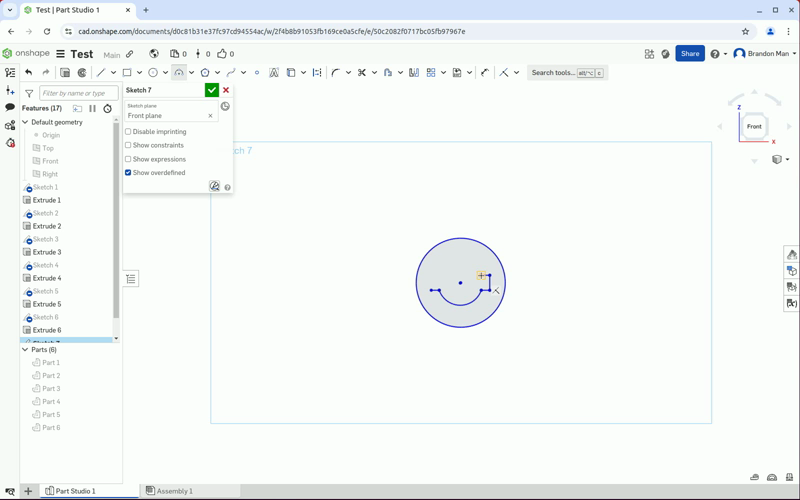
key_down(shift)
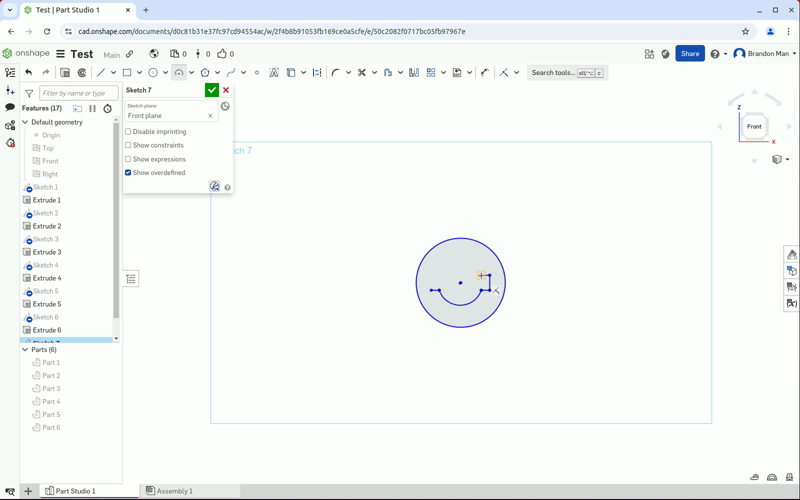
mouse_move(439, 275)
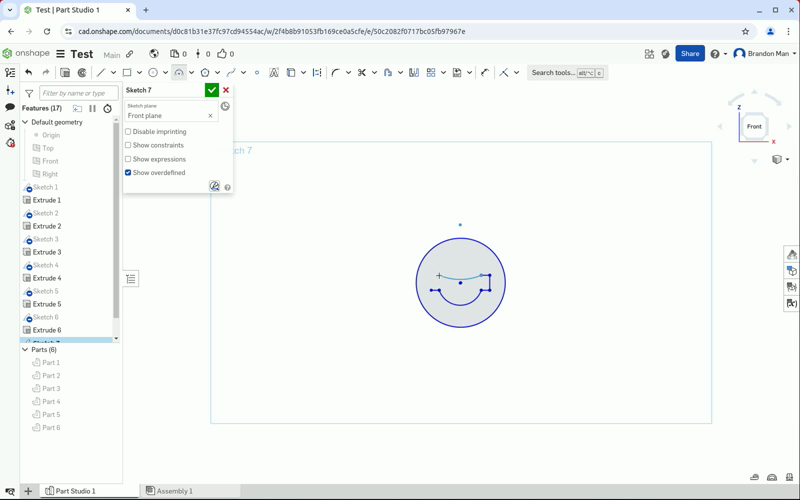
click(439, 275)
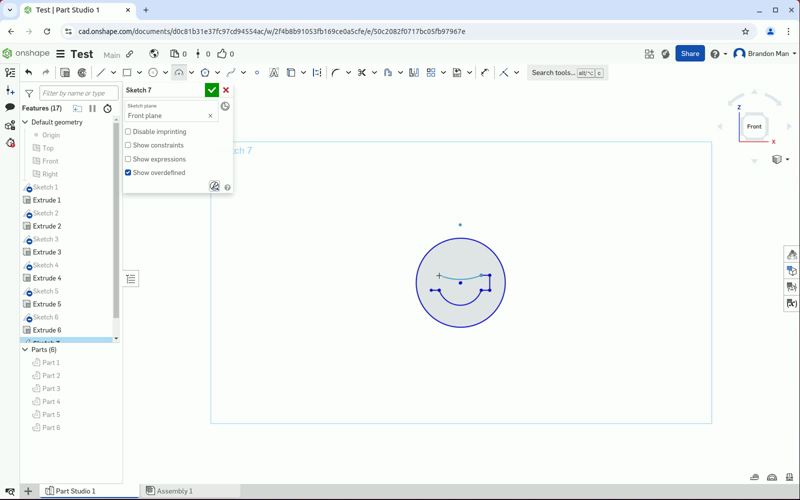
mouse_move(460, 260)
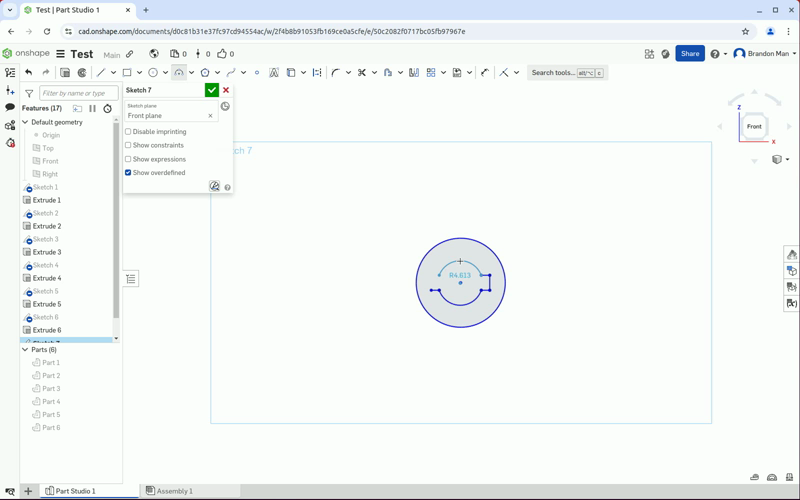
click(460, 260)
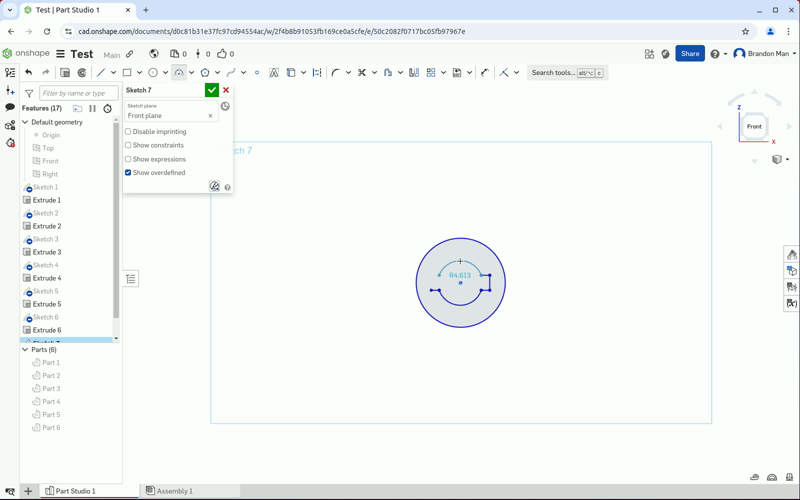
key_up(shift)
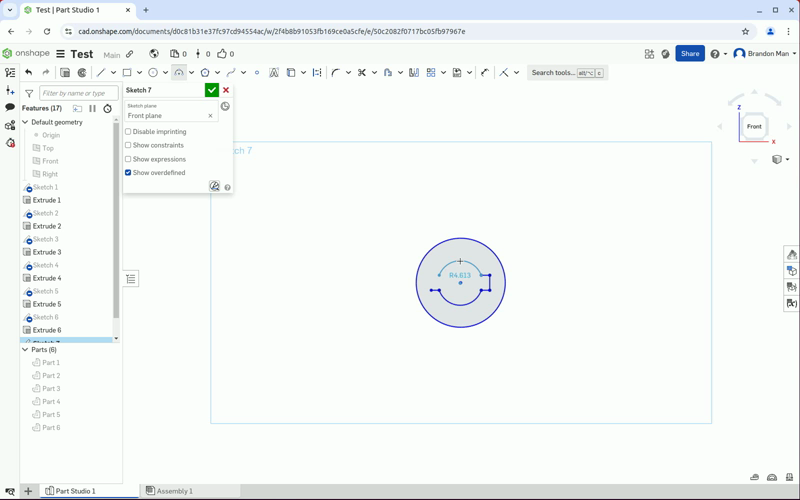
key(esc)
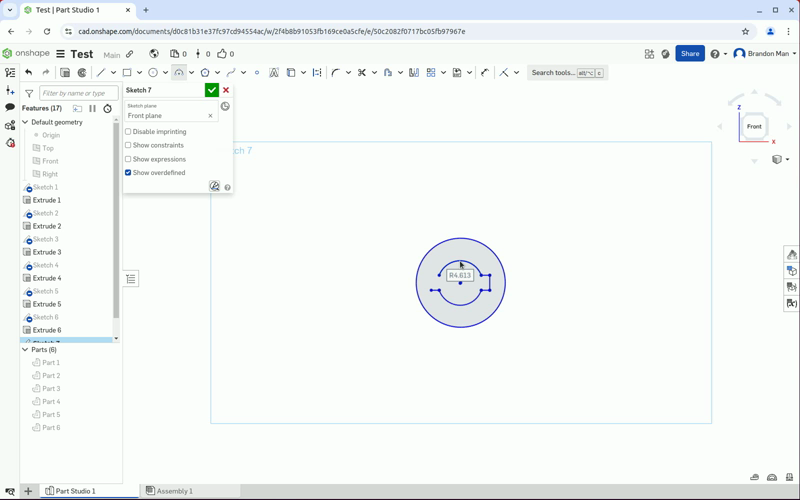
key(l)
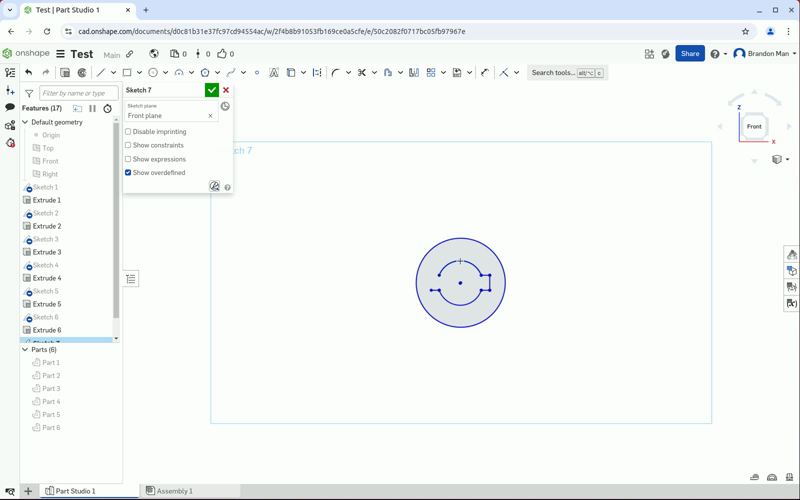
mouse_move(439, 275)
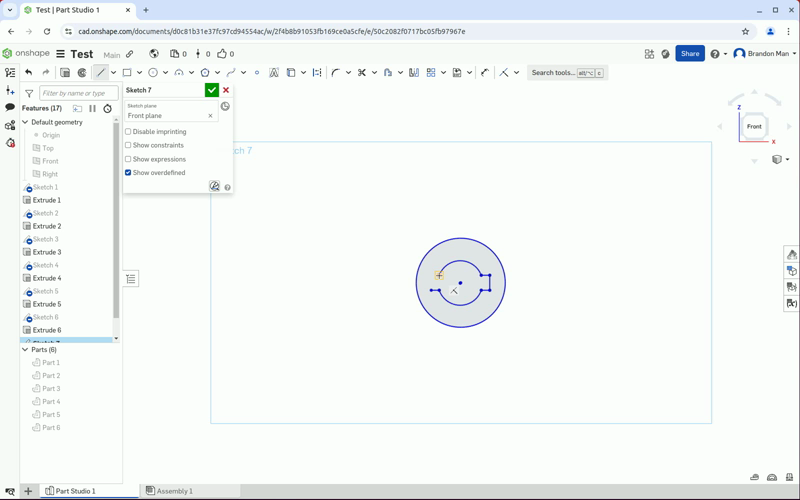
click(439, 275)
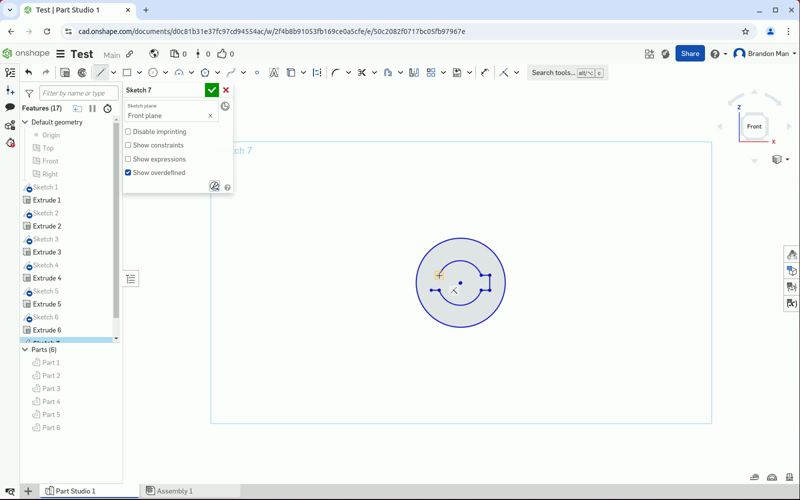
key_down(shift)
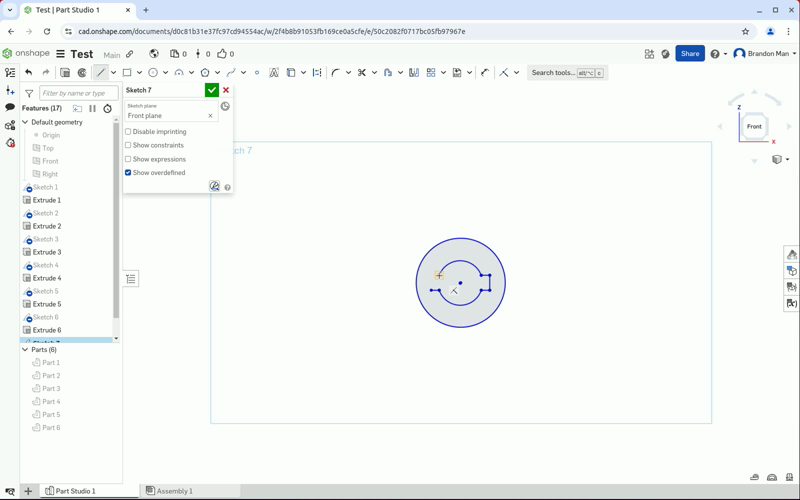
mouse_move(469, 275)
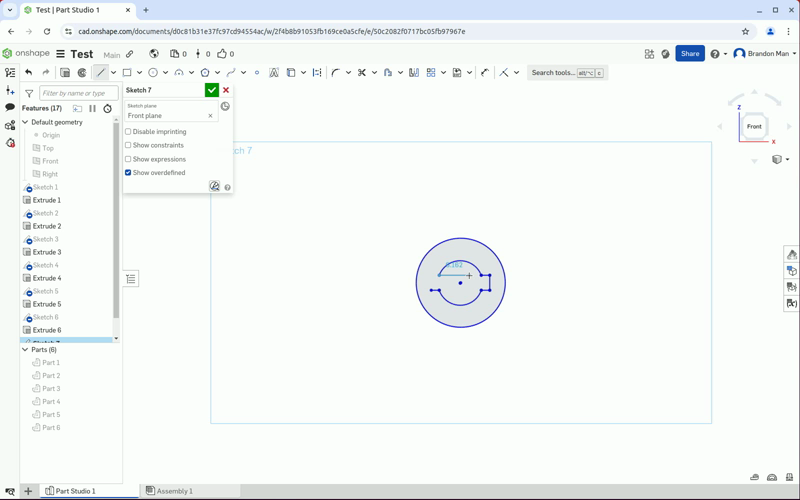
mouse_move(431, 275)
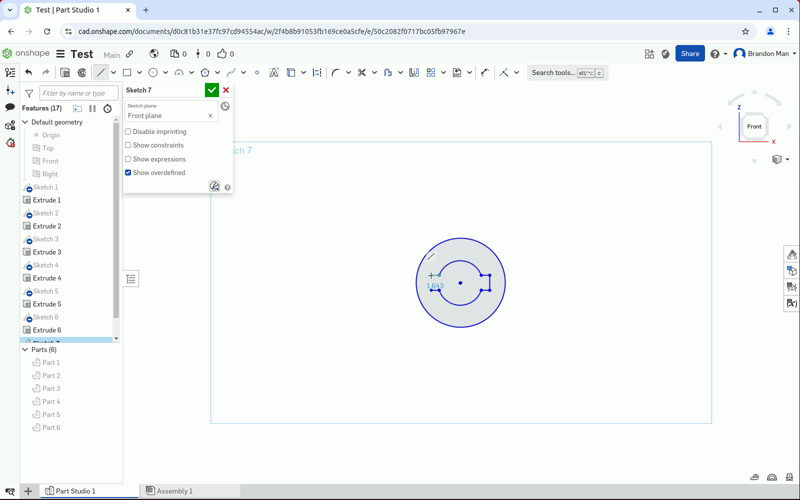
click(431, 275)
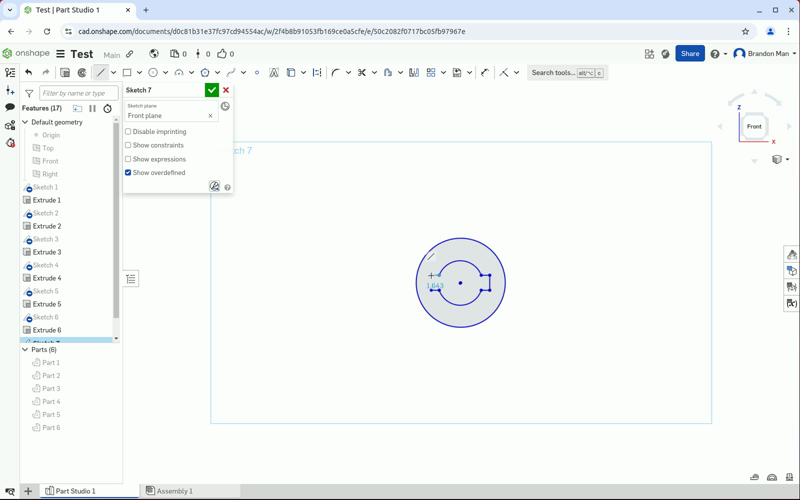
key_up(shift)
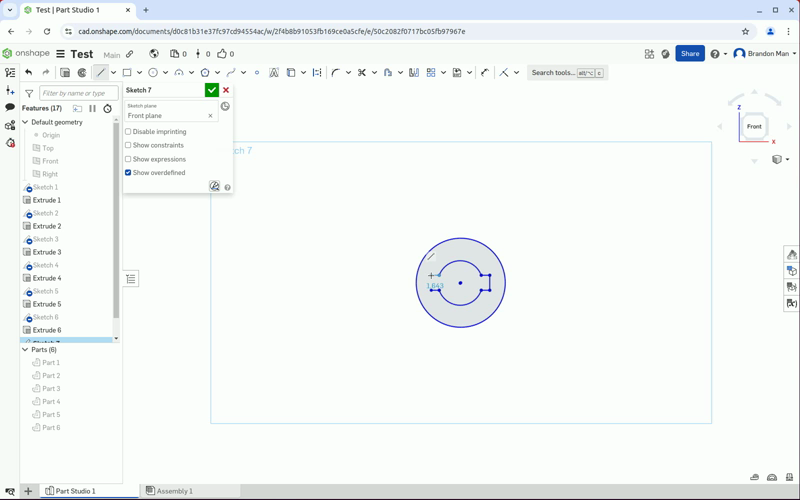
mouse_move(461, 275)
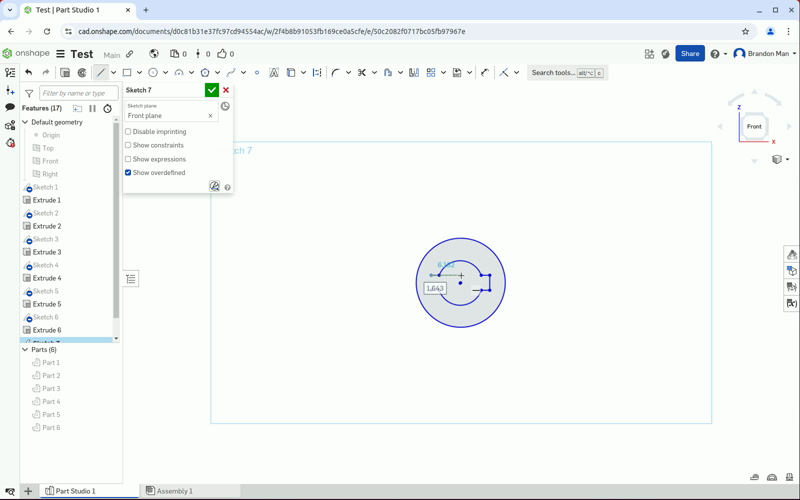
key_down(shift)
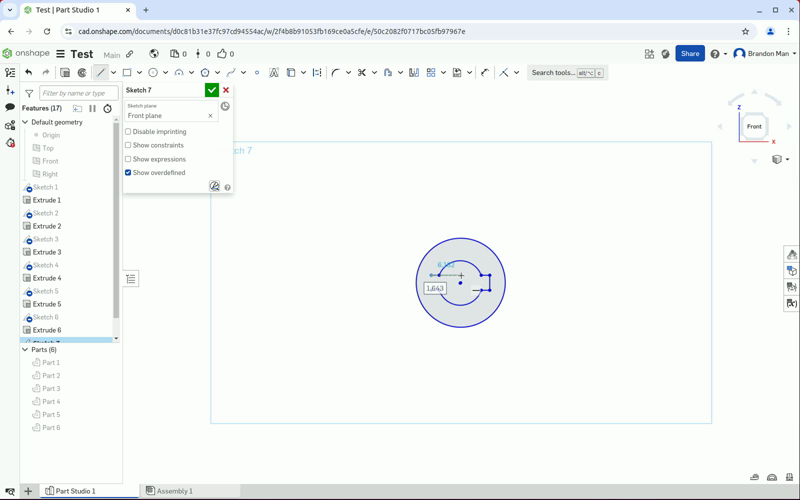
mouse_move(431, 290)
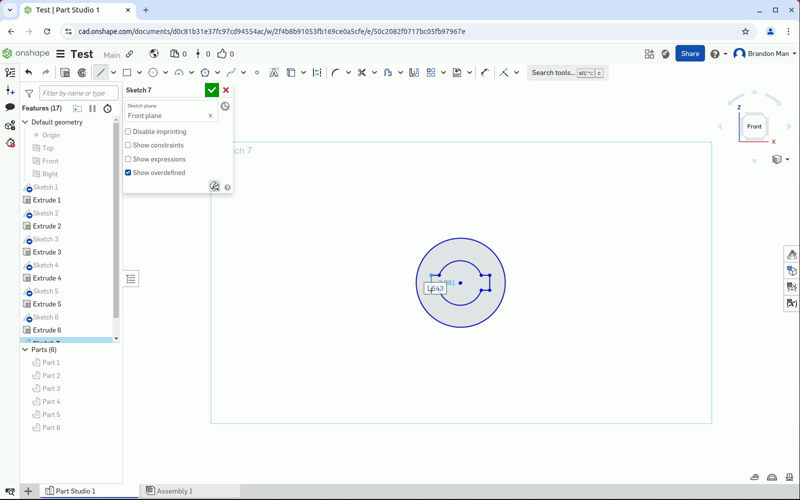
key_up(shift)
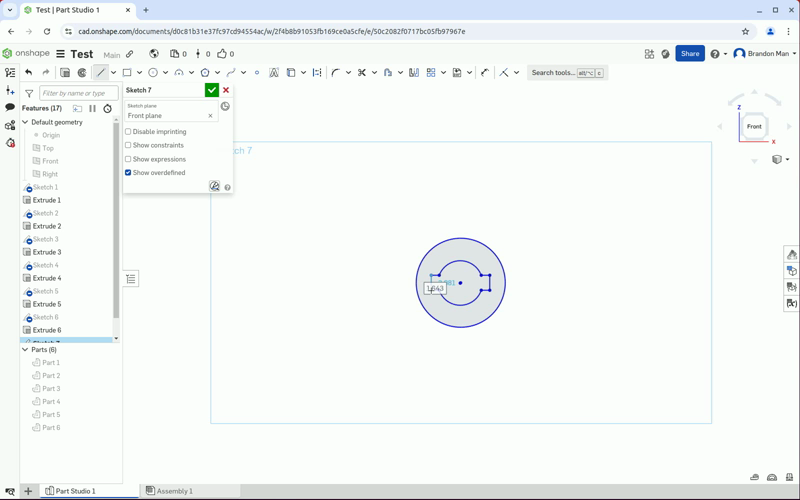
click(431, 290)
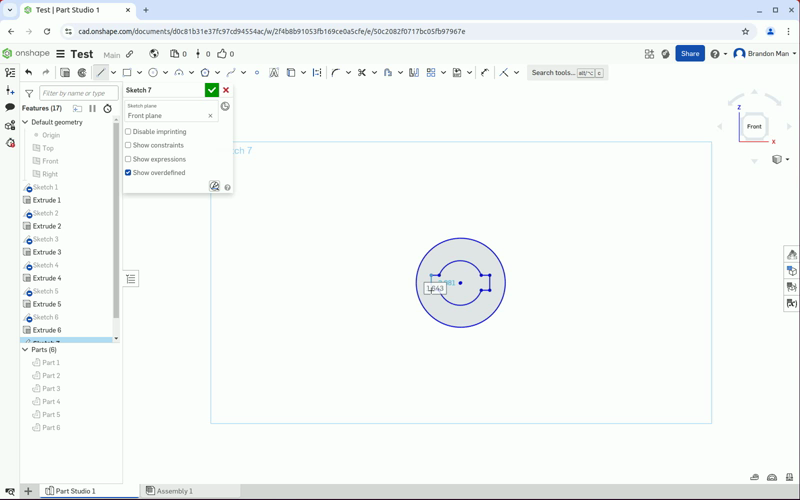
key(esc)
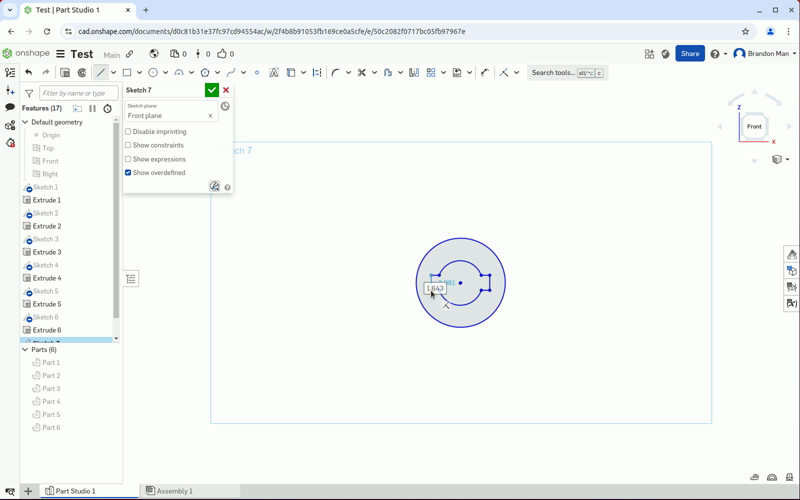
mouse_move(478, 260)
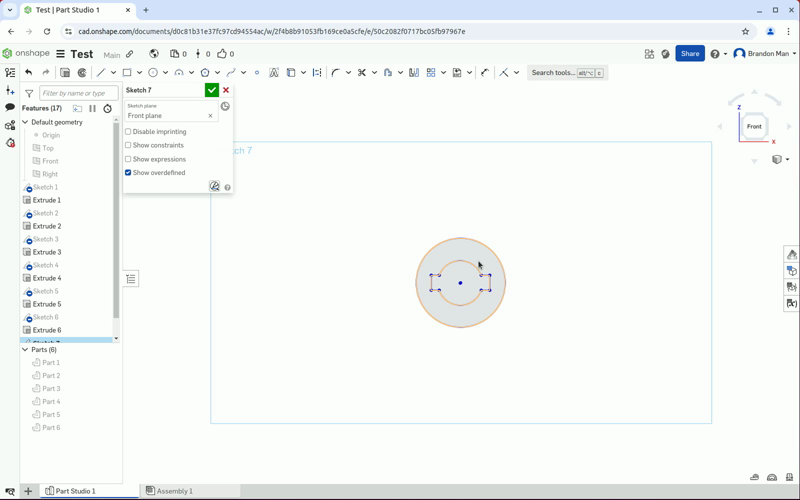
click(478, 260)
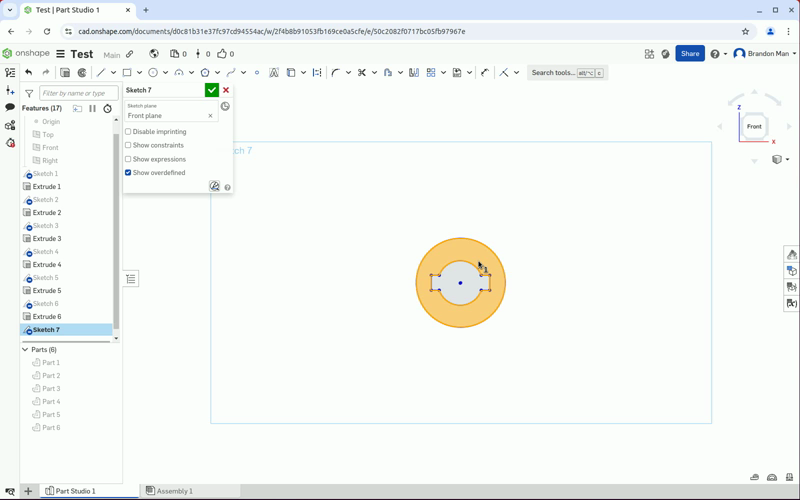
mouse_move(73, 352)
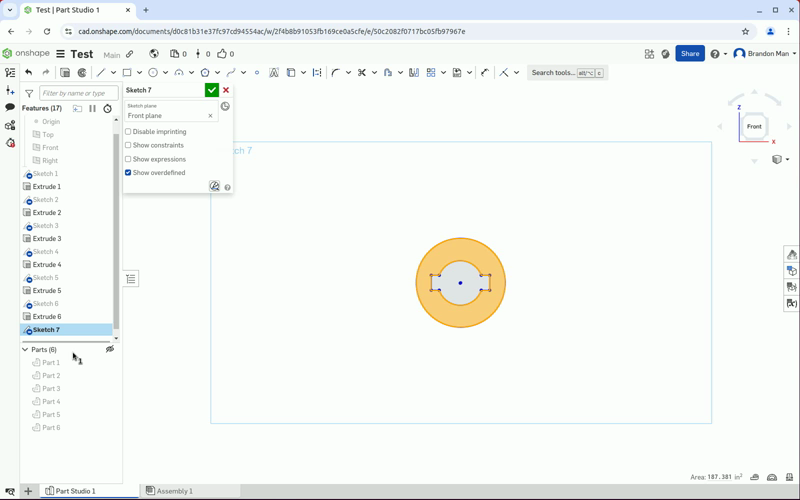
key(shift+y)
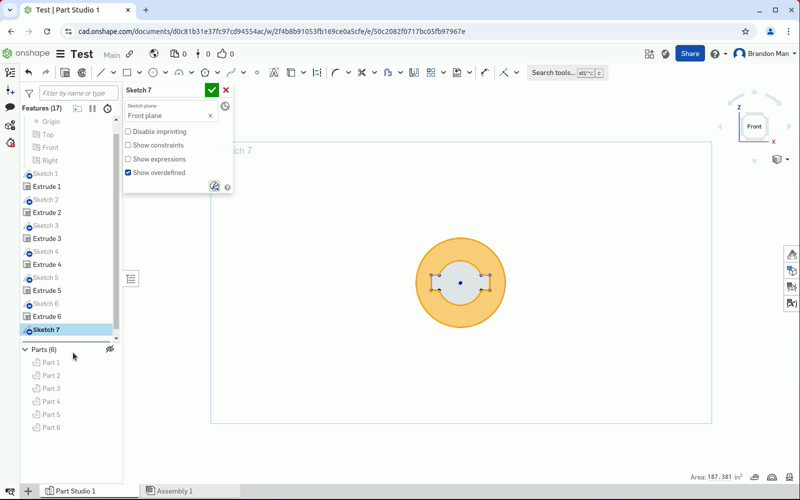
key(shift+e)
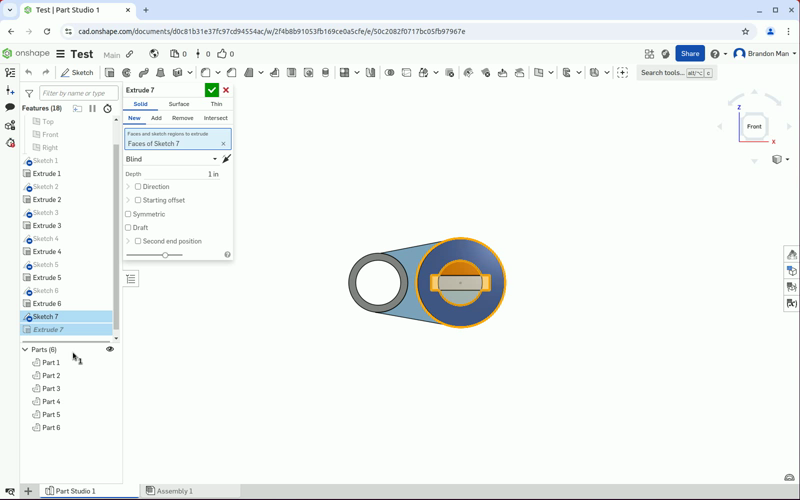
mouse_move(143, 106)
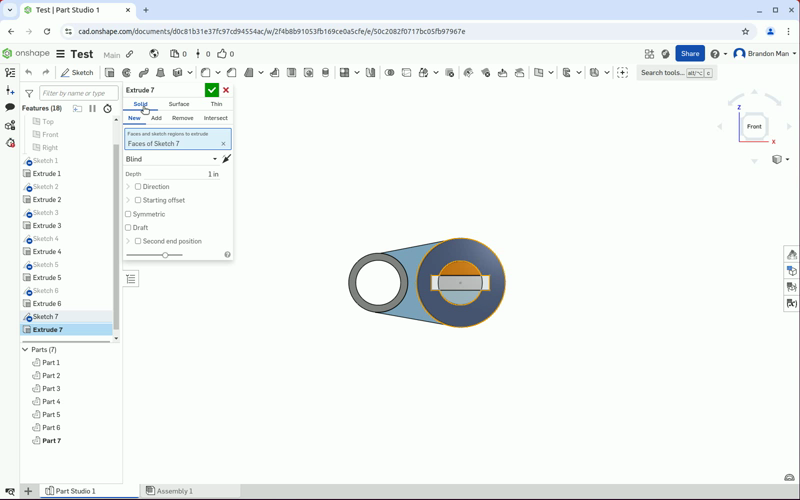
click(143, 106)
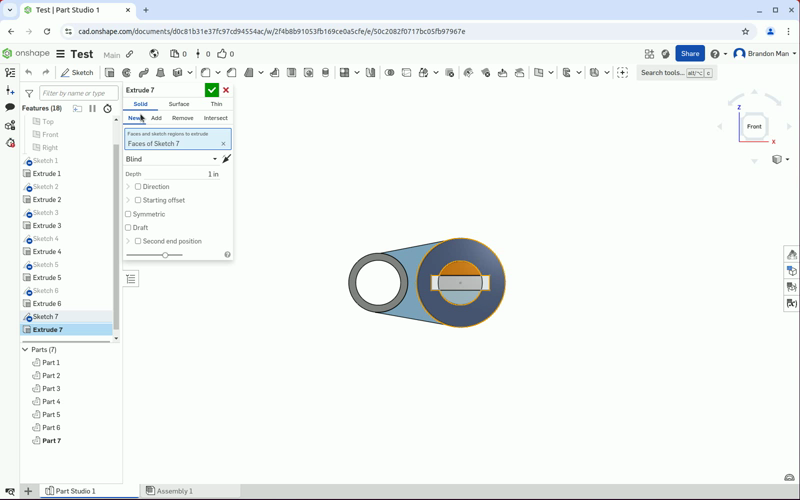
mouse_move(137, 120)
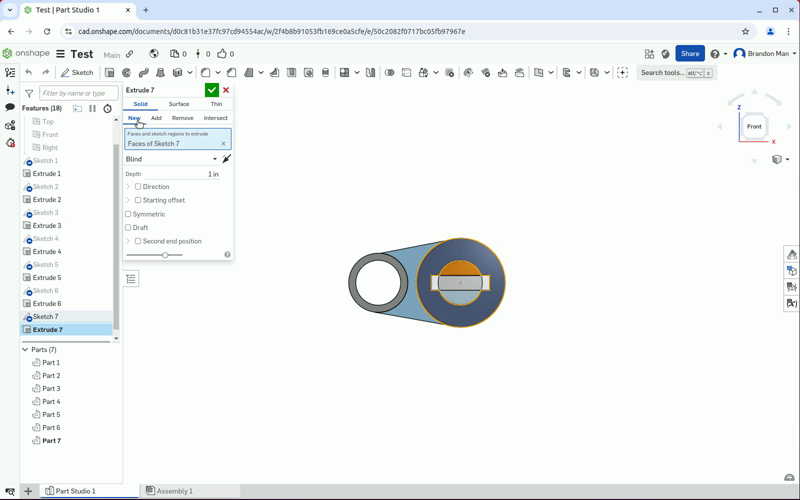
click(137, 120)
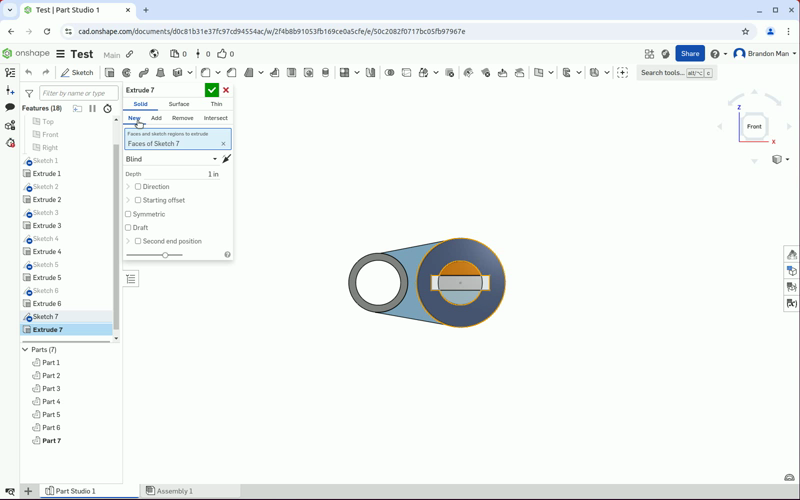
key(tab, 4)
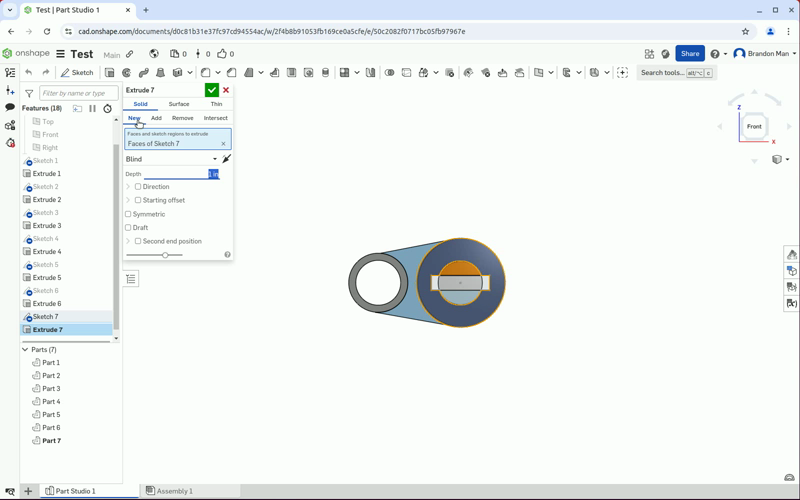
text(16.128)
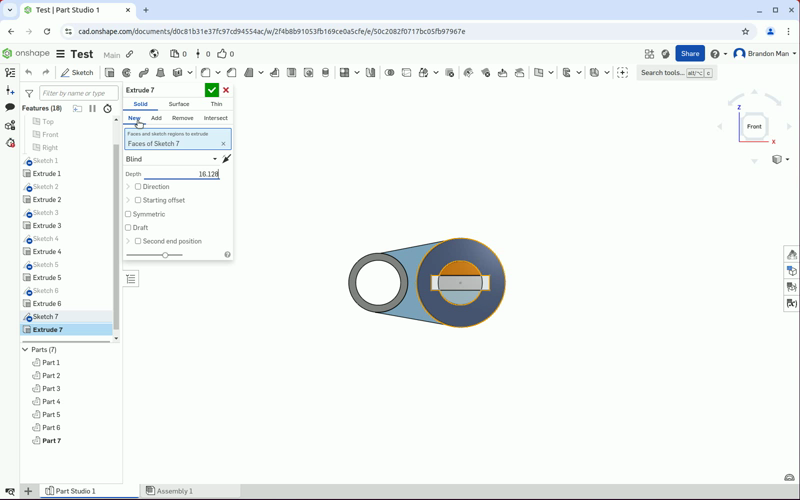
key(enter)
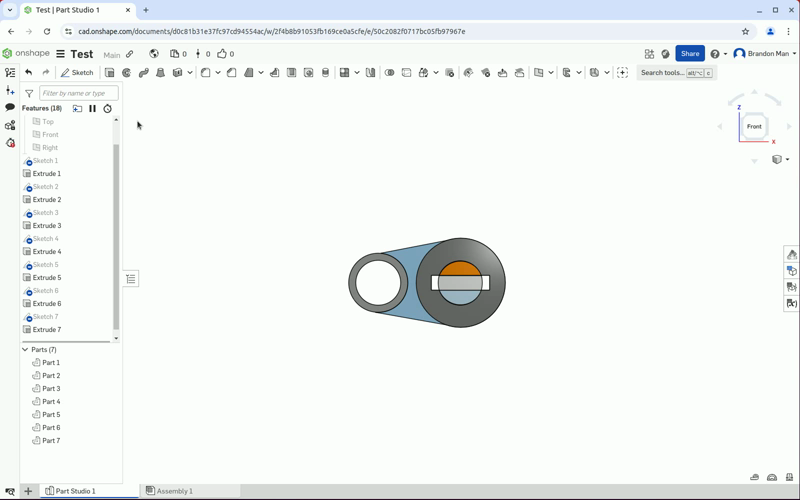
key(shift+h)
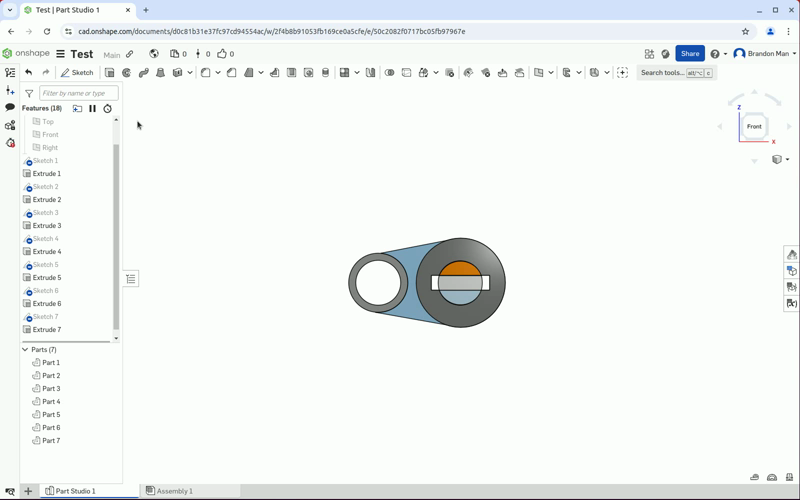
key(shift+h)
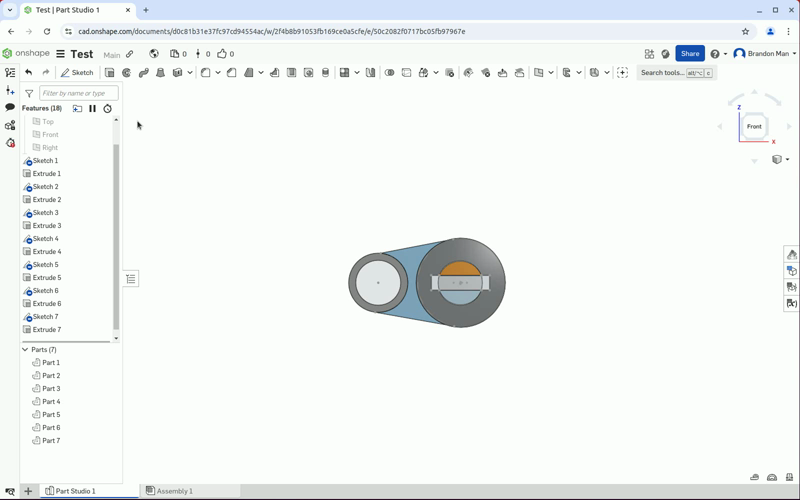
key(shift+7)
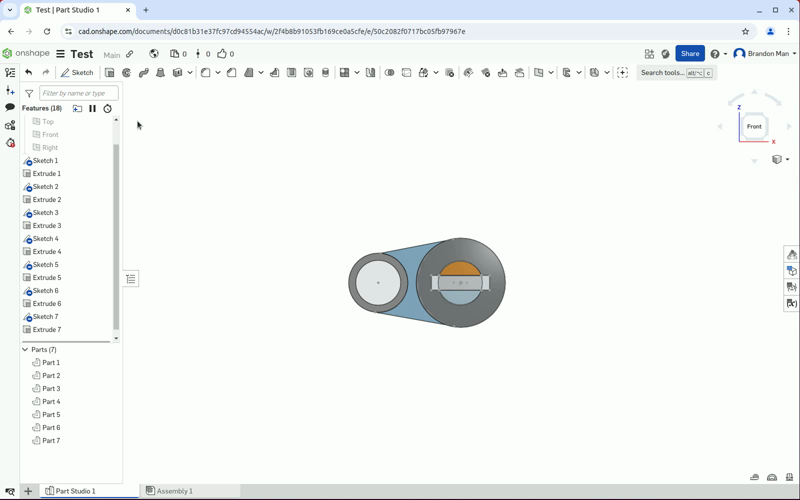
key(left, 2)
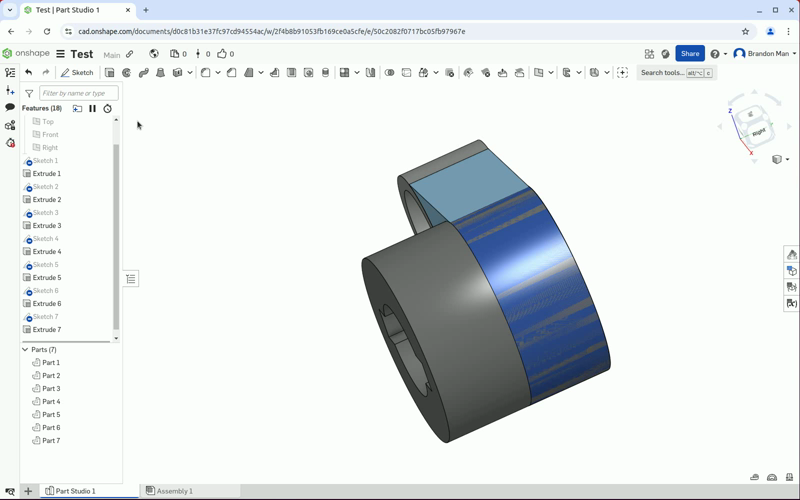
key(down, 2)
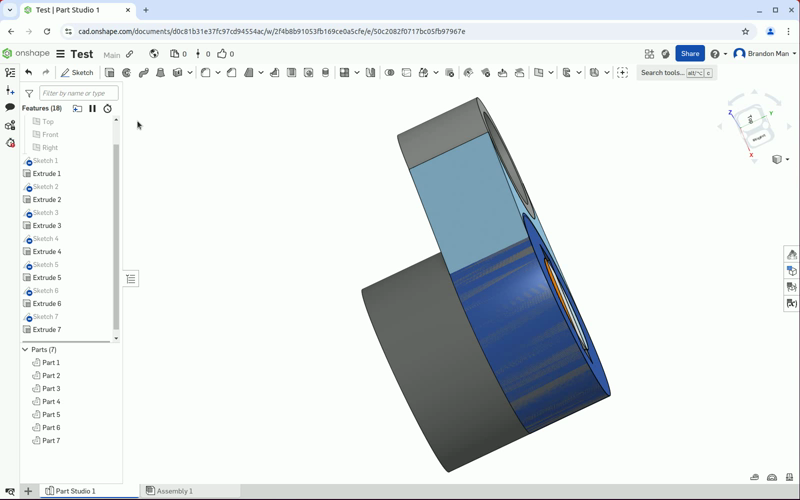
key(up, 2)
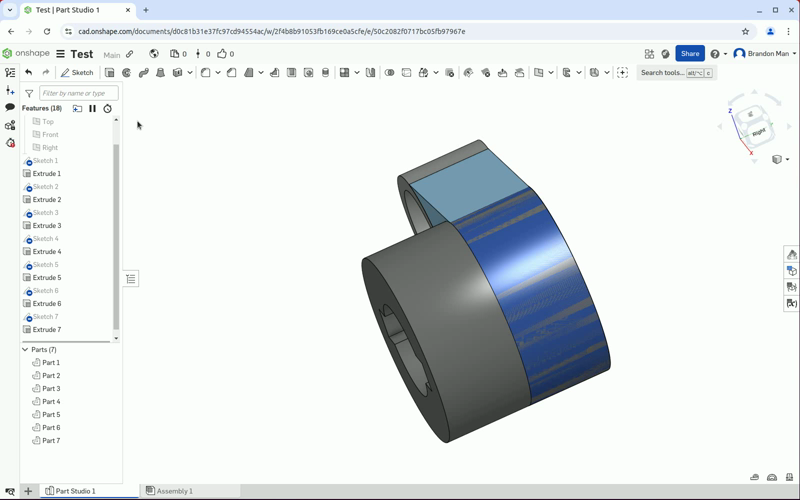
key(right, 2)
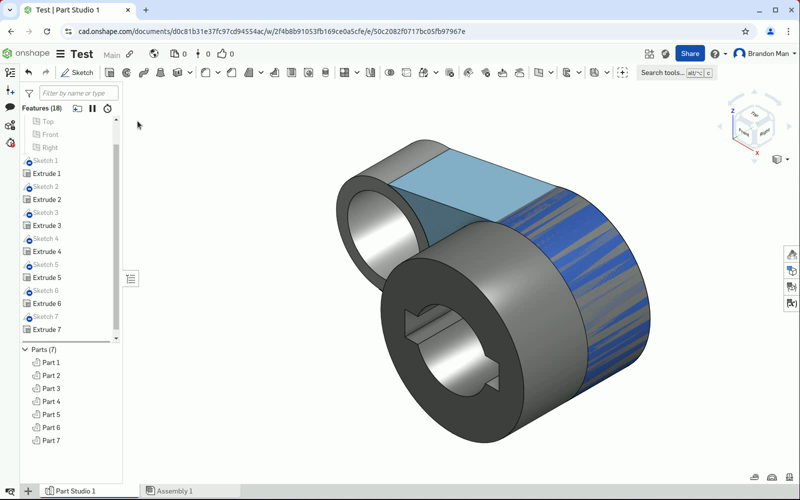
mouse_move(69, 163)
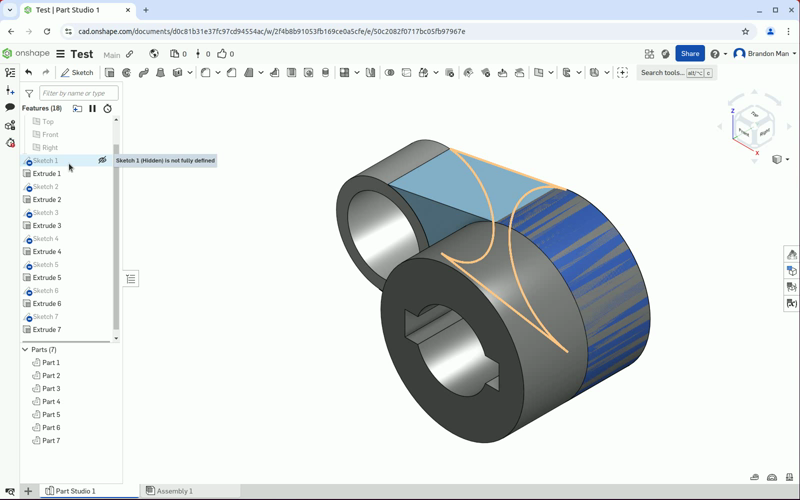
click(69, 163)